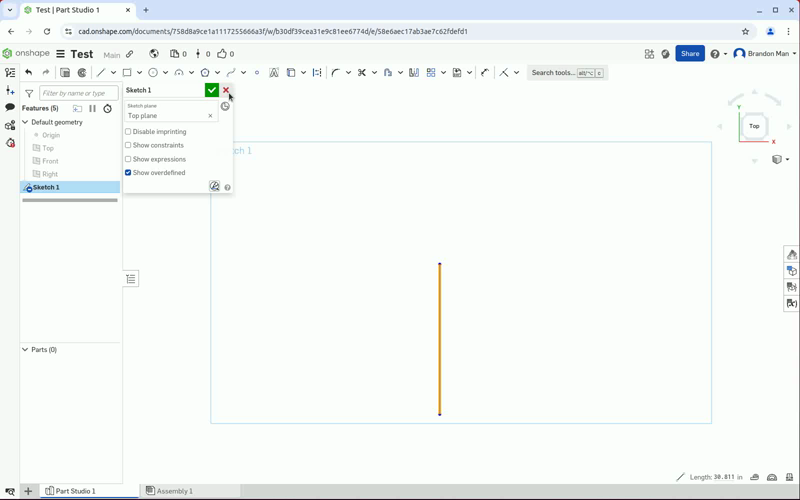
key(shift+h)
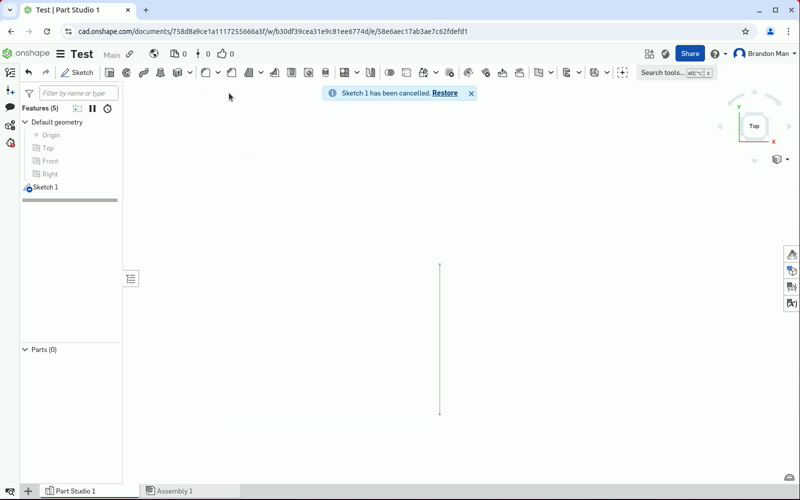
key(shift+s)
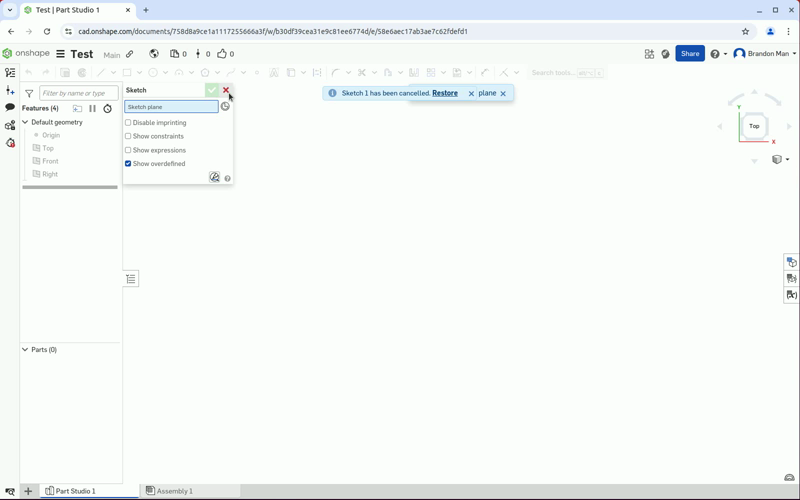
mouse_move(73, 150)
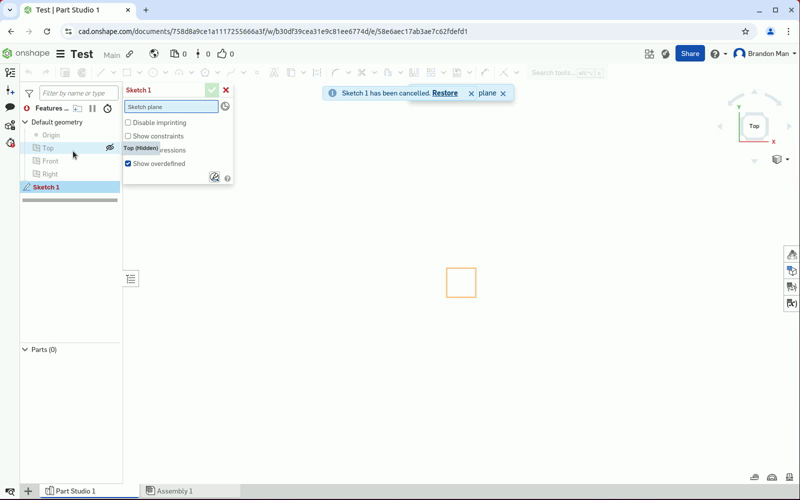
click(73, 150)
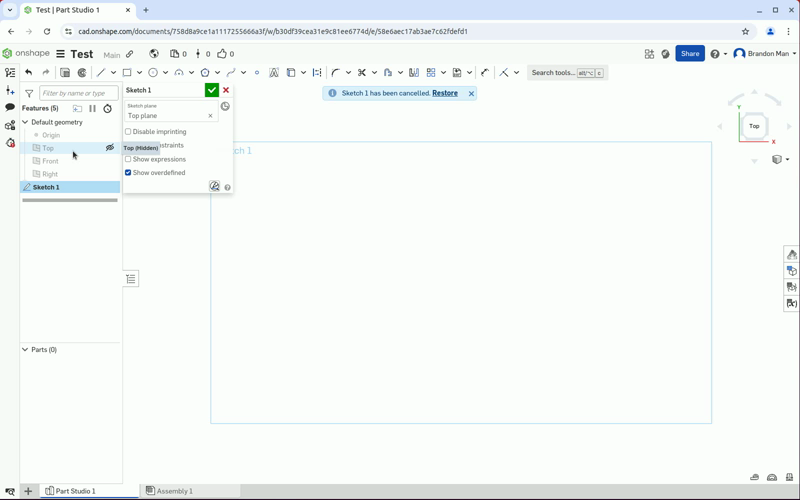
mouse_move(73, 352)
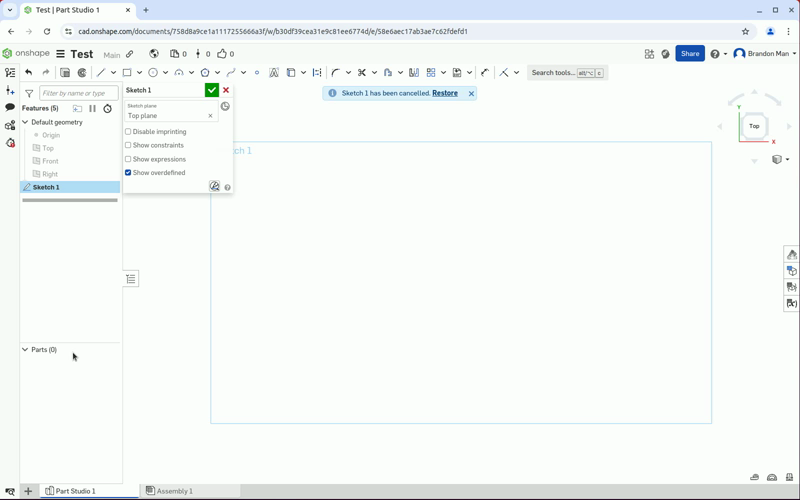
key(y)
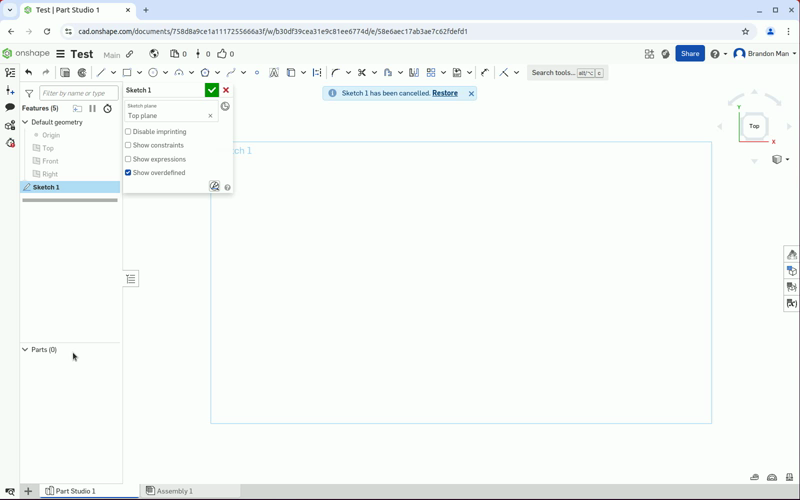
key(l)
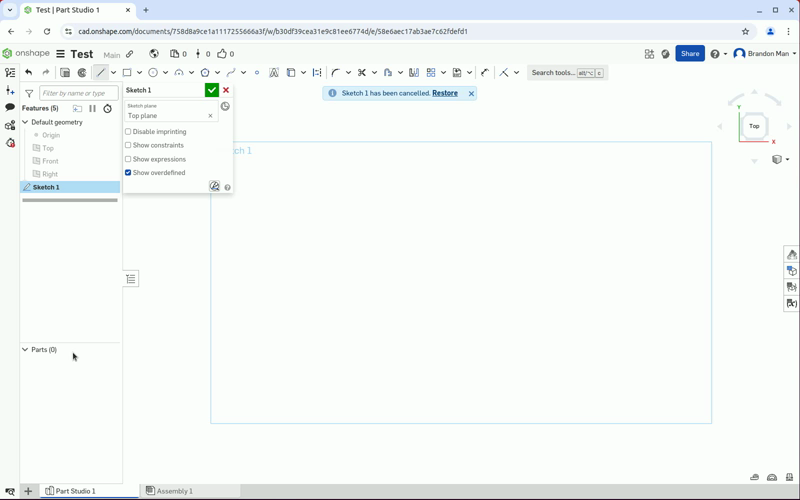
key_down(shift)
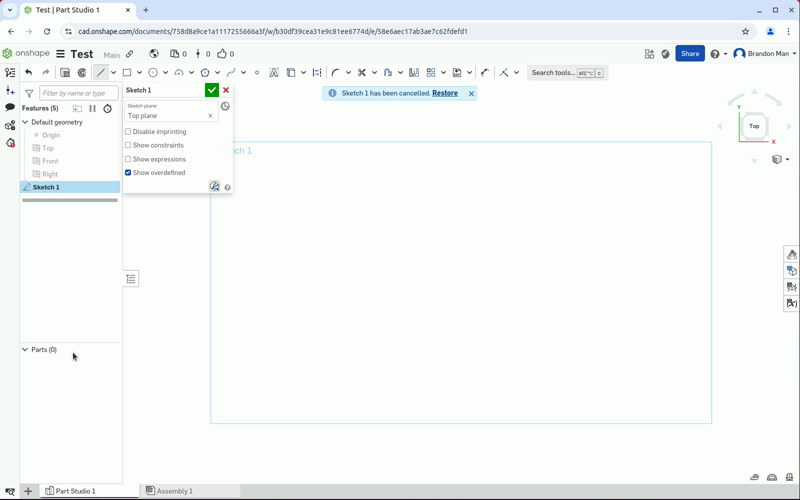
mouse_move(348, 313)
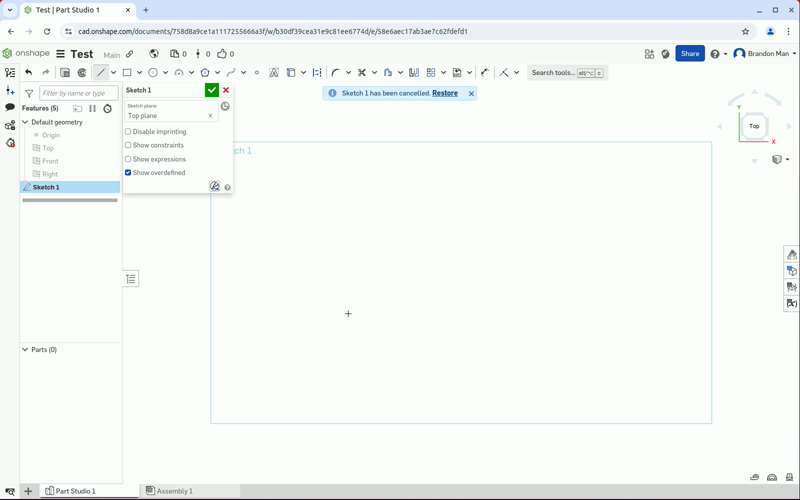
click(348, 313)
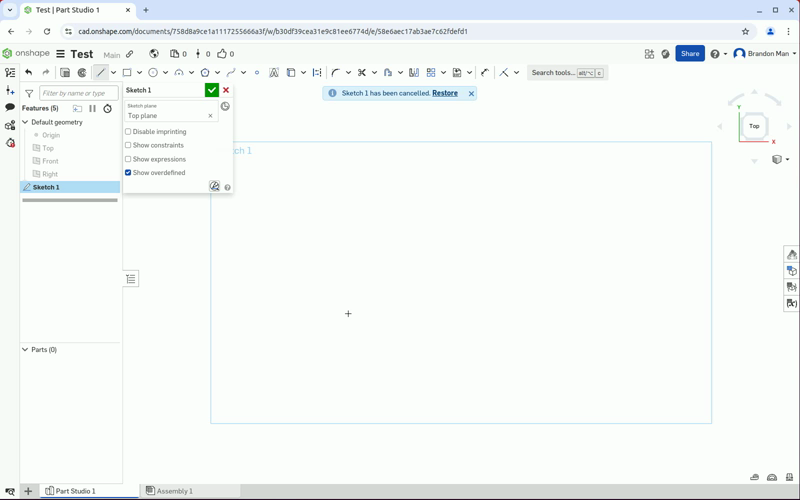
key_up(shift)
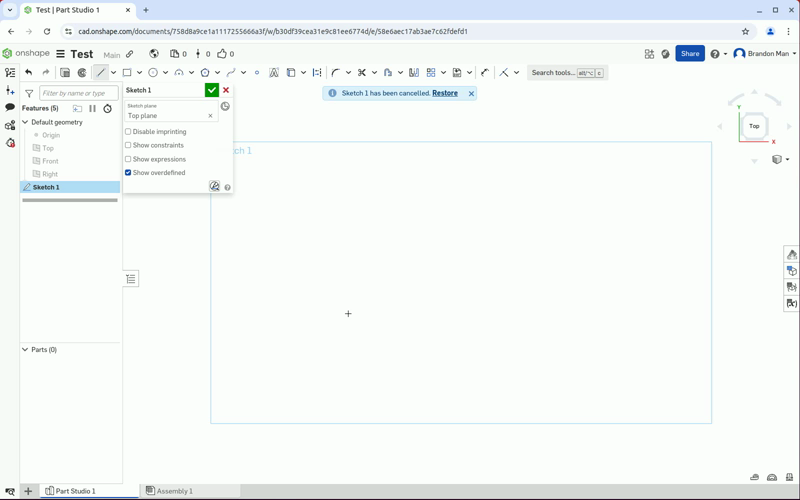
key_down(shift)
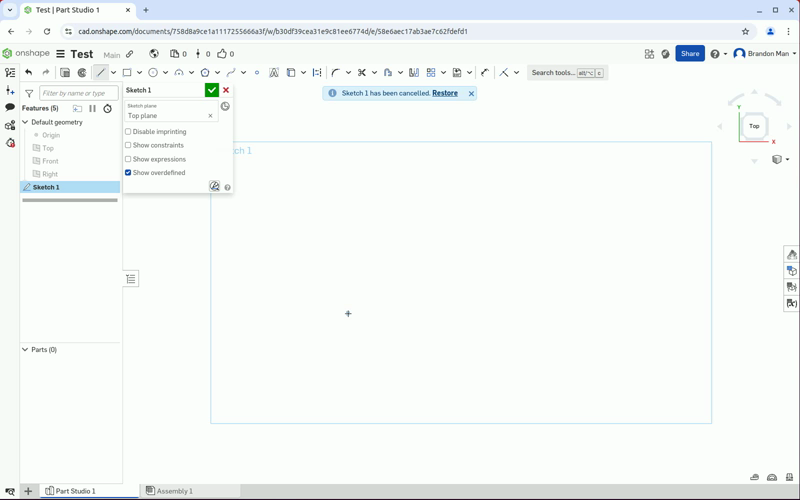
mouse_move(460, 313)
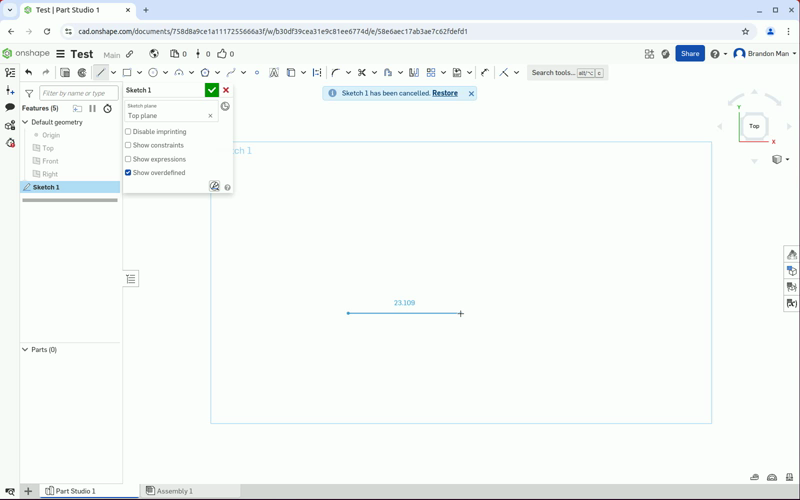
click(460, 313)
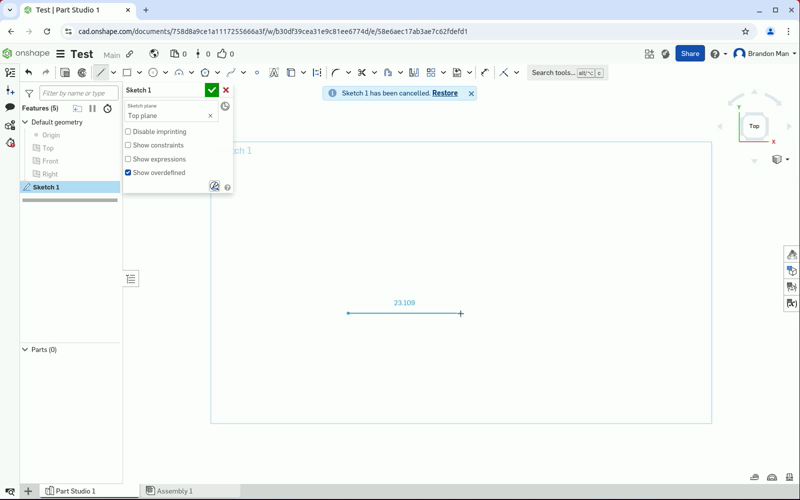
key_up(shift)
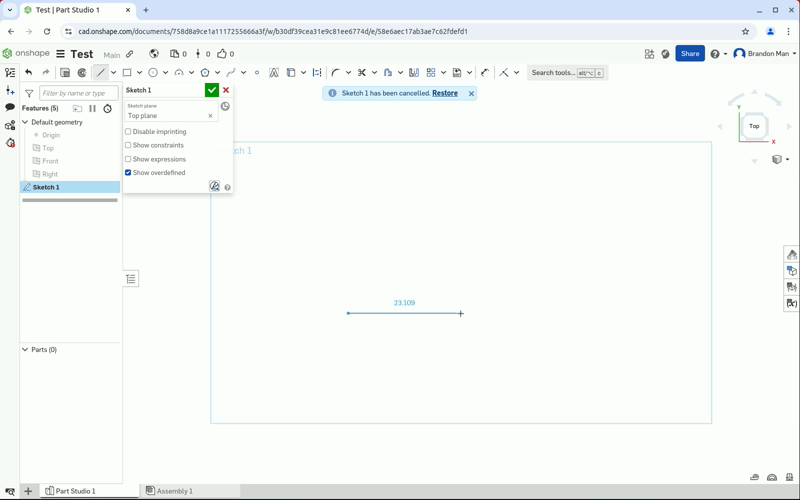
key_down(shift)
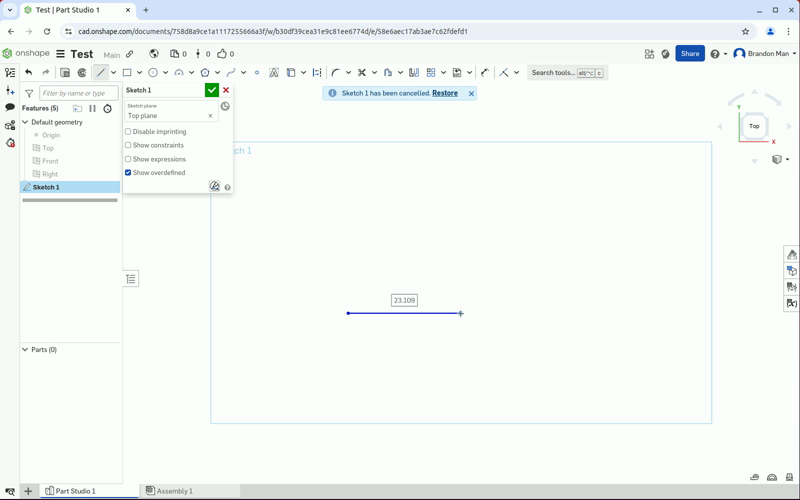
mouse_move(490, 313)
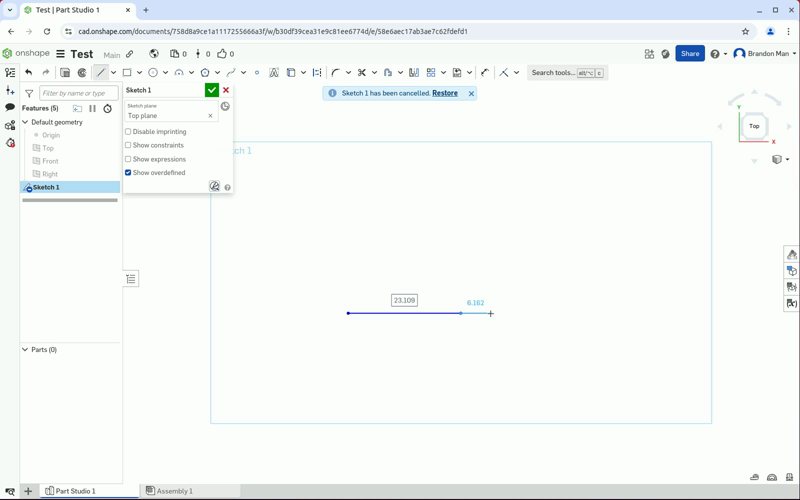
mouse_move(460, 282)
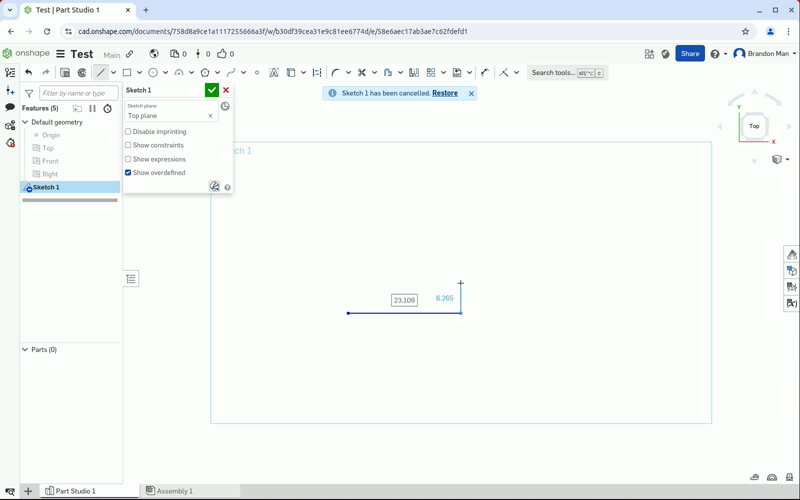
click(460, 282)
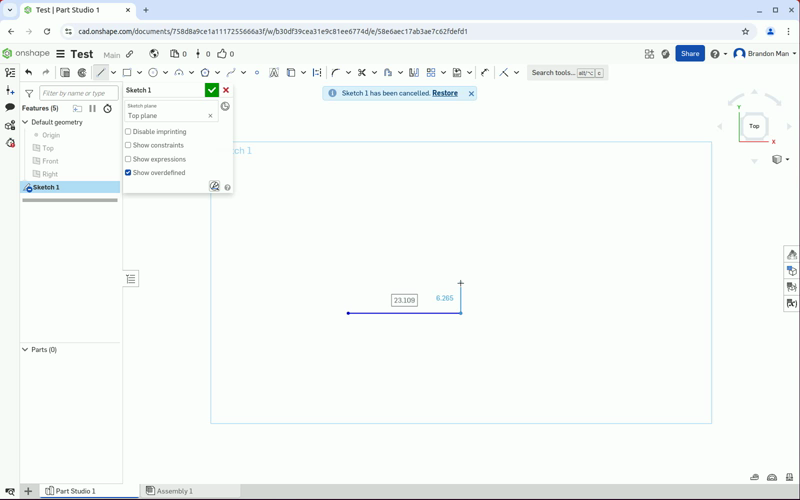
key_up(shift)
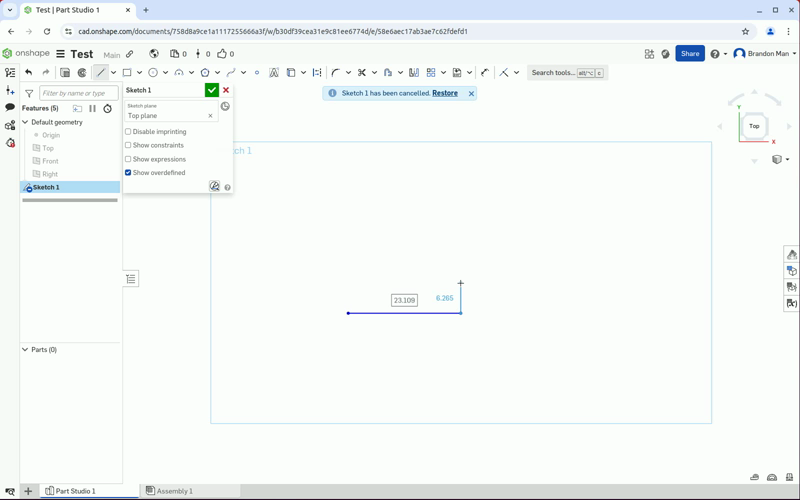
key_down(shift)
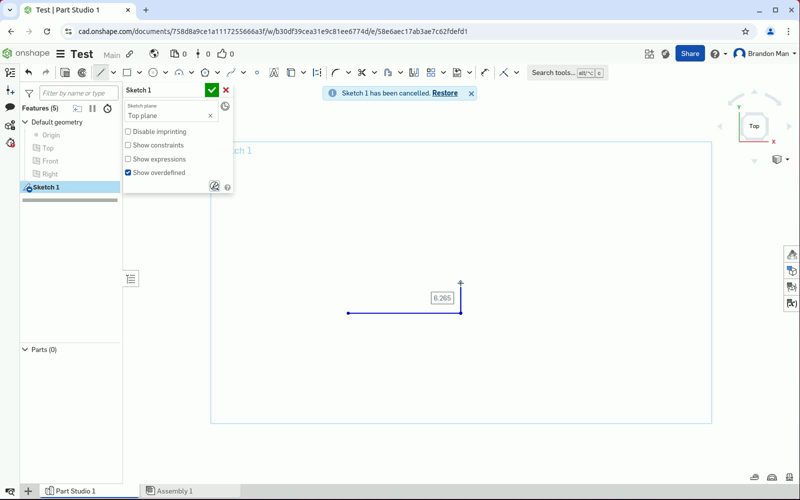
mouse_move(348, 282)
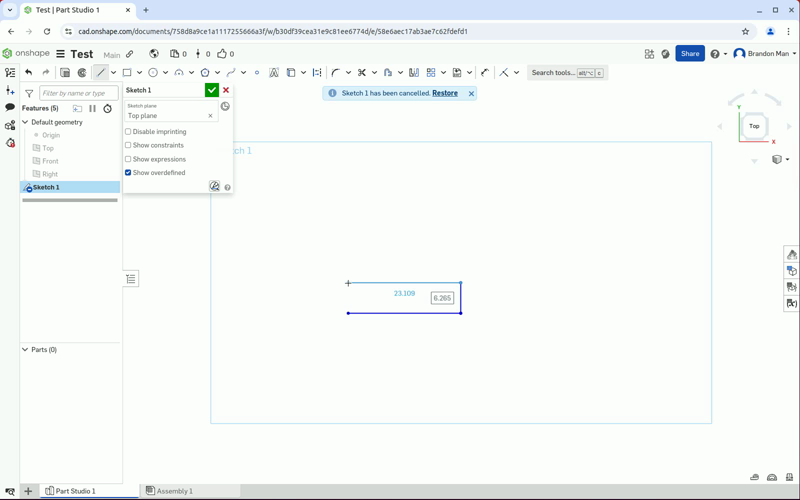
click(348, 282)
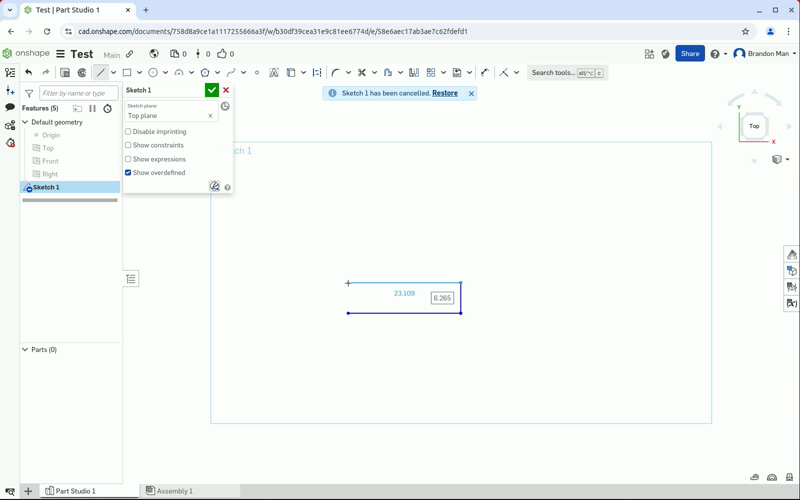
key_up(shift)
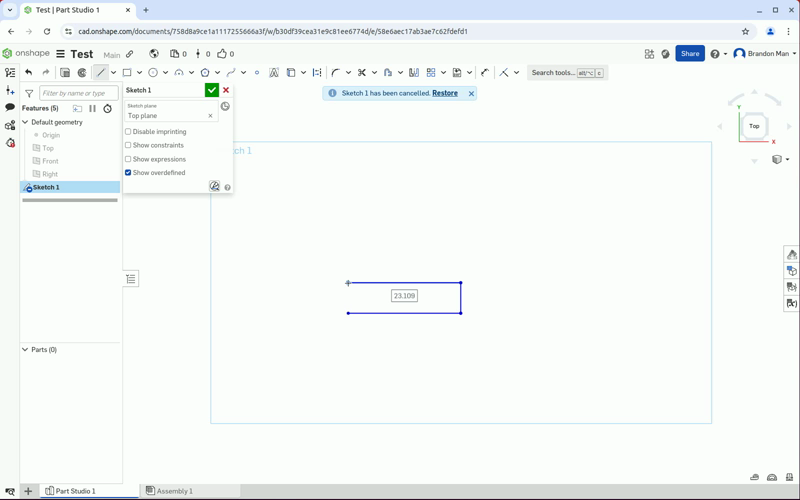
mouse_move(378, 282)
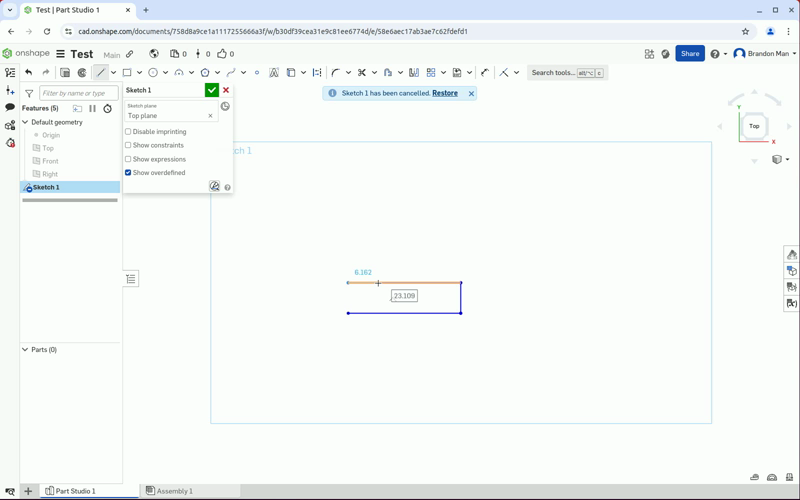
key_down(shift)
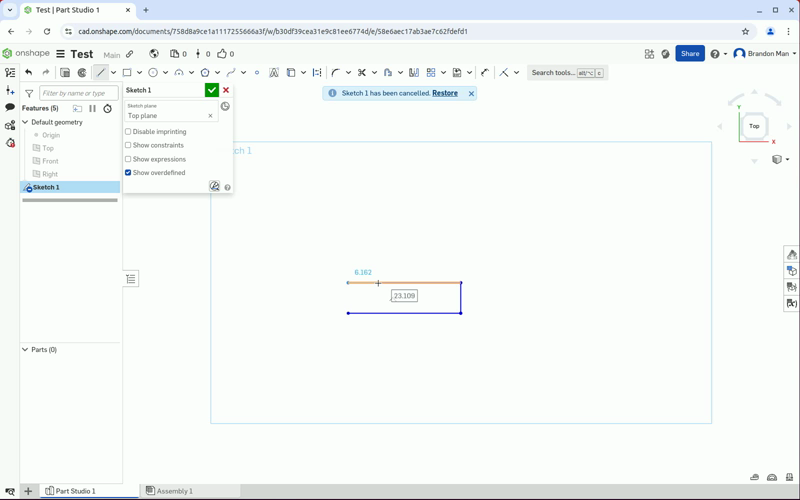
mouse_move(348, 313)
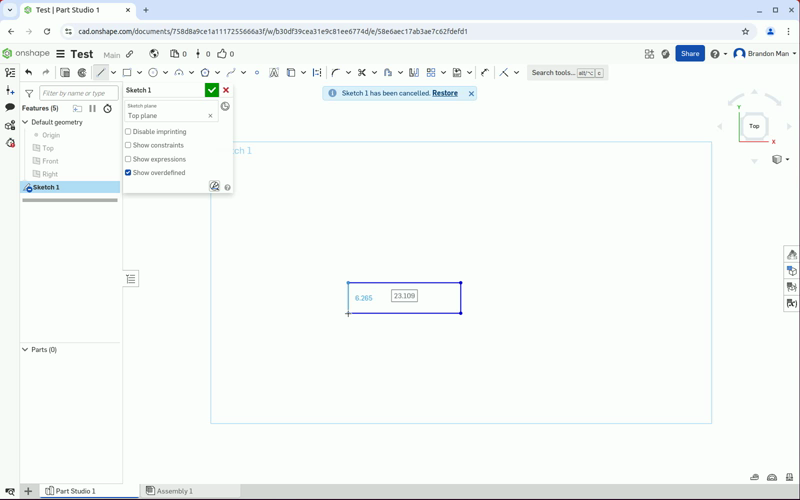
key_up(shift)
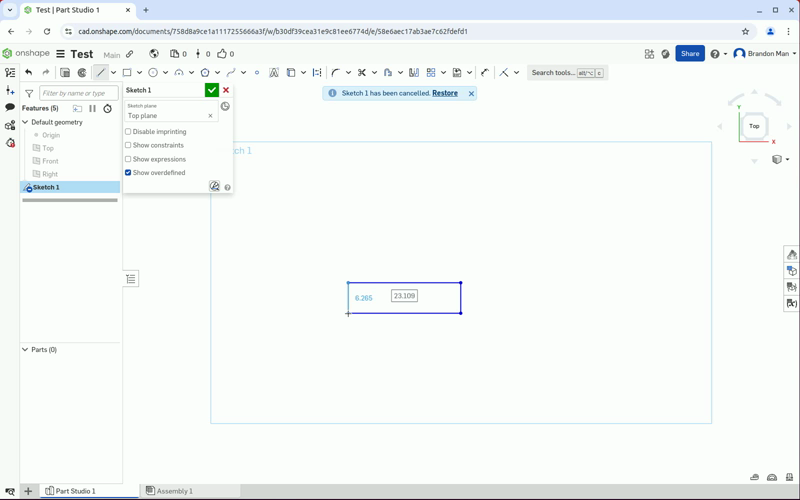
click(348, 313)
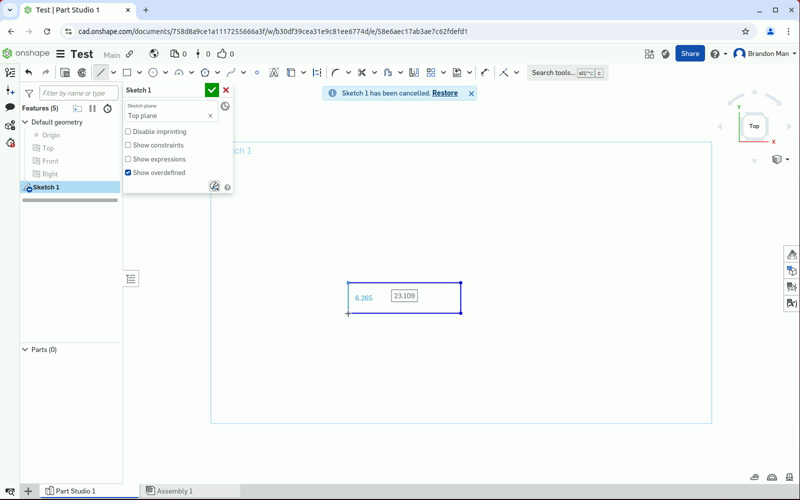
key(esc)
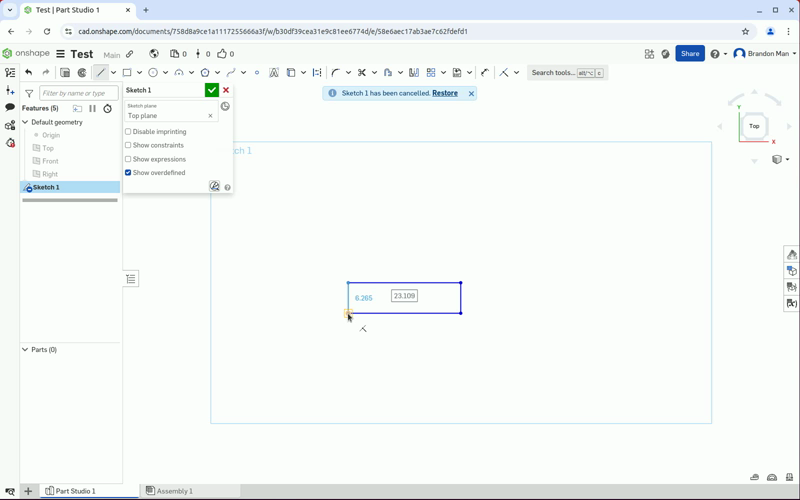
mouse_move(421, 310)
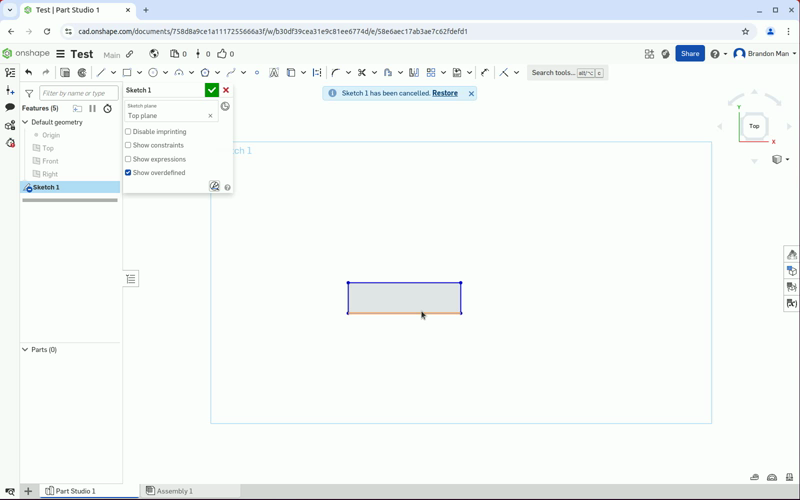
click(421, 310)
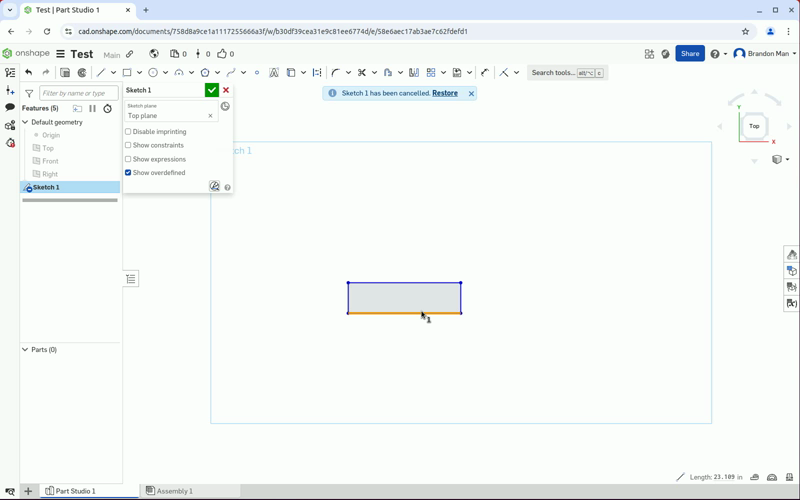
mouse_move(73, 352)
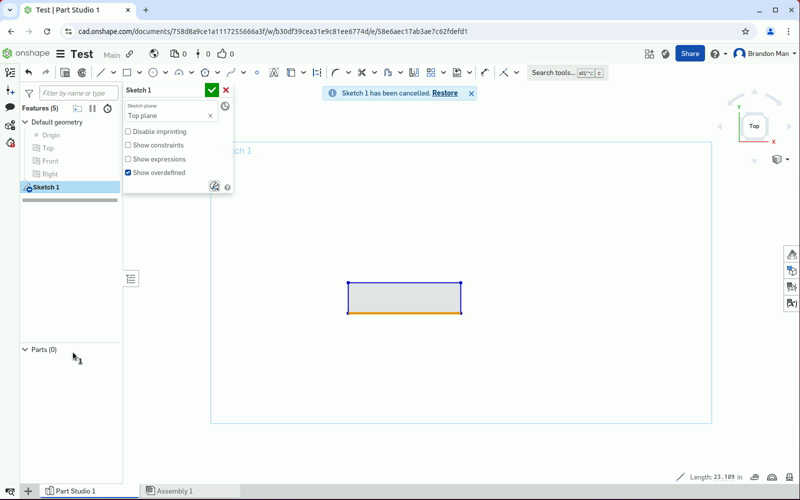
key(shift+y)
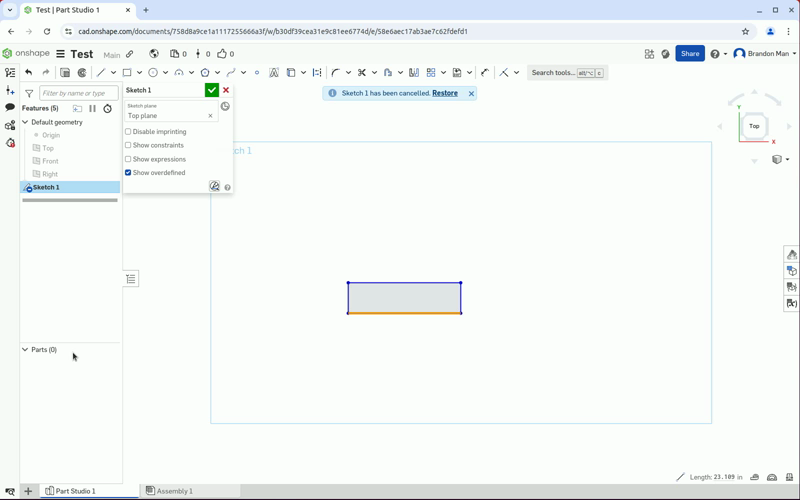
key(shift+e)
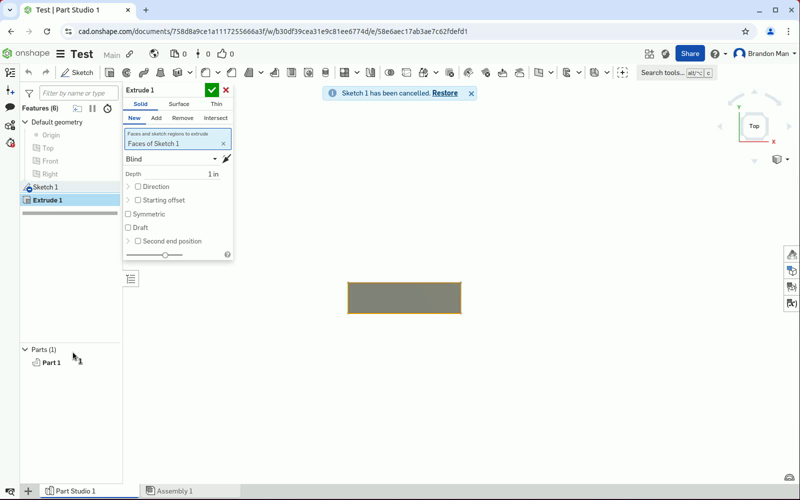
mouse_move(143, 106)
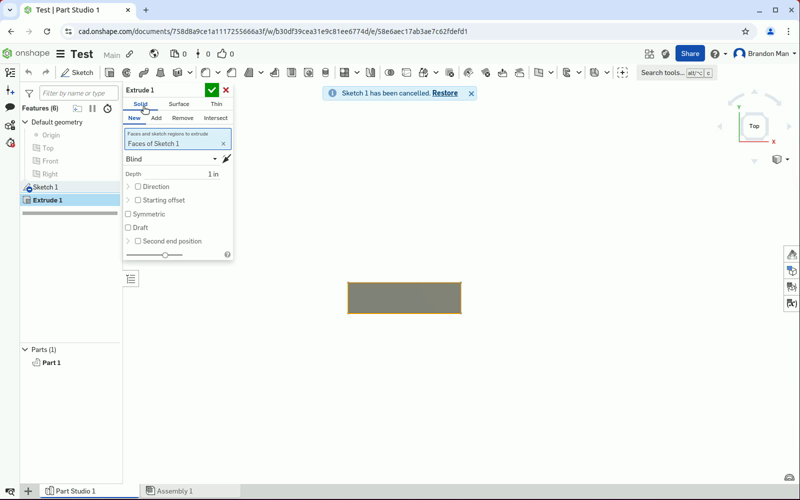
click(143, 106)
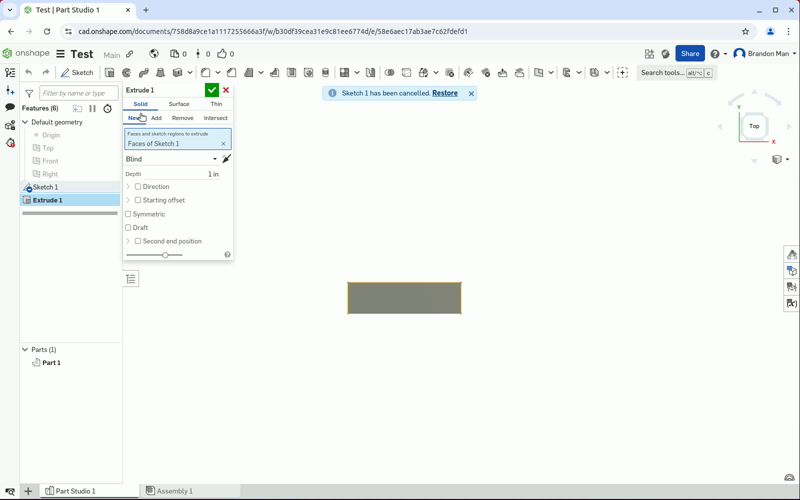
mouse_move(137, 120)
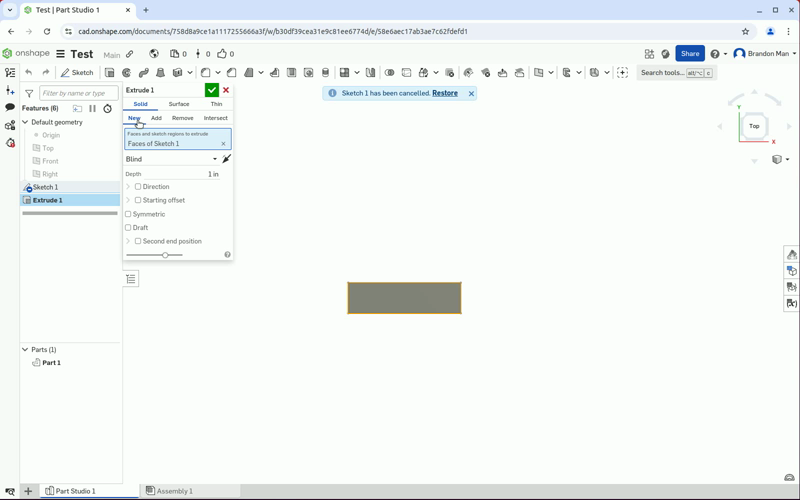
click(137, 120)
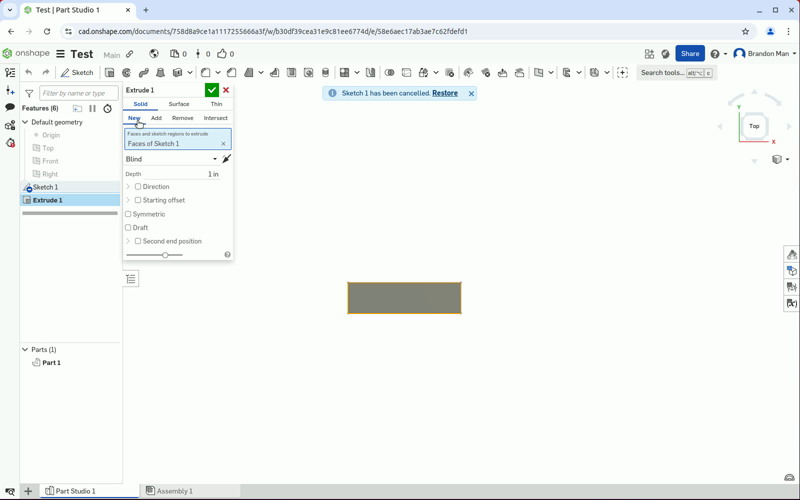
key(tab, 4)
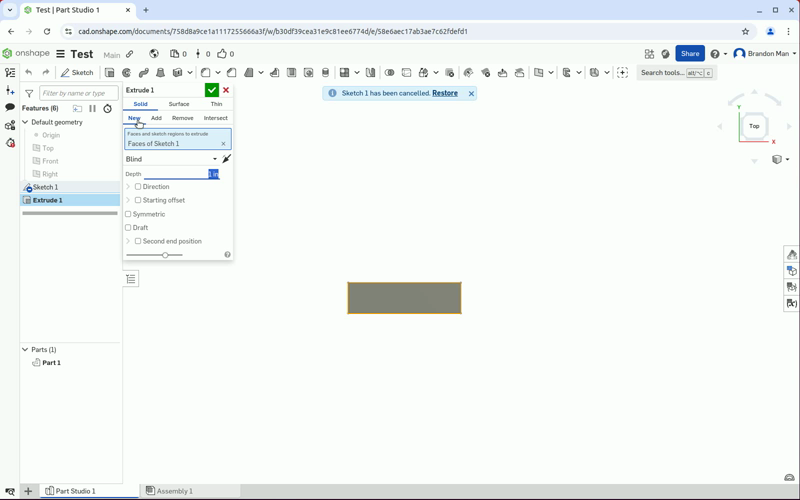
text(0.722)
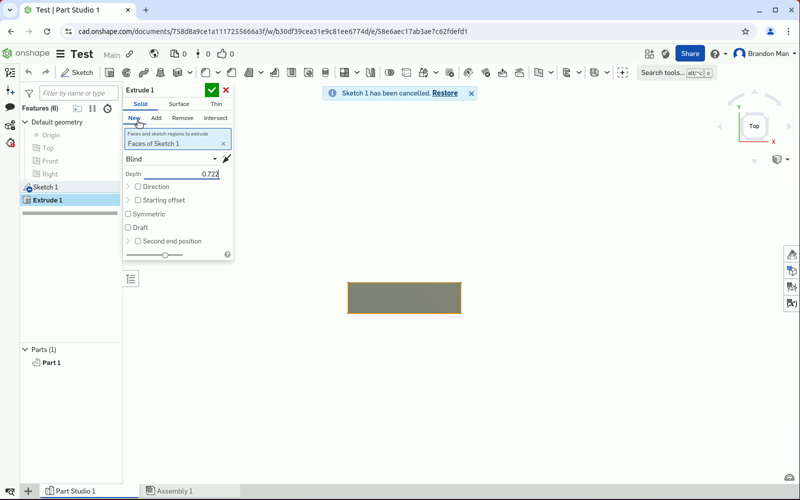
key(enter)
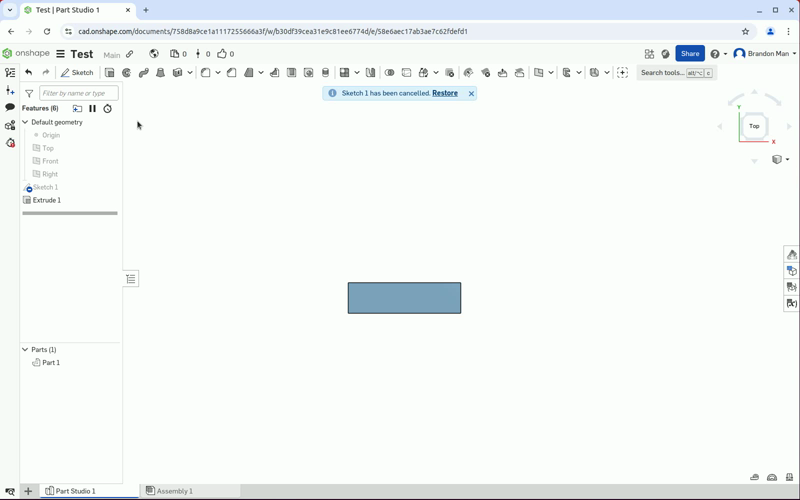
key(shift+h)
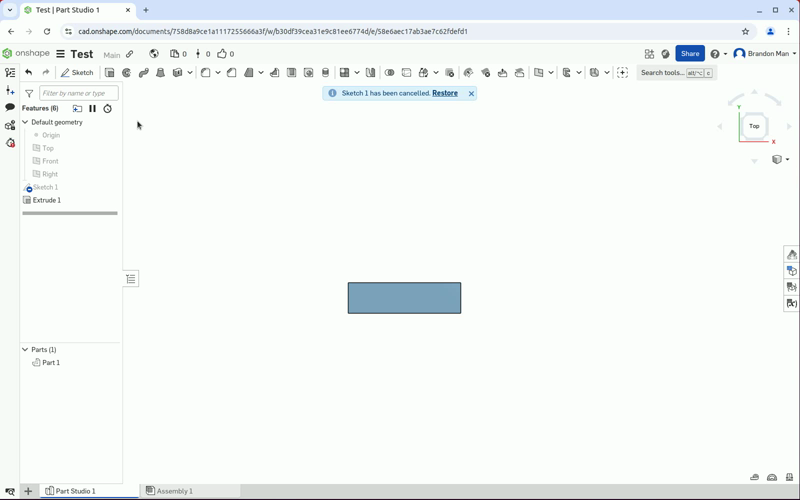
key(shift+h)
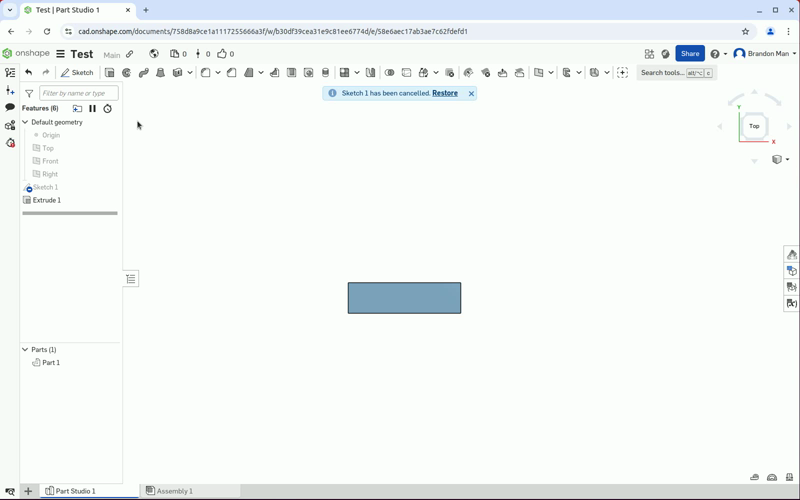
mouse_move(73, 189)
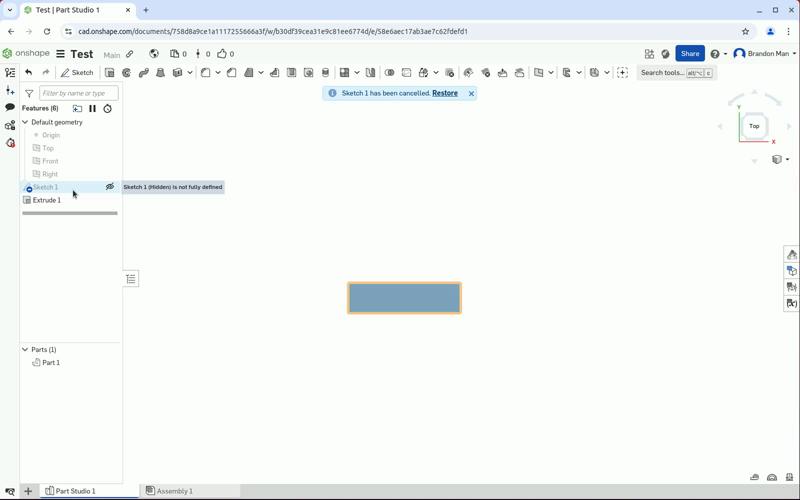
click(73, 189)
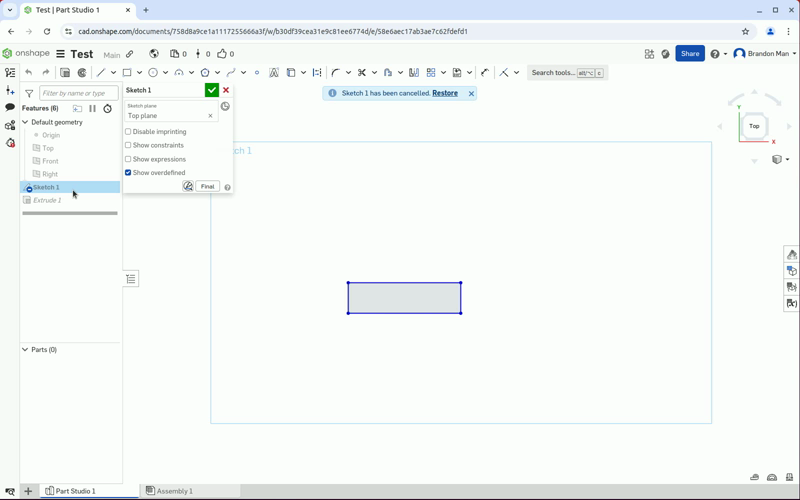
mouse_move(229, 92)
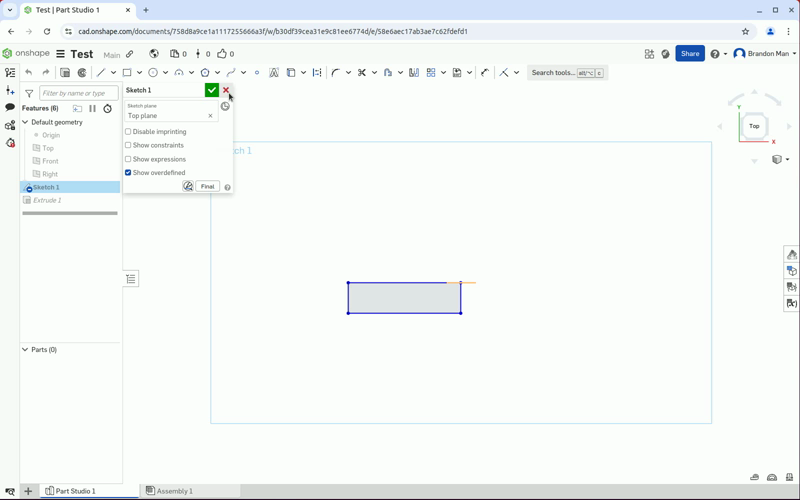
click(229, 92)
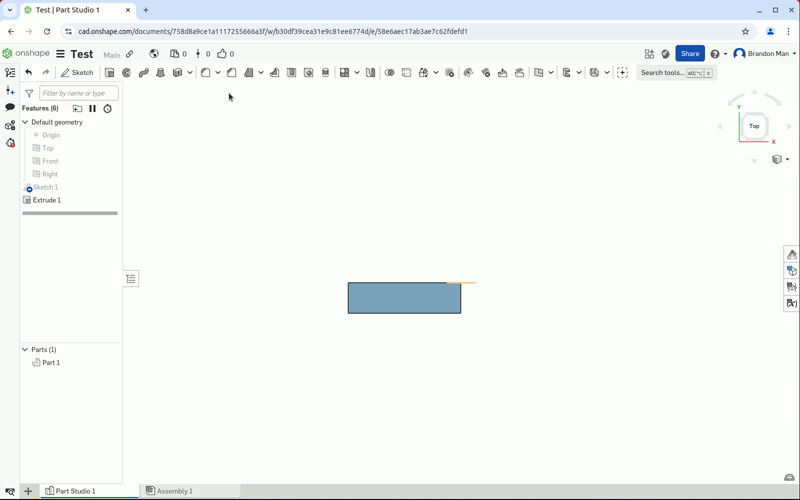
mouse_move(541, 75)
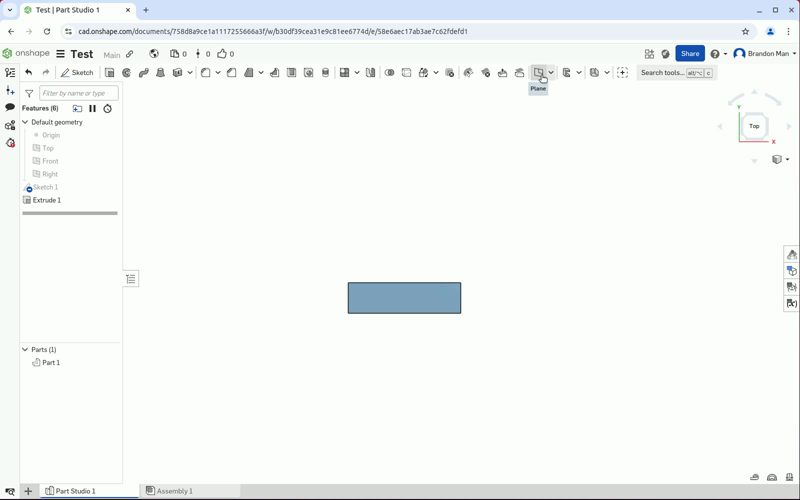
click(541, 75)
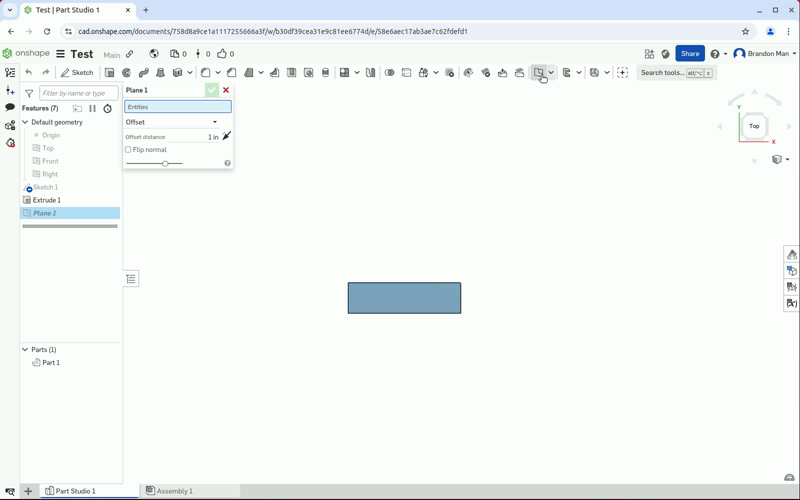
mouse_move(73, 150)
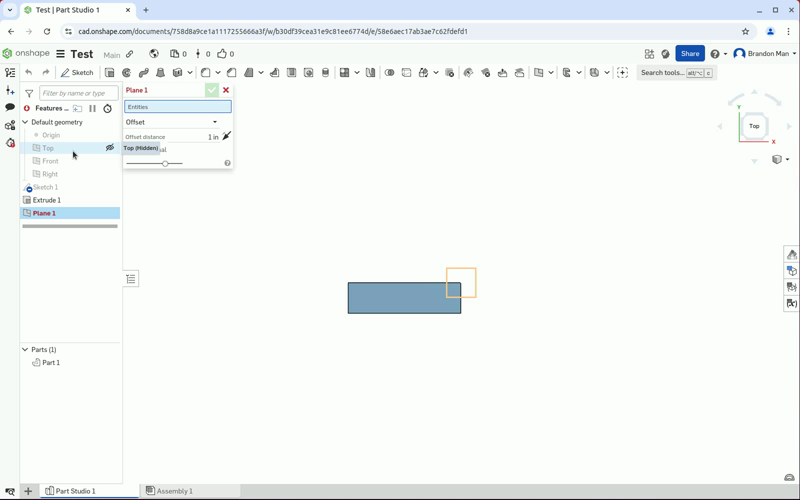
click(73, 150)
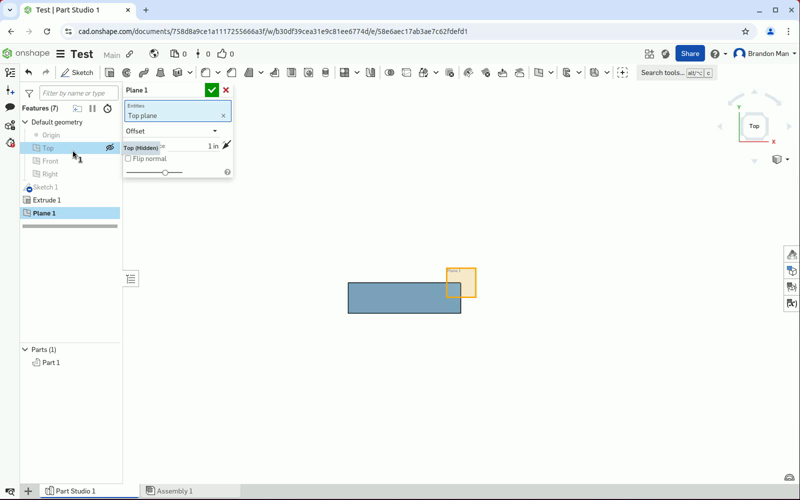
key(tab, 2)
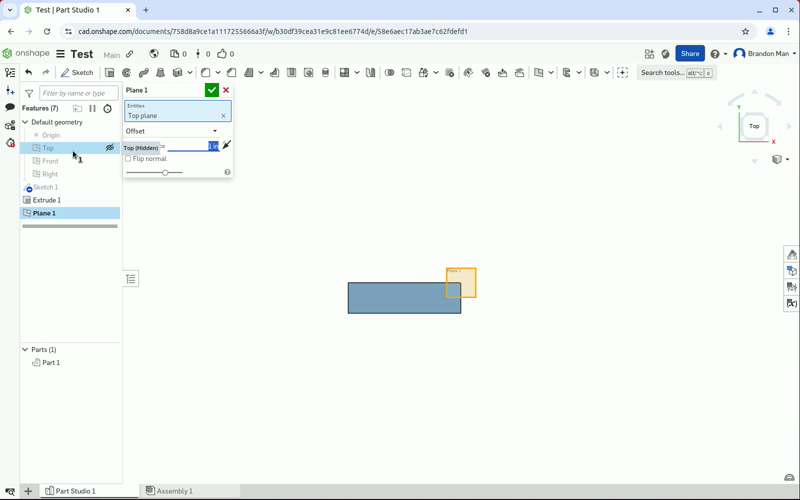
text(0.709)
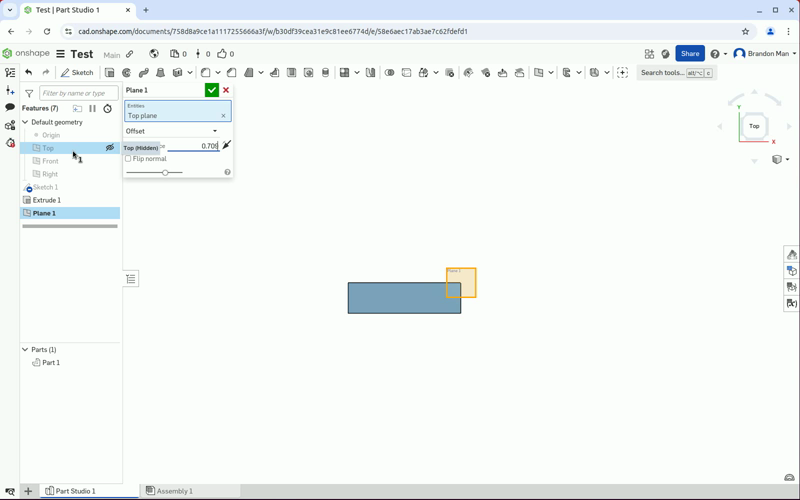
key(enter, 2)
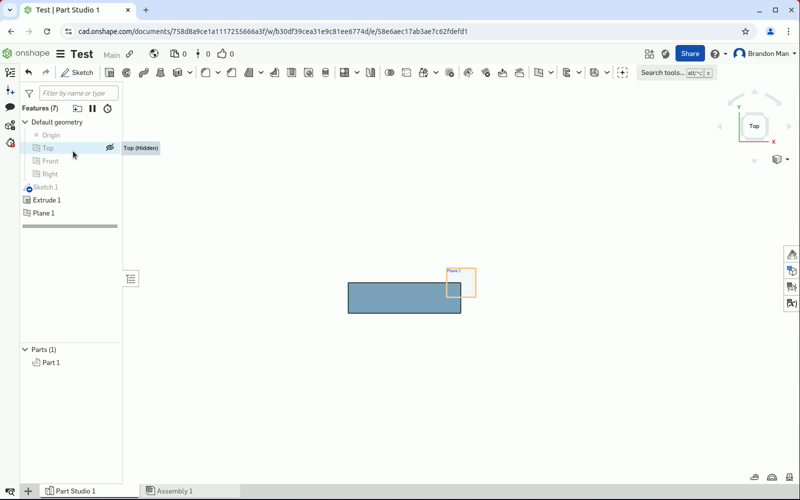
key(shift+s)
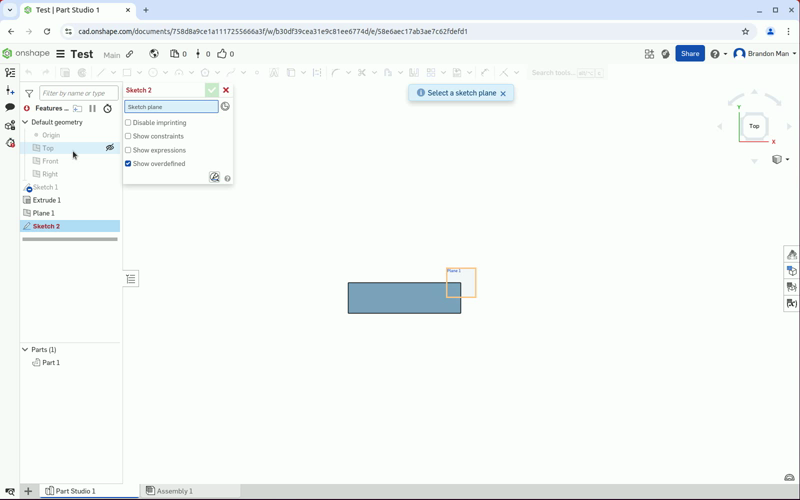
mouse_move(73, 215)
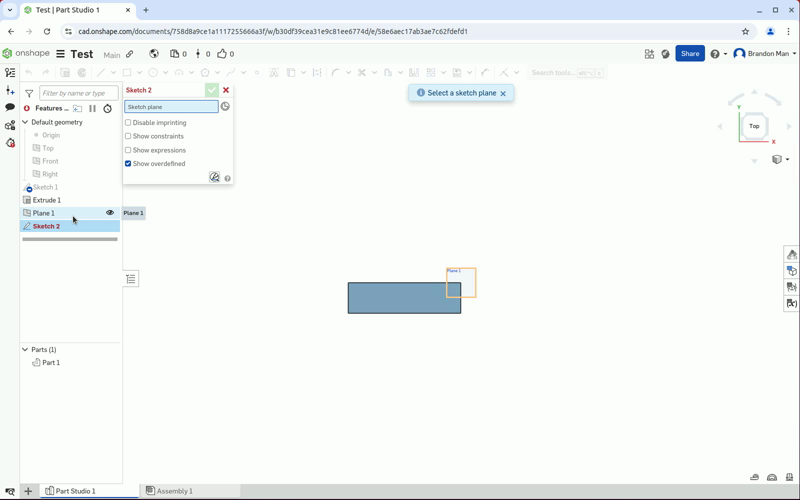
click(73, 215)
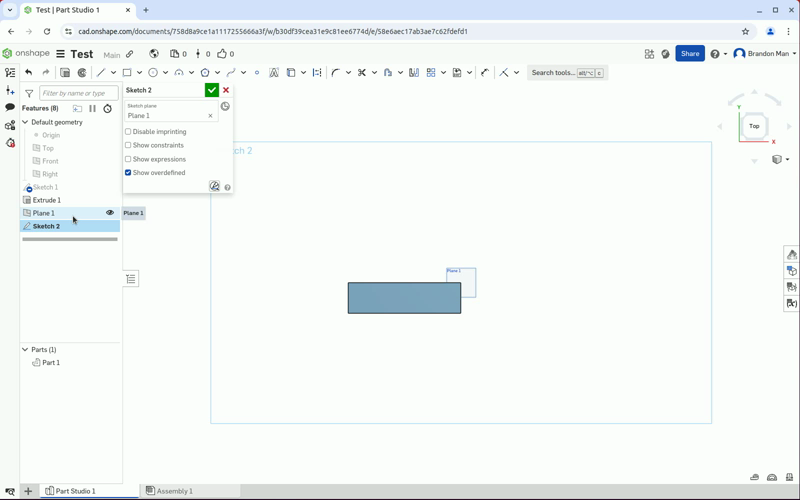
mouse_move(73, 352)
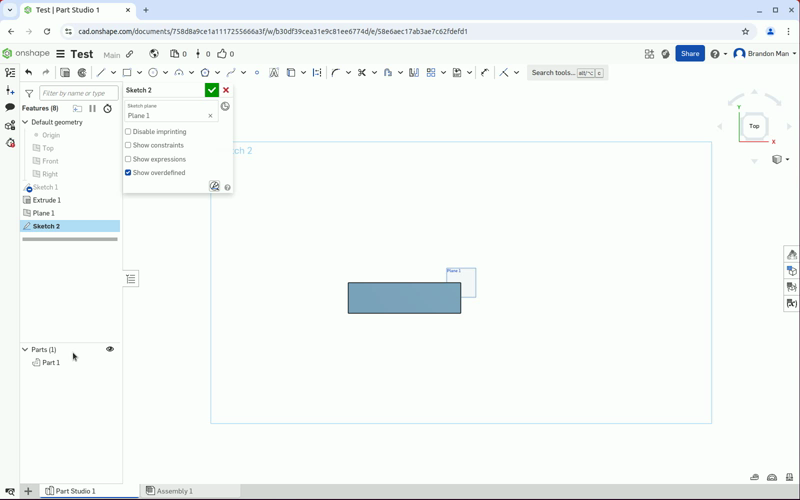
key(y)
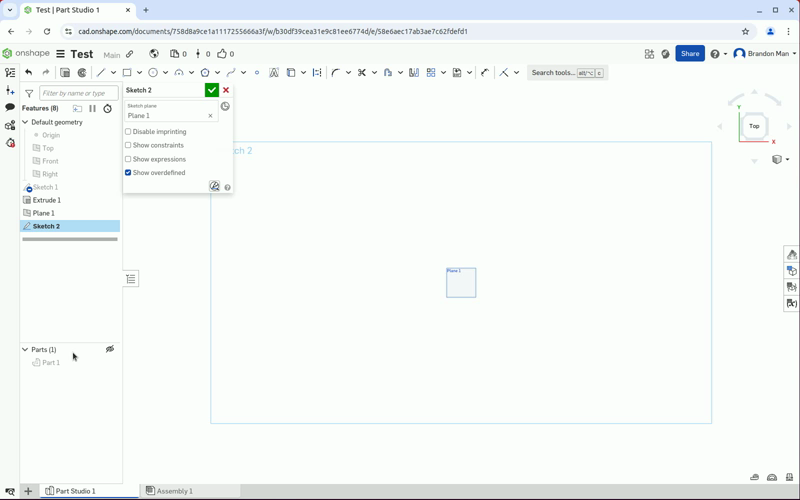
key(c)
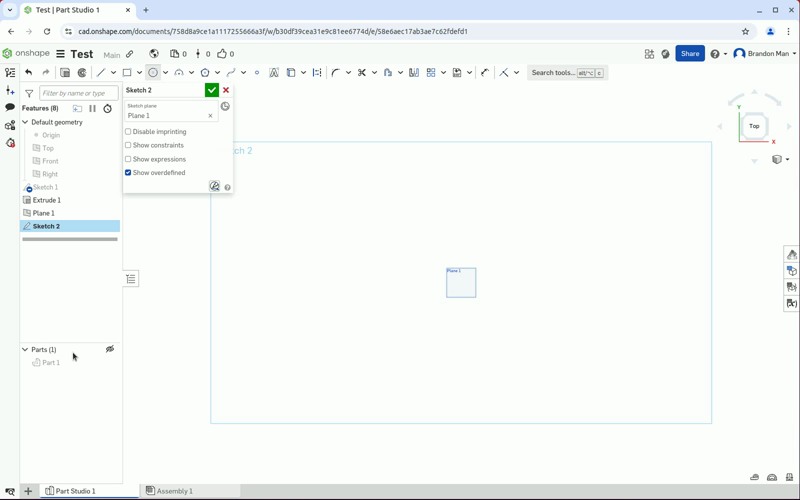
key_down(shift)
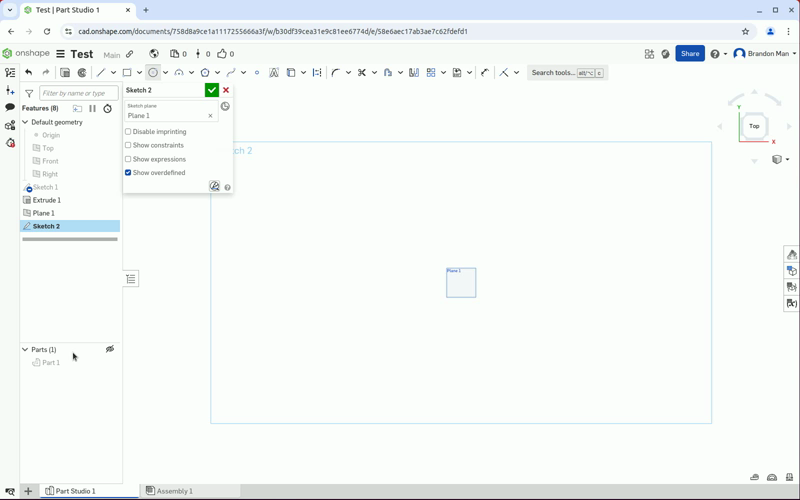
mouse_move(353, 293)
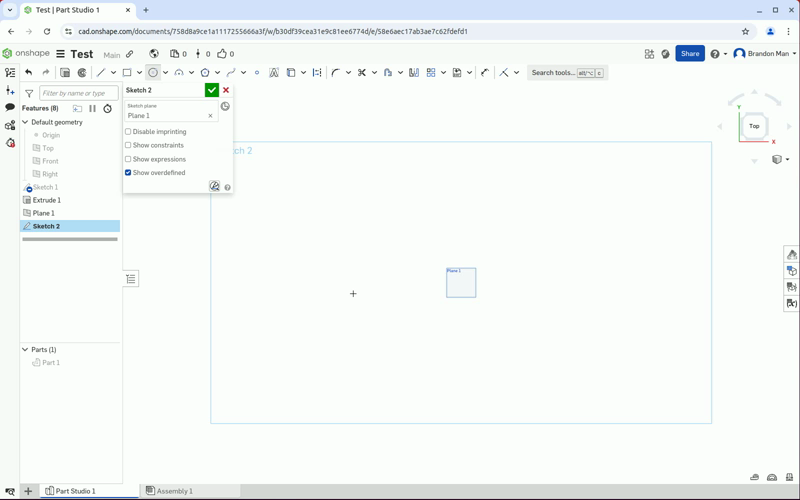
click(353, 293)
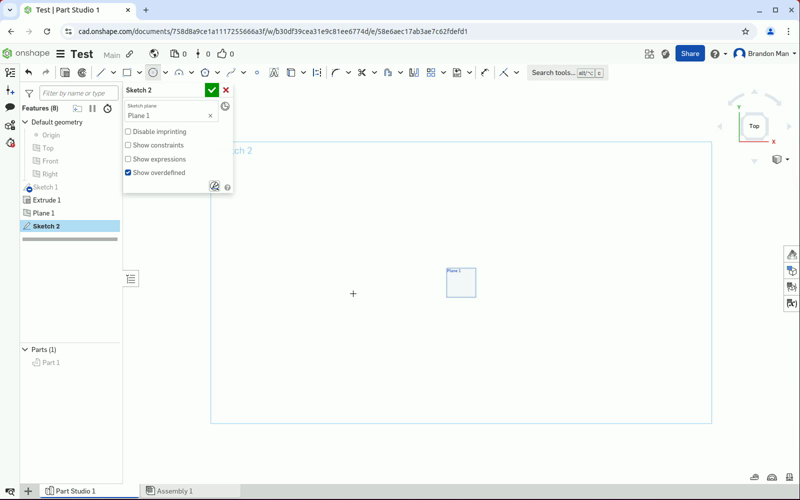
key_up(shift)
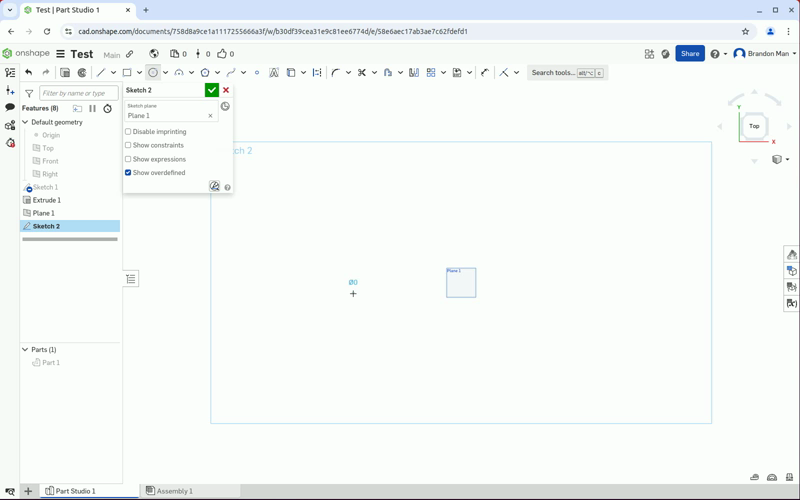
mouse_move(355, 293)
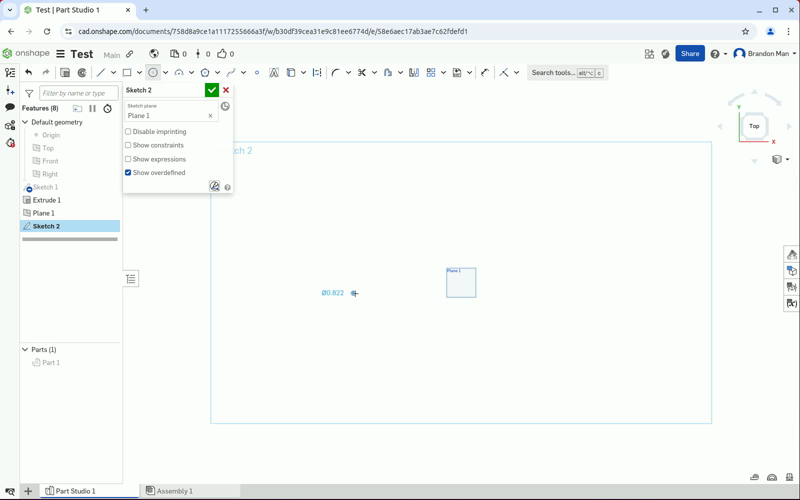
scroll(6)
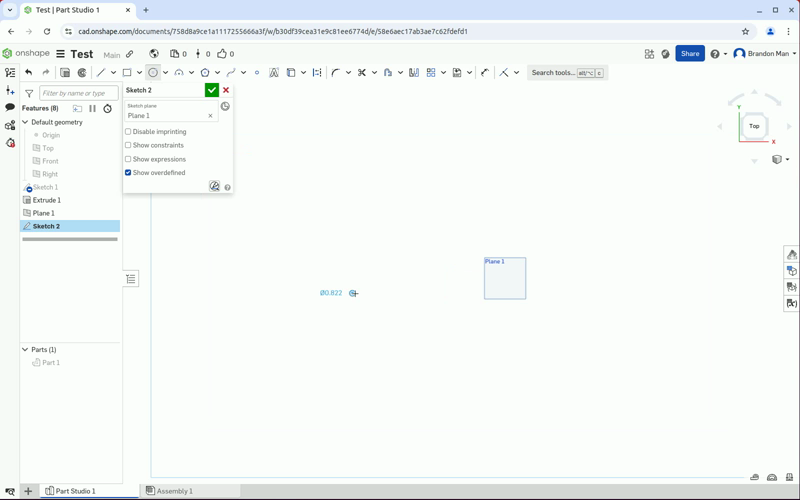
scroll(6)
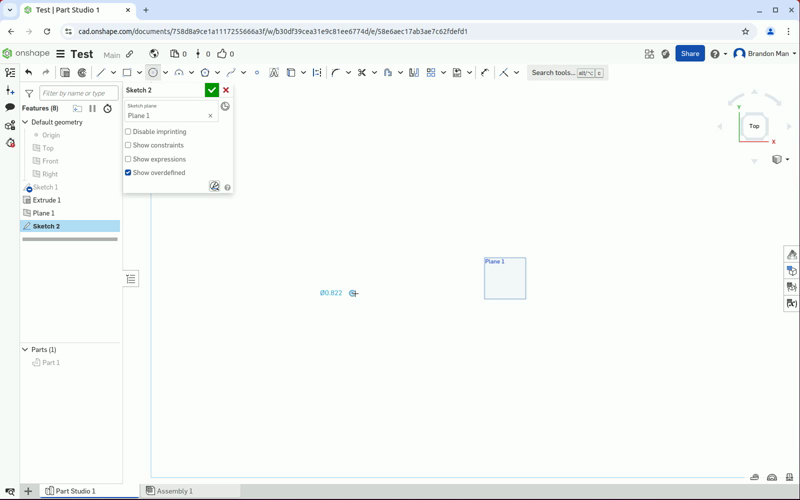
scroll(6)
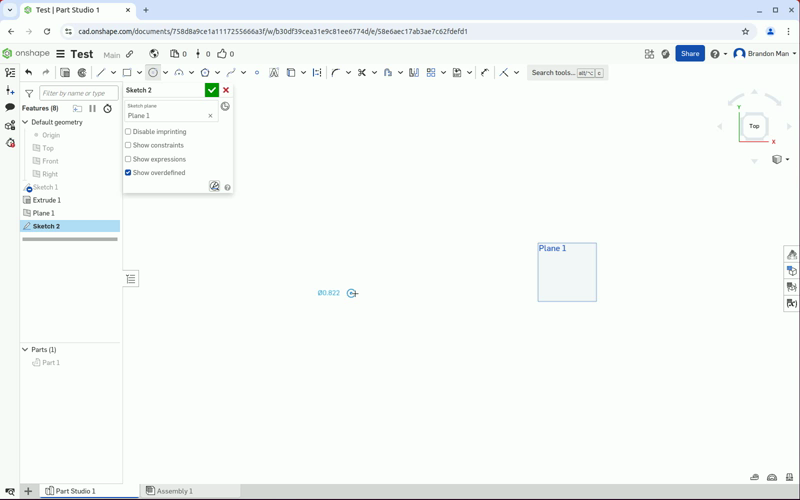
scroll(6)
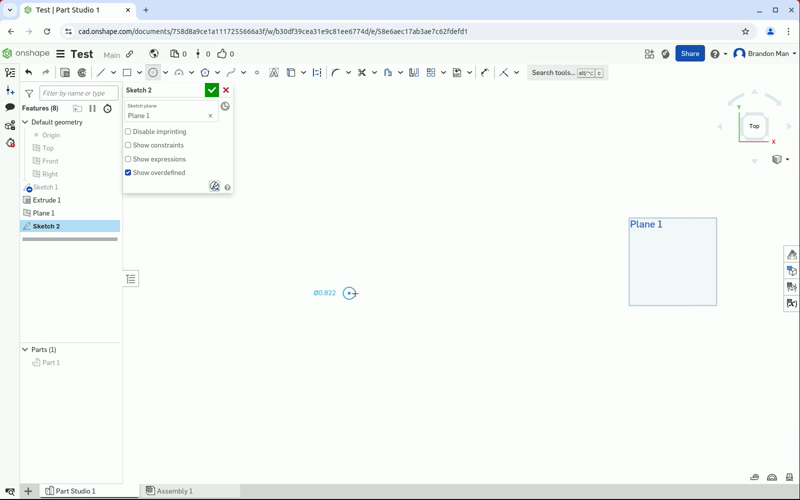
scroll(6)
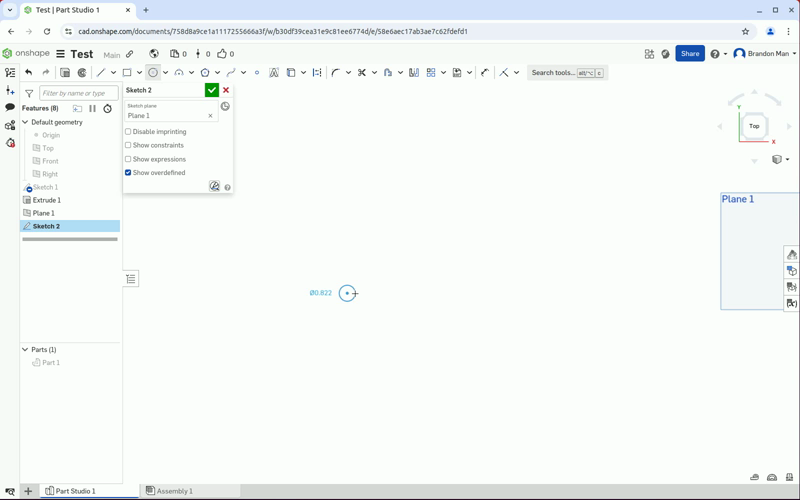
scroll(6)
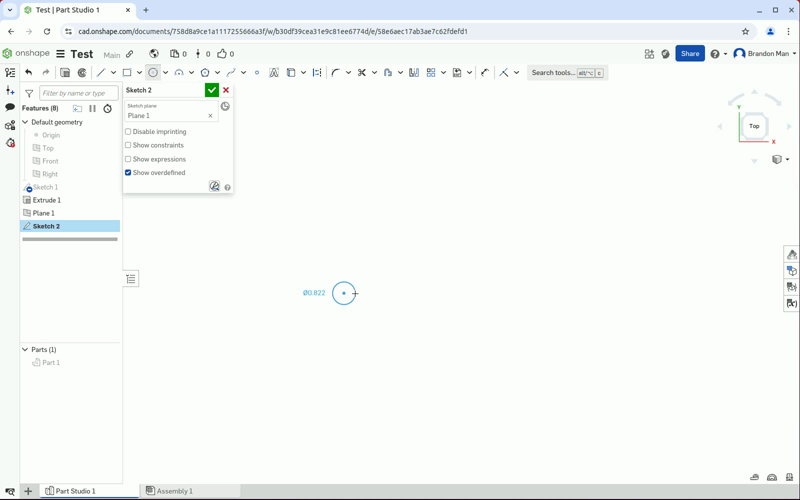
scroll(6)
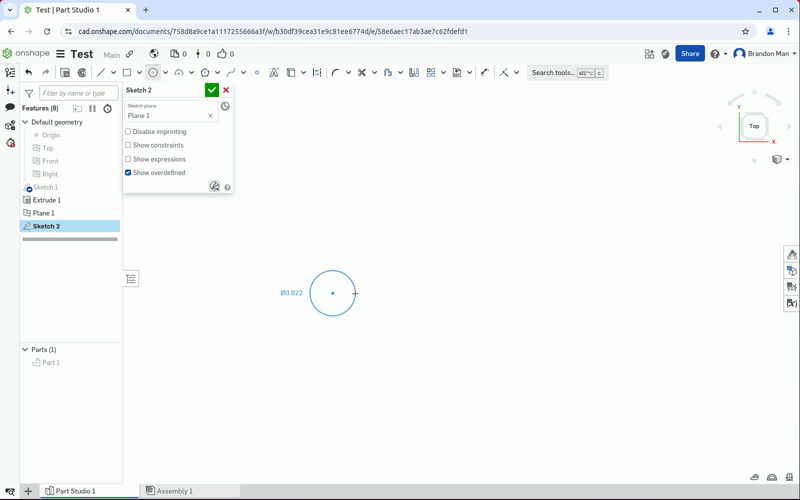
click(355, 293)
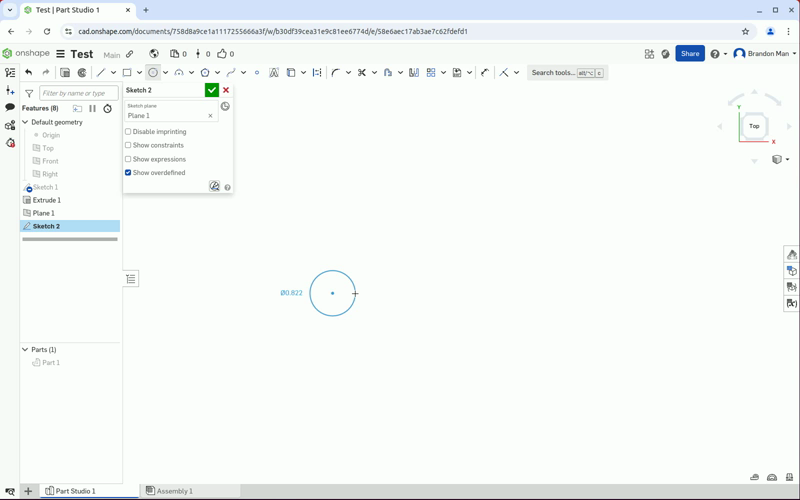
scroll(-6)
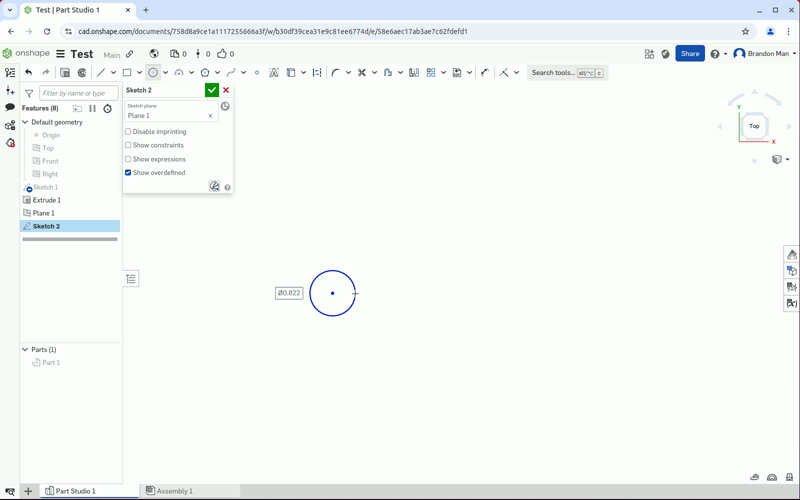
scroll(-6)
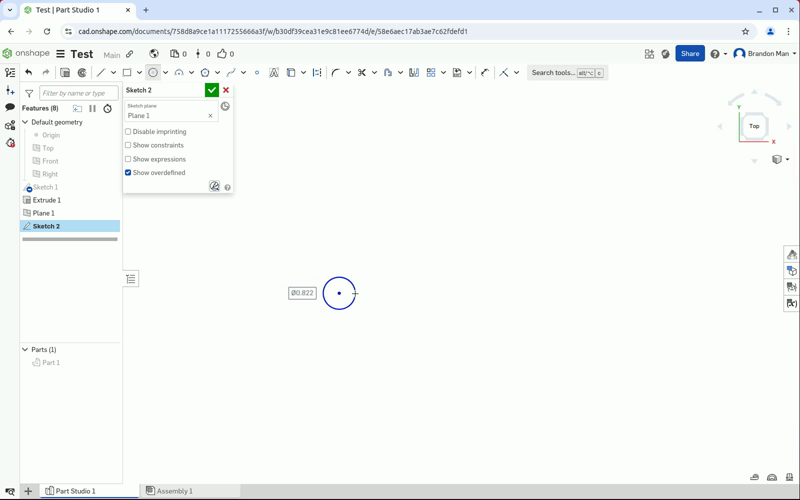
scroll(-6)
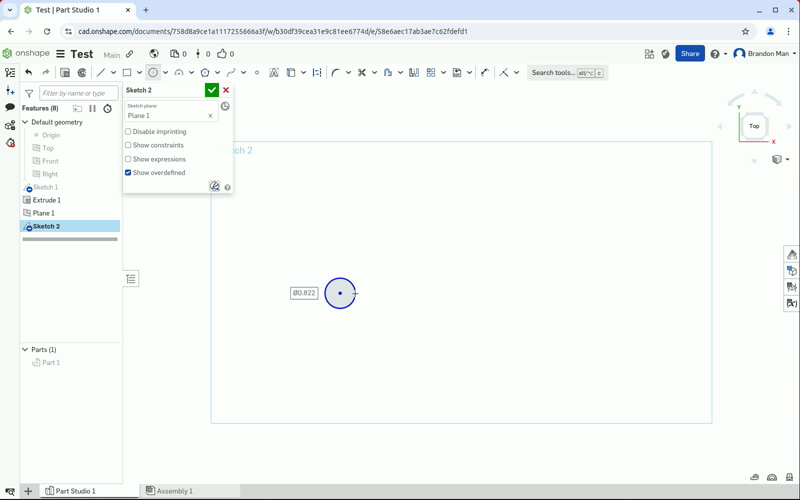
scroll(-6)
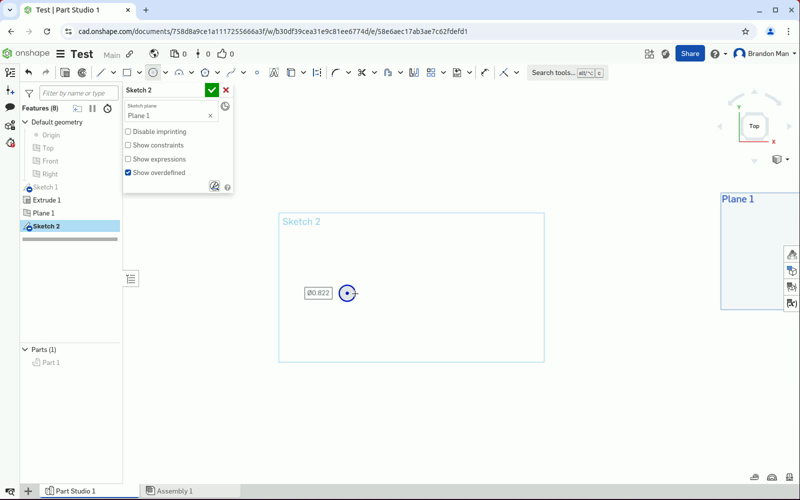
scroll(-6)
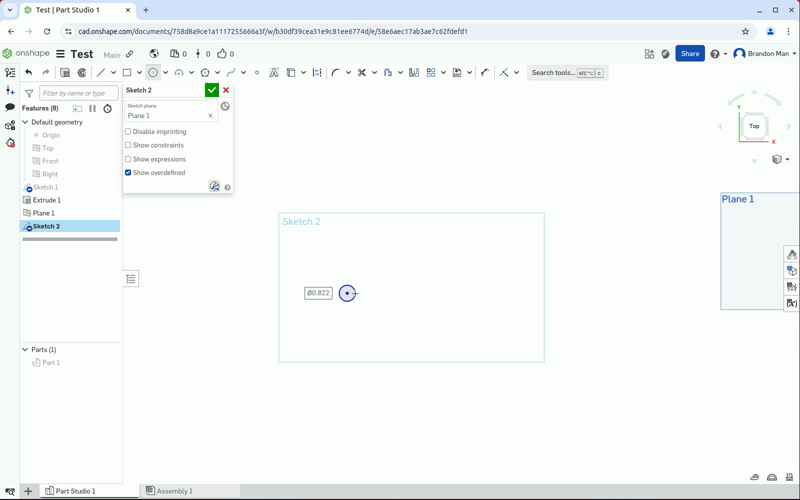
scroll(-6)
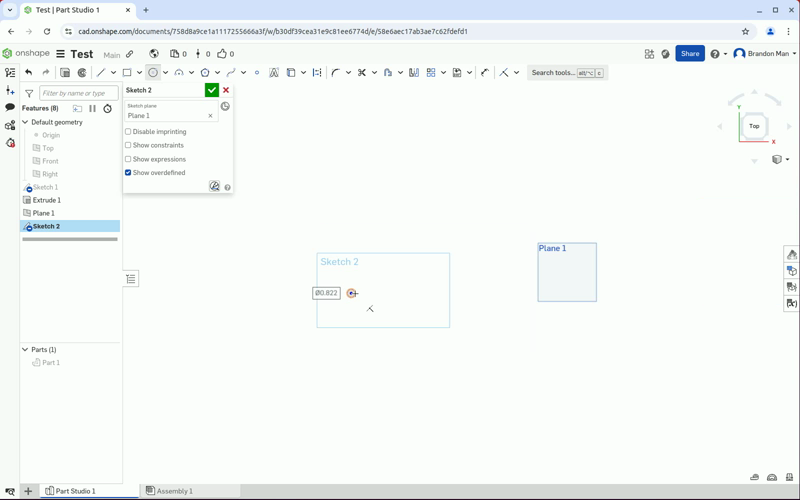
scroll(-6)
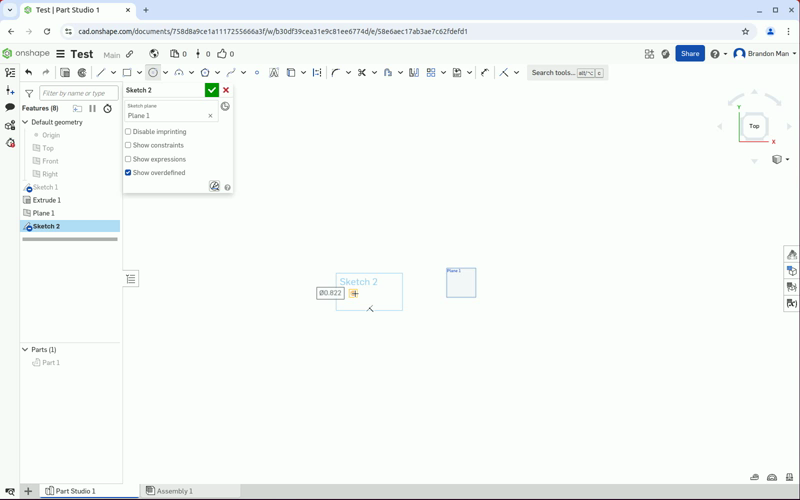
key(esc)
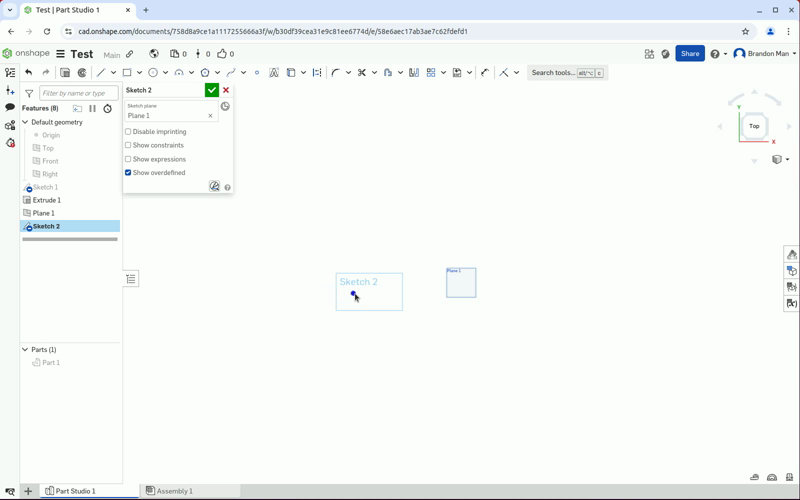
mouse_move(352, 292)
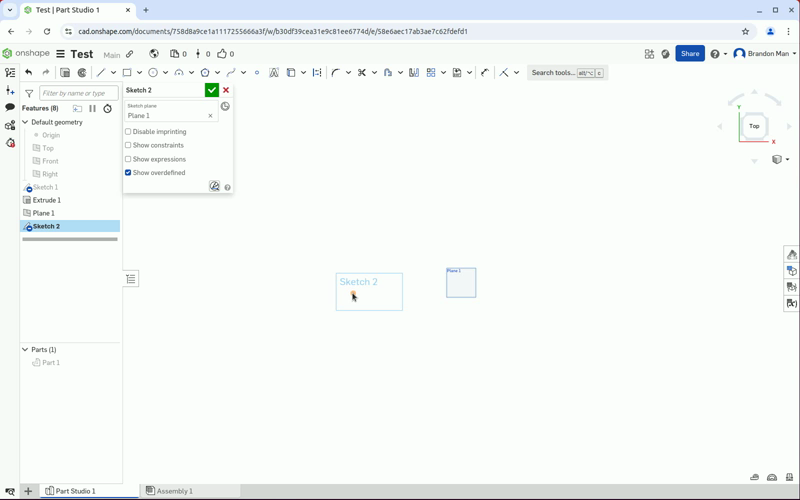
scroll(6)
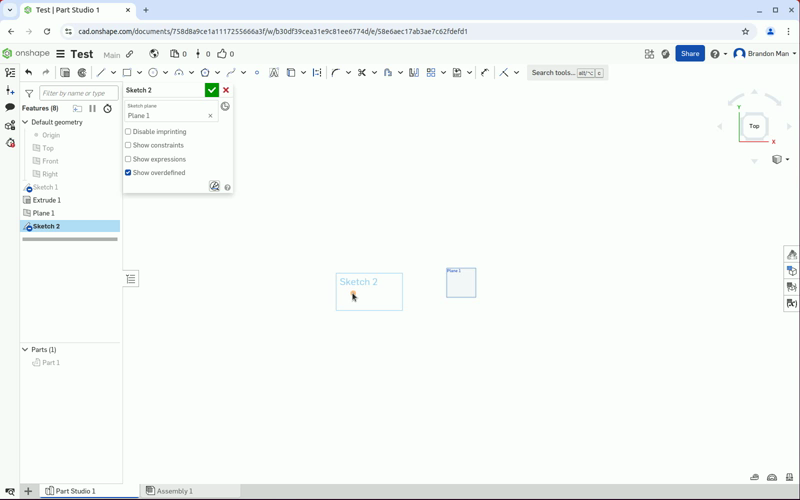
scroll(6)
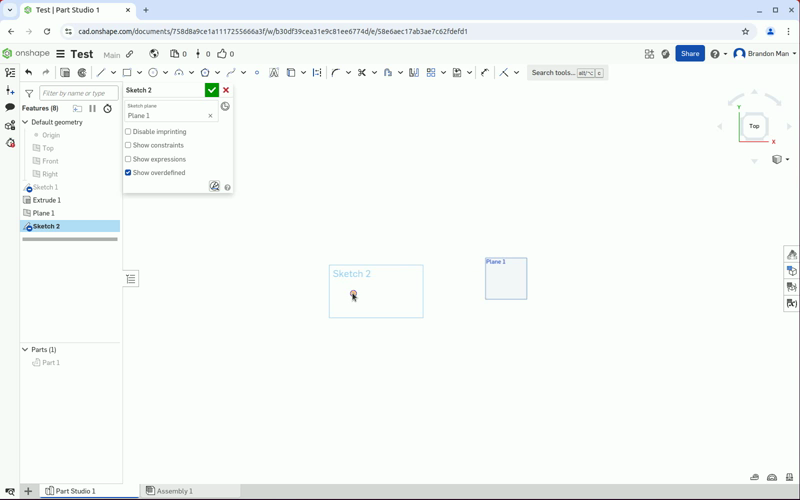
scroll(6)
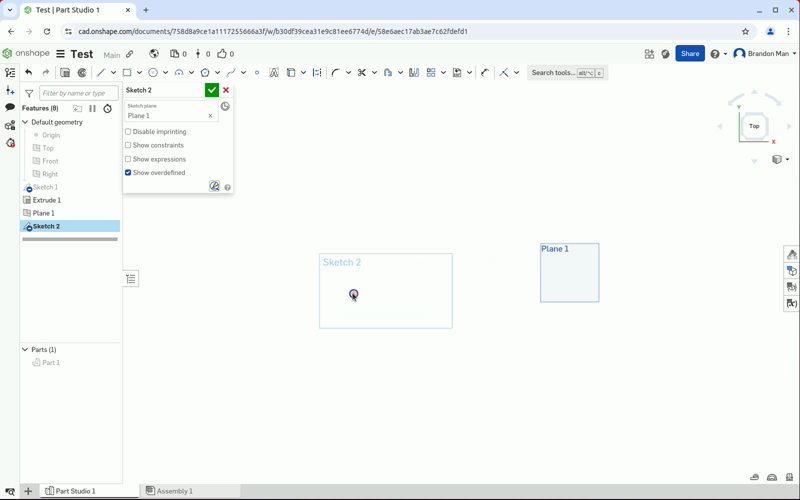
scroll(6)
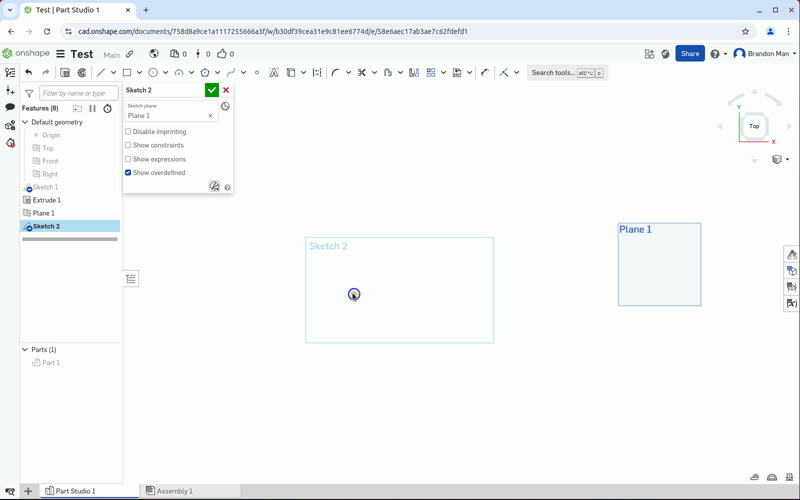
scroll(6)
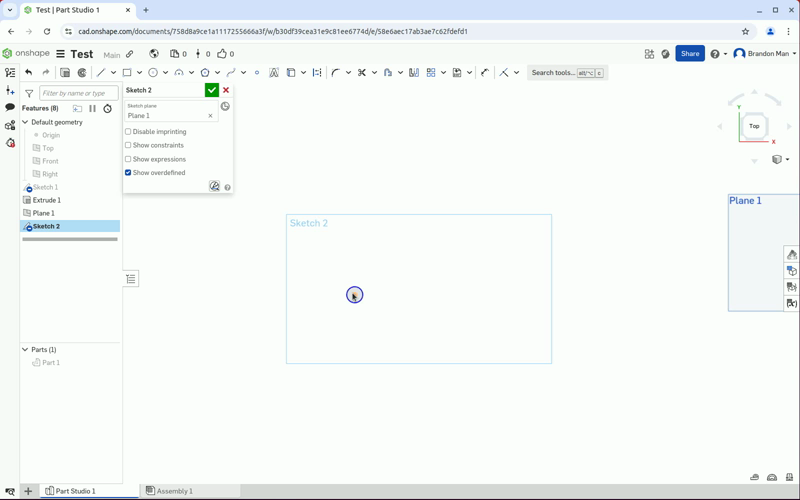
scroll(6)
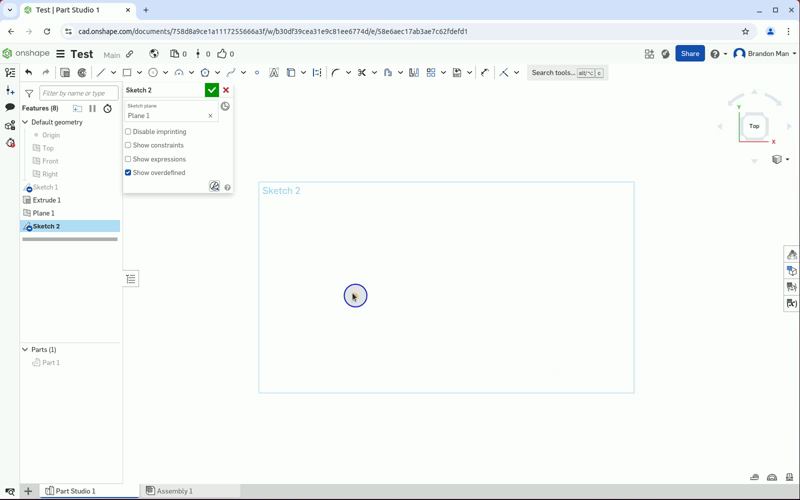
scroll(6)
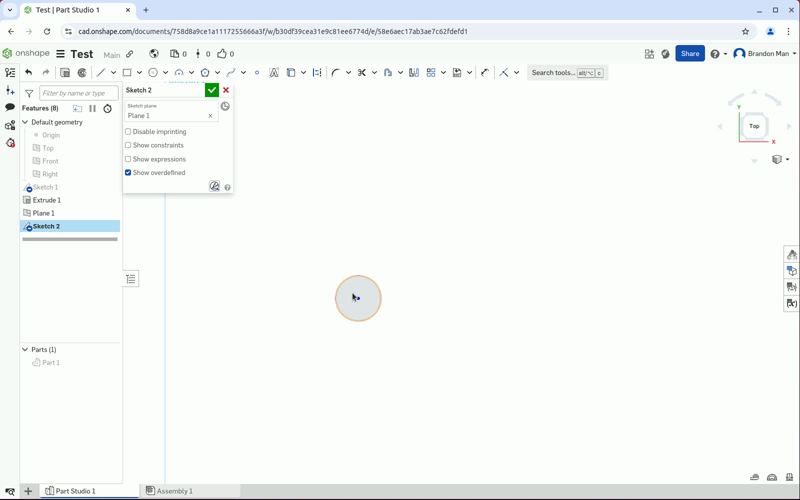
click(352, 292)
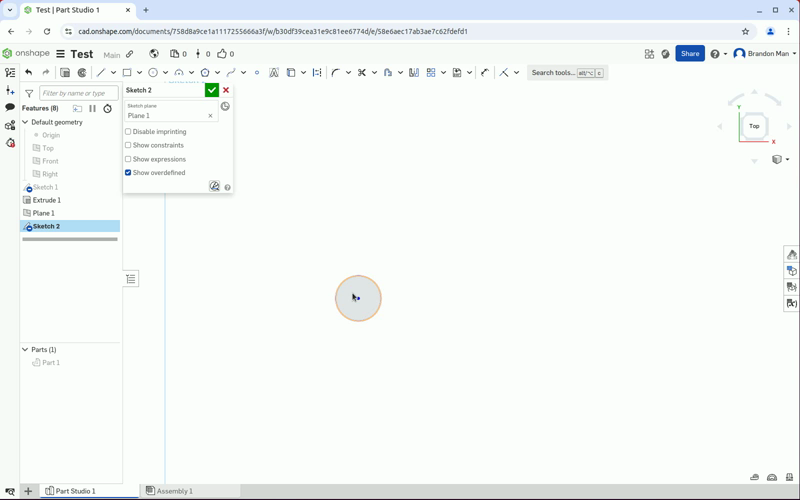
scroll(-6)
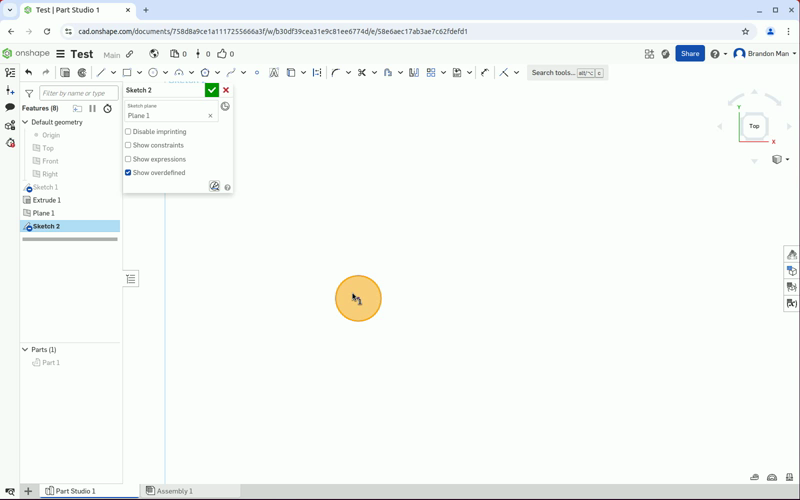
scroll(-6)
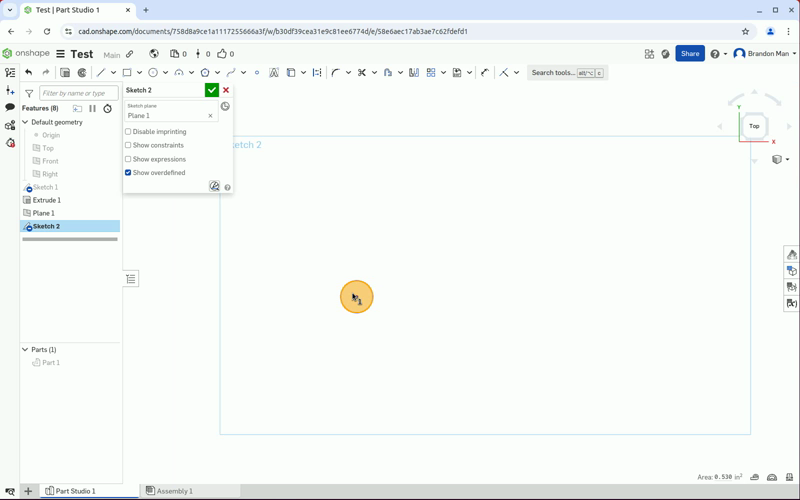
scroll(-6)
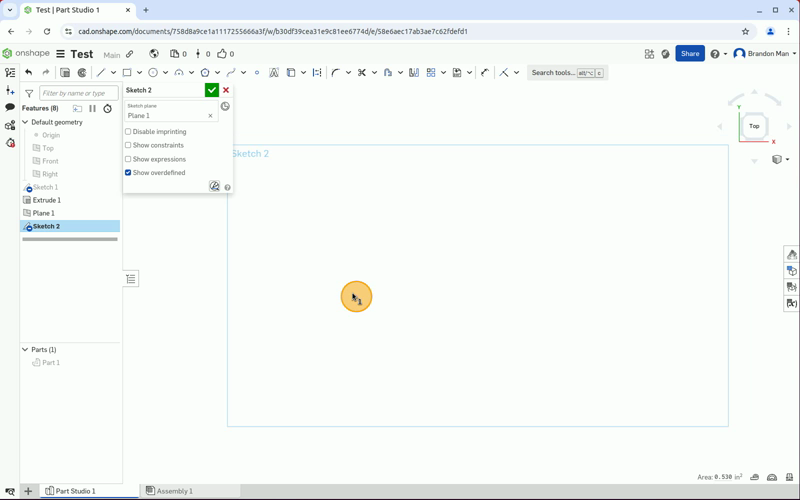
scroll(-6)
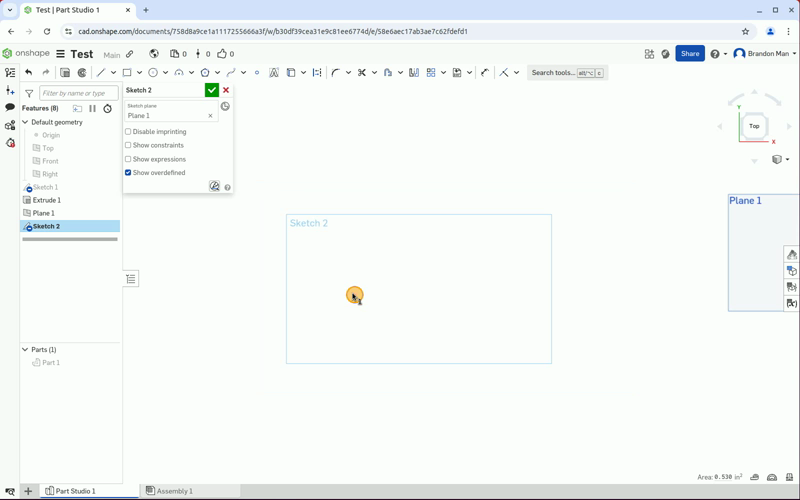
scroll(-6)
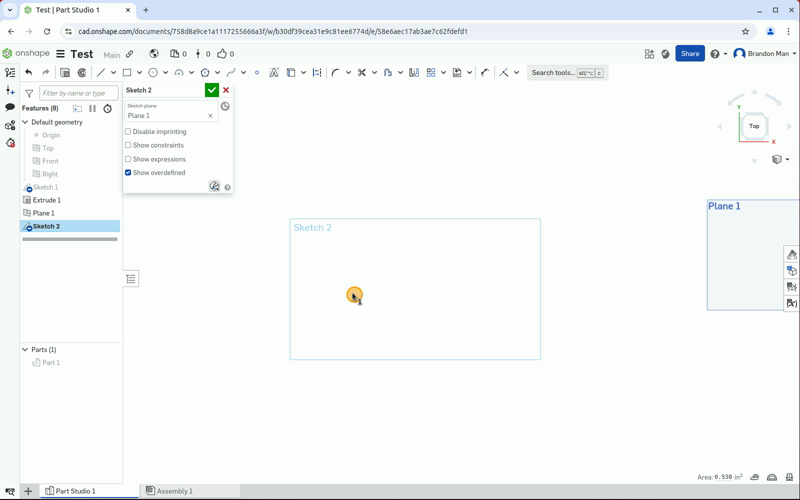
scroll(-6)
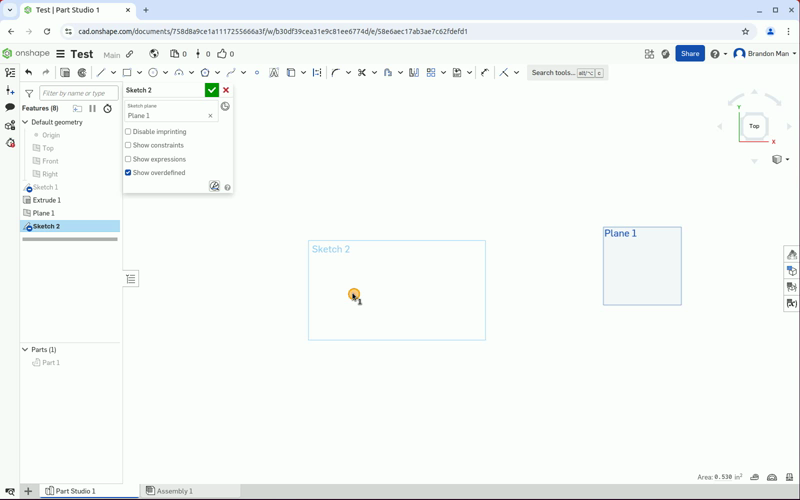
scroll(-6)
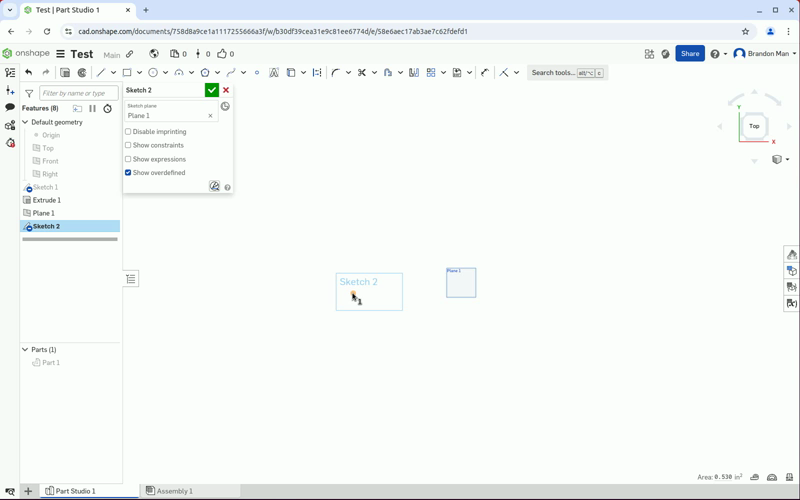
mouse_move(73, 352)
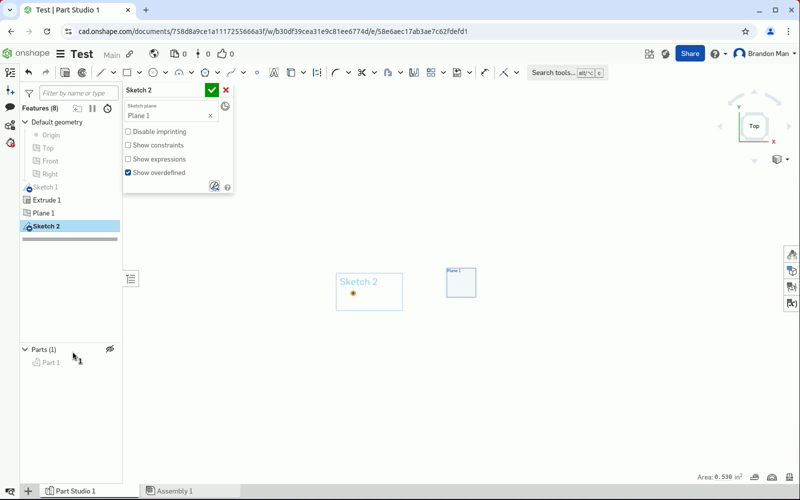
key(shift+y)
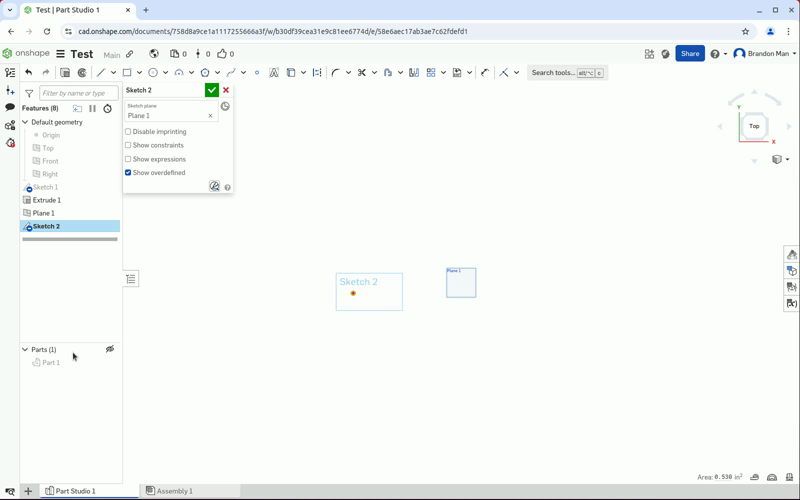
key(shift+e)
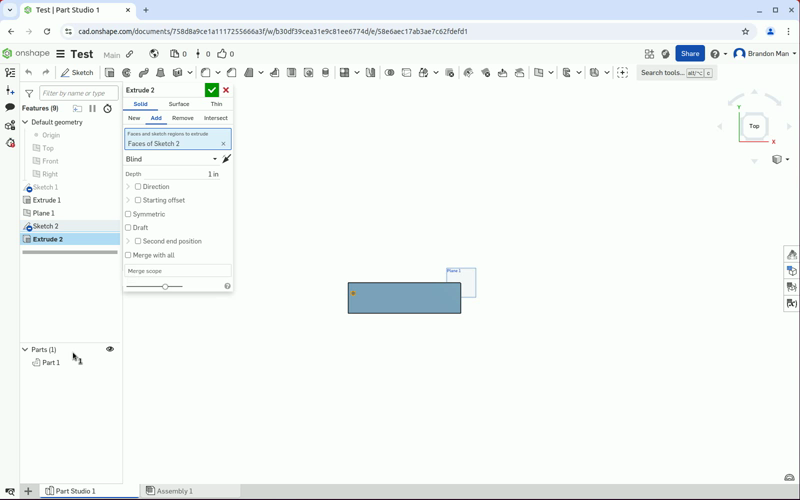
mouse_move(143, 106)
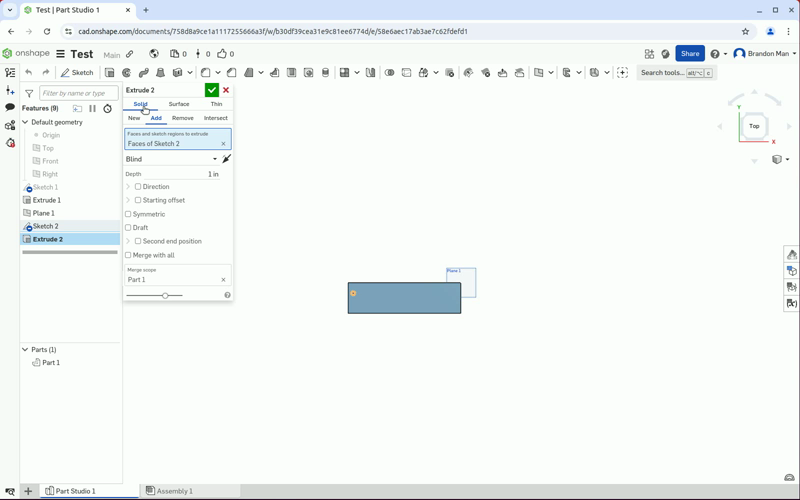
click(143, 106)
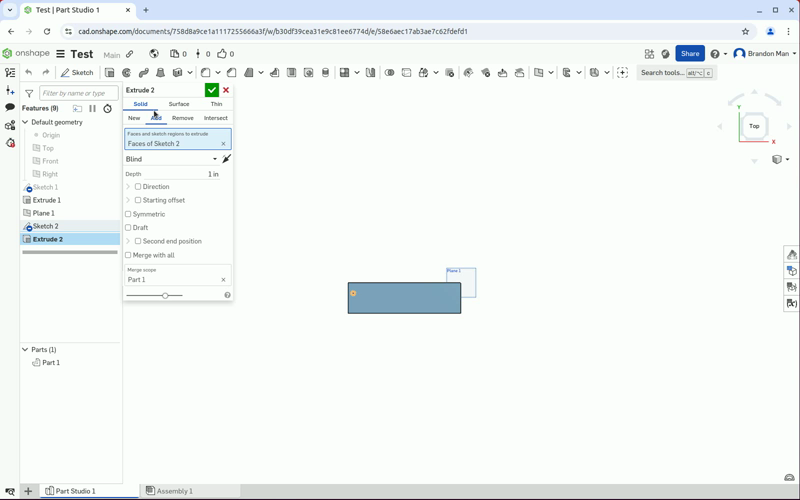
mouse_move(186, 120)
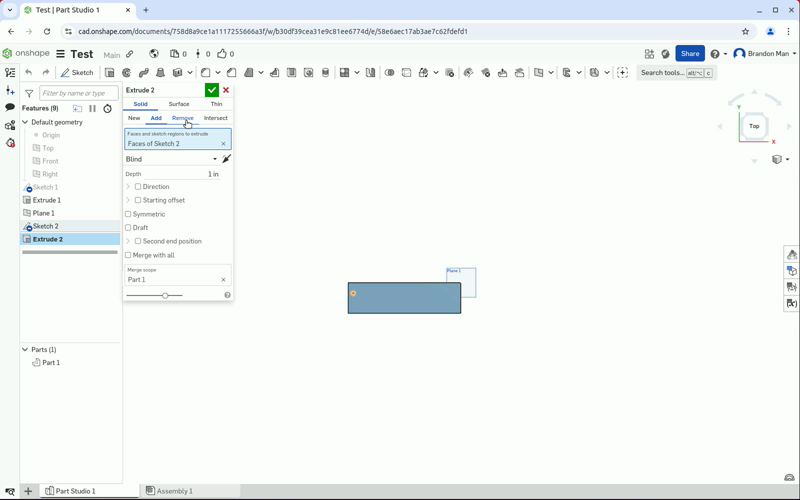
click(186, 120)
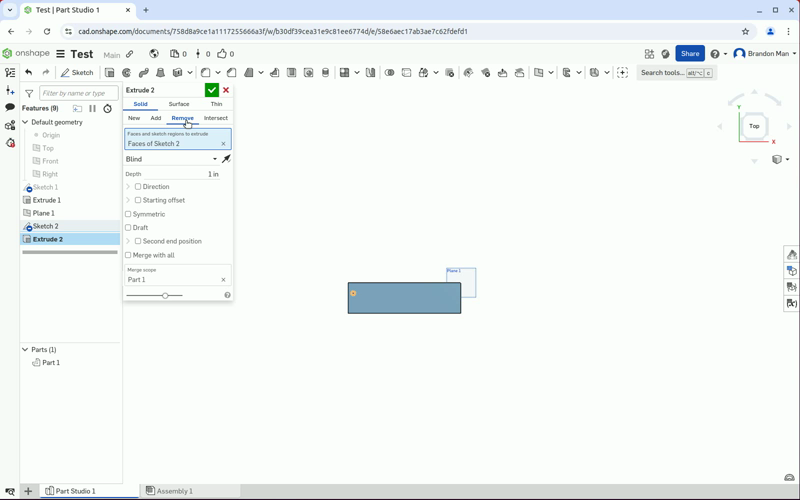
key(tab, 4)
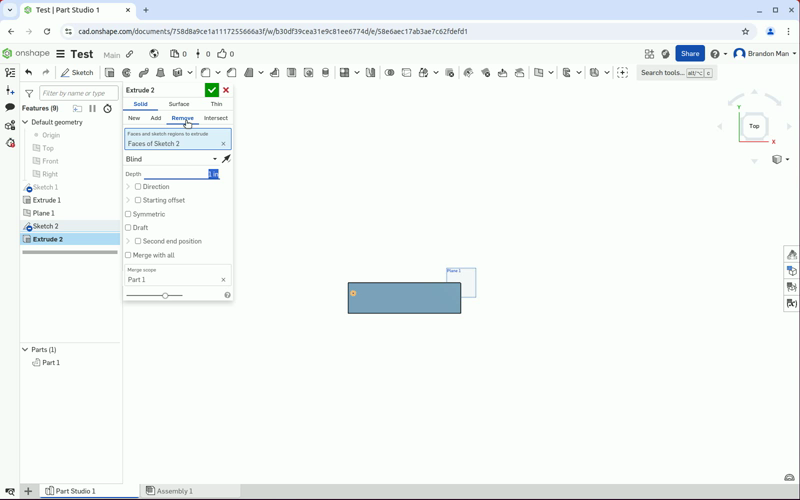
text(2.166)
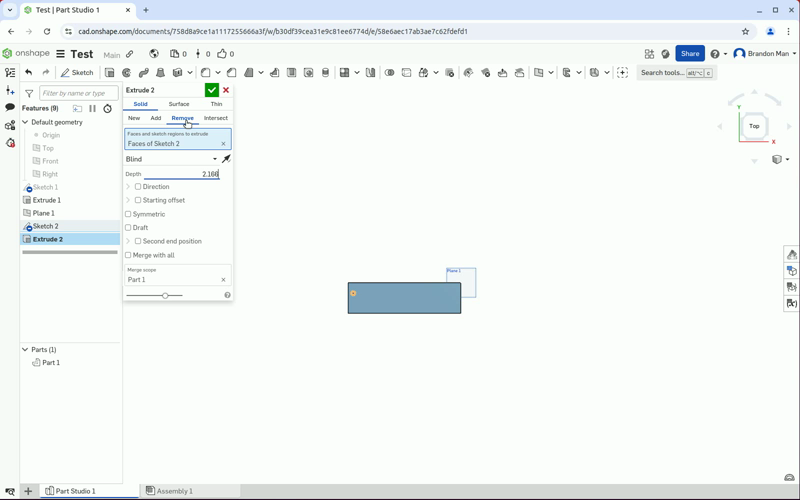
key(tab, 6)
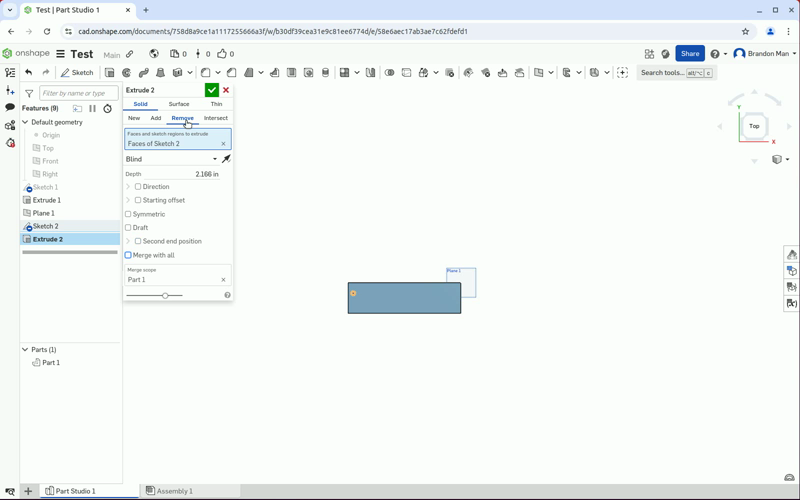
key(space)
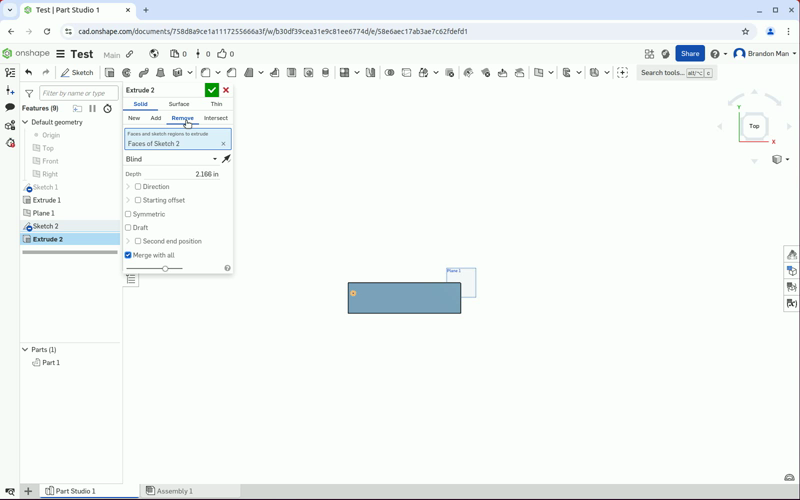
key(enter)
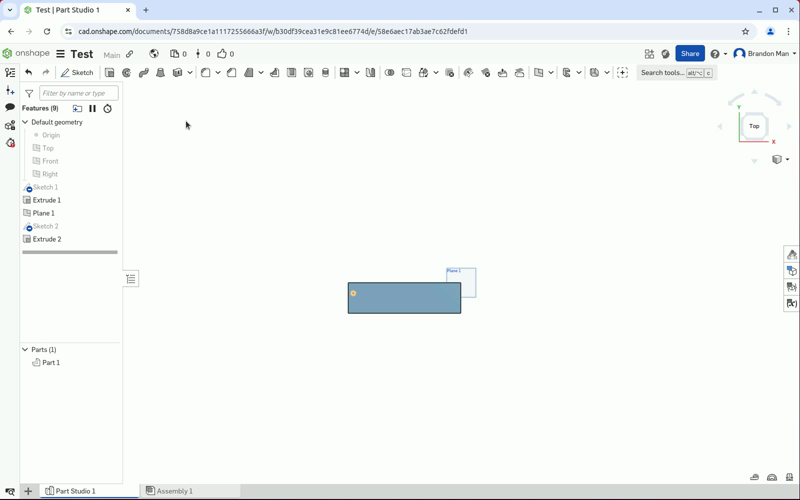
key(shift+h)
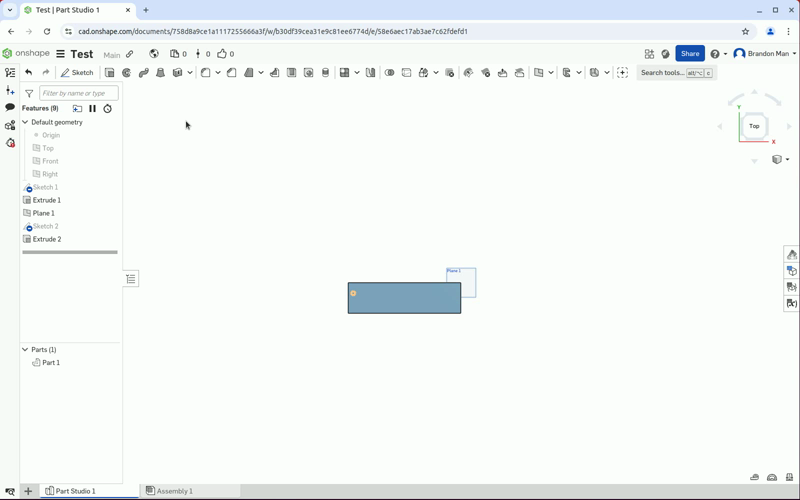
key(shift+h)
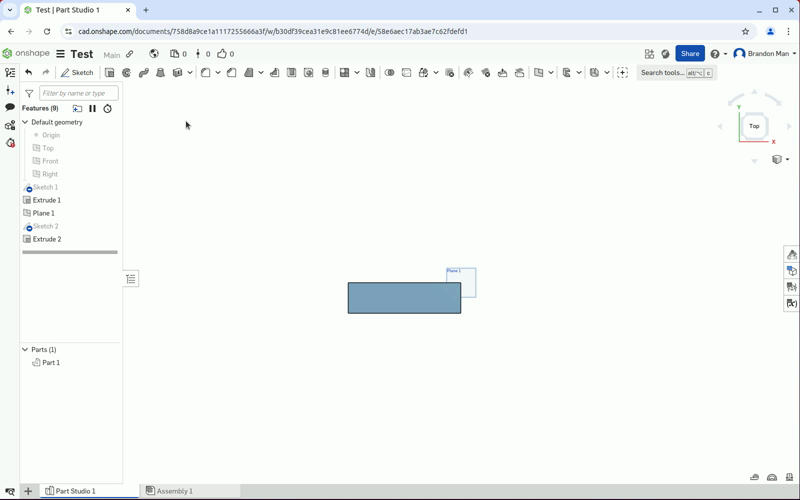
mouse_move(73, 189)
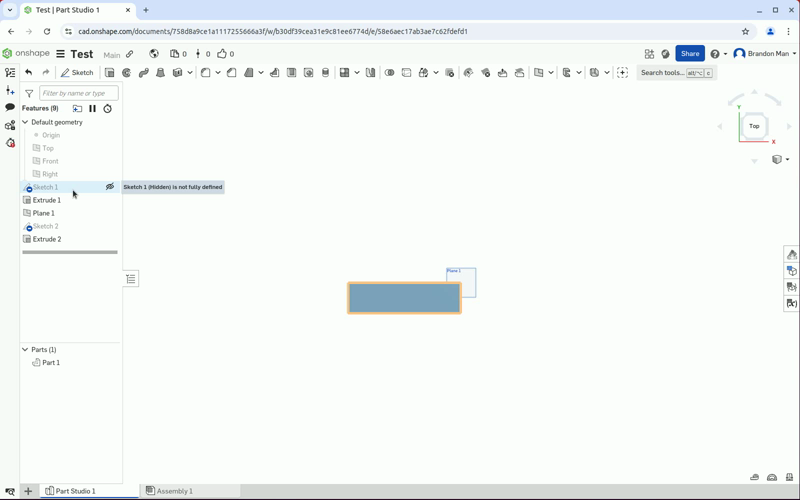
click(73, 189)
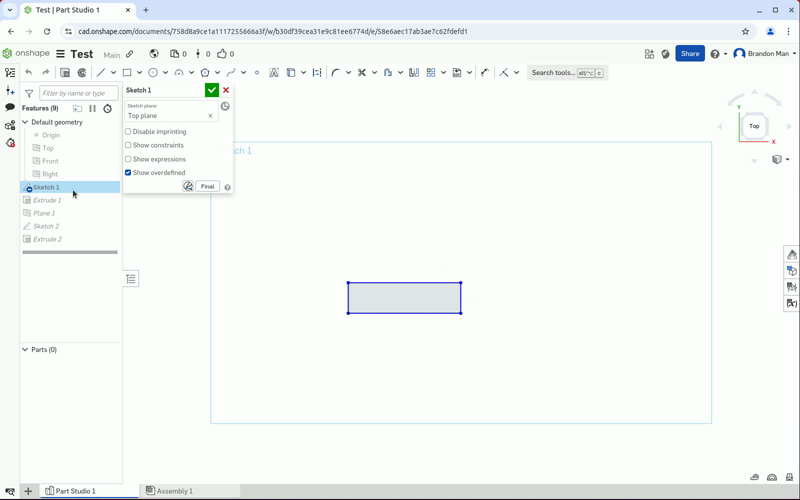
mouse_move(229, 92)
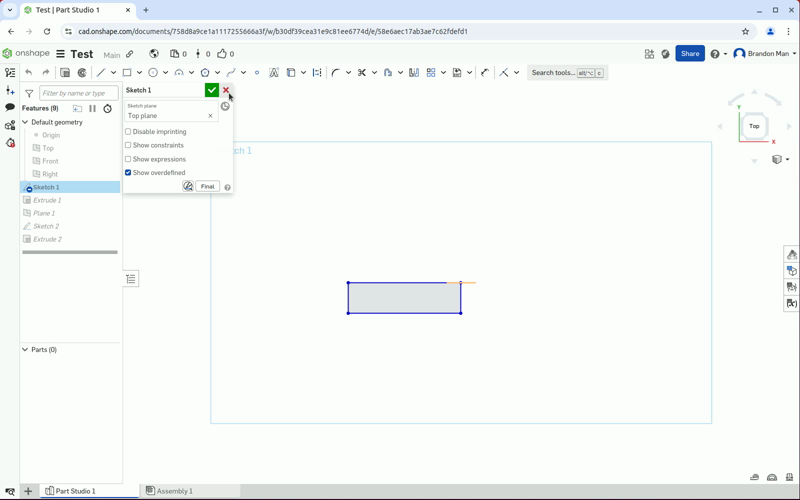
click(229, 92)
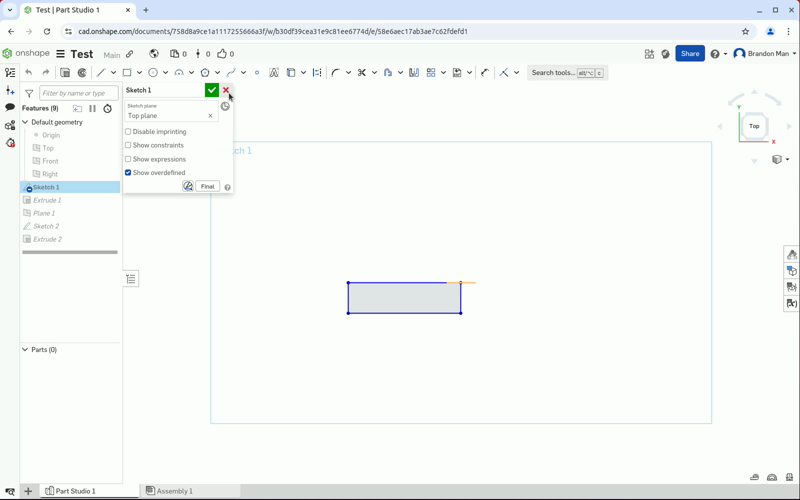
key(shift+s)
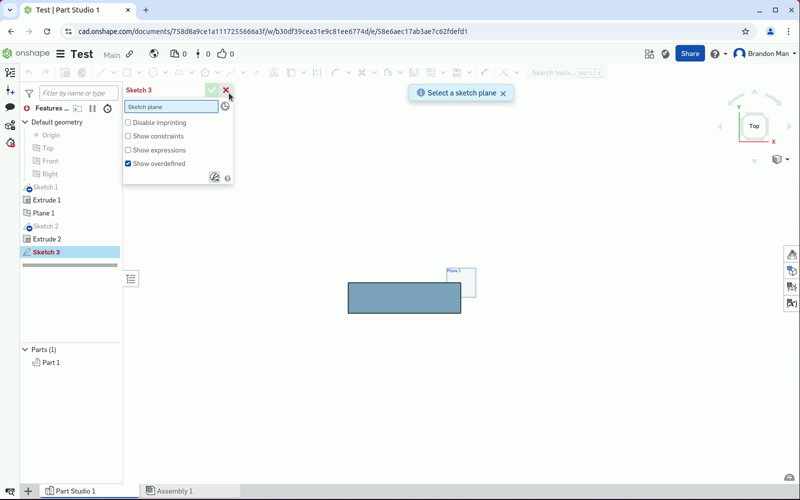
mouse_move(73, 215)
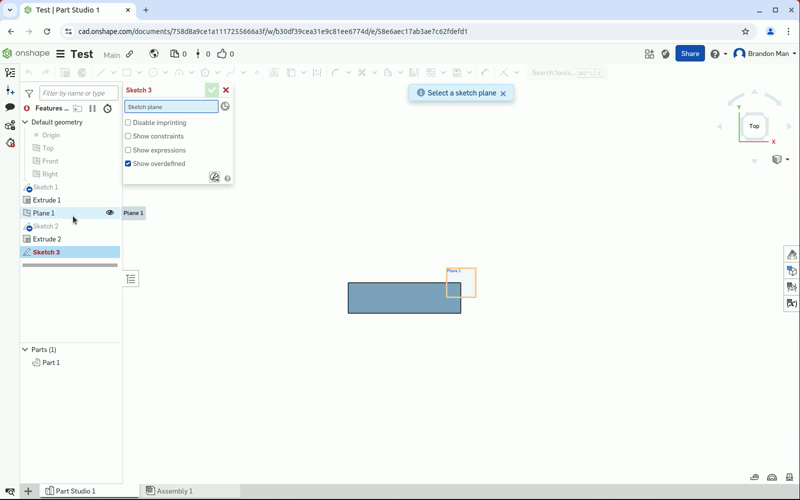
click(73, 215)
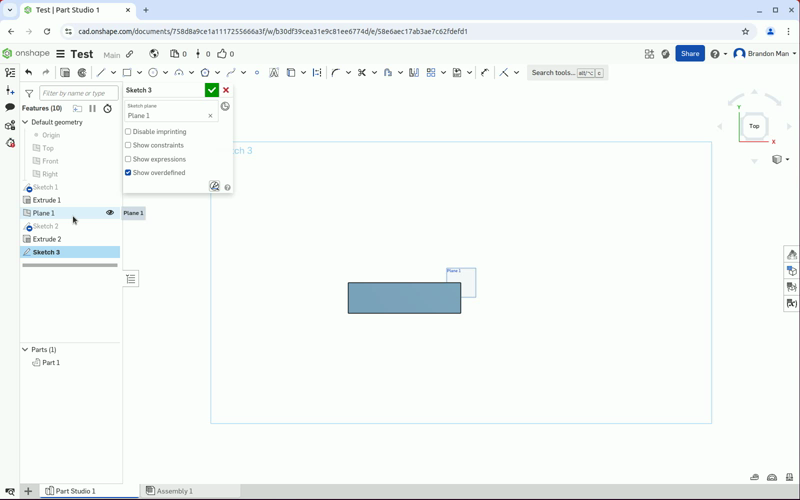
mouse_move(73, 352)
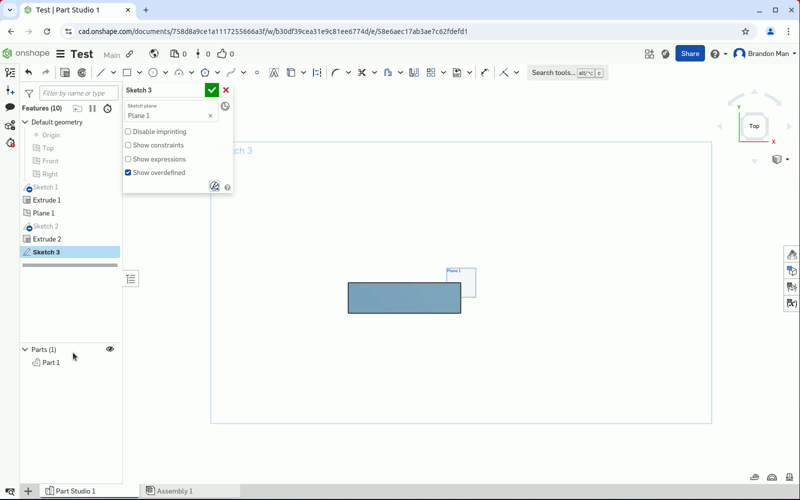
key(y)
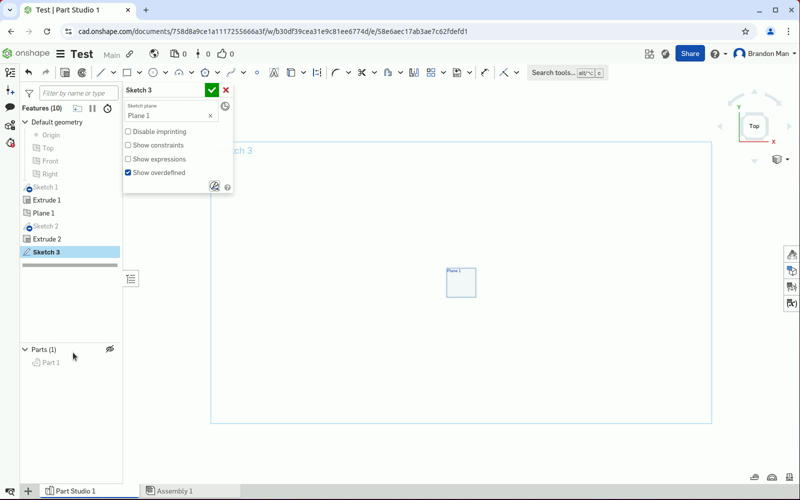
key(c)
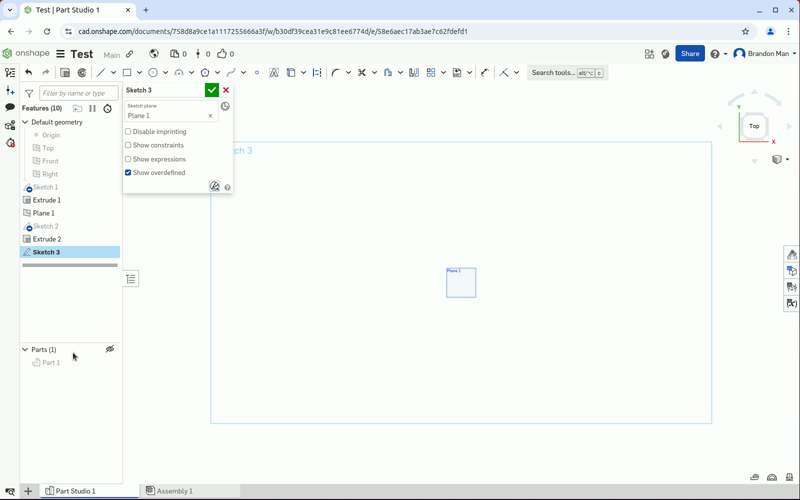
key_down(shift)
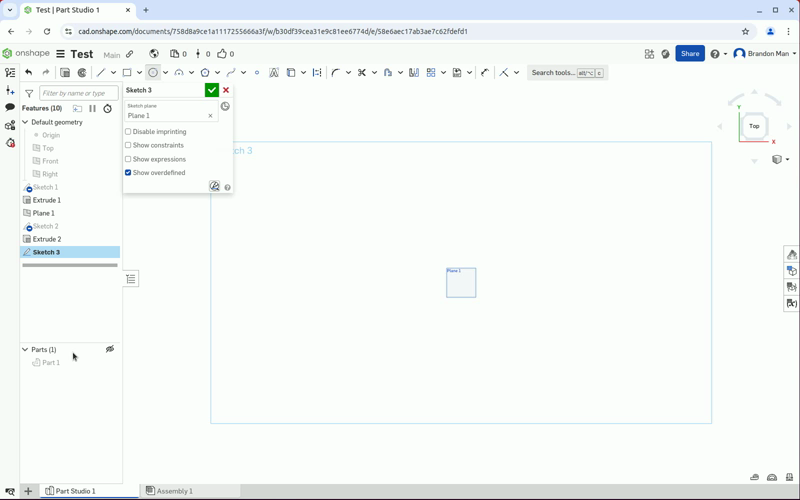
mouse_move(353, 303)
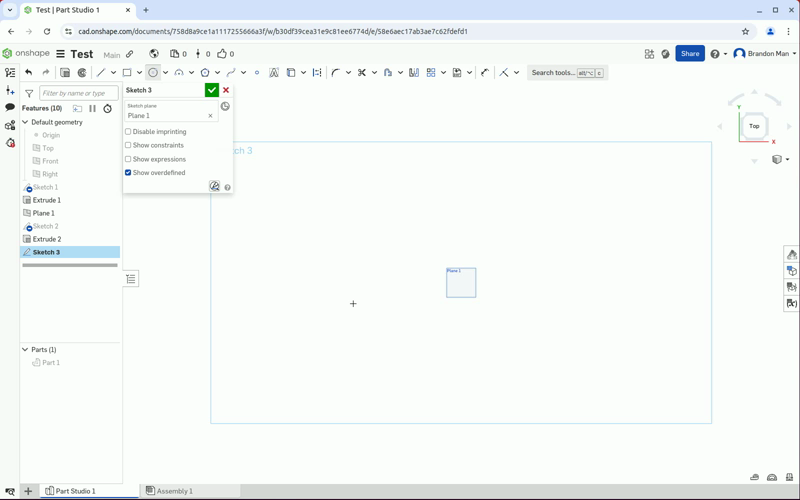
click(353, 303)
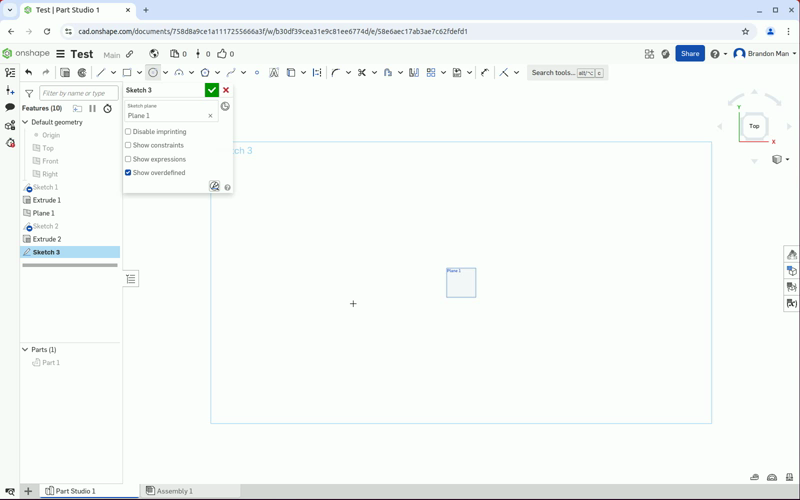
key_up(shift)
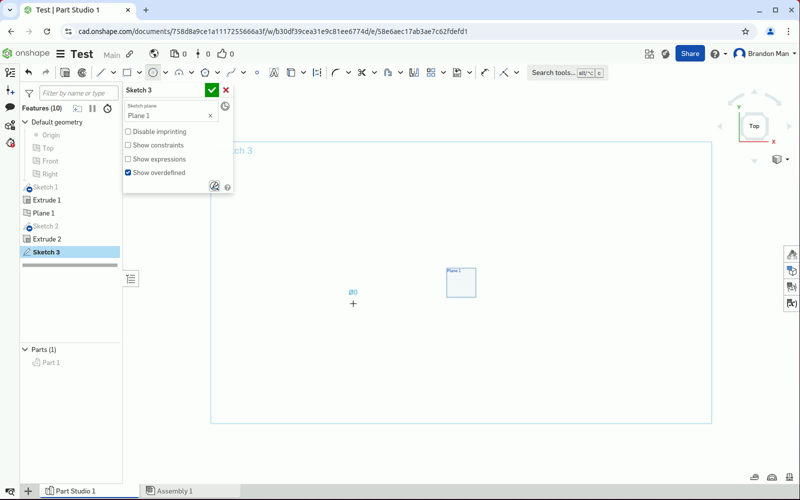
mouse_move(355, 303)
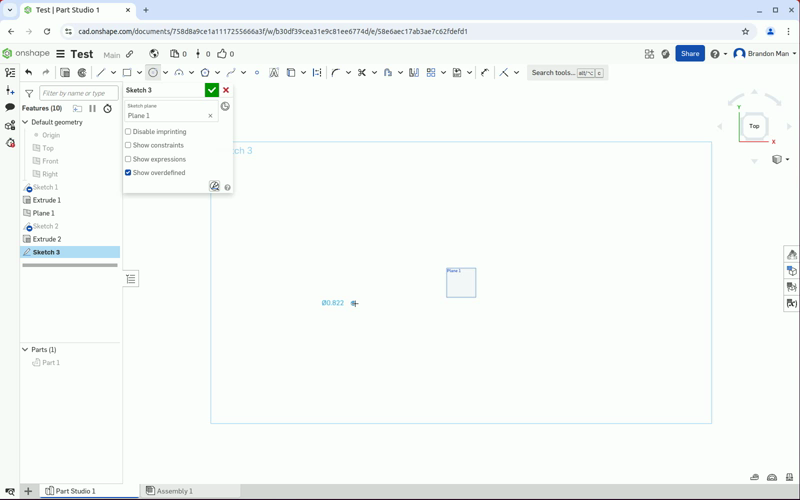
scroll(6)
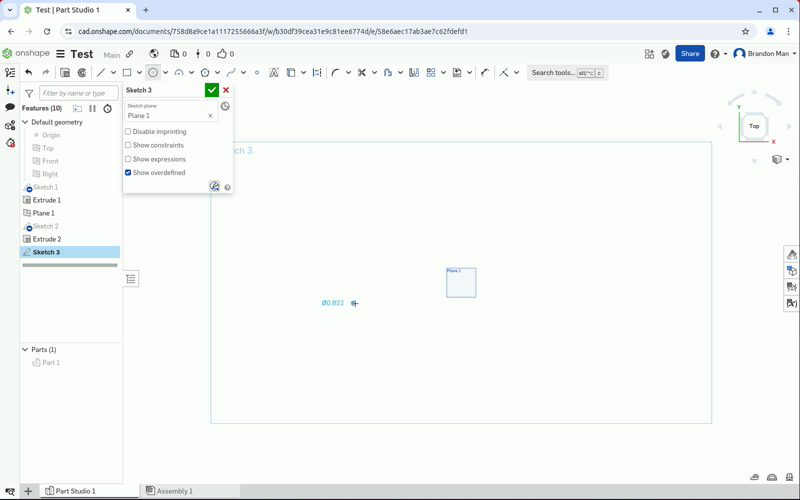
scroll(6)
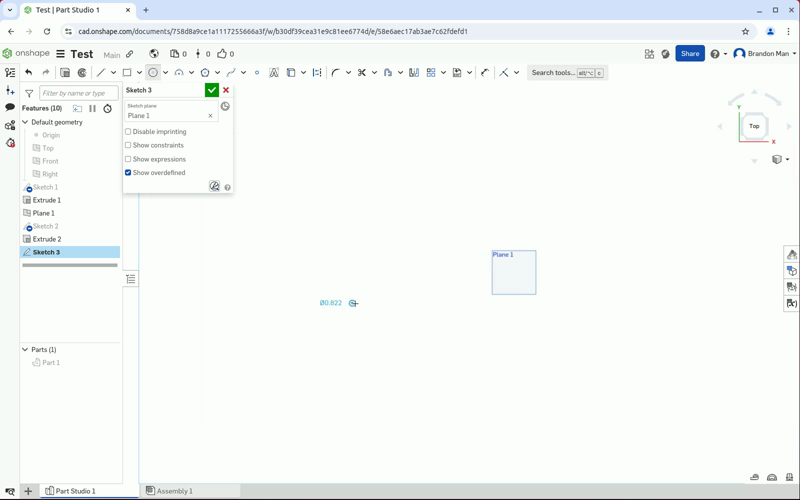
scroll(6)
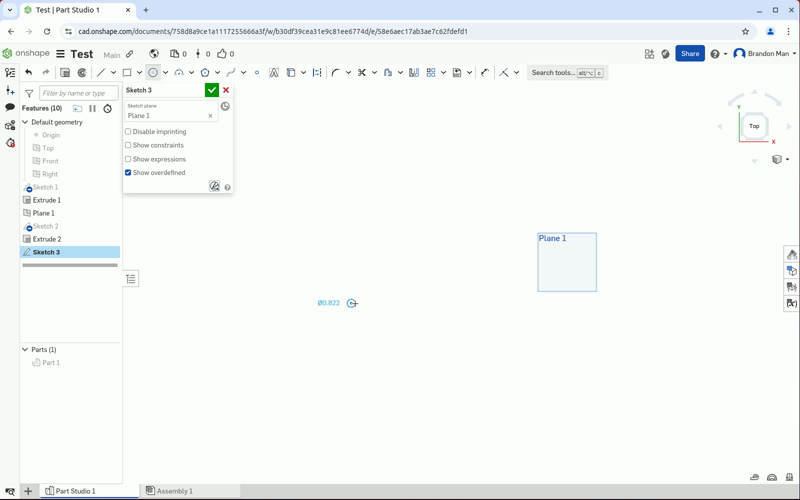
scroll(6)
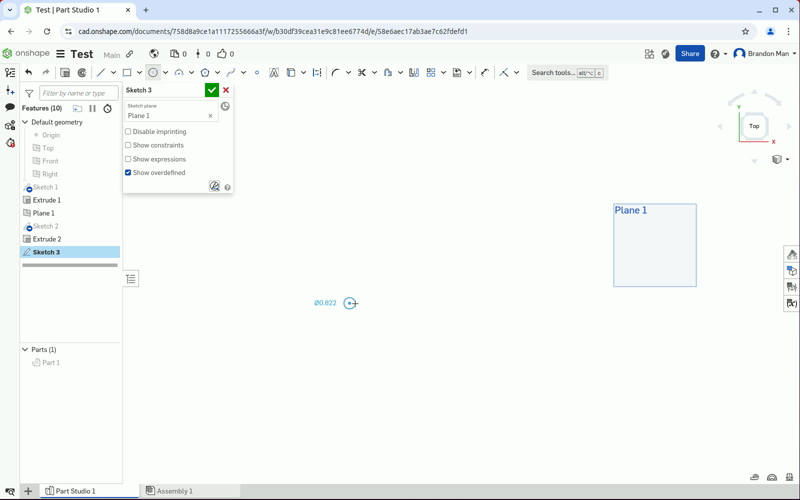
scroll(6)
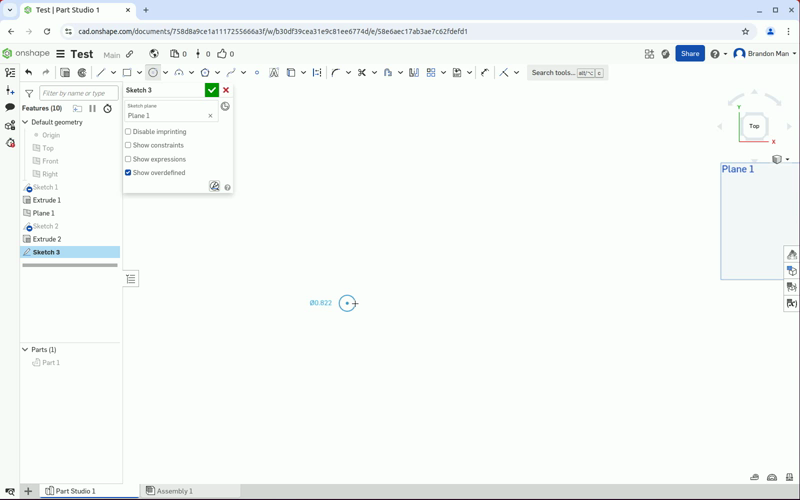
scroll(6)
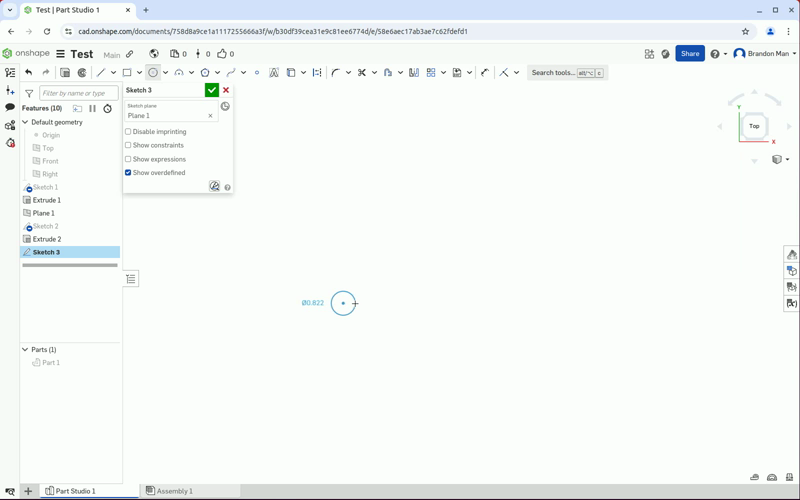
scroll(6)
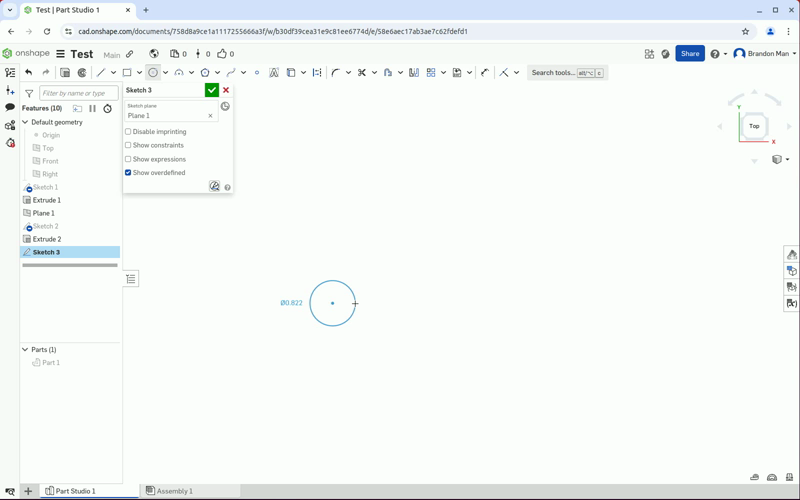
click(355, 303)
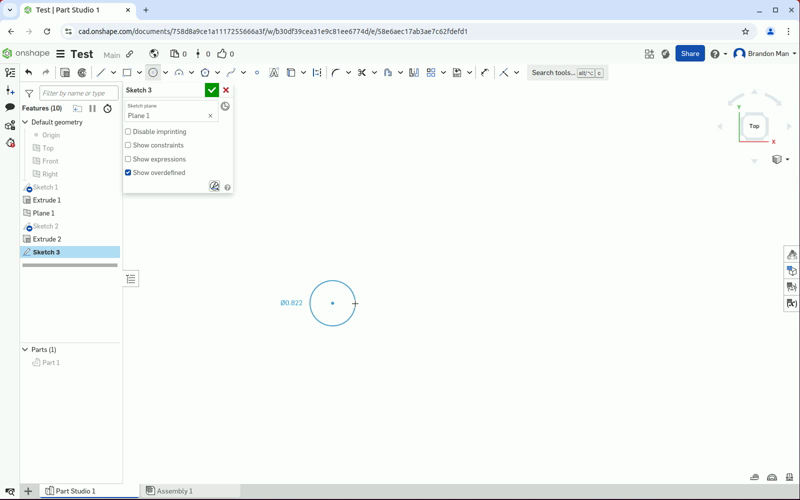
scroll(-6)
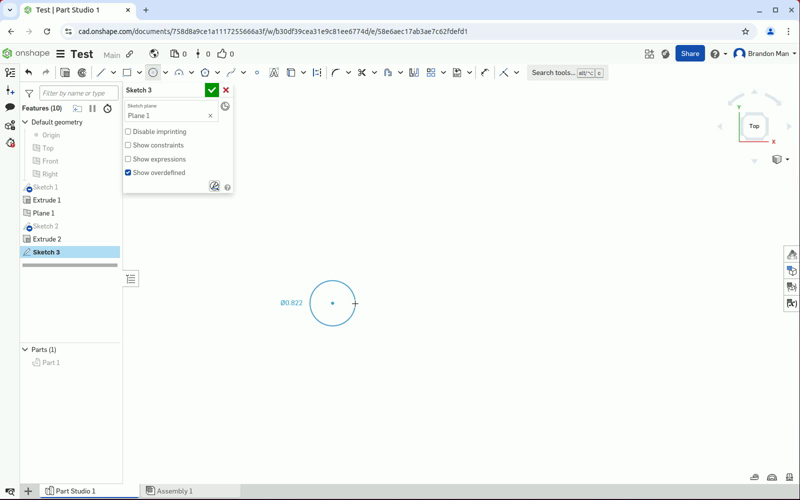
scroll(-6)
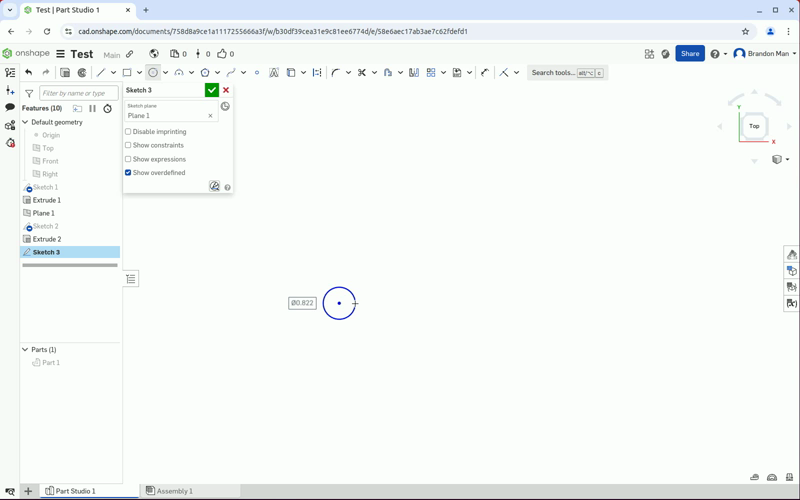
scroll(-6)
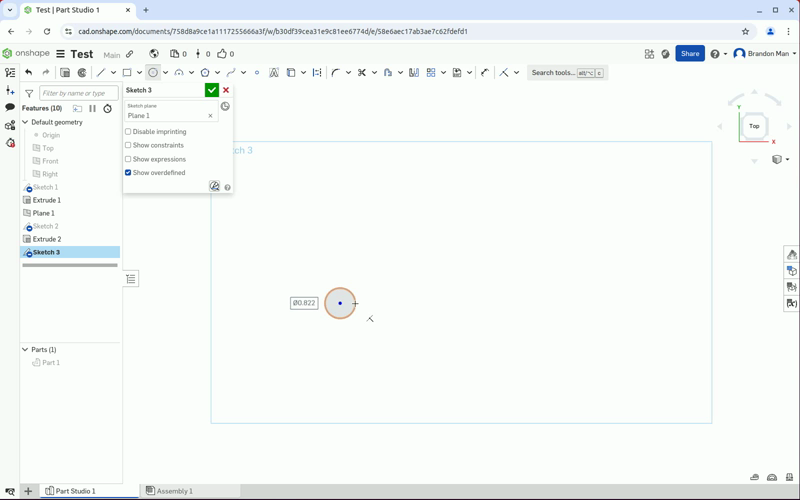
scroll(-6)
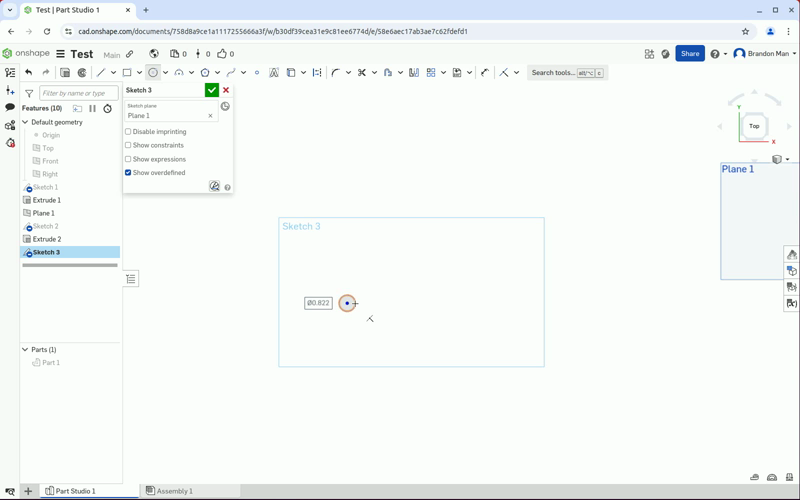
scroll(-6)
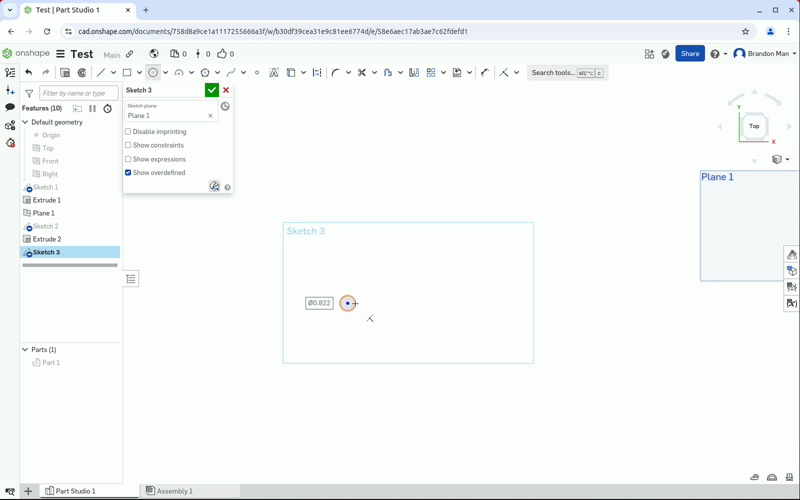
scroll(-6)
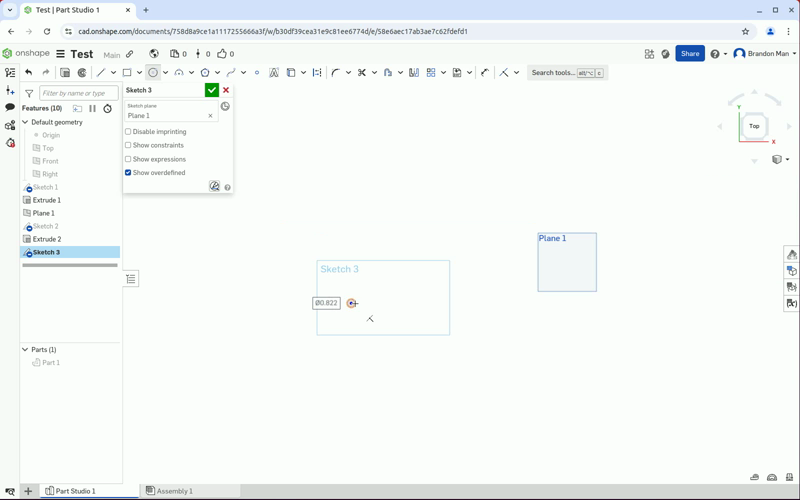
scroll(-6)
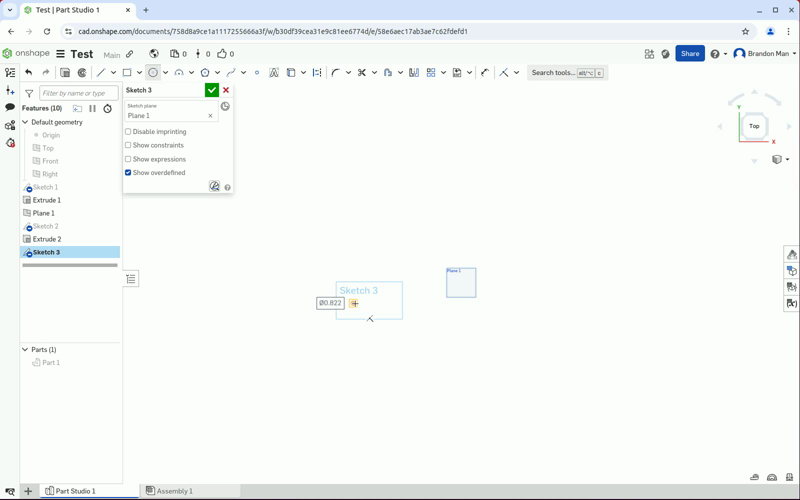
key(esc)
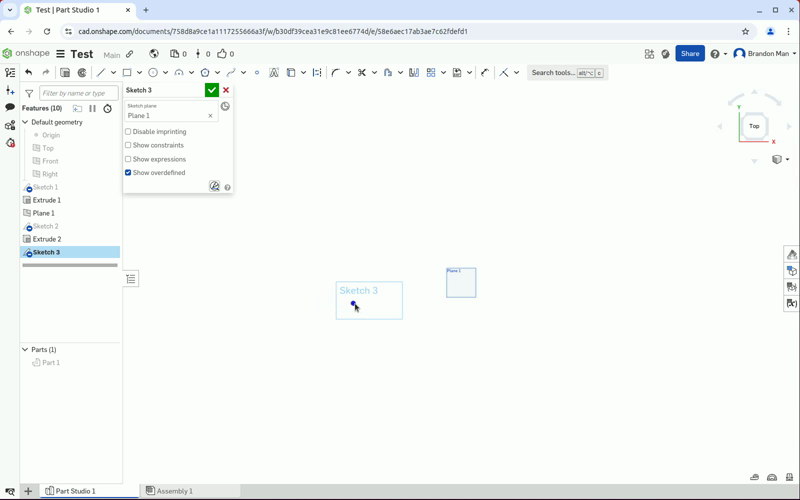
mouse_move(351, 302)
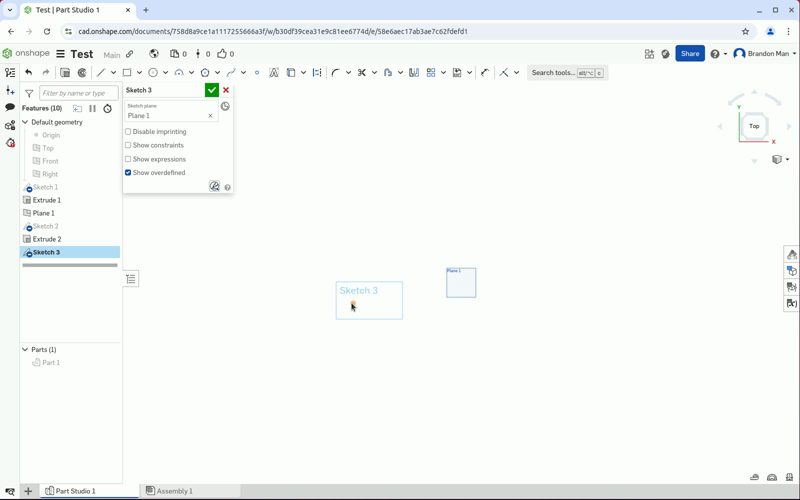
scroll(6)
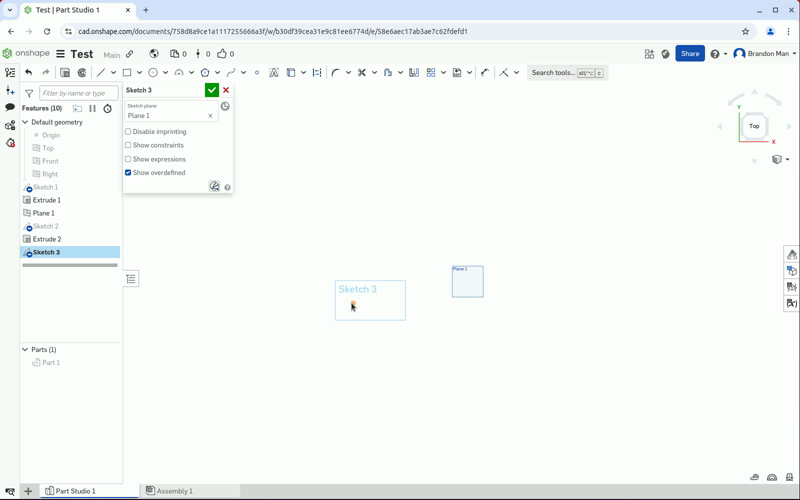
scroll(6)
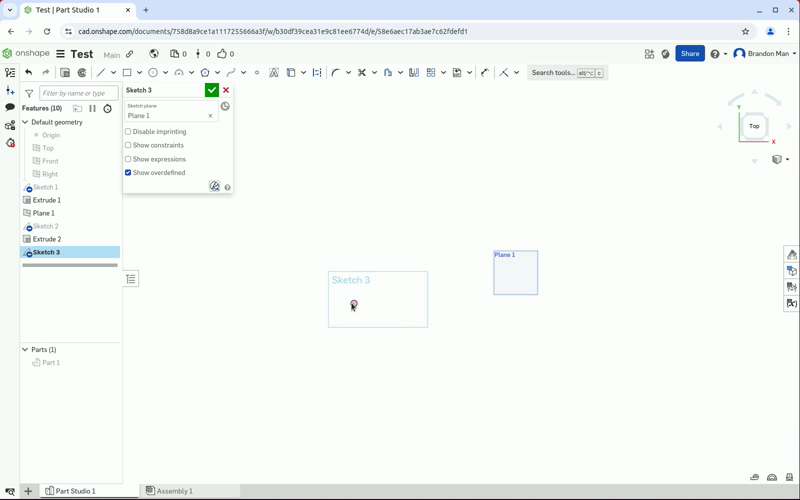
scroll(6)
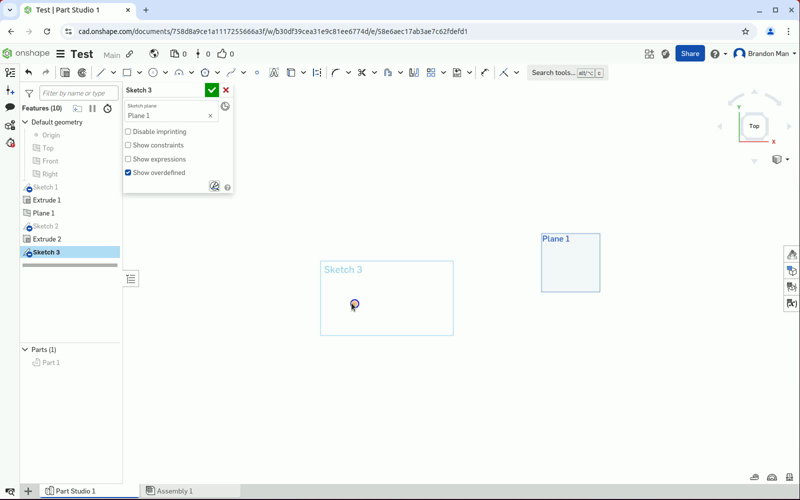
scroll(6)
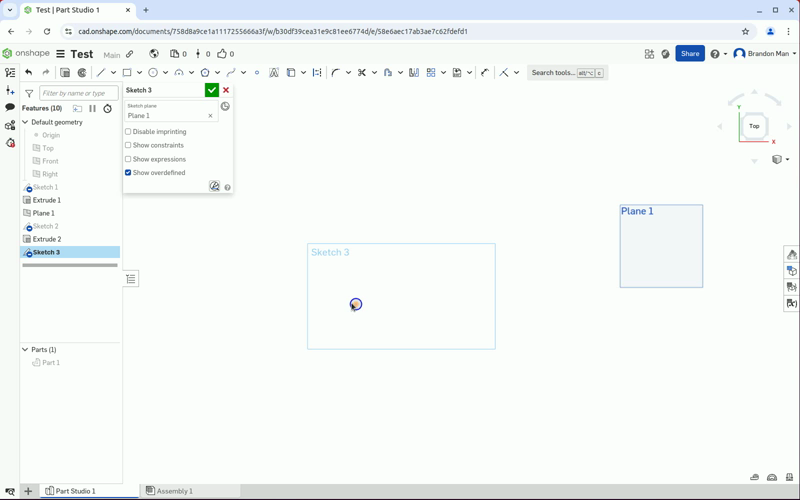
scroll(6)
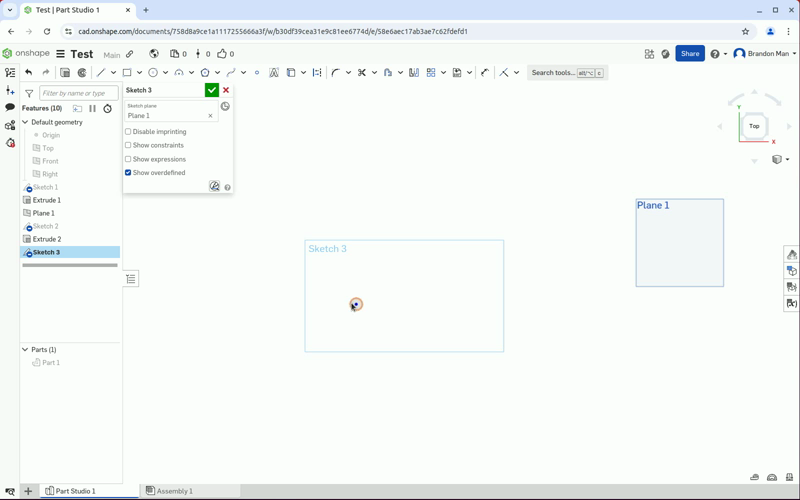
scroll(6)
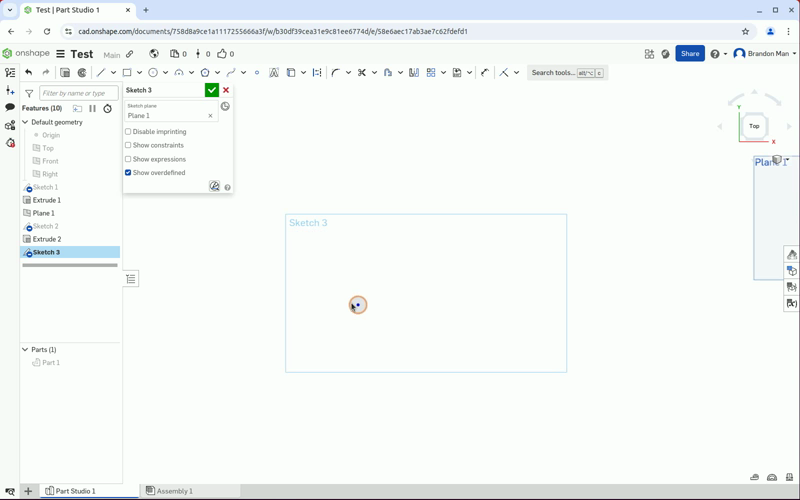
scroll(6)
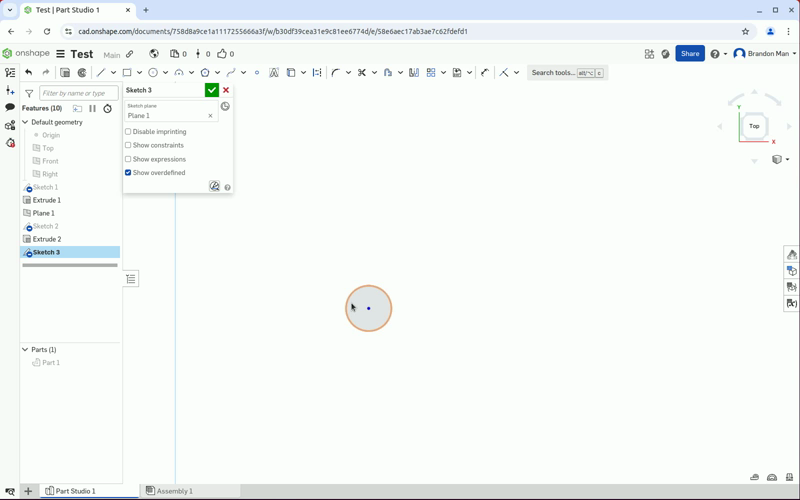
click(351, 302)
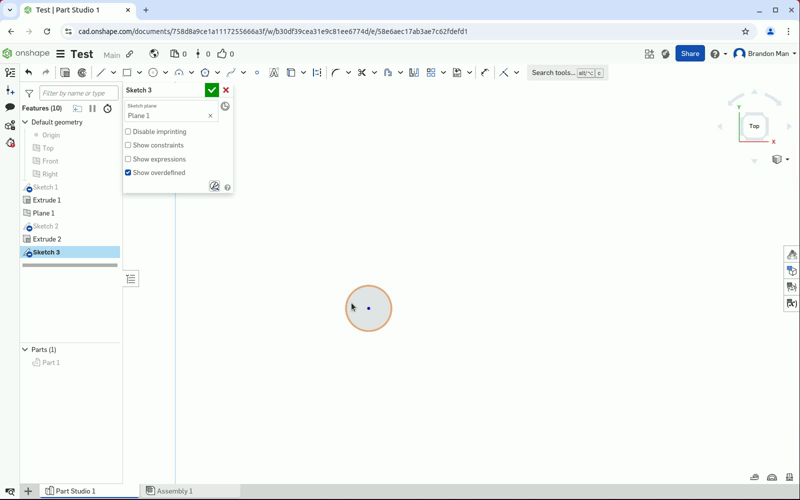
scroll(-6)
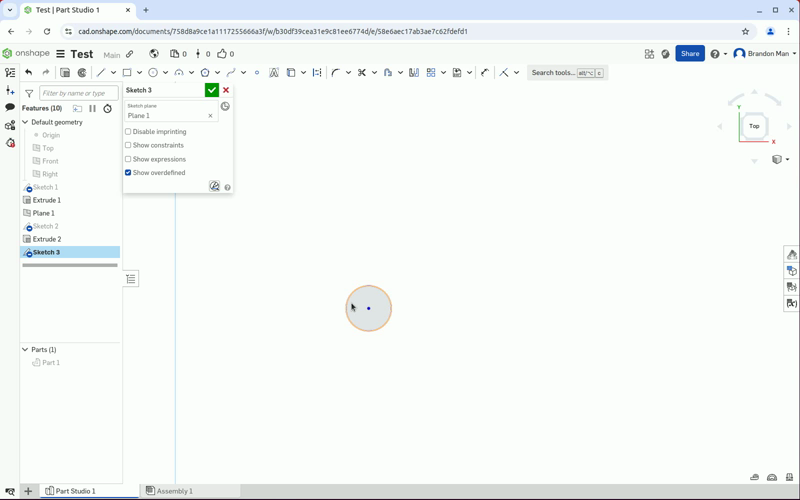
scroll(-6)
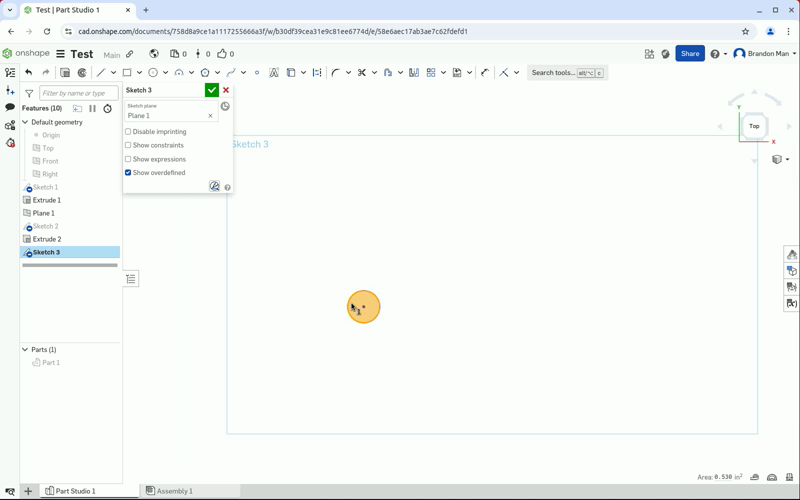
scroll(-6)
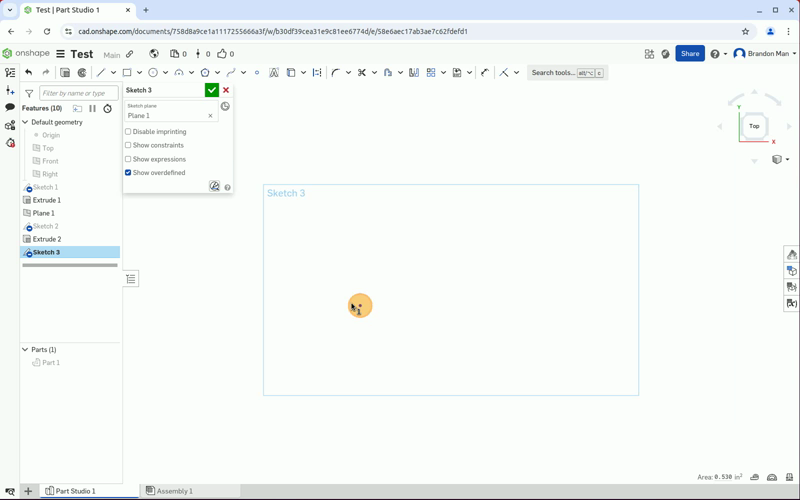
scroll(-6)
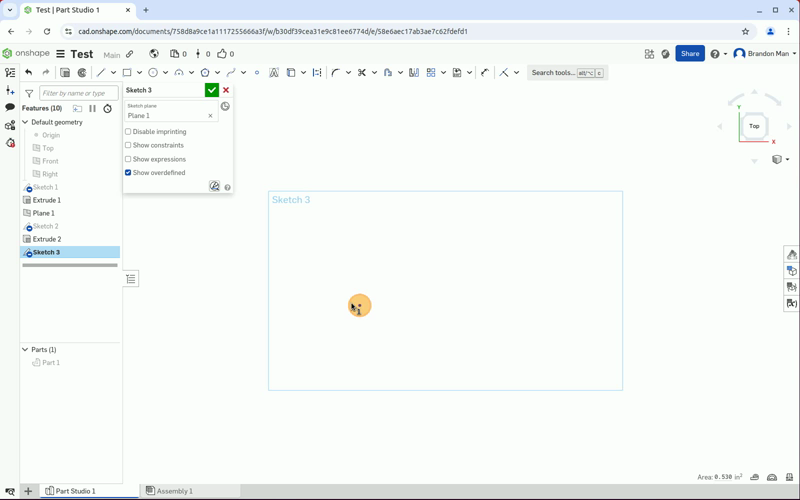
scroll(-6)
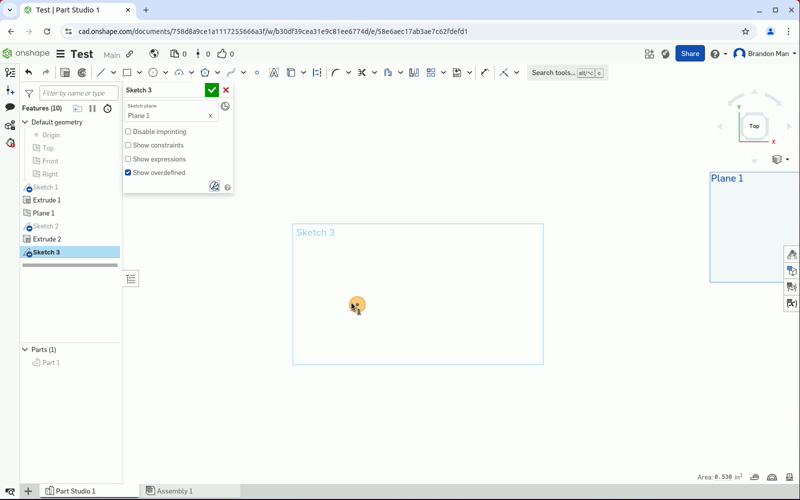
scroll(-6)
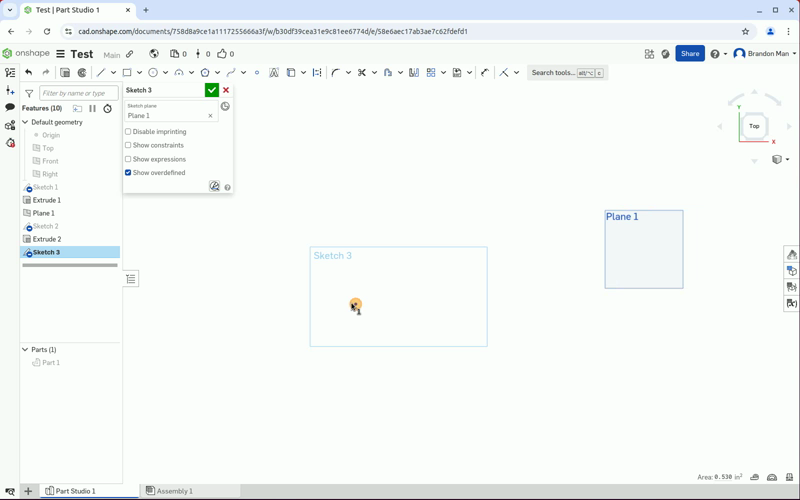
scroll(-6)
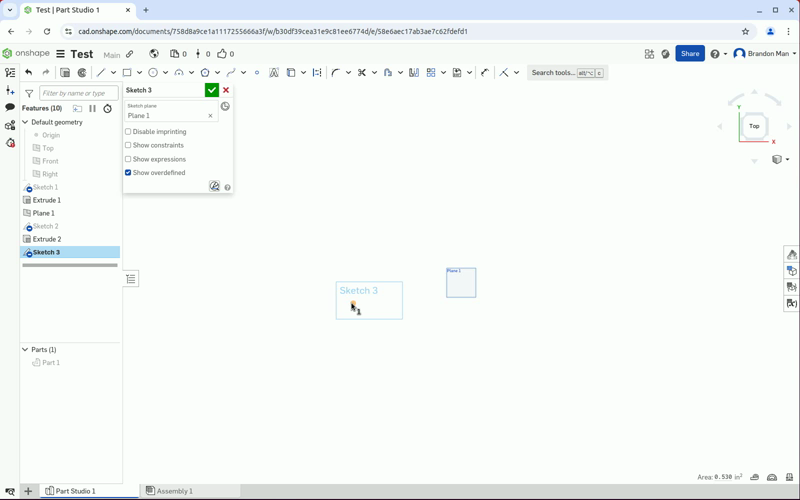
mouse_move(73, 352)
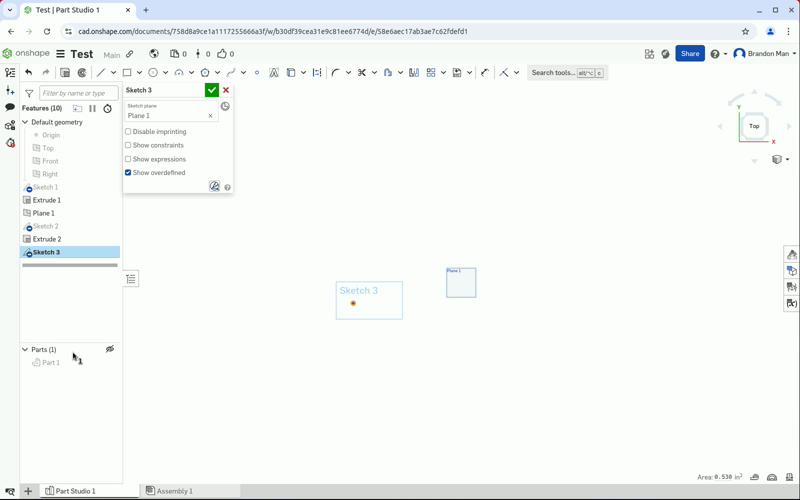
key(shift+y)
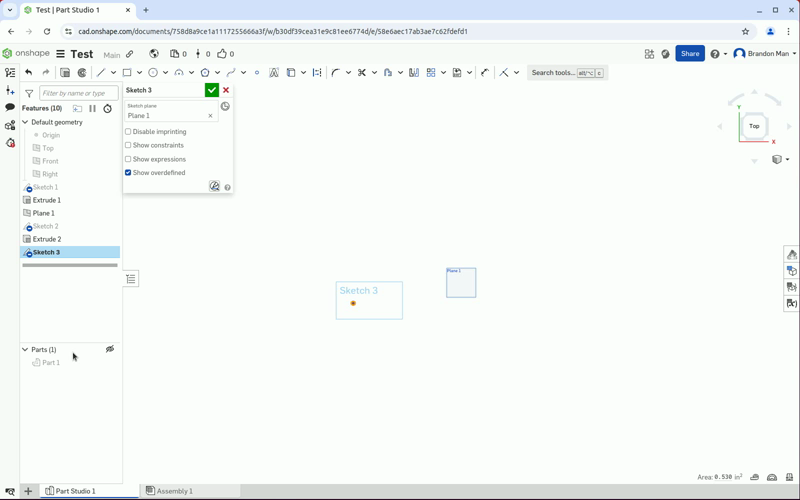
key(shift+e)
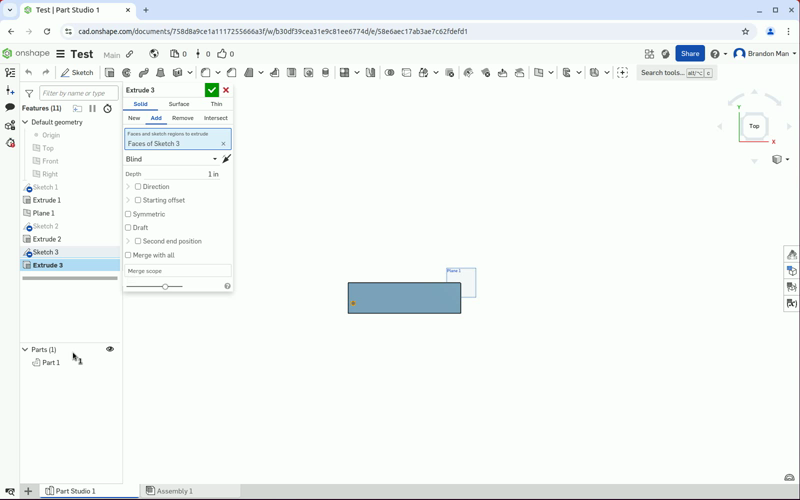
mouse_move(143, 106)
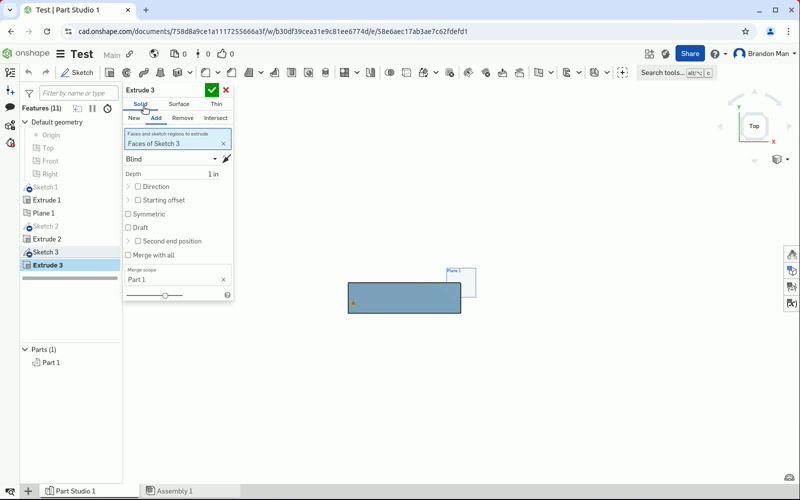
click(143, 106)
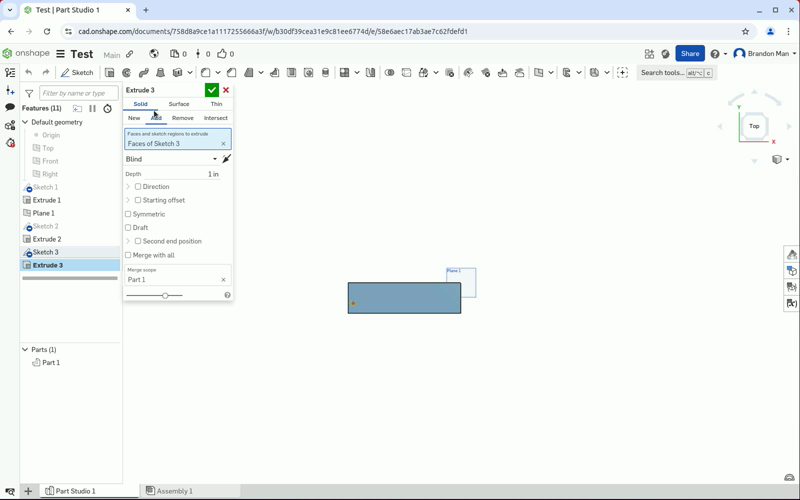
mouse_move(186, 120)
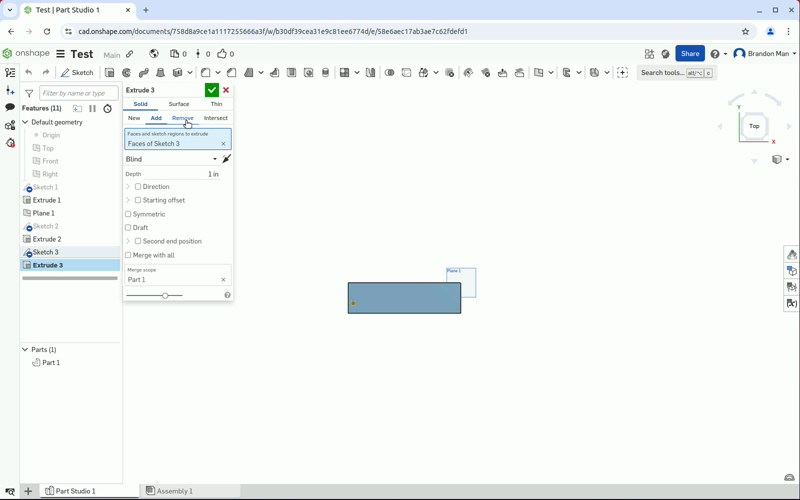
click(186, 120)
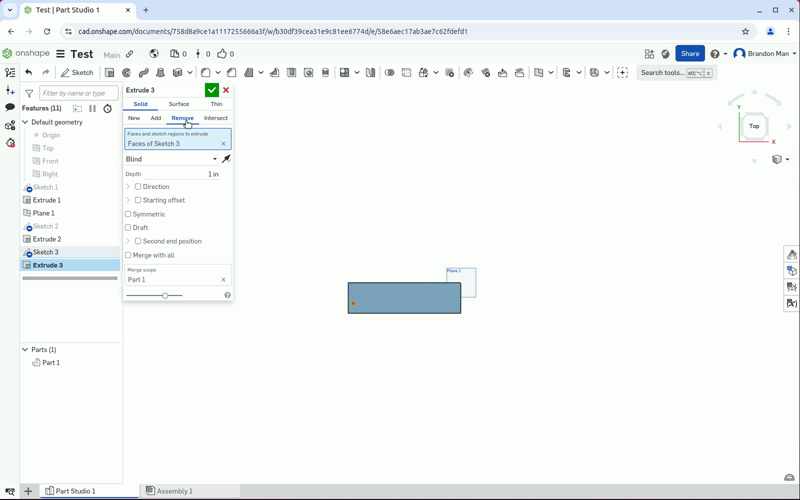
key(tab, 4)
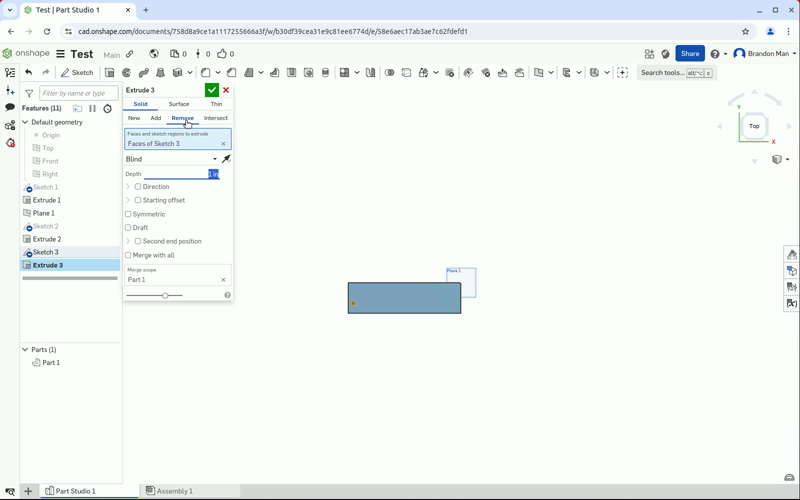
text(2.166)
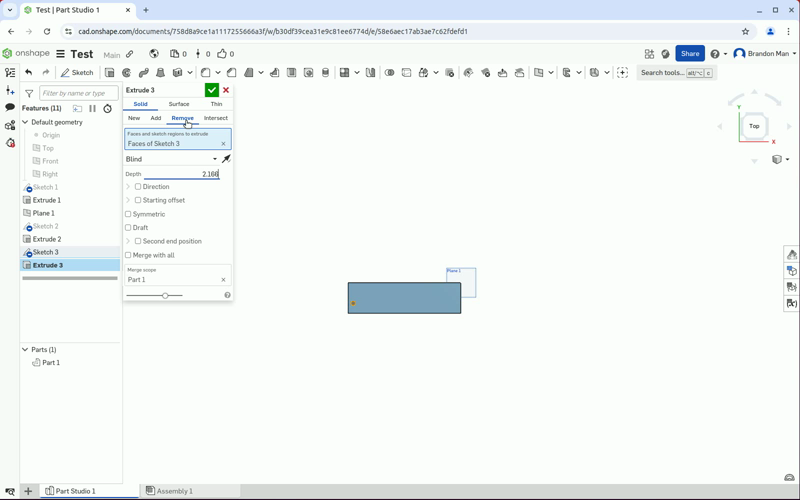
key(tab, 6)
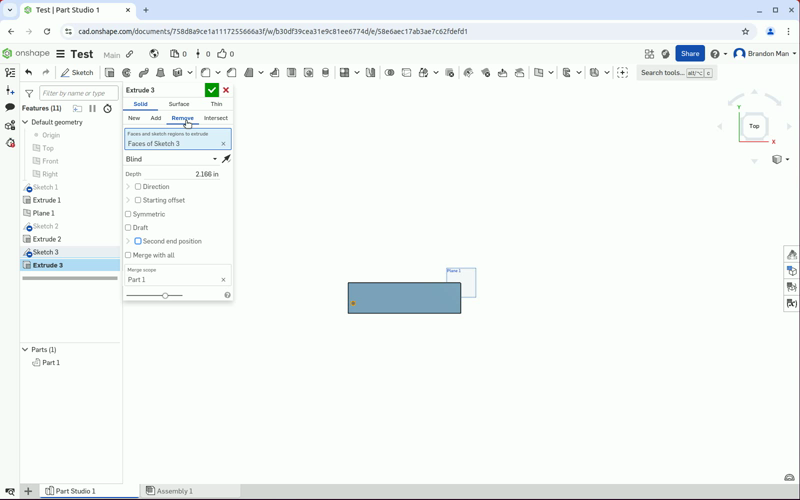
key(space)
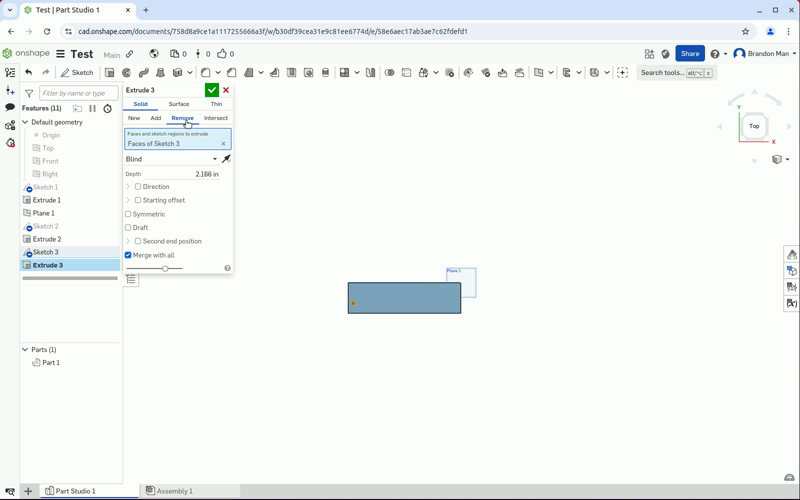
key(enter)
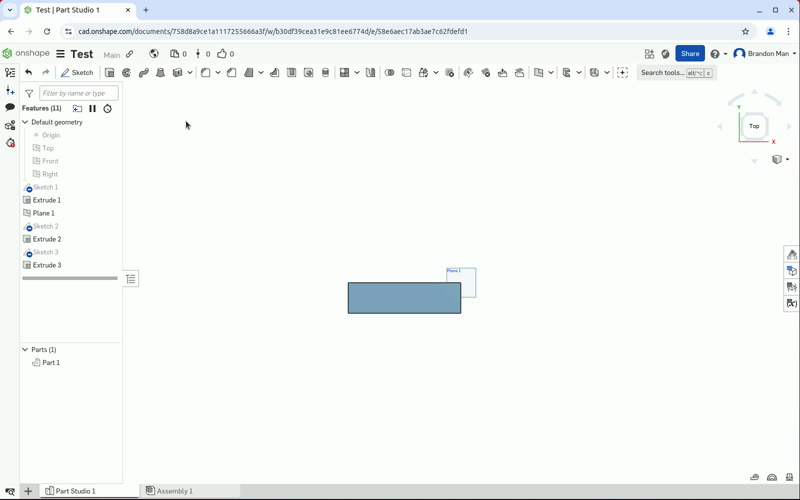
key(shift+h)
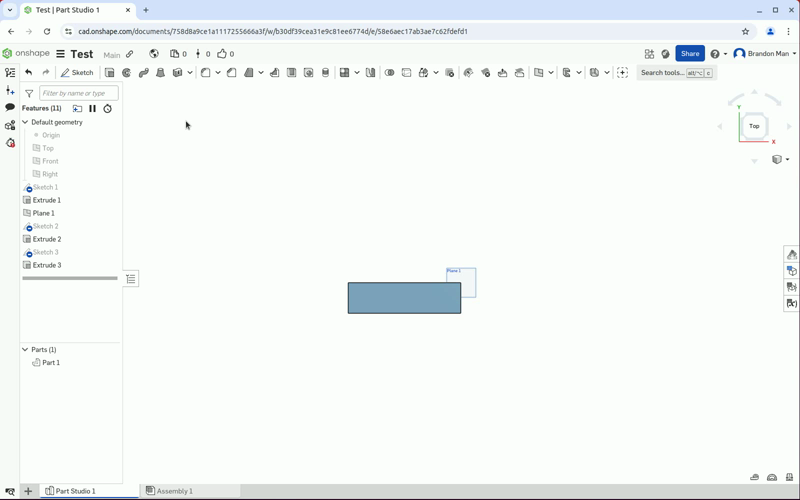
key(shift+h)
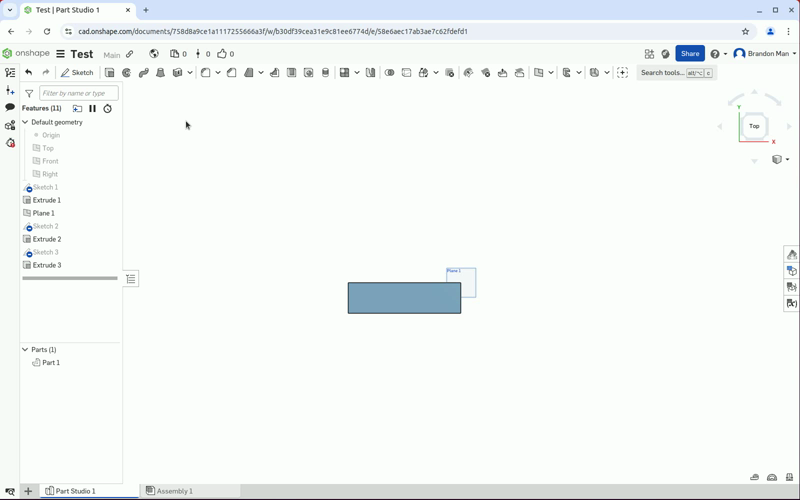
mouse_move(73, 189)
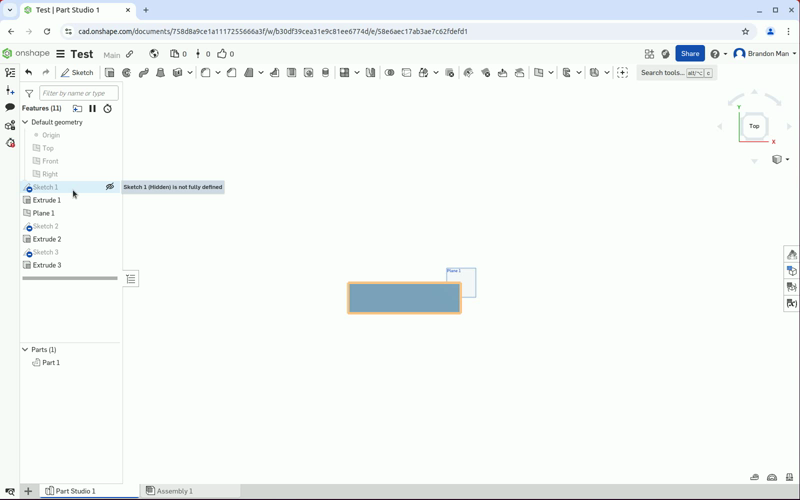
click(73, 189)
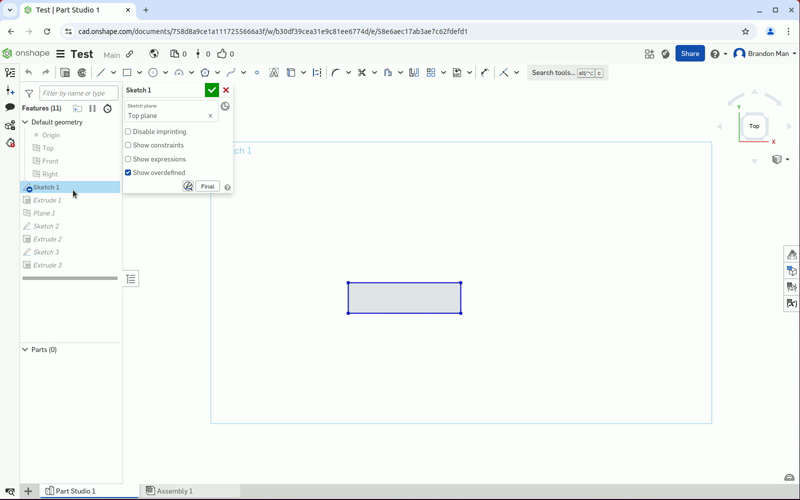
mouse_move(229, 92)
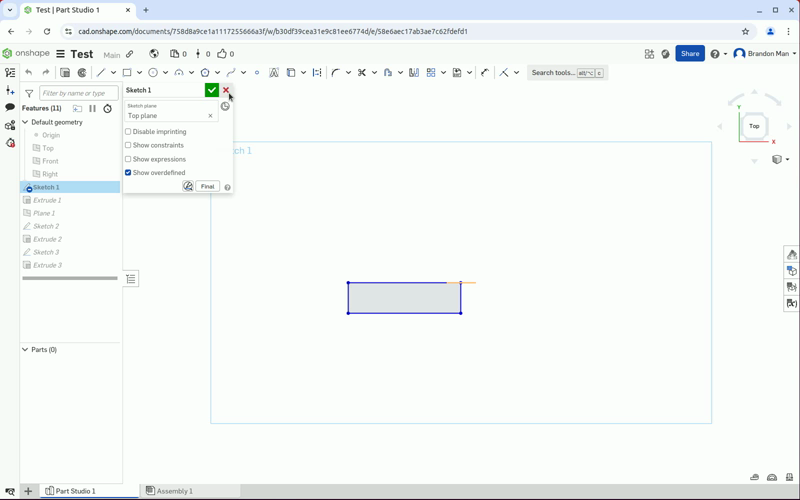
click(229, 92)
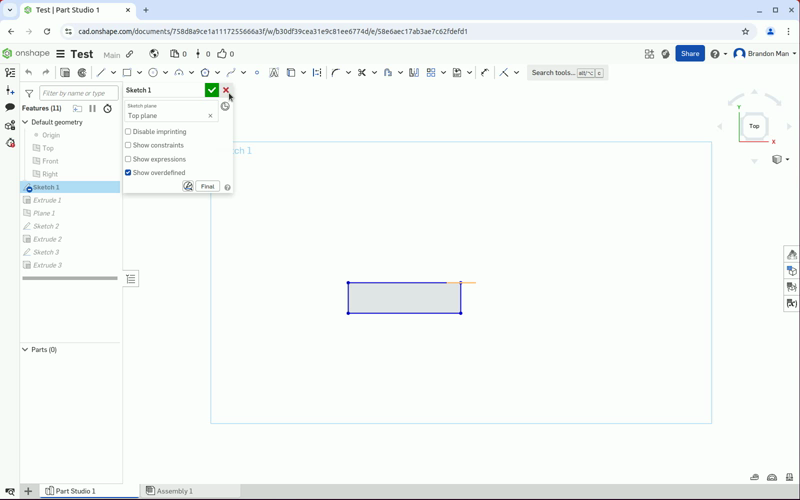
key(shift+s)
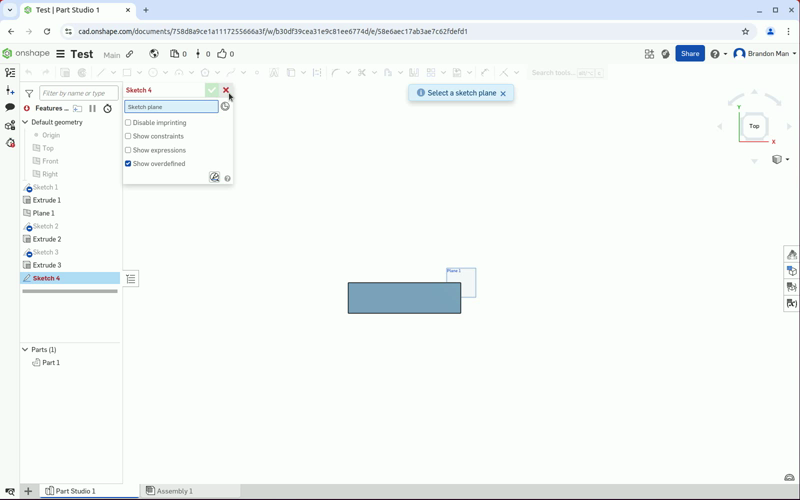
mouse_move(73, 215)
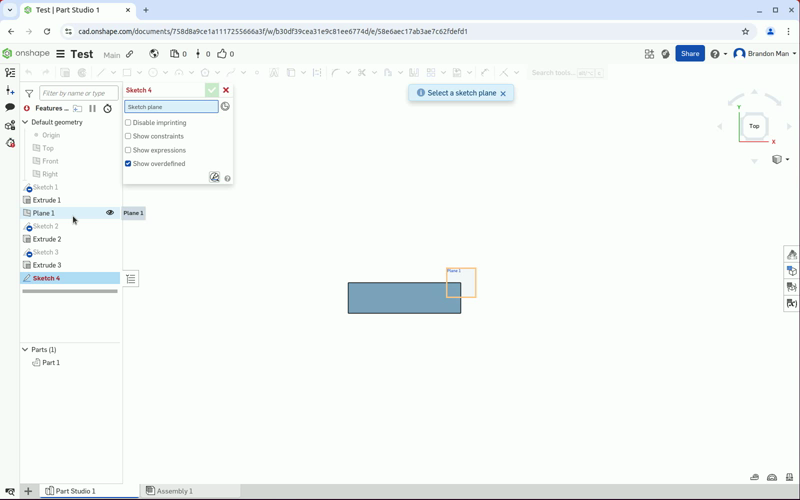
click(73, 215)
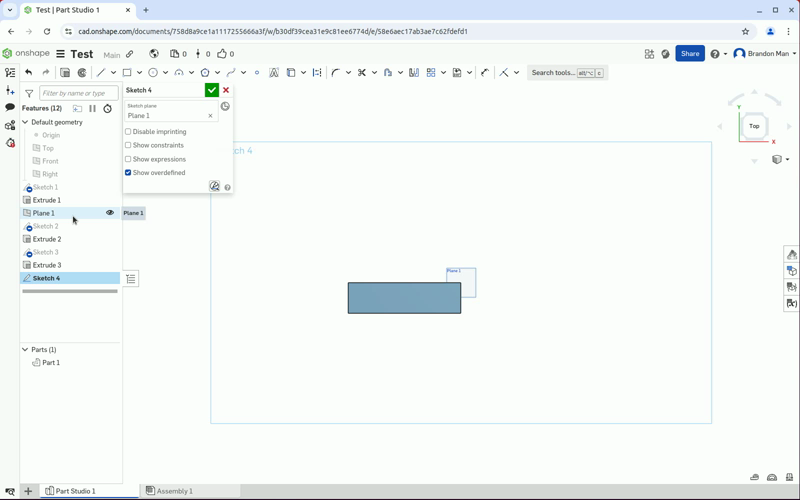
mouse_move(73, 352)
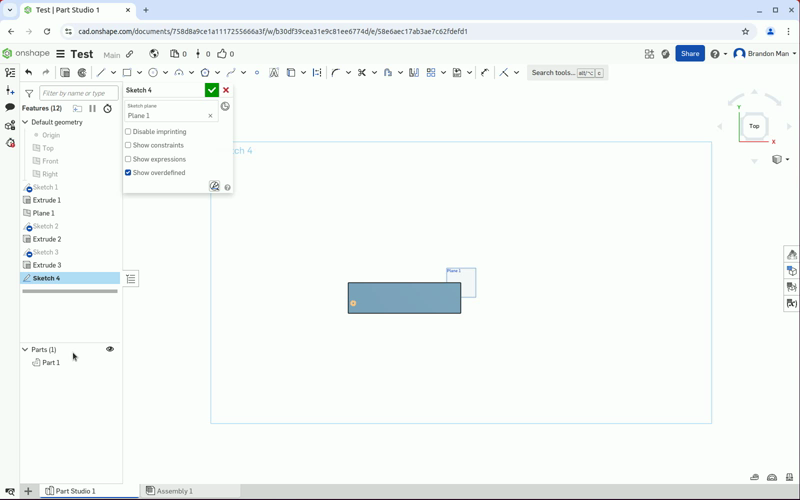
key(y)
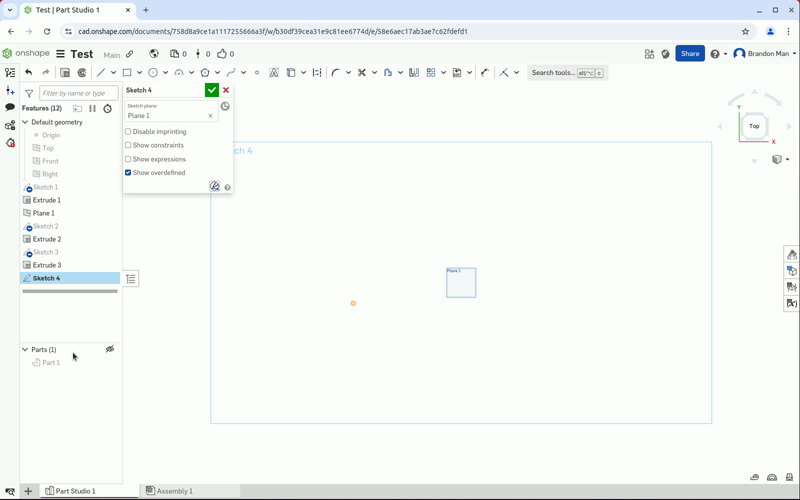
key(c)
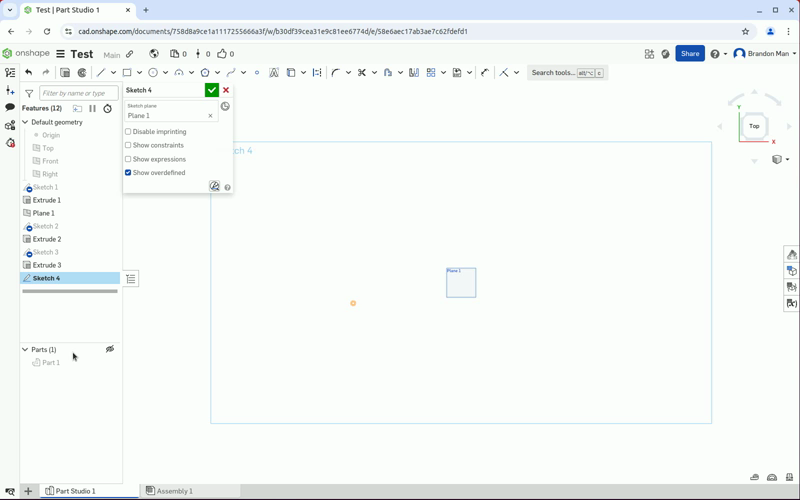
key_down(shift)
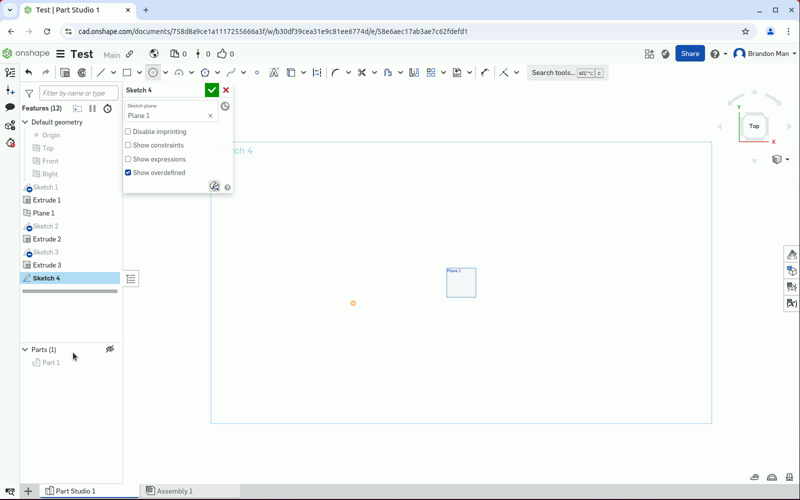
mouse_move(450, 303)
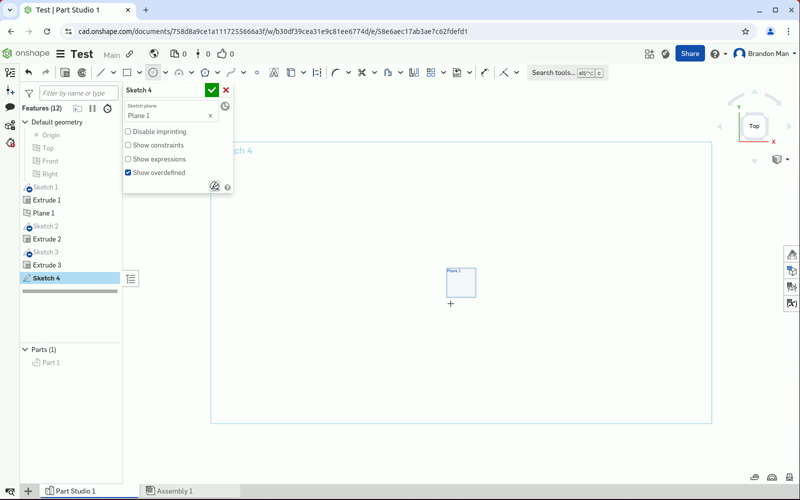
click(450, 303)
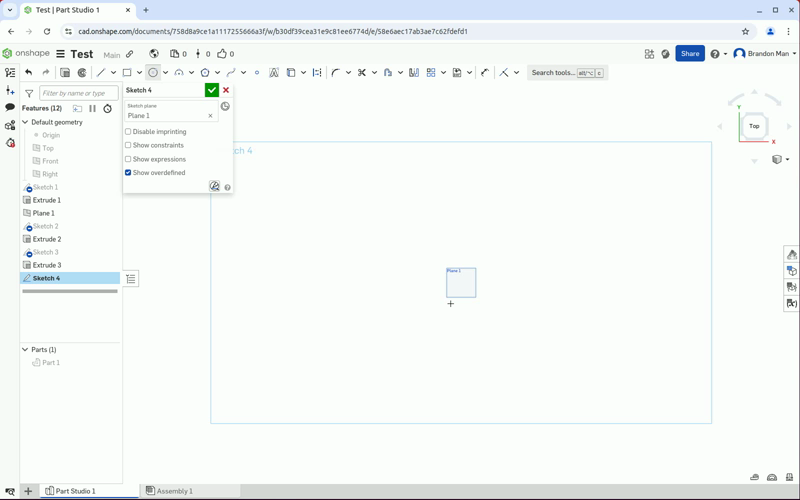
key_up(shift)
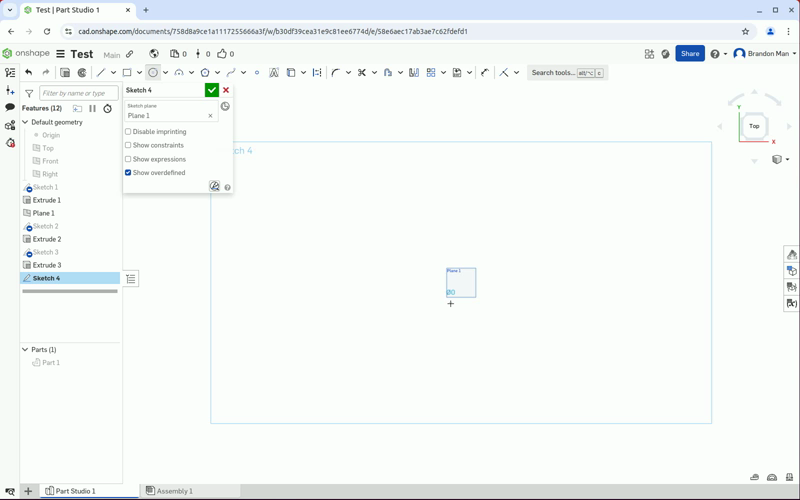
mouse_move(452, 303)
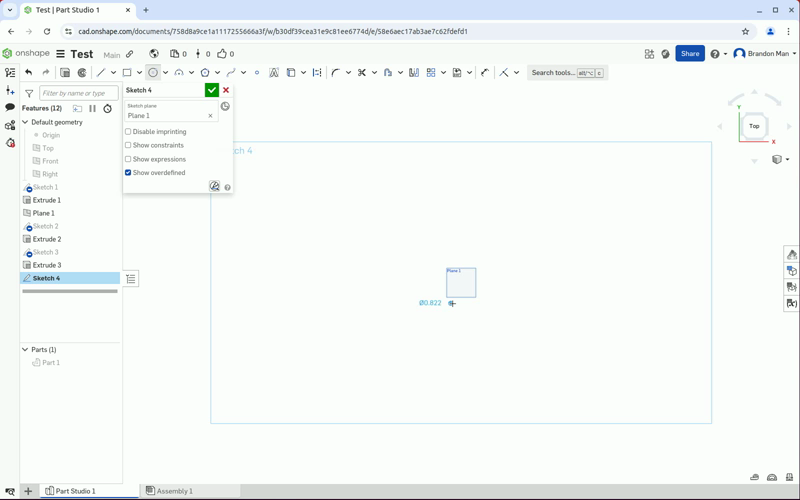
scroll(6)
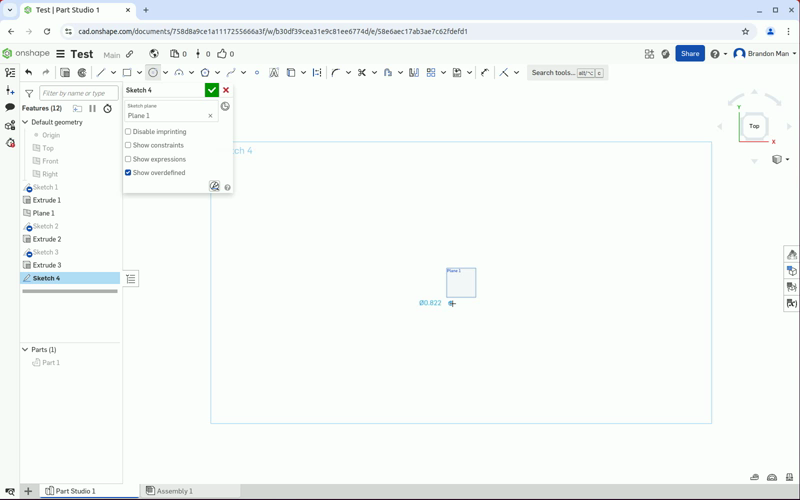
scroll(6)
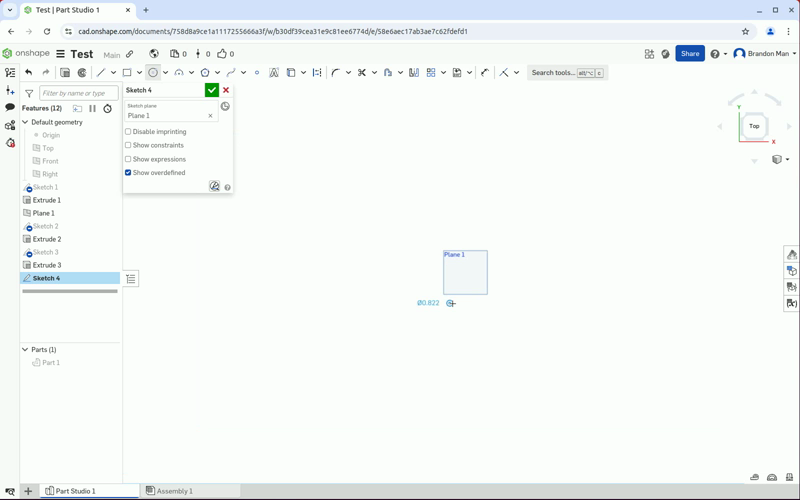
scroll(6)
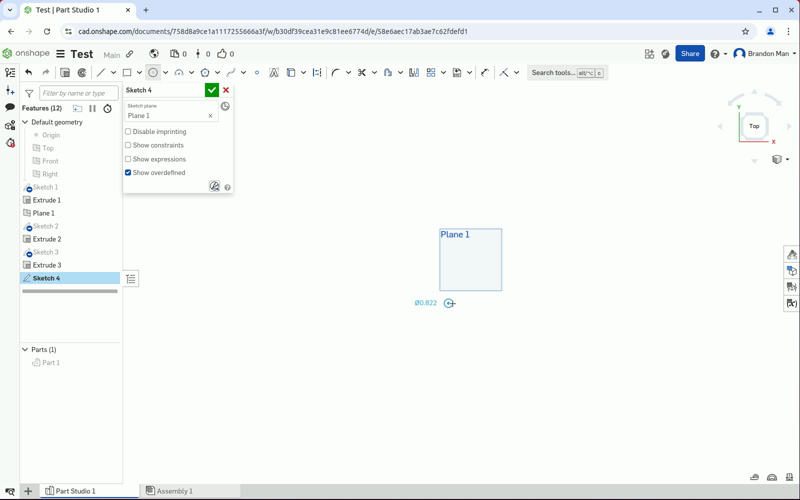
scroll(6)
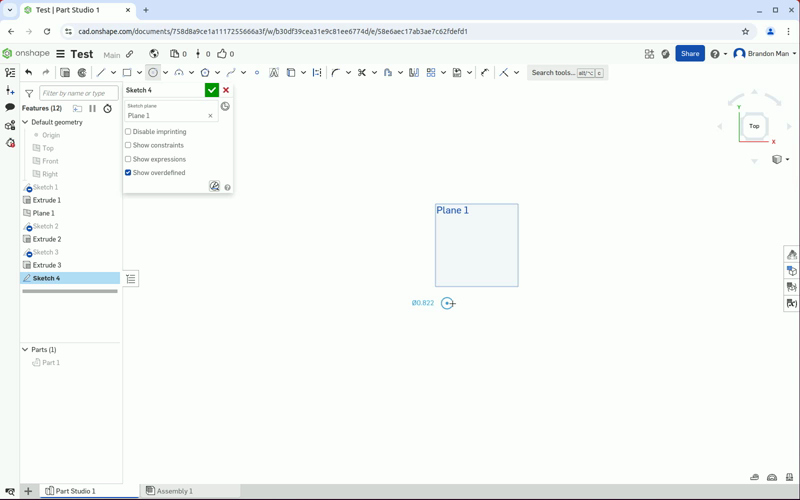
scroll(6)
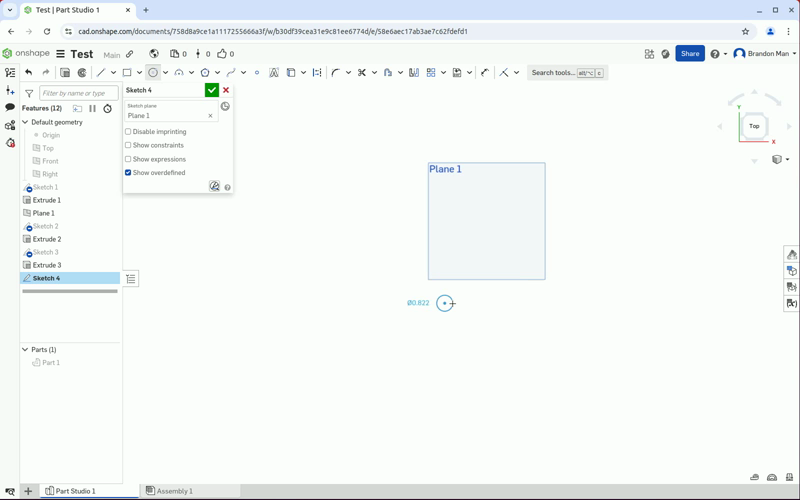
scroll(6)
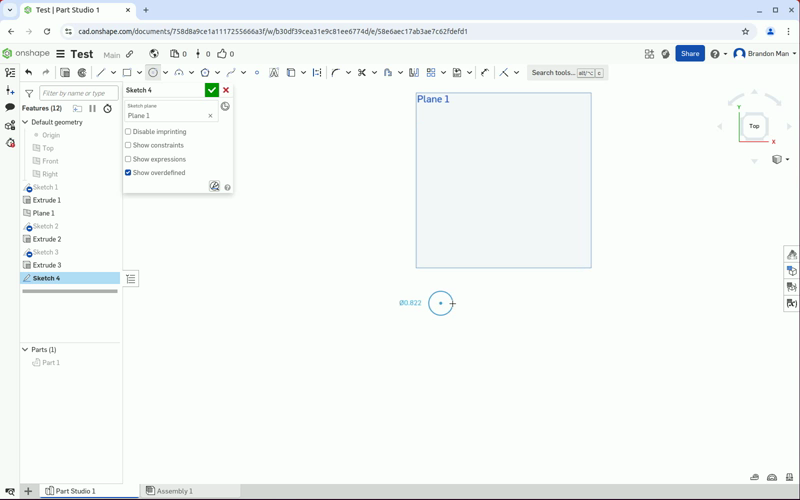
scroll(6)
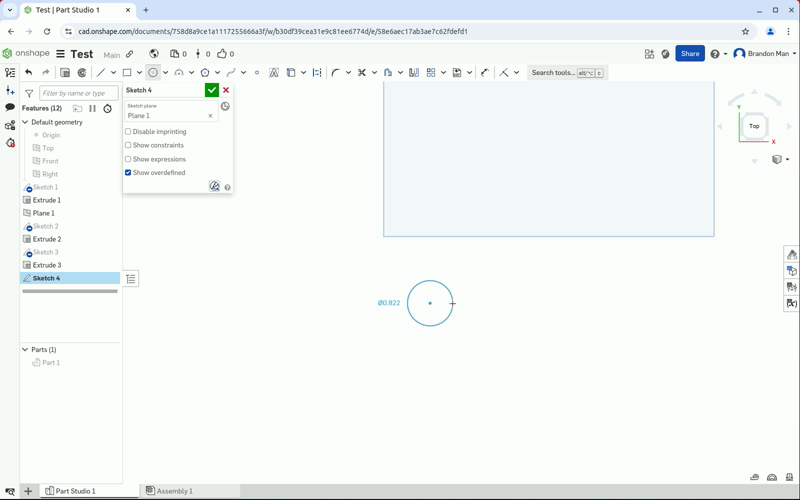
click(452, 303)
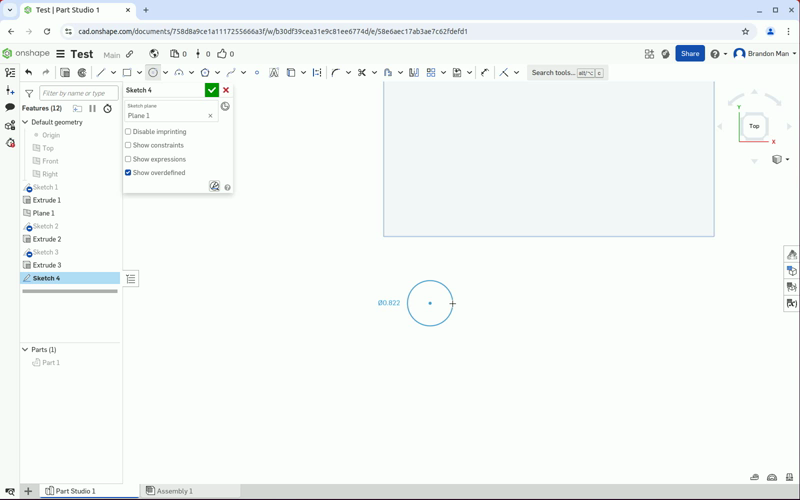
scroll(-6)
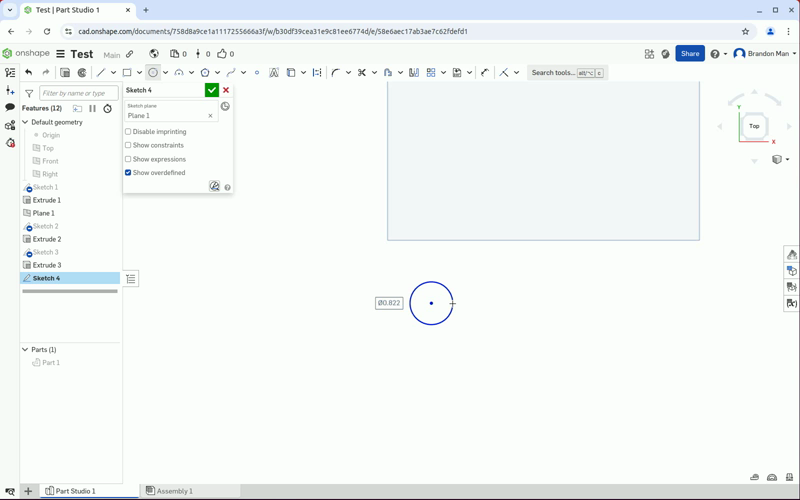
scroll(-6)
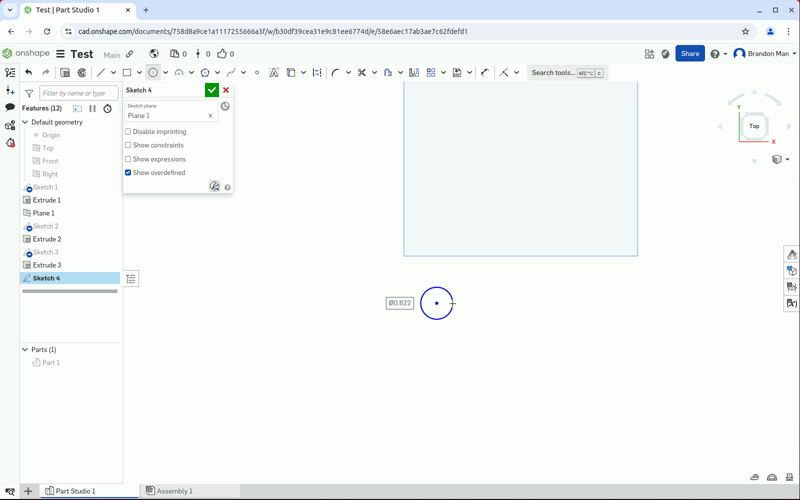
scroll(-6)
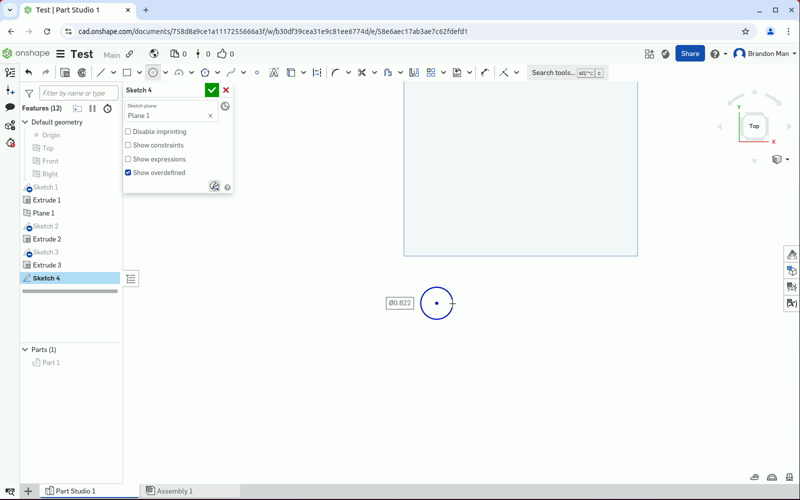
scroll(-6)
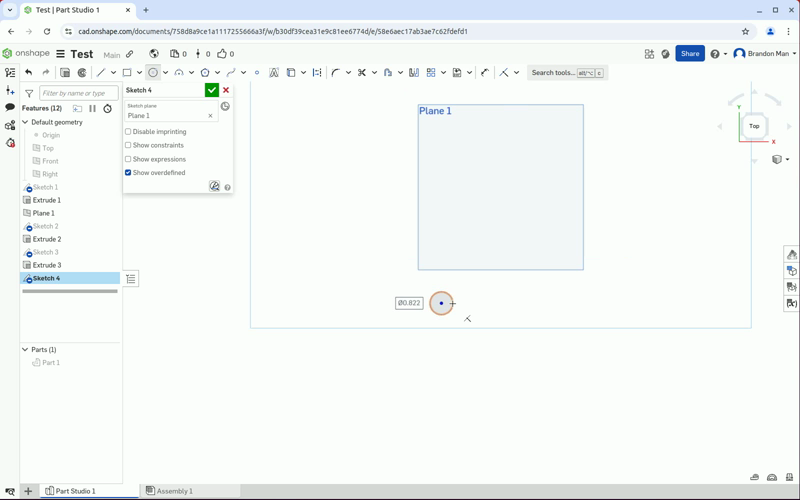
scroll(-6)
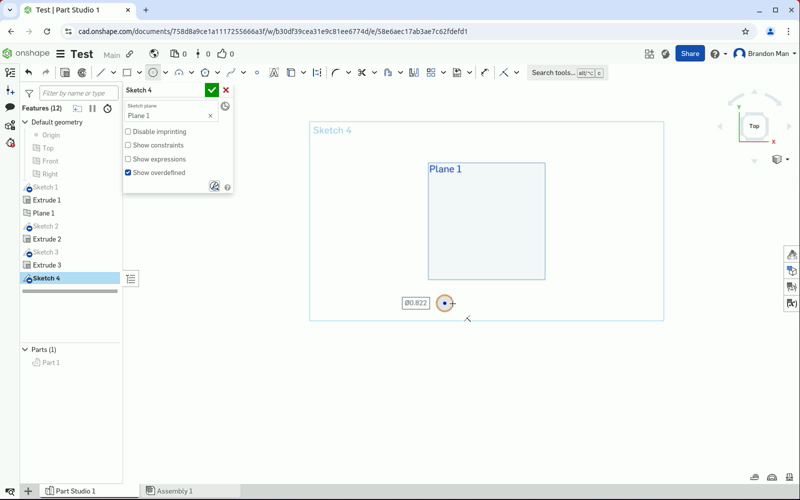
scroll(-6)
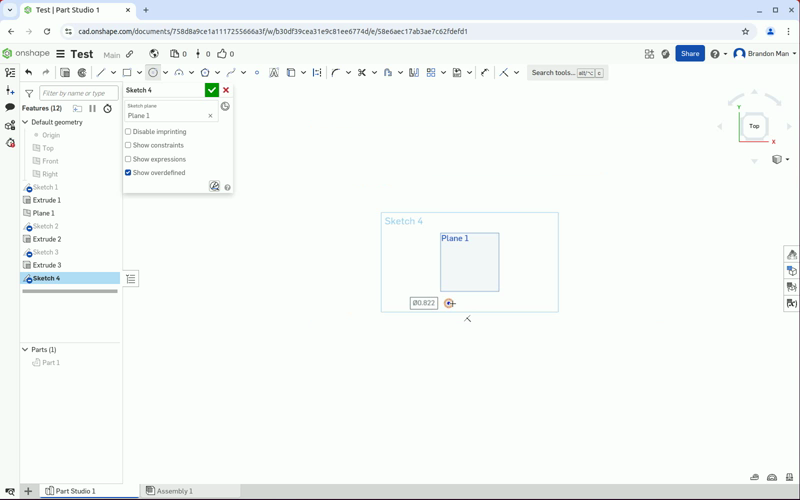
scroll(-6)
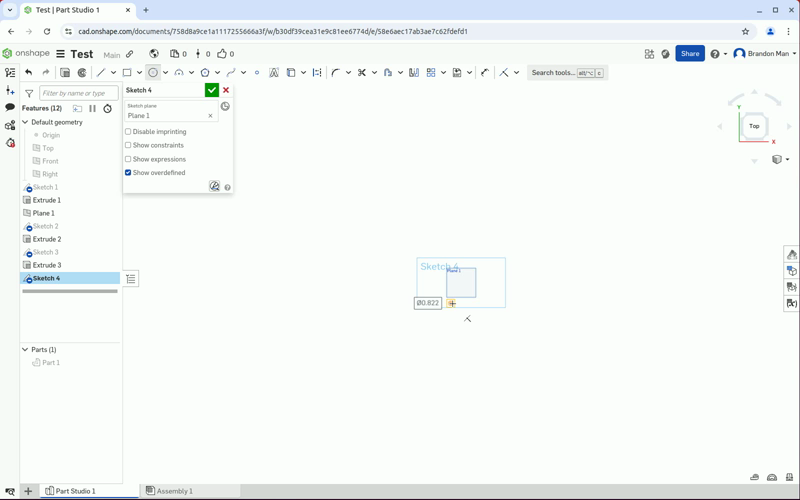
key(esc)
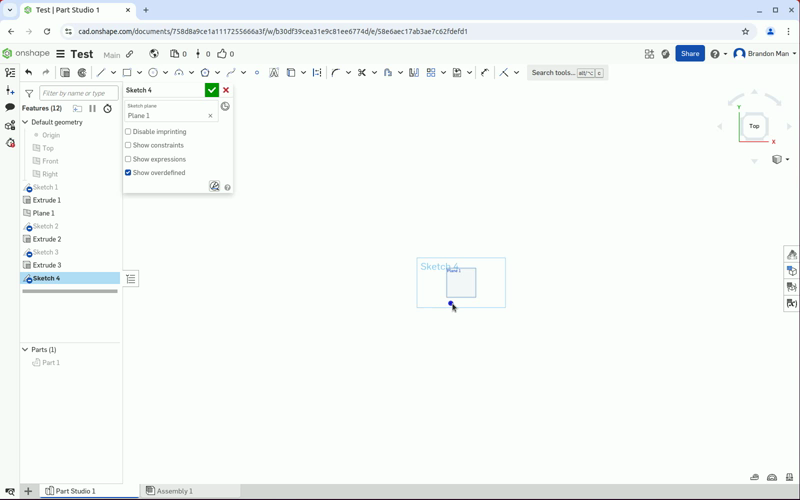
mouse_move(452, 303)
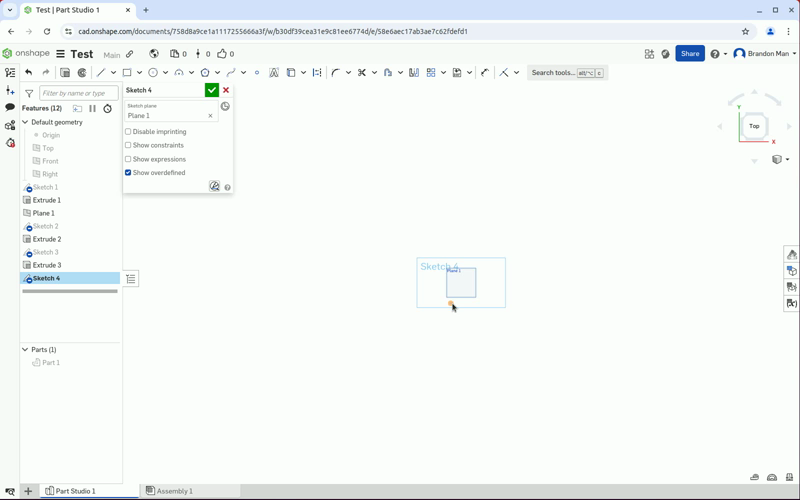
scroll(6)
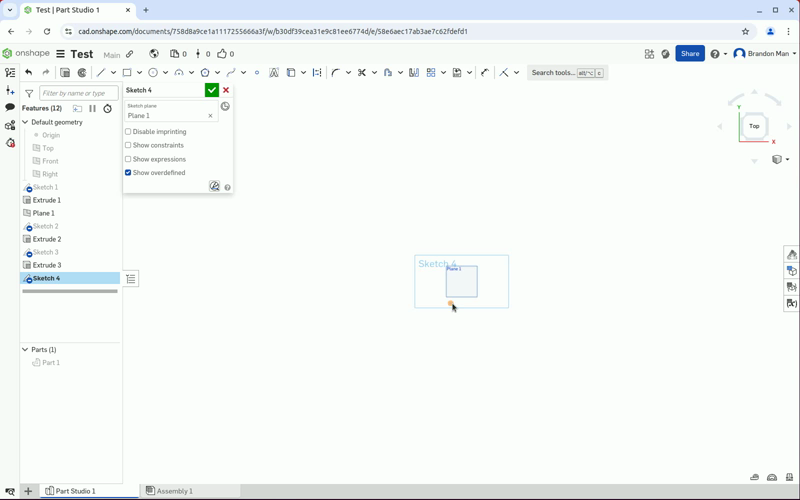
scroll(6)
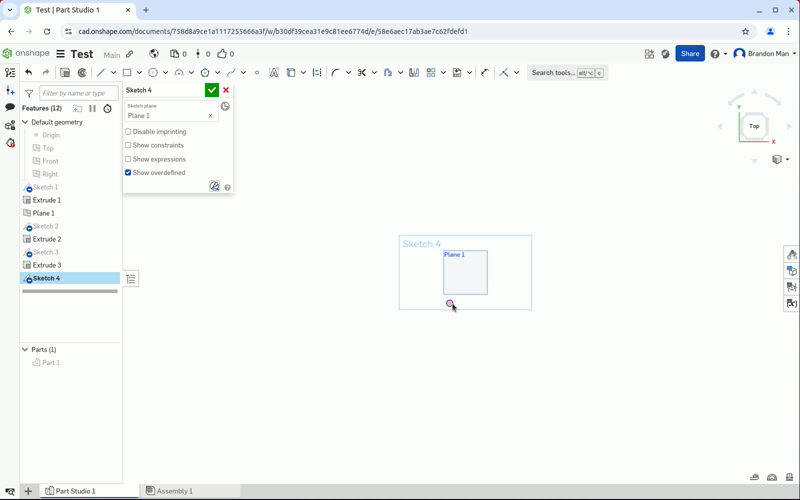
scroll(6)
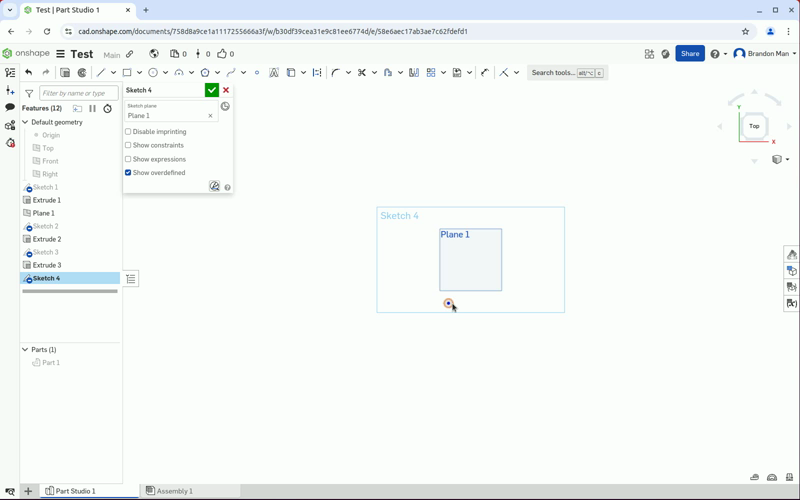
scroll(6)
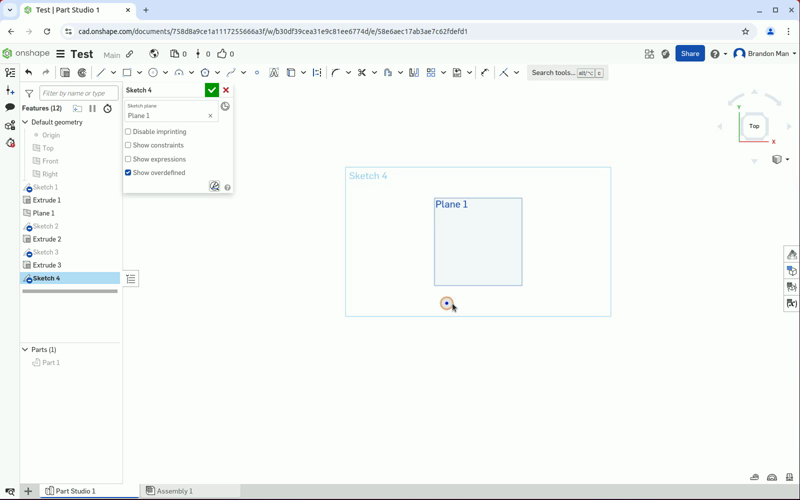
scroll(6)
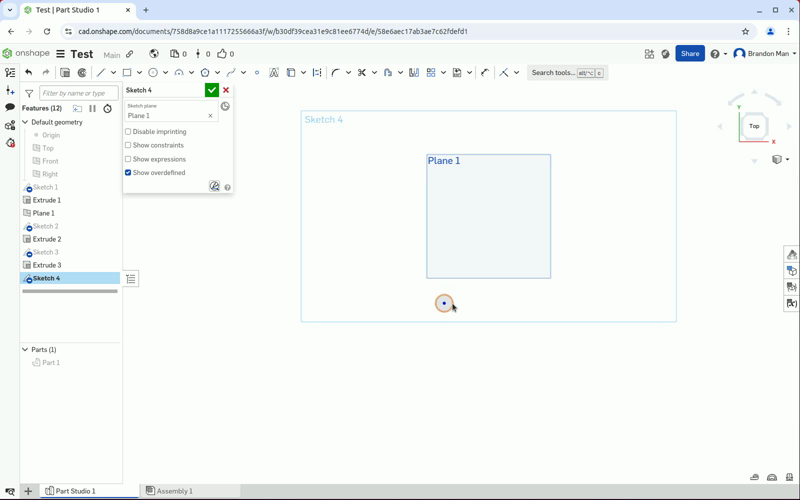
scroll(6)
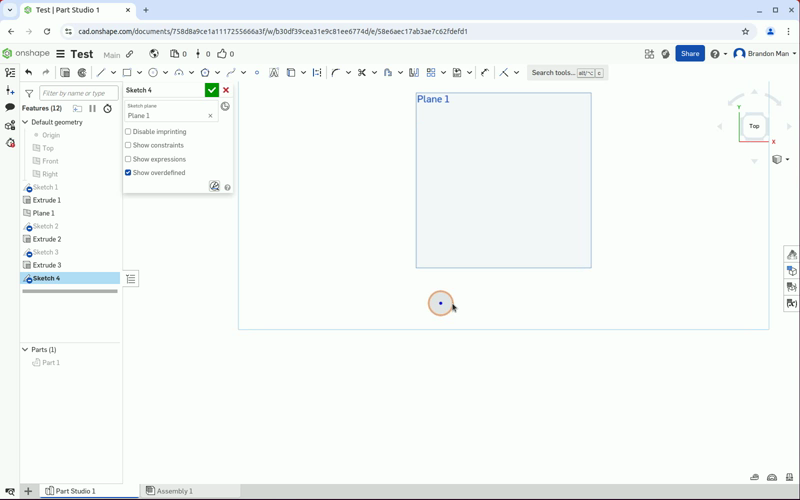
scroll(6)
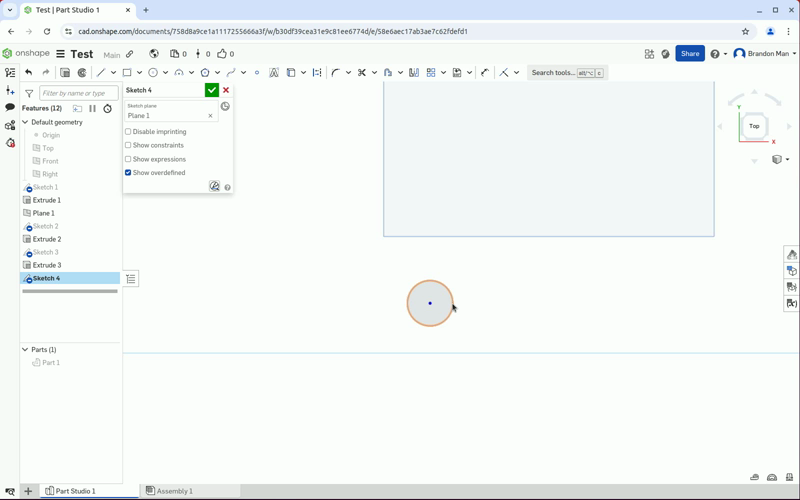
click(452, 303)
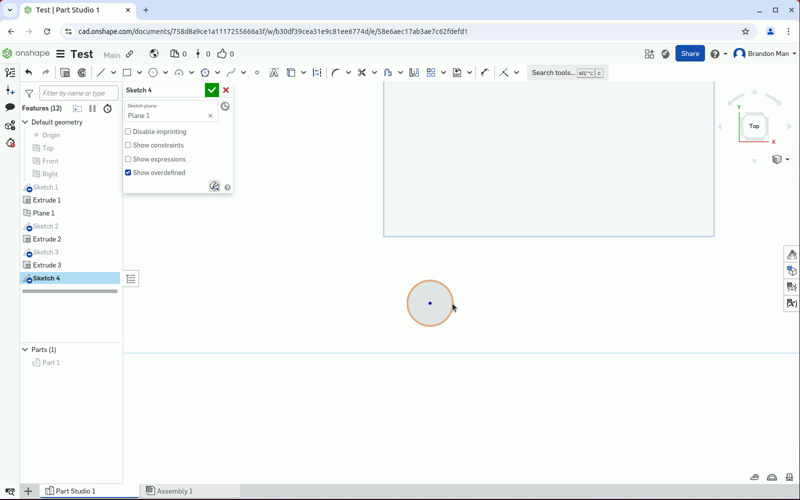
scroll(-6)
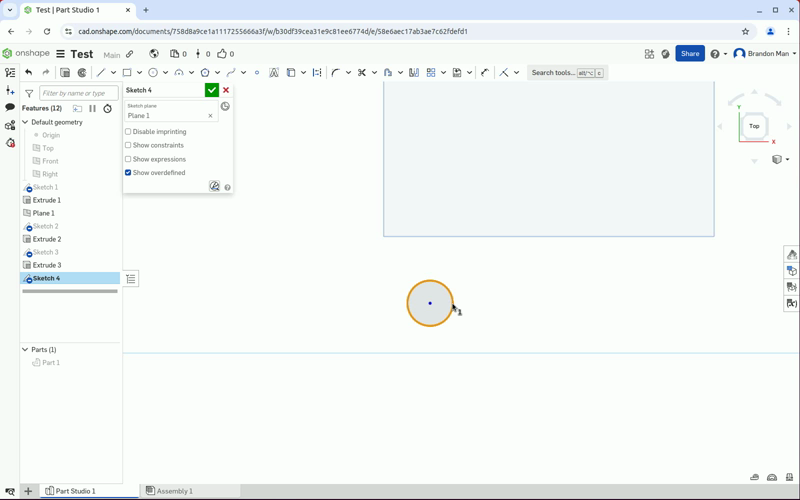
scroll(-6)
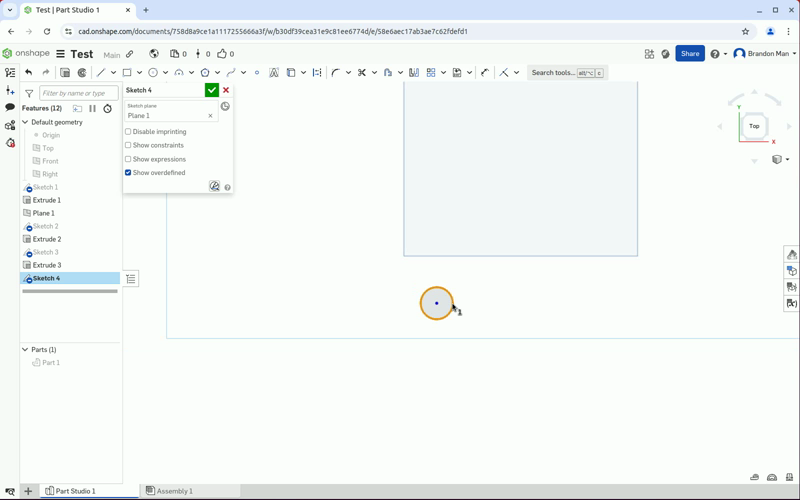
scroll(-6)
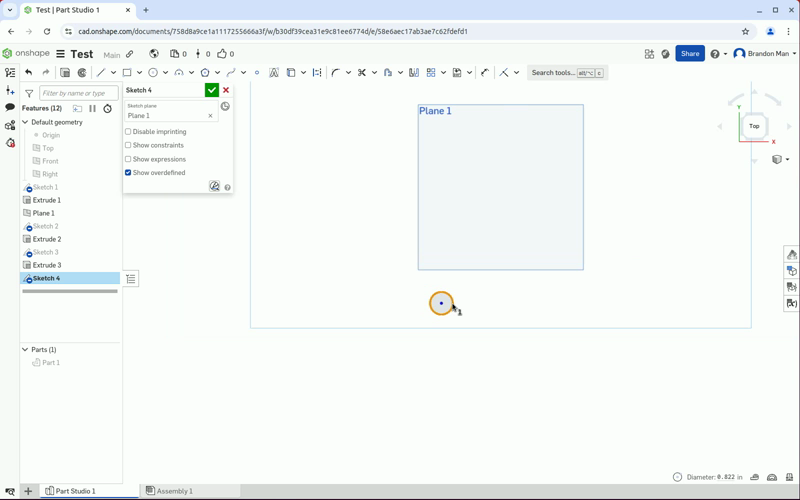
scroll(-6)
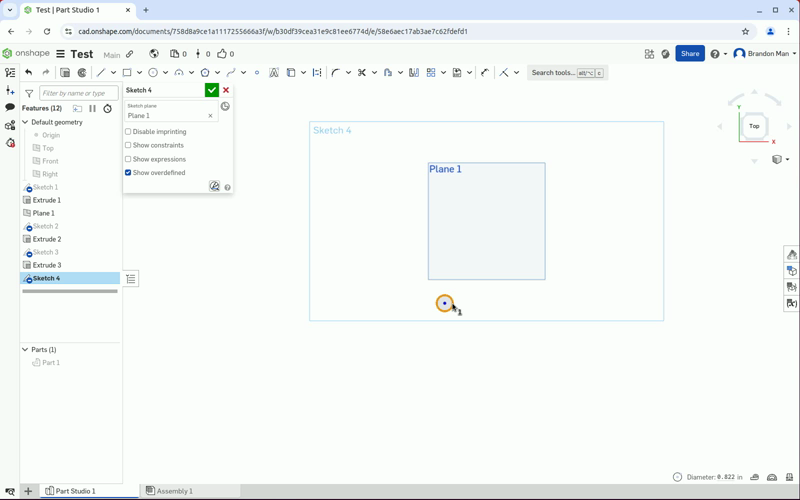
scroll(-6)
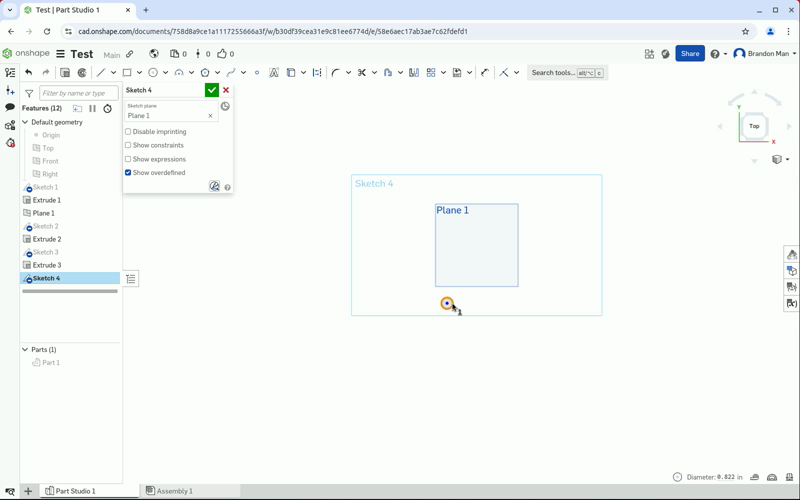
scroll(-6)
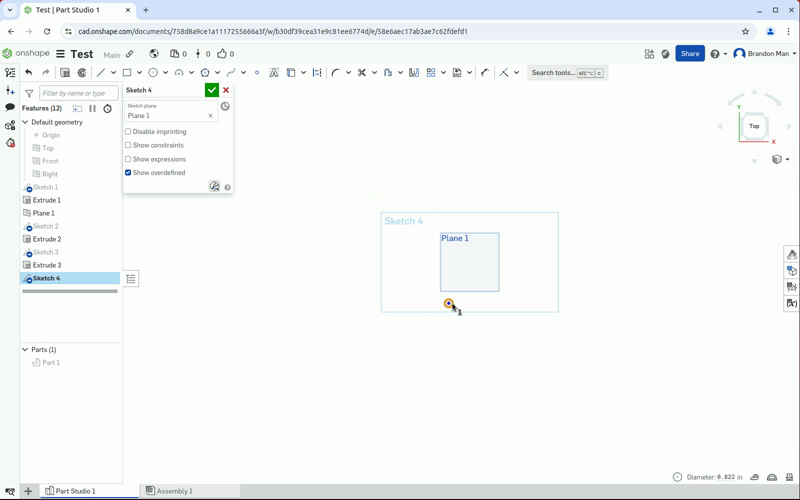
scroll(-6)
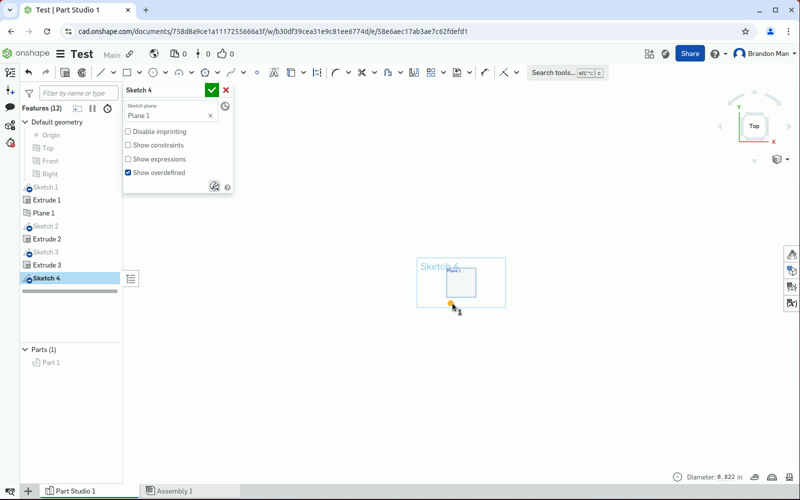
mouse_move(73, 352)
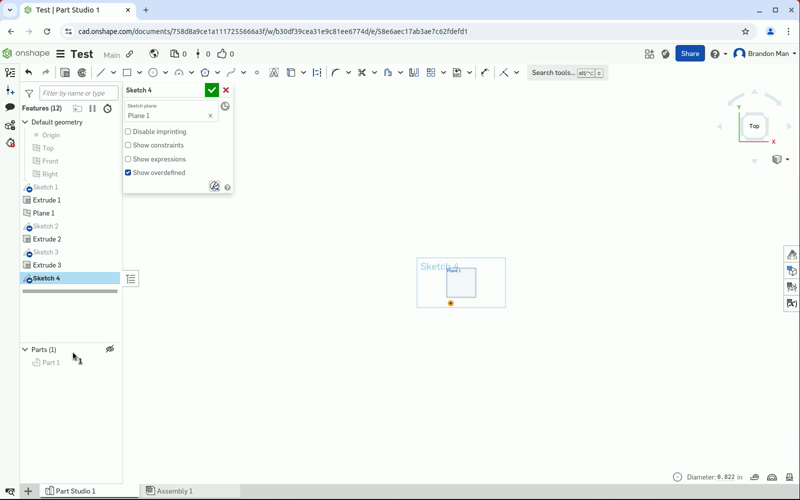
key(shift+y)
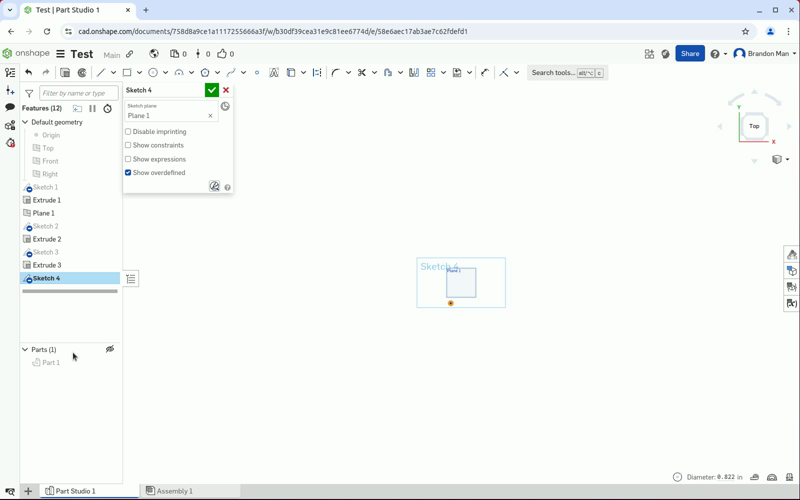
key(shift+e)
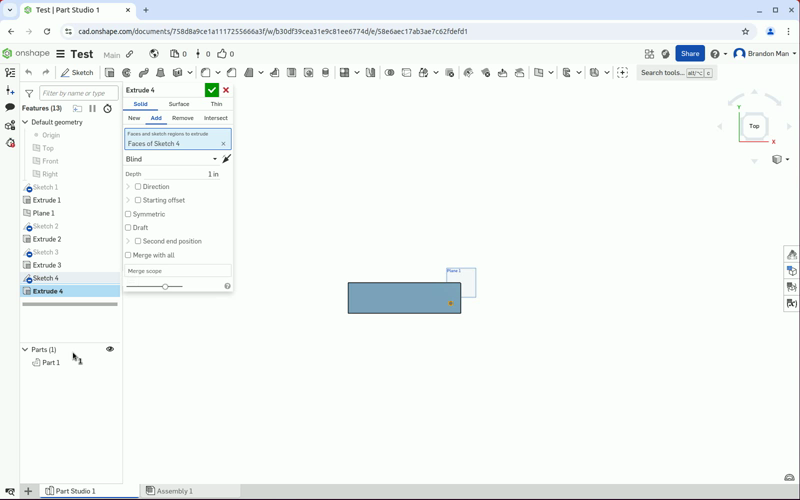
mouse_move(143, 106)
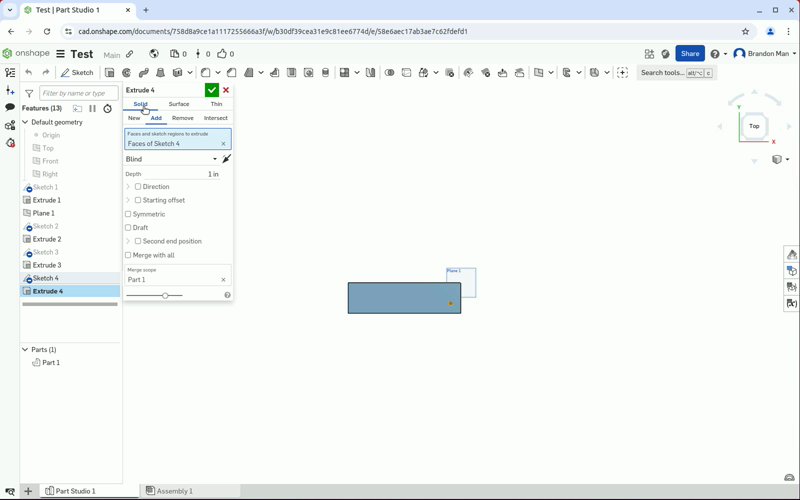
click(143, 106)
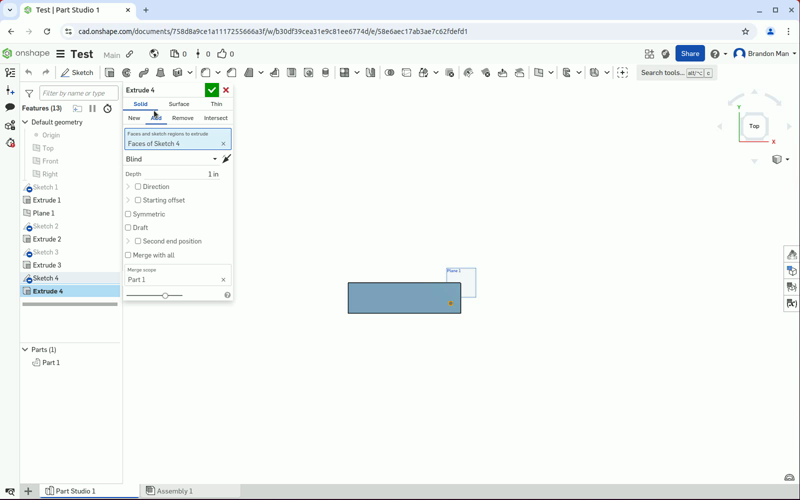
mouse_move(186, 120)
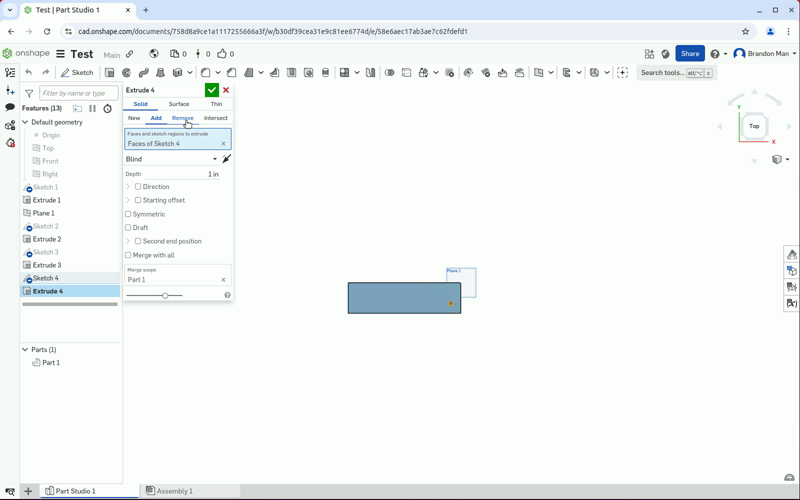
click(186, 120)
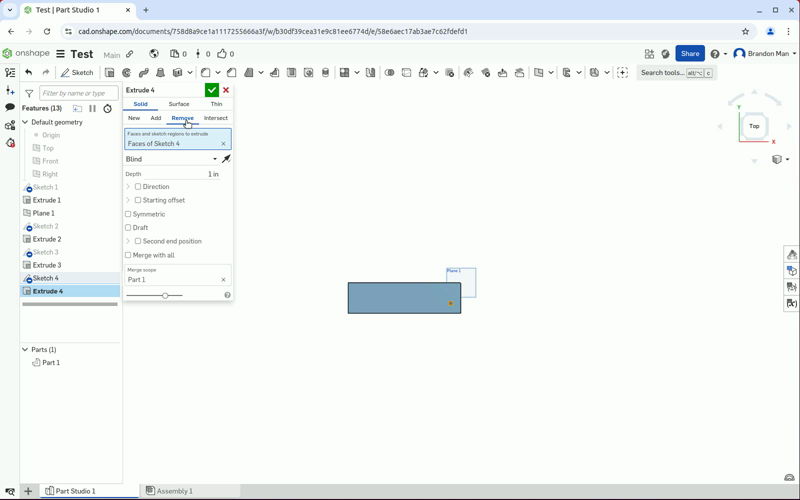
key(tab, 4)
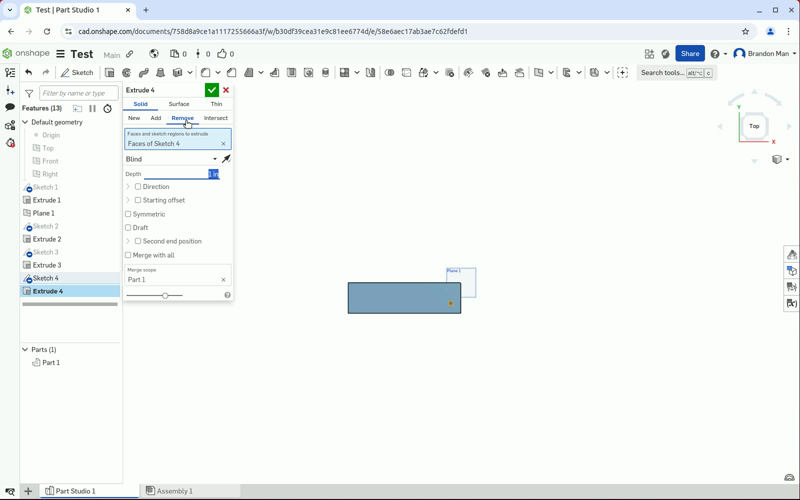
text(2.166)
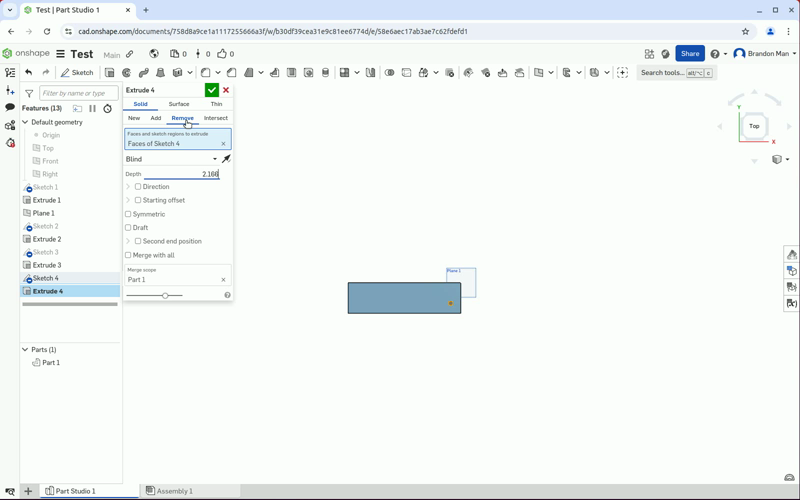
key(tab, 6)
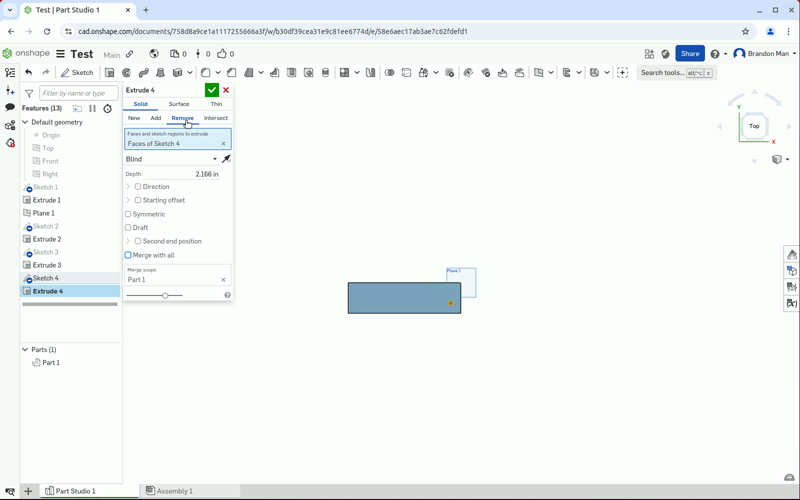
key(space)
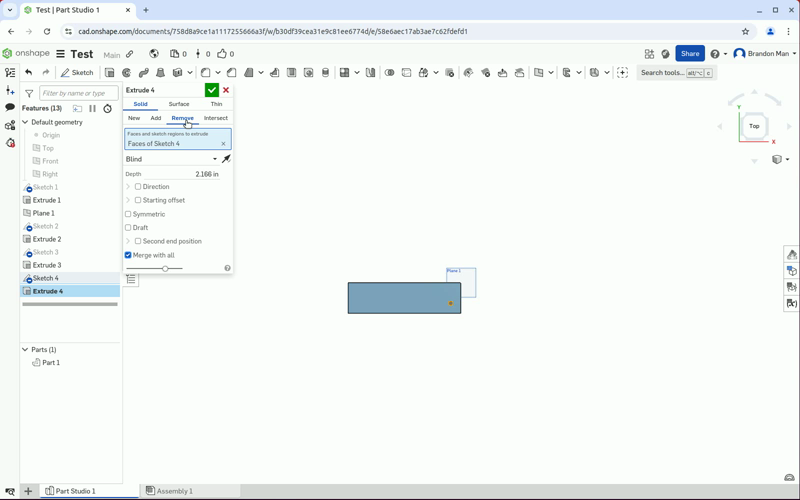
key(enter)
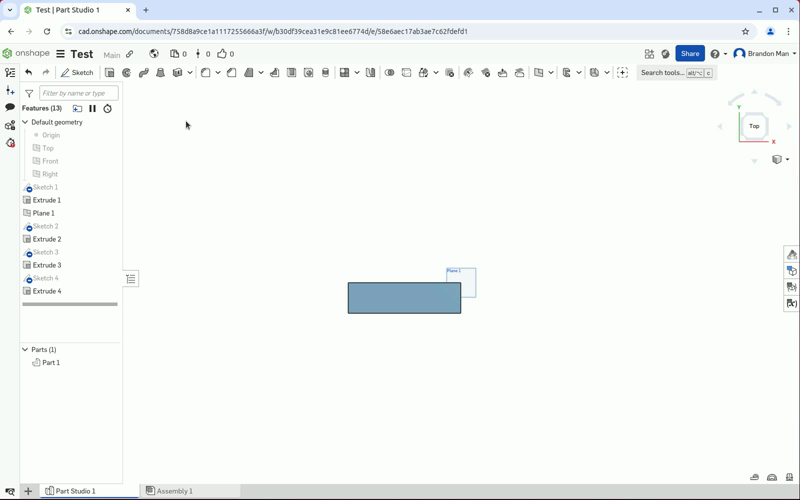
key(shift+h)
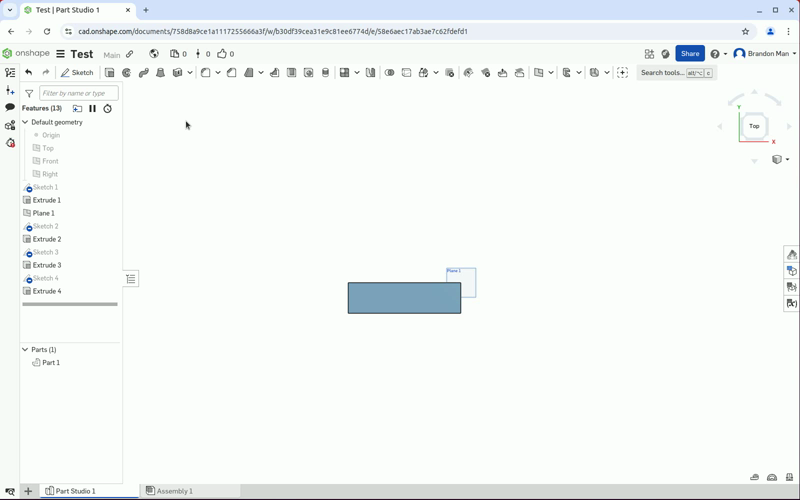
key(shift+h)
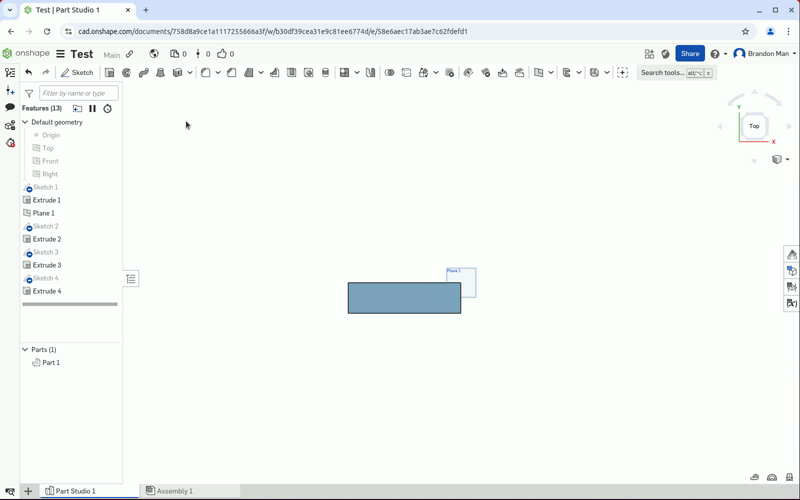
mouse_move(73, 189)
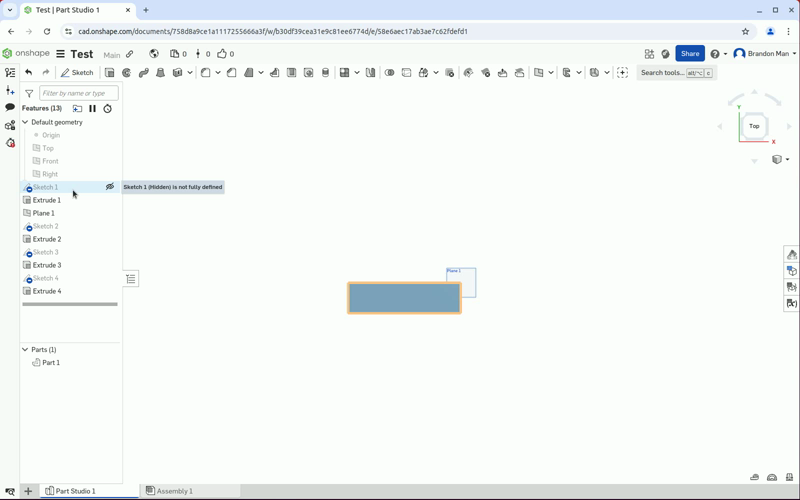
click(73, 189)
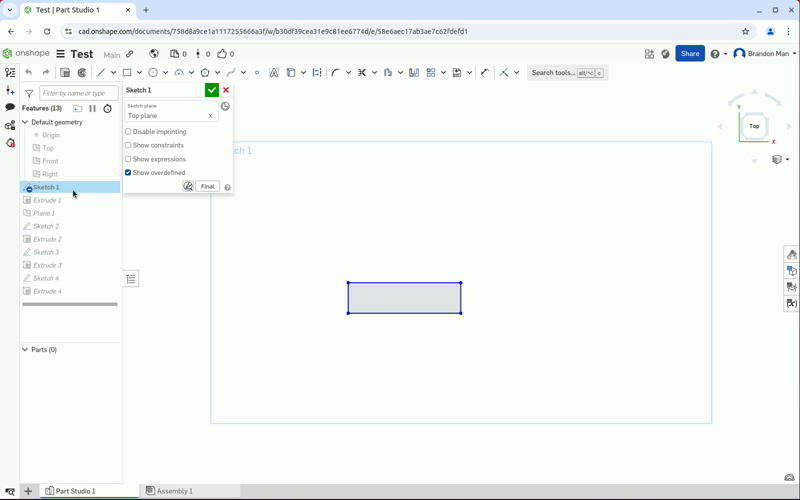
mouse_move(229, 92)
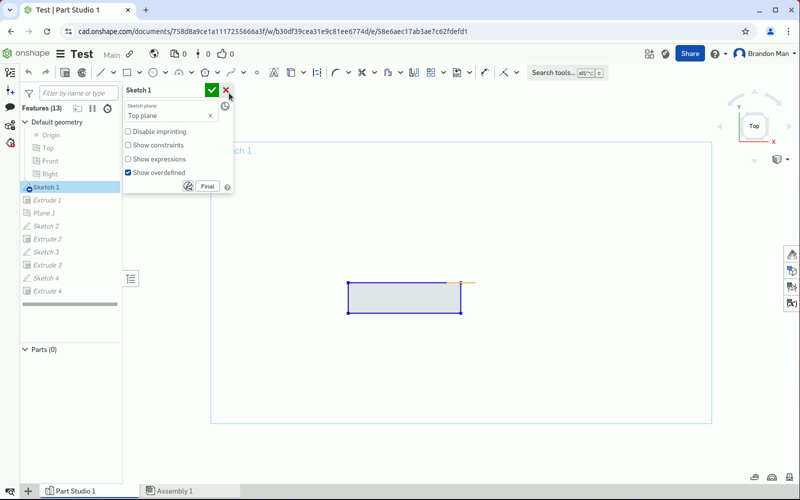
click(229, 92)
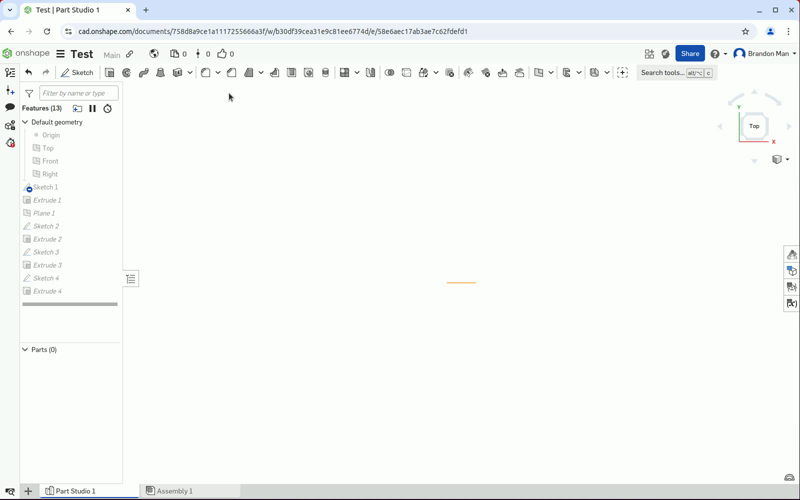
key(shift+s)
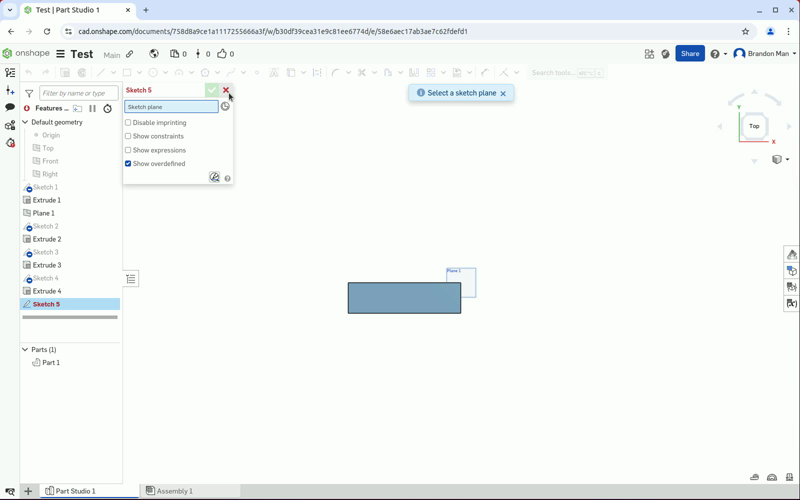
mouse_move(73, 215)
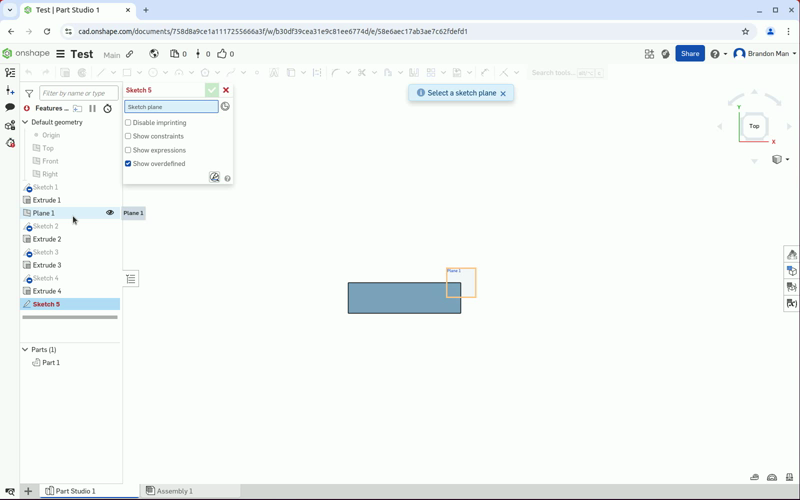
click(73, 215)
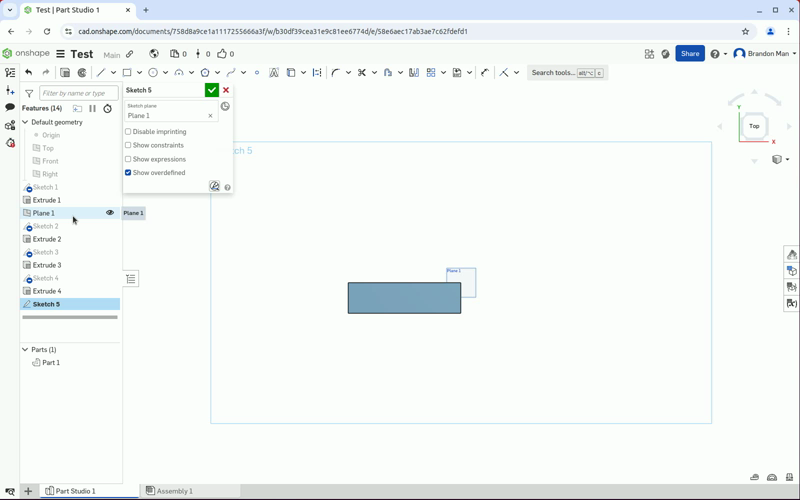
mouse_move(73, 352)
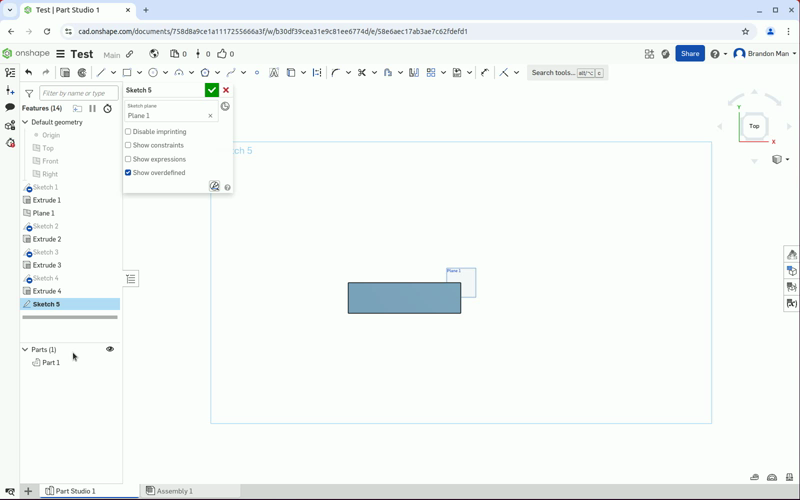
key(y)
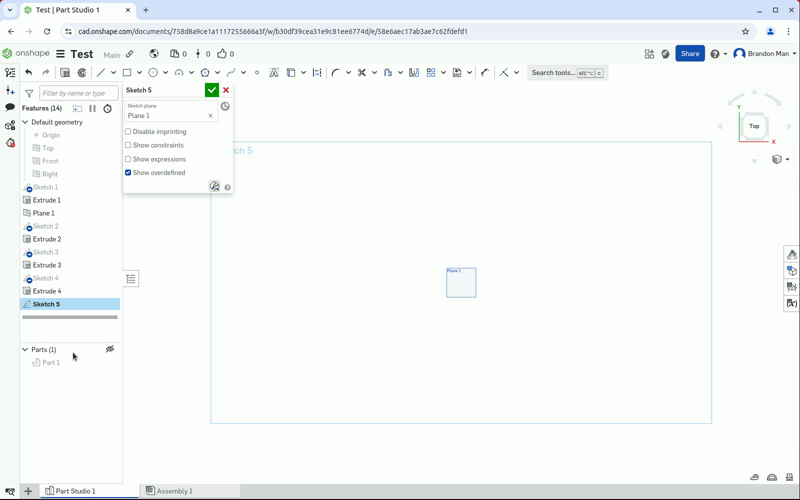
key(c)
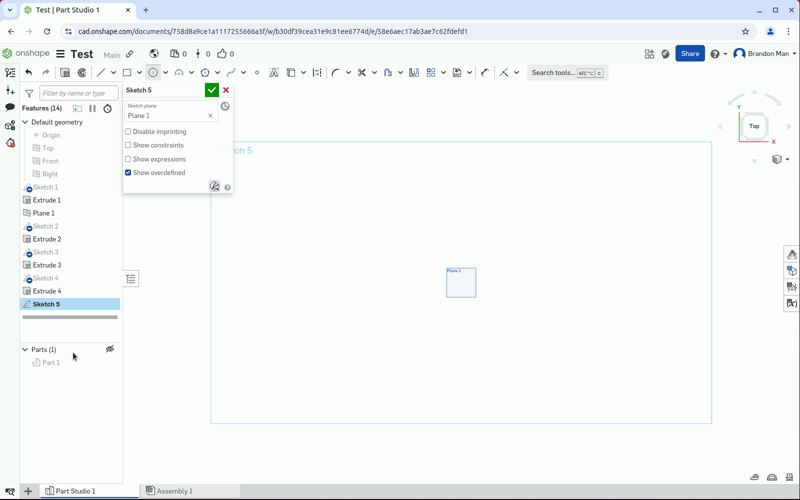
key_down(shift)
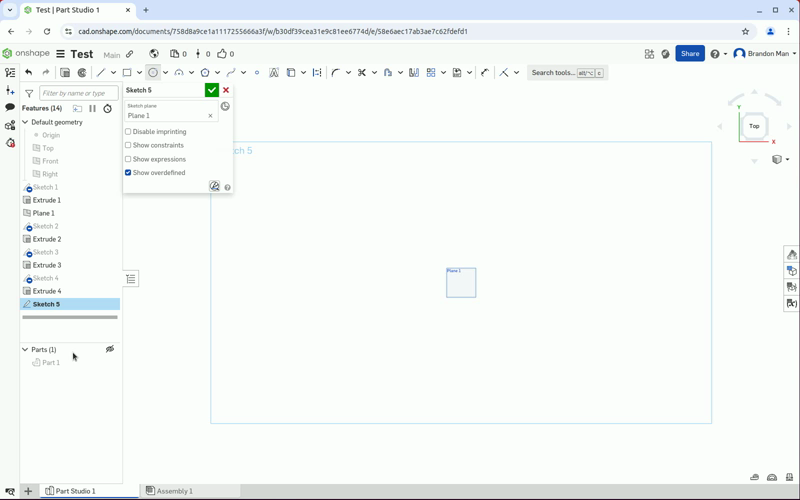
mouse_move(450, 293)
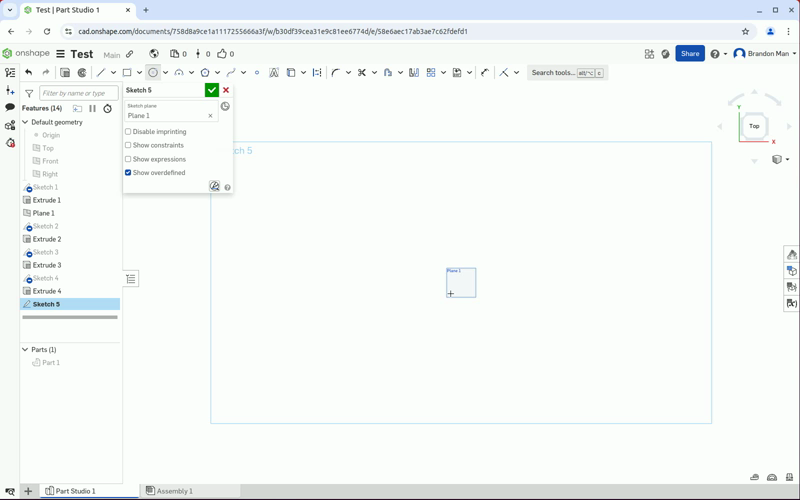
click(450, 293)
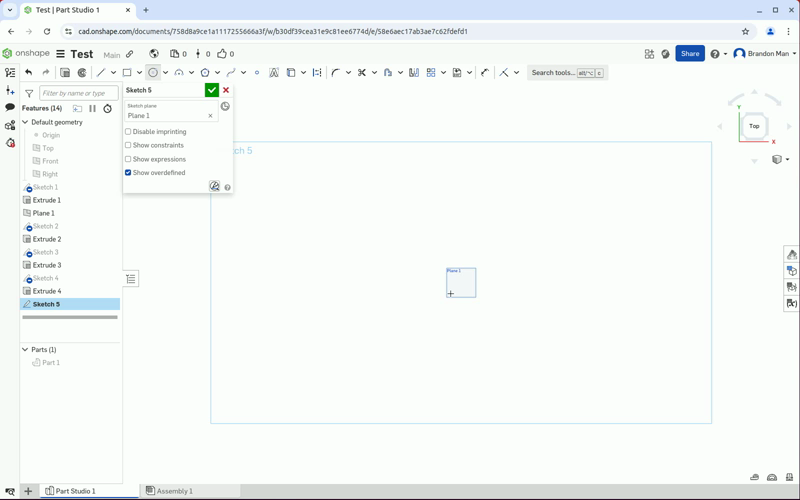
key_up(shift)
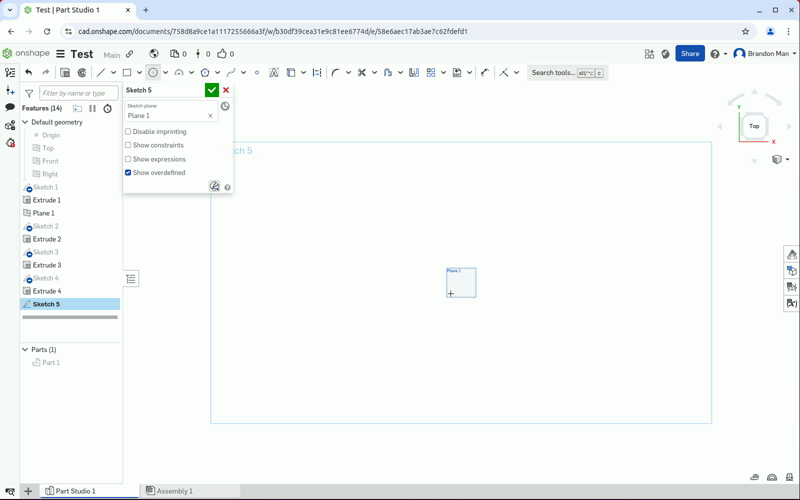
mouse_move(452, 293)
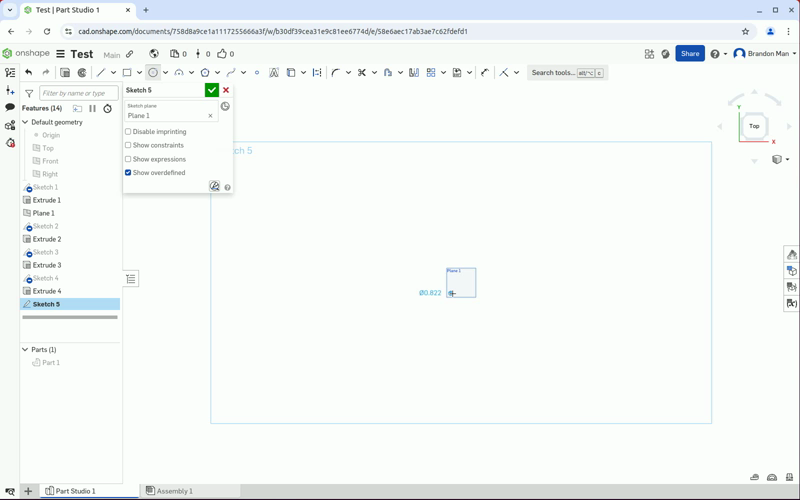
scroll(6)
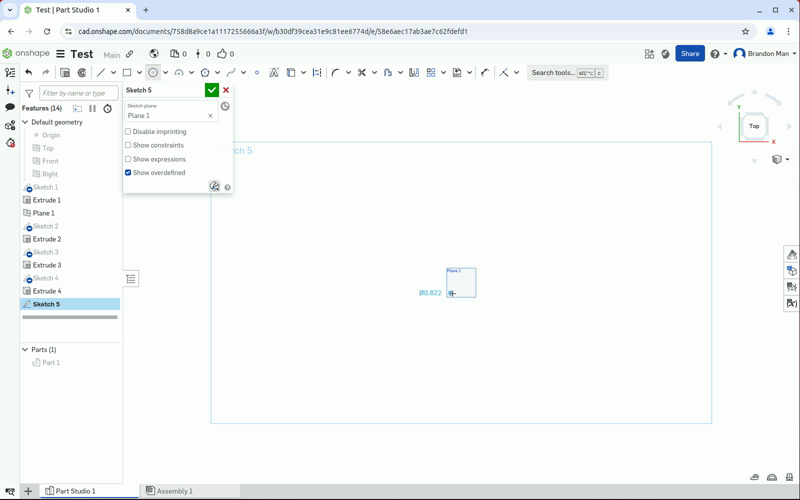
scroll(6)
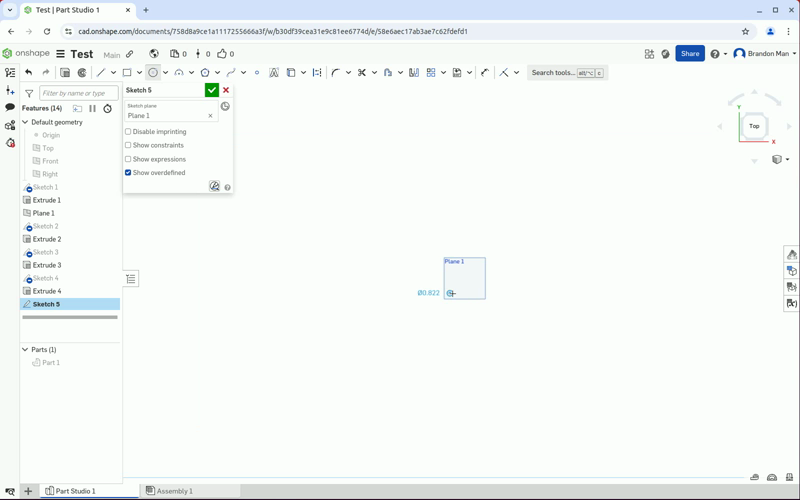
scroll(6)
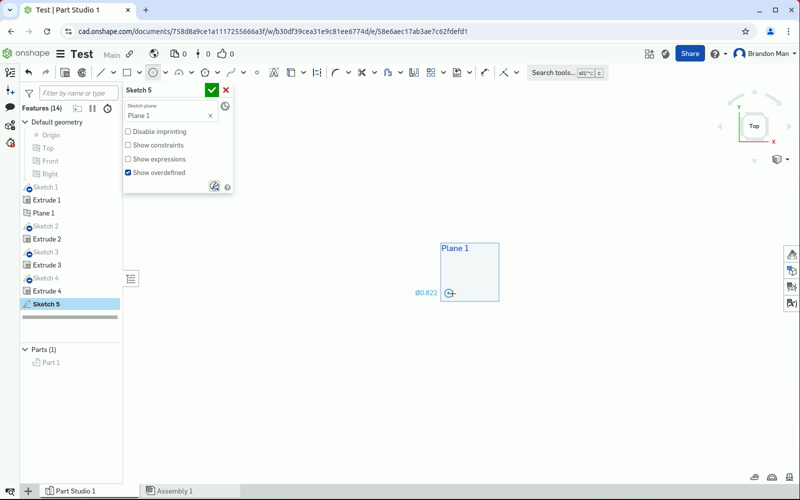
scroll(6)
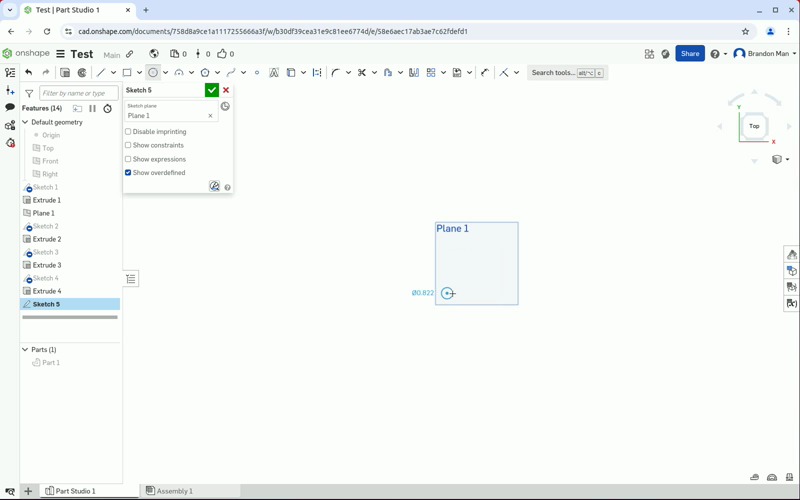
scroll(6)
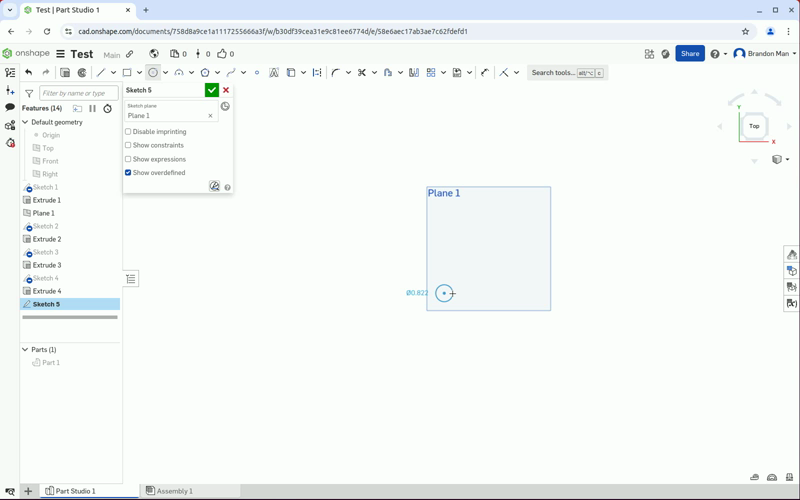
scroll(6)
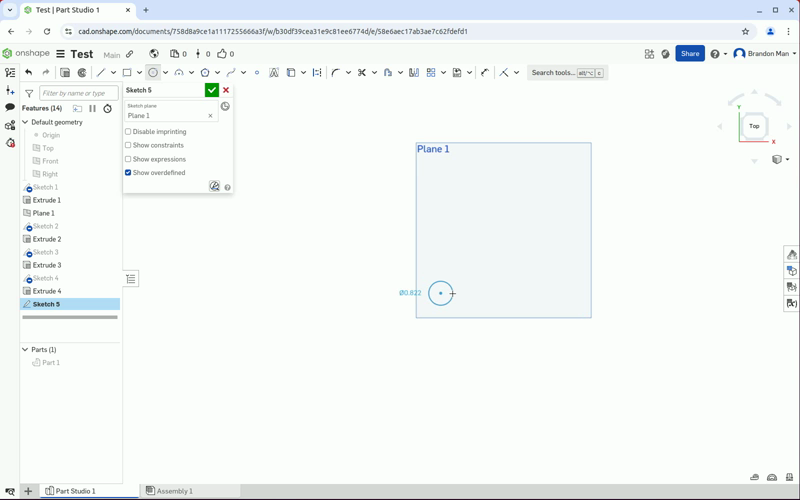
scroll(6)
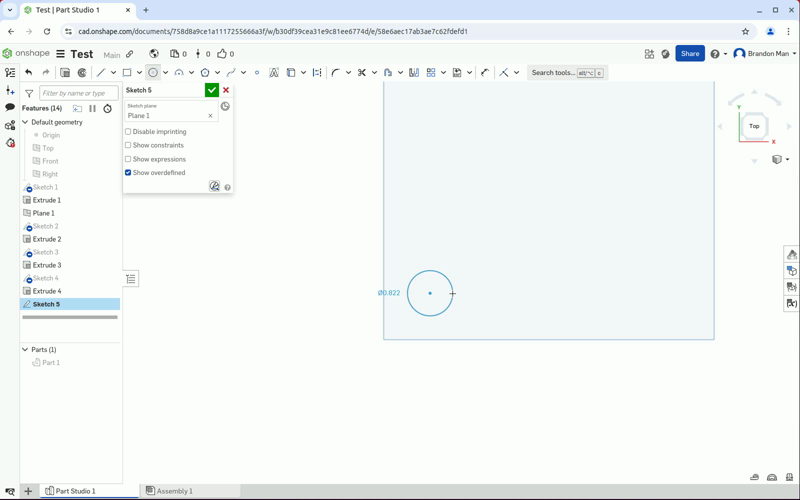
click(452, 293)
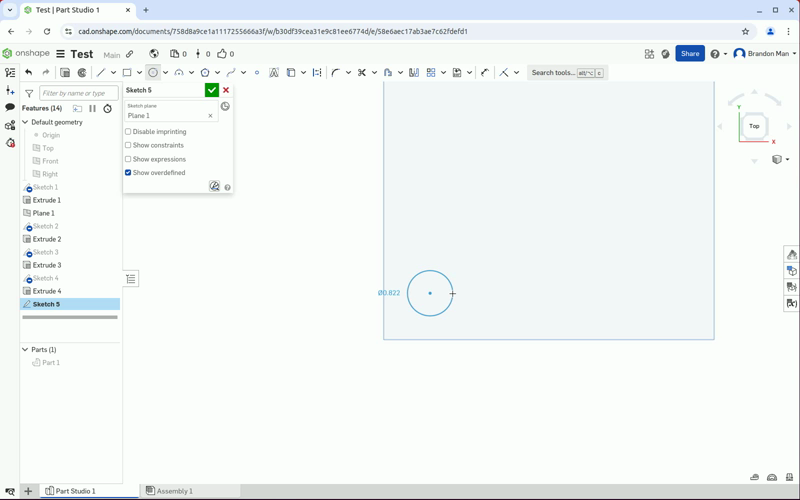
scroll(-6)
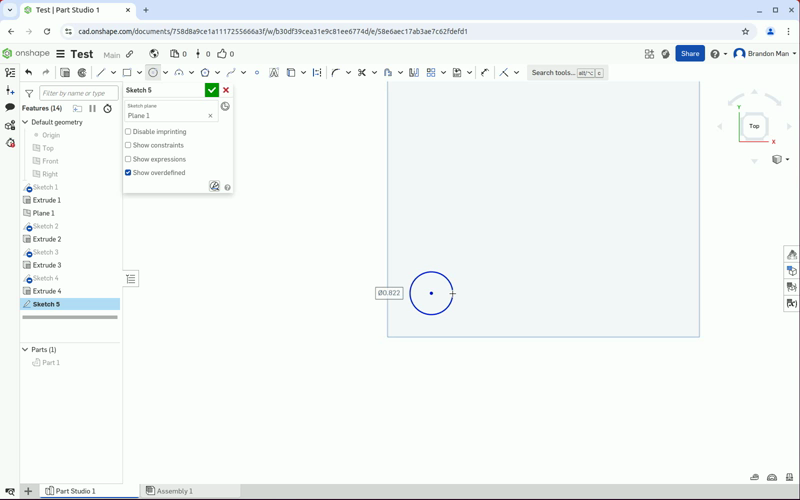
scroll(-6)
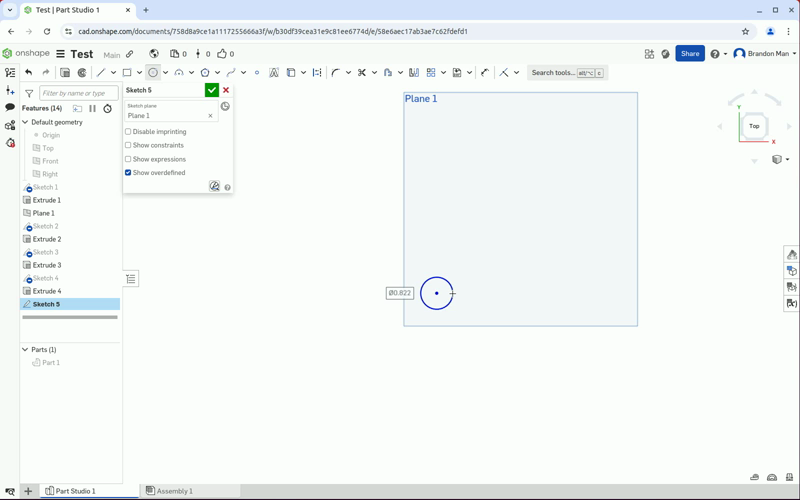
scroll(-6)
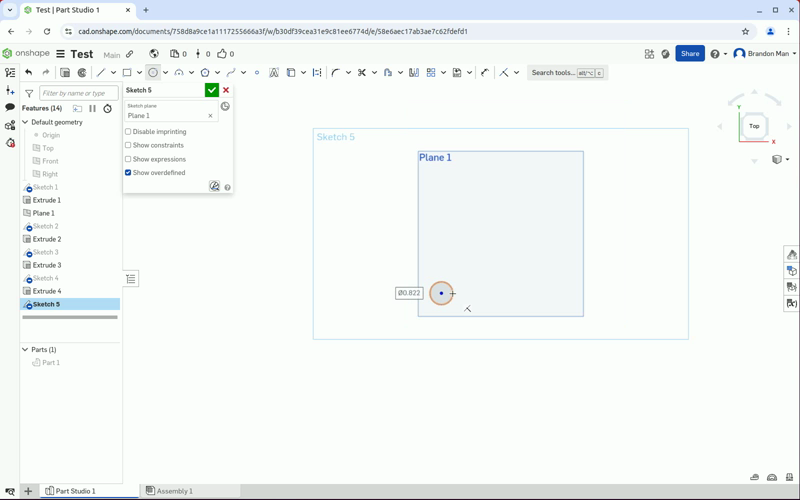
scroll(-6)
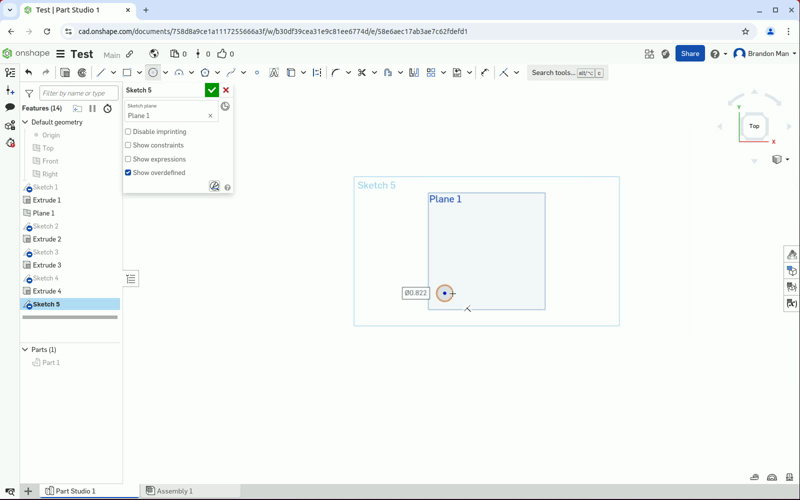
scroll(-6)
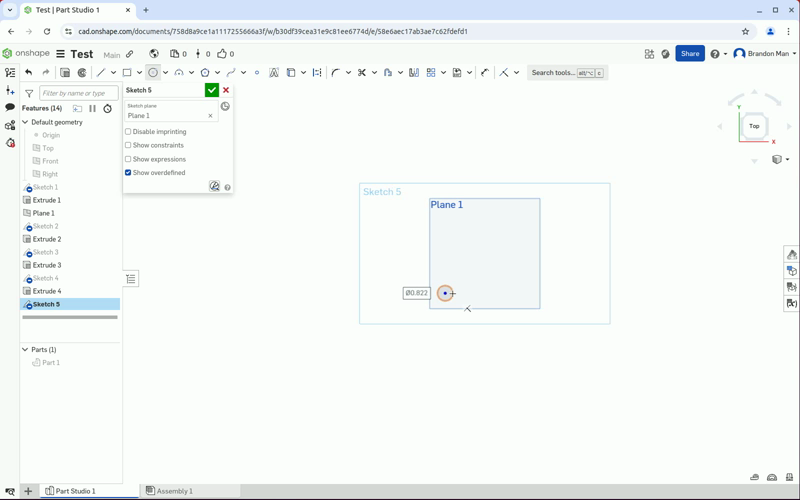
scroll(-6)
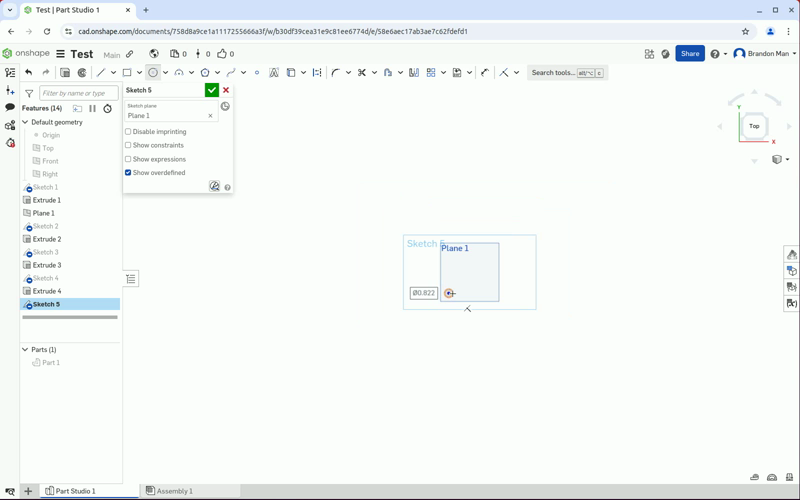
scroll(-6)
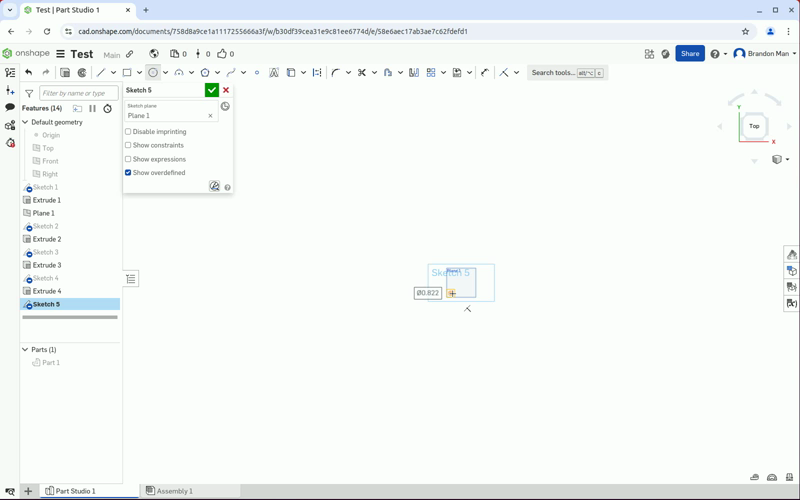
key(esc)
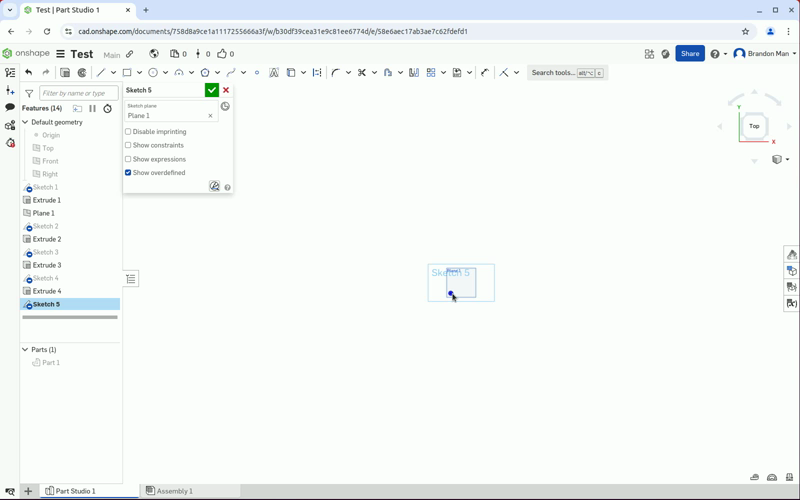
mouse_move(450, 293)
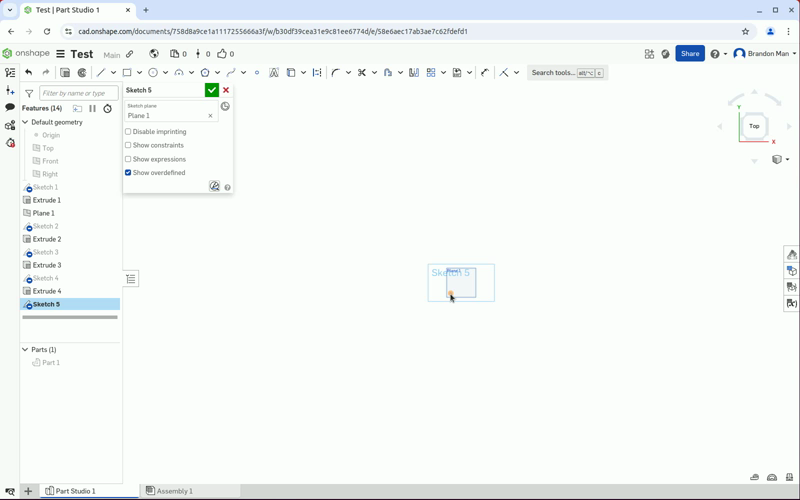
scroll(6)
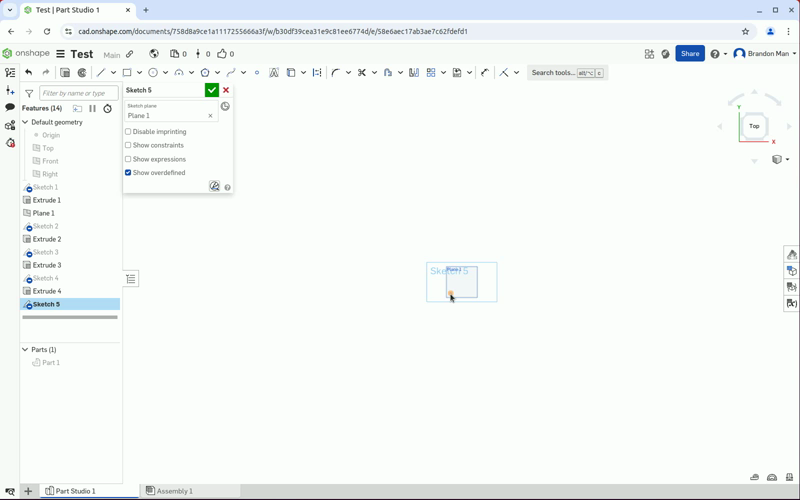
scroll(6)
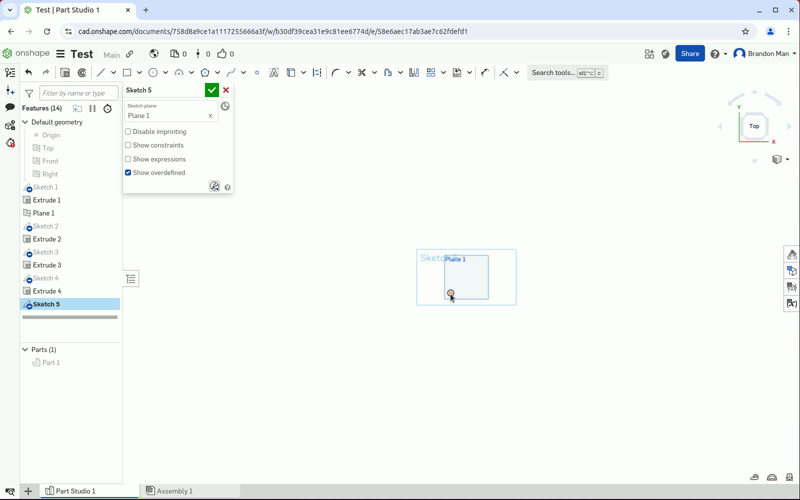
scroll(6)
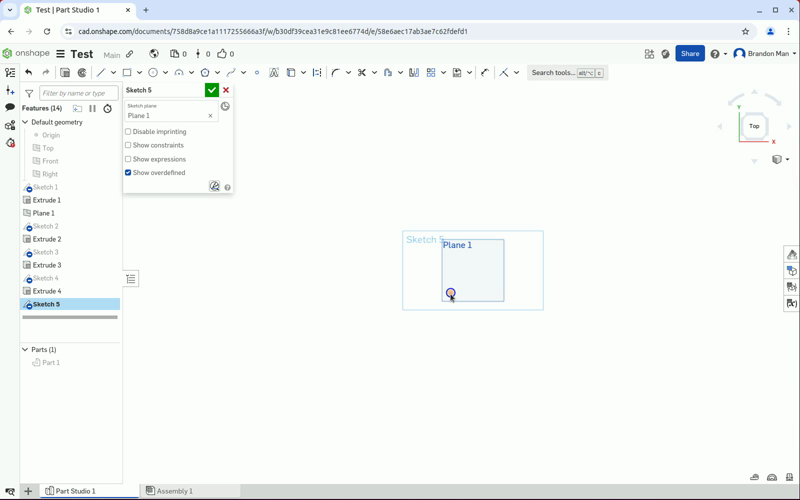
scroll(6)
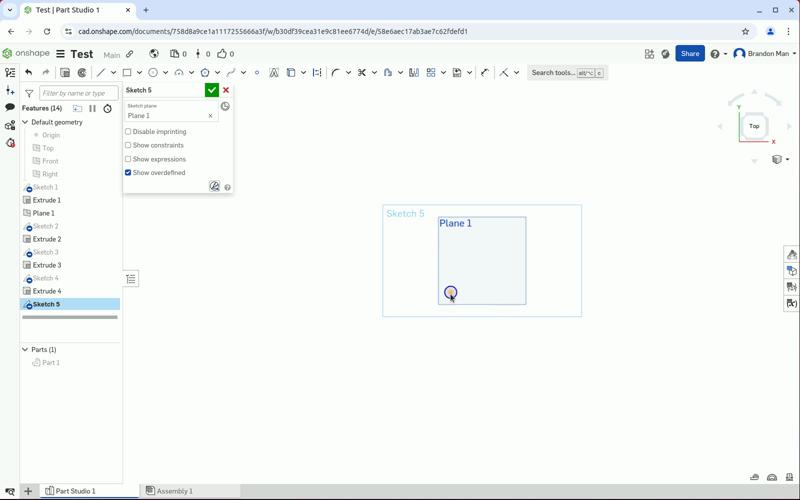
scroll(6)
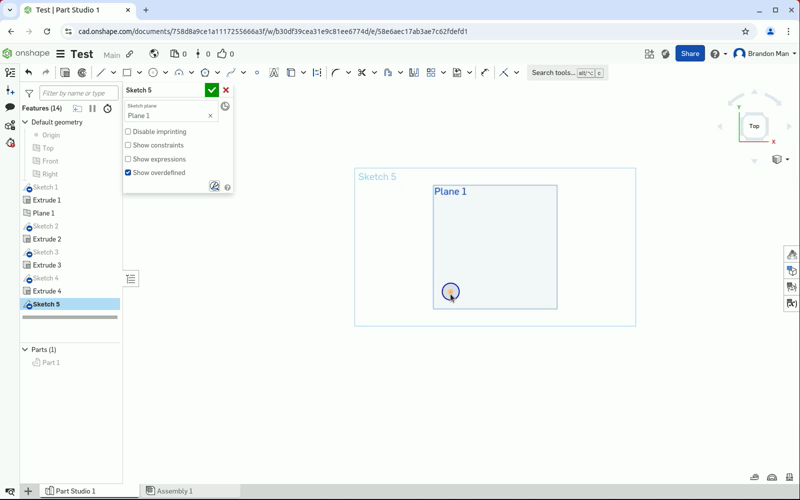
scroll(6)
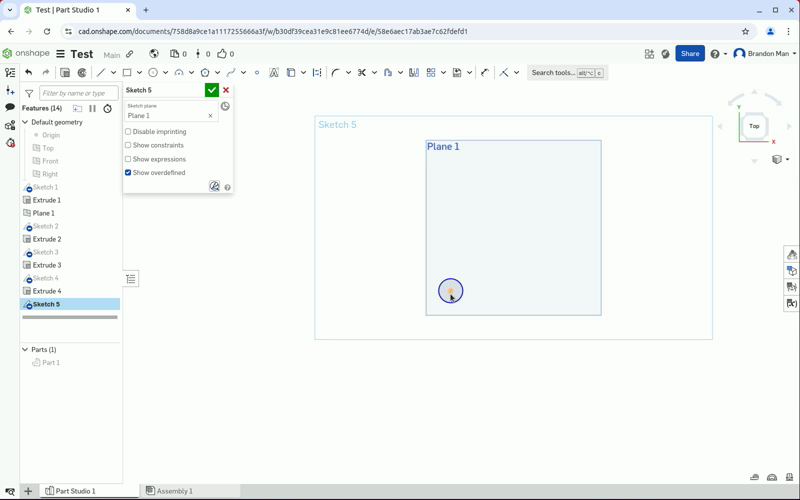
scroll(6)
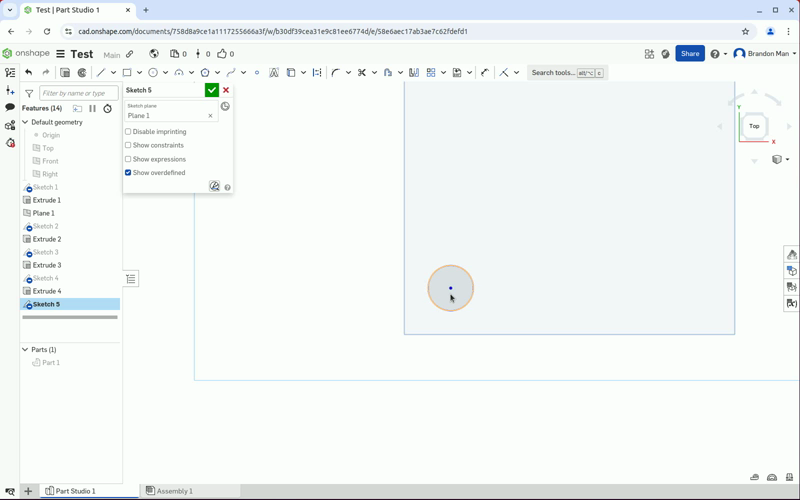
click(450, 293)
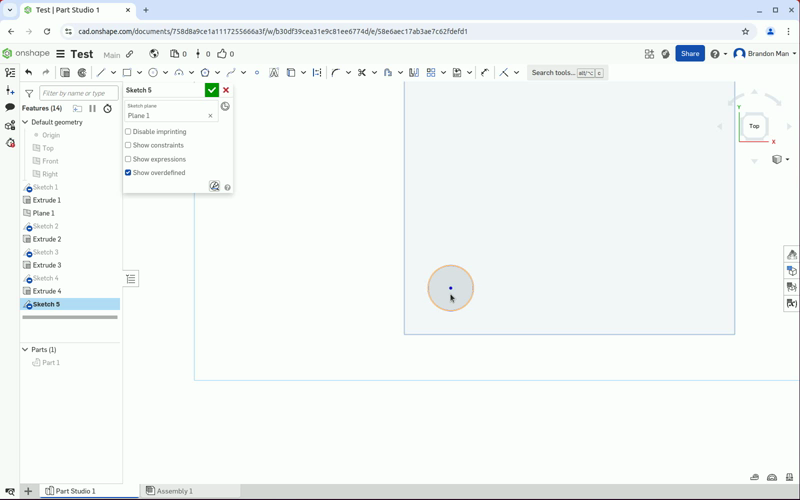
scroll(-6)
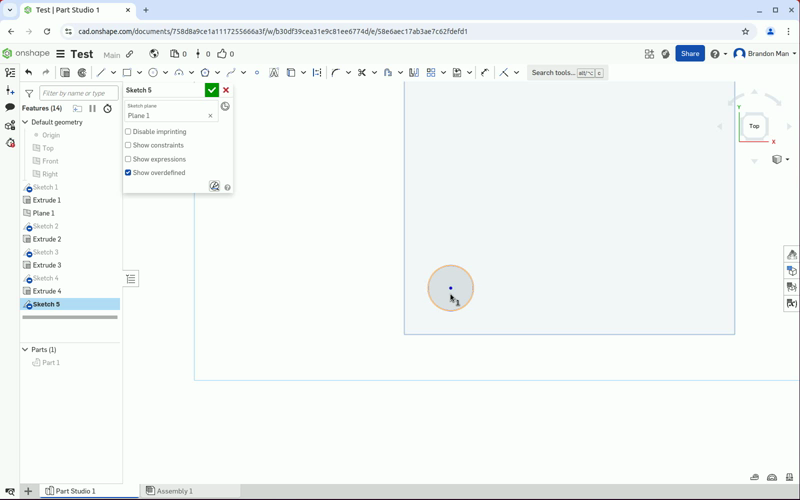
scroll(-6)
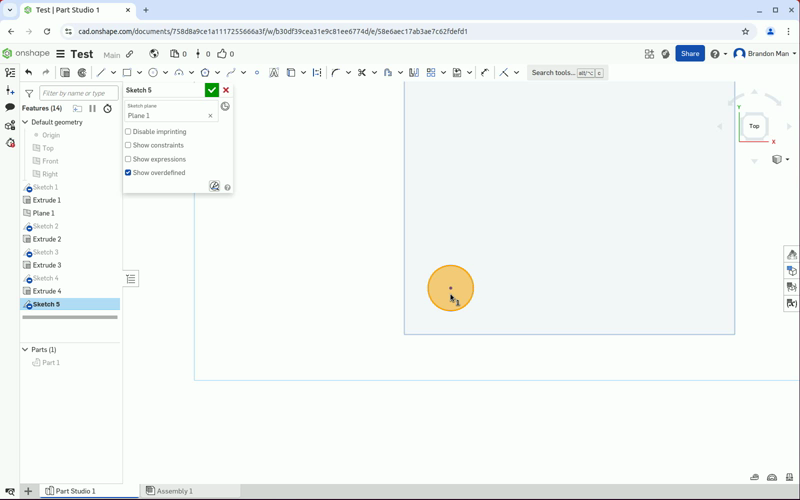
scroll(-6)
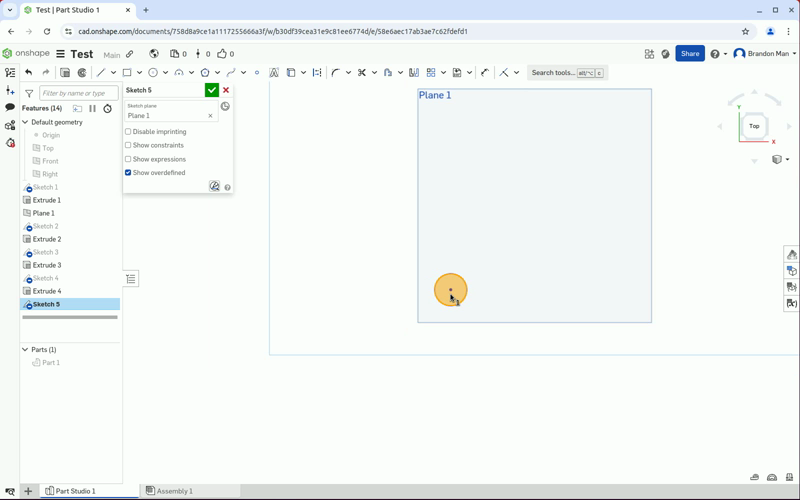
scroll(-6)
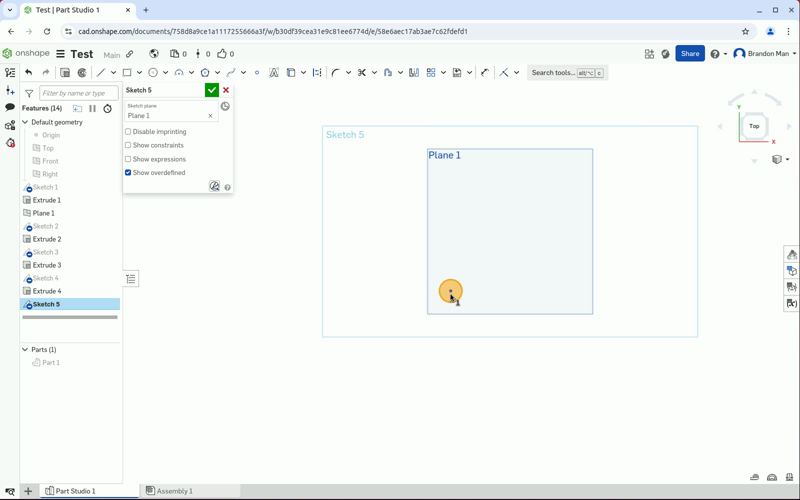
scroll(-6)
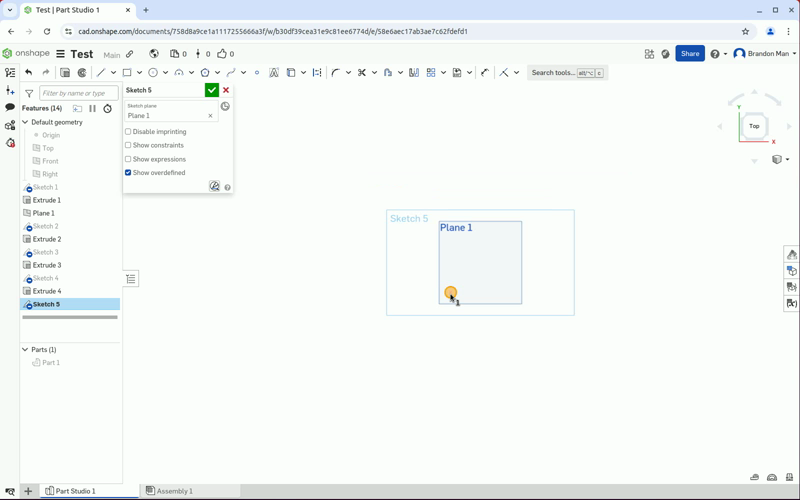
scroll(-6)
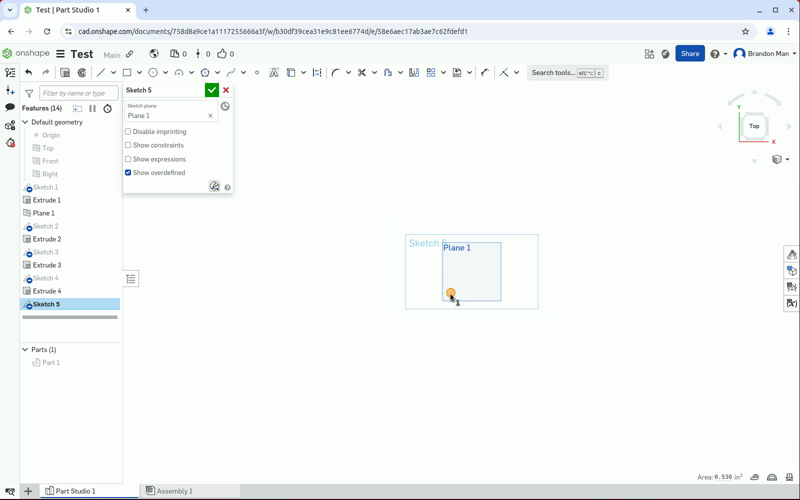
scroll(-6)
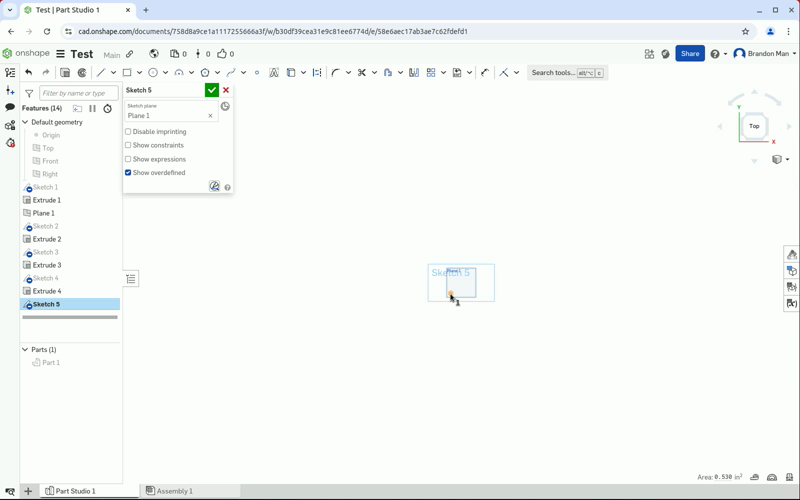
mouse_move(73, 352)
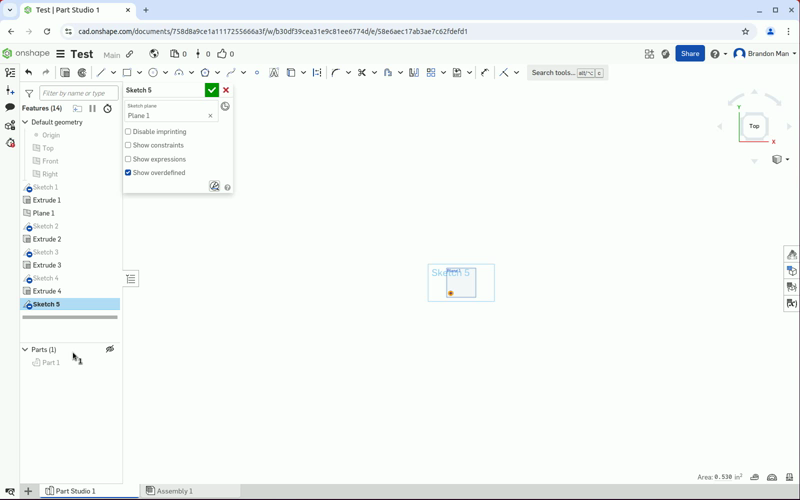
key(shift+y)
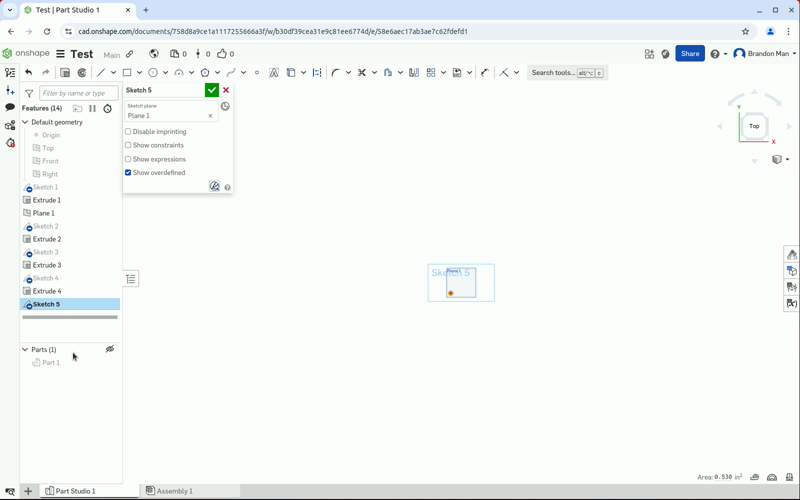
key(shift+e)
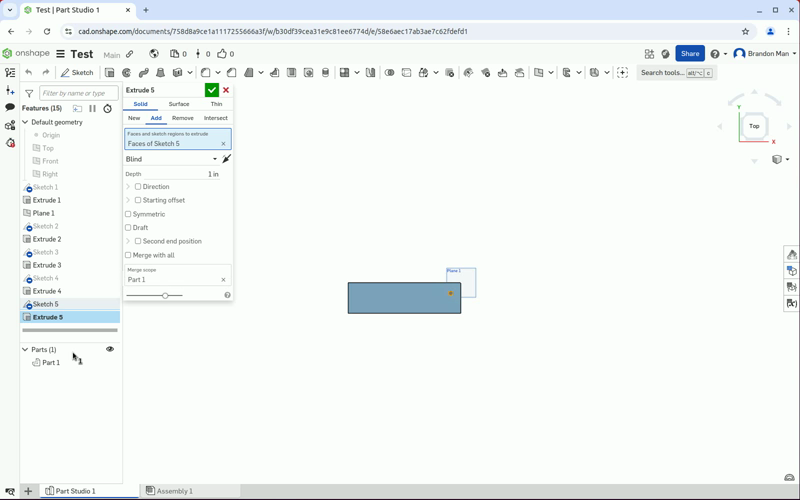
mouse_move(143, 106)
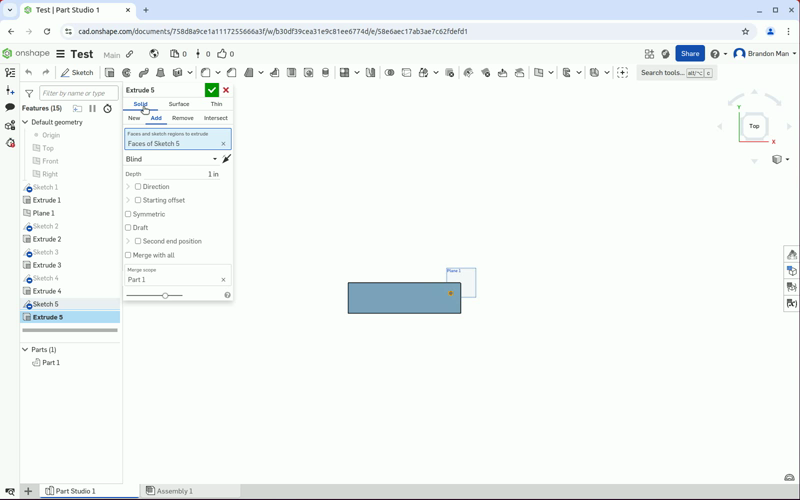
click(143, 106)
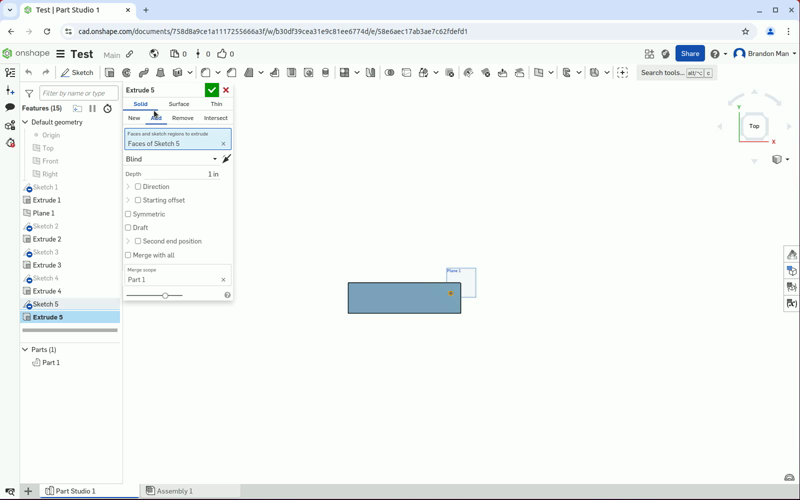
mouse_move(186, 120)
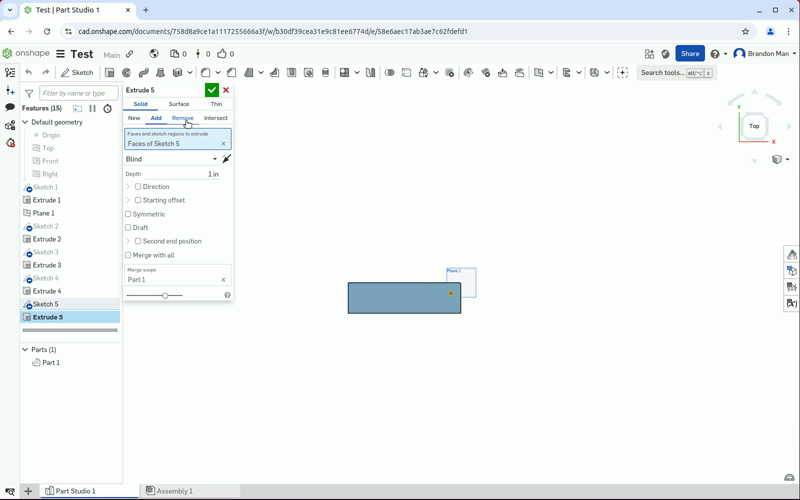
click(186, 120)
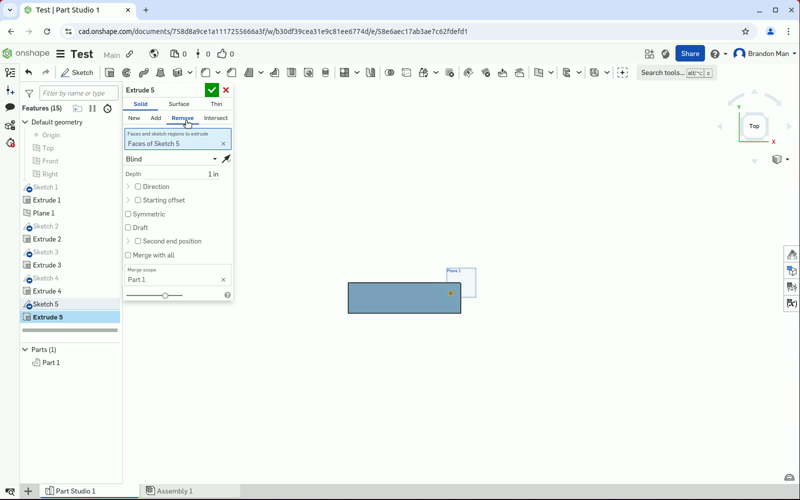
key(tab, 4)
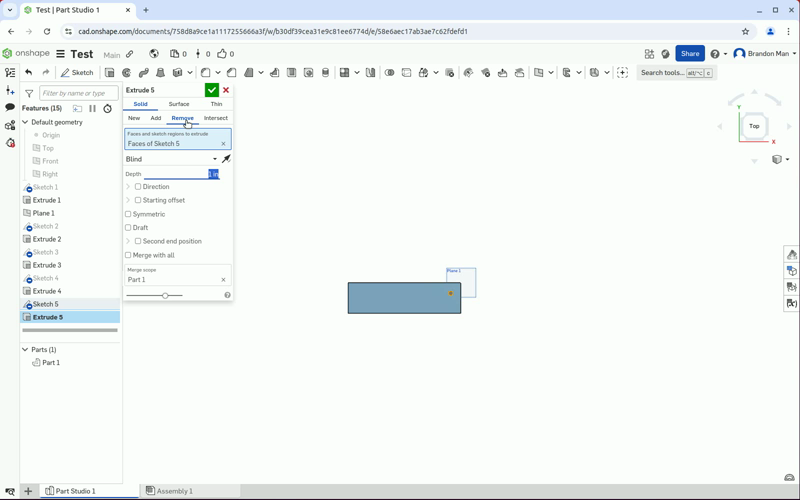
text(2.166)
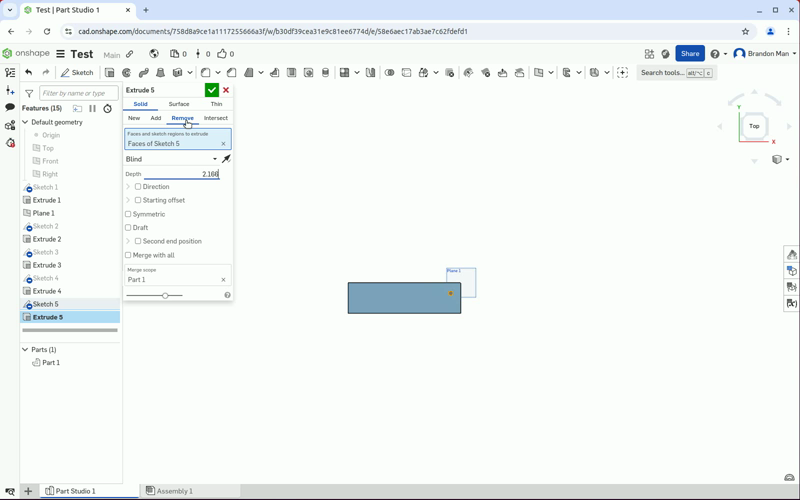
key(tab, 6)
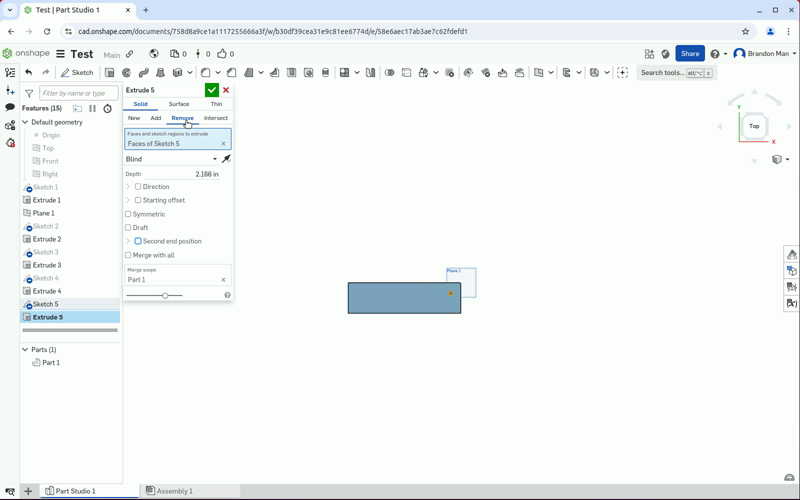
key(space)
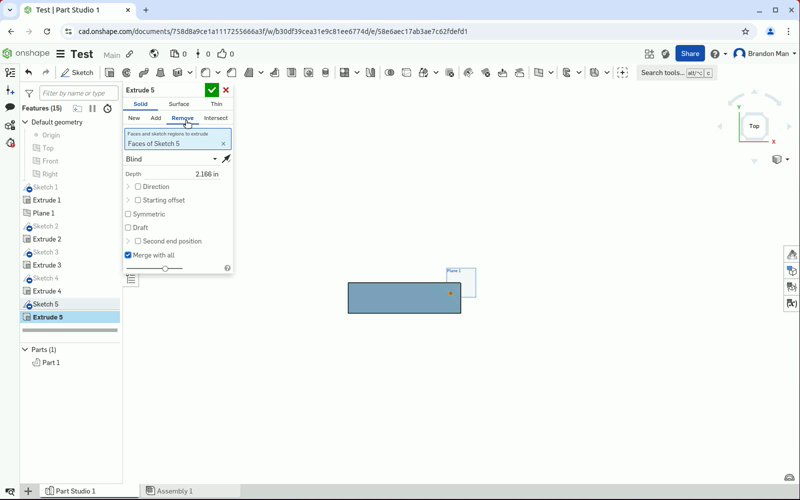
key(enter)
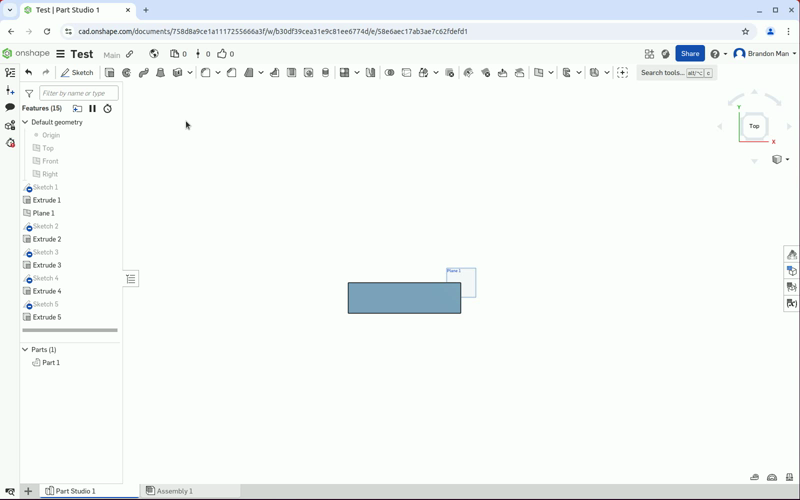
key(shift+h)
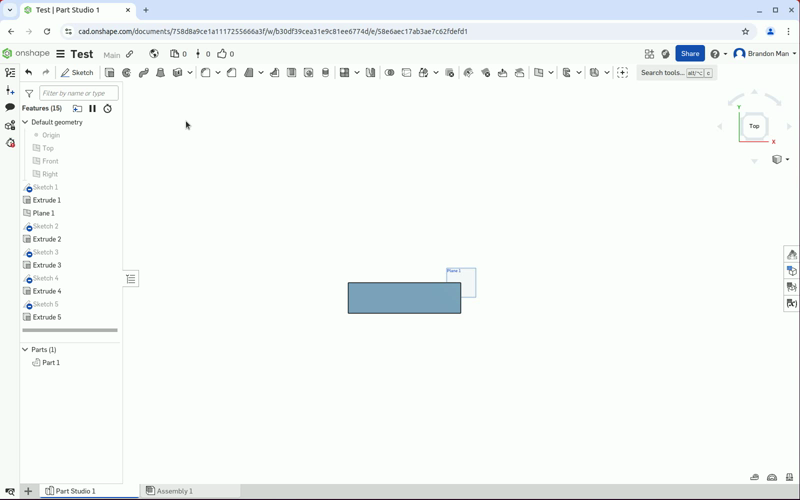
key(shift+h)
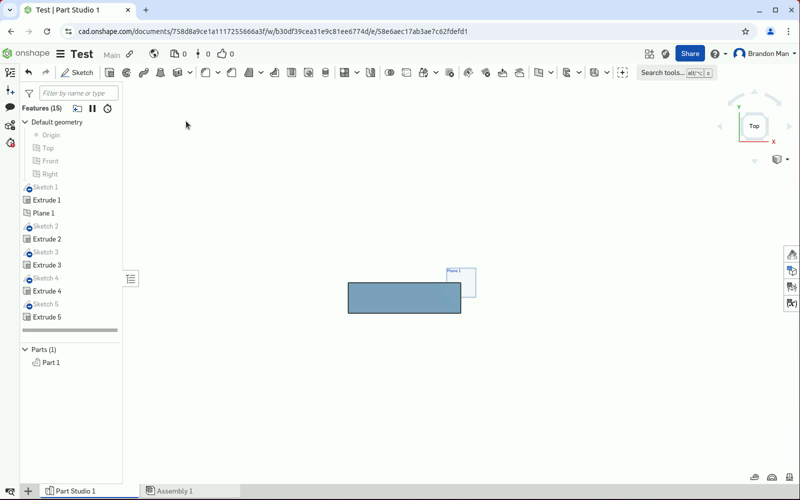
mouse_move(73, 189)
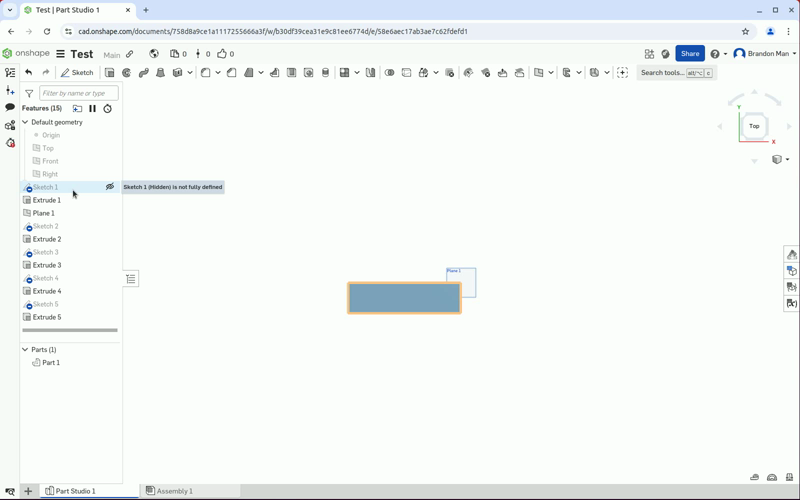
click(73, 189)
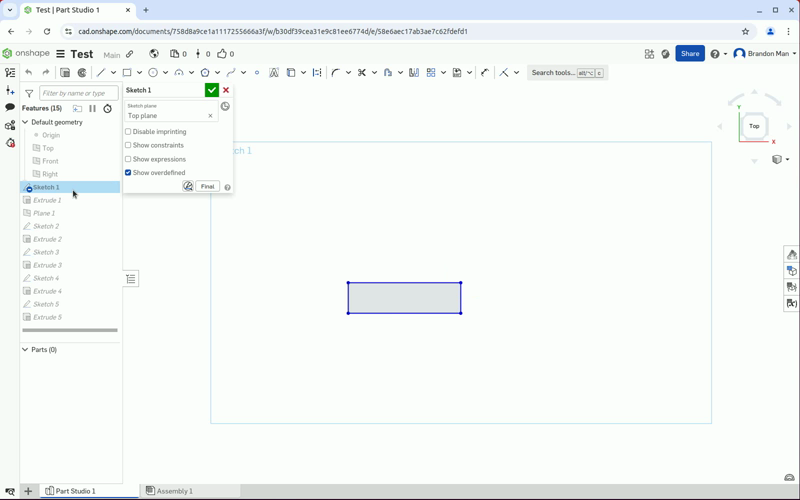
mouse_move(229, 92)
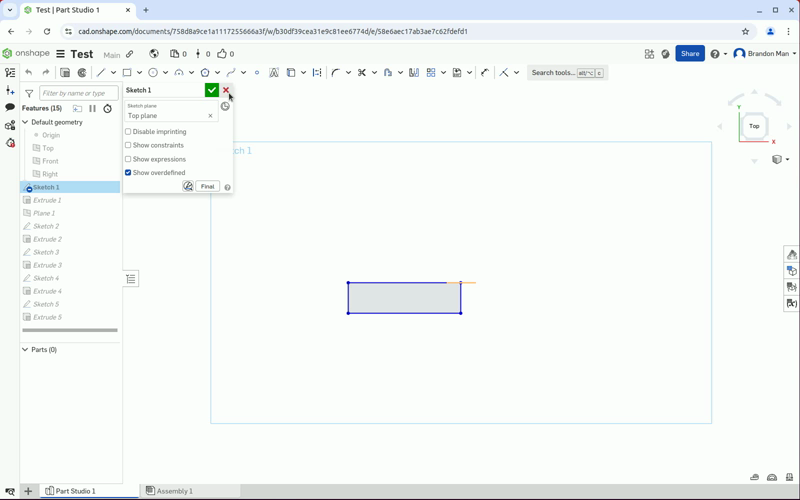
click(229, 92)
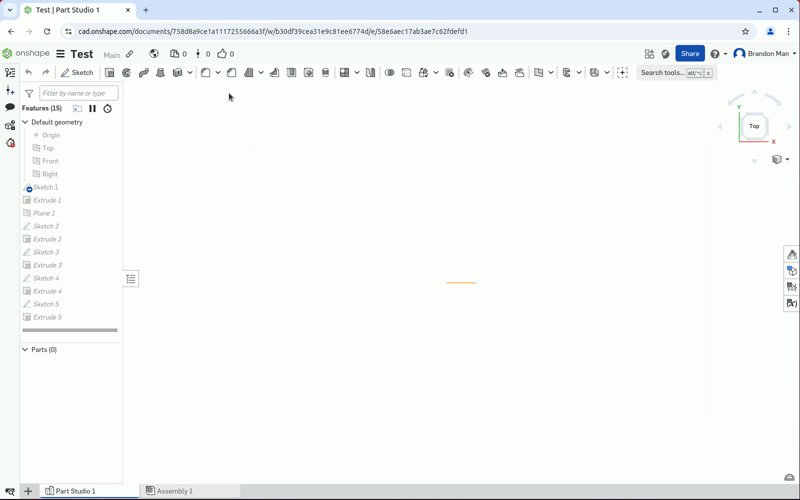
key(shift+s)
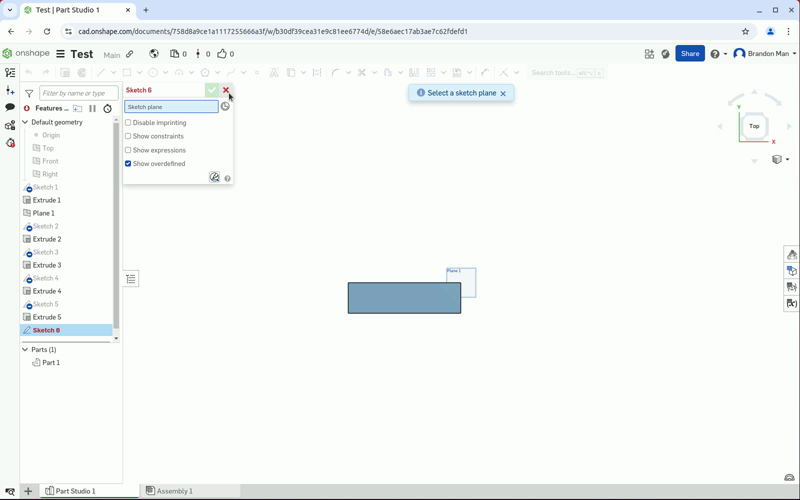
mouse_move(69, 215)
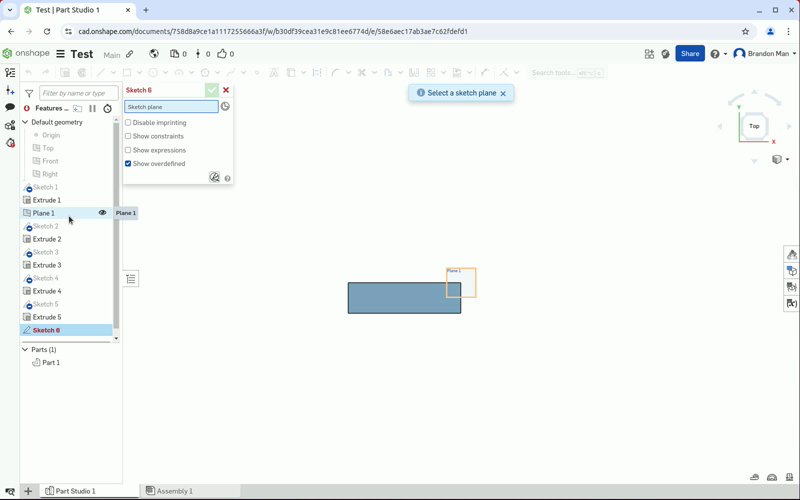
click(69, 215)
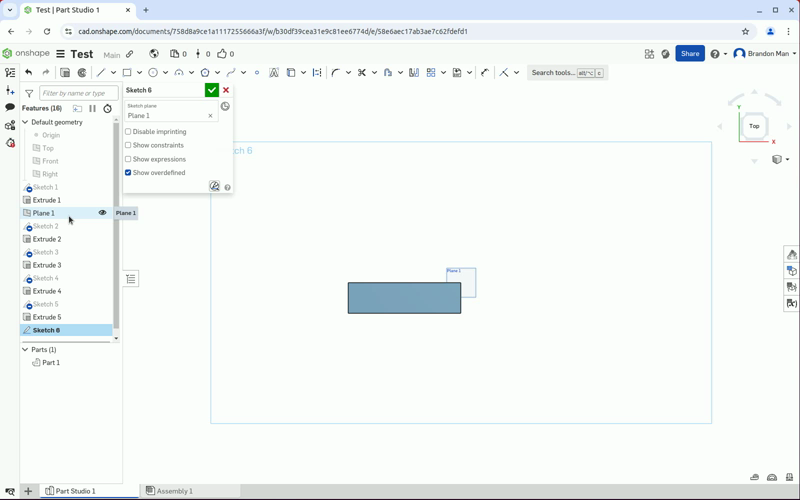
mouse_move(73, 352)
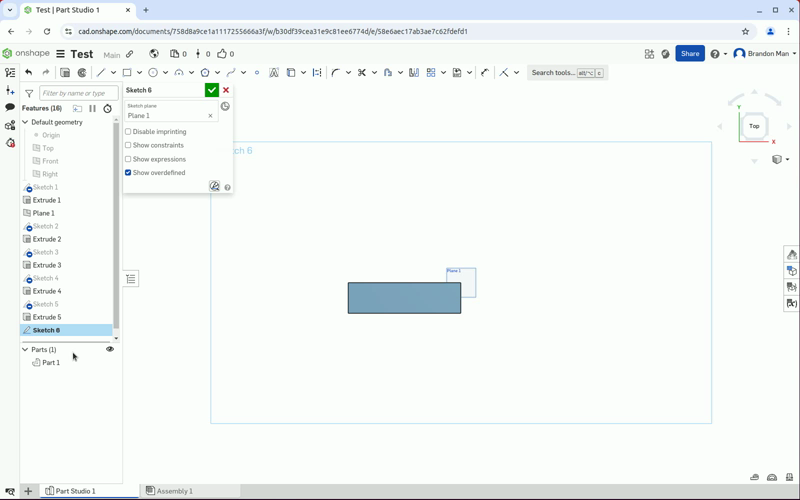
key(y)
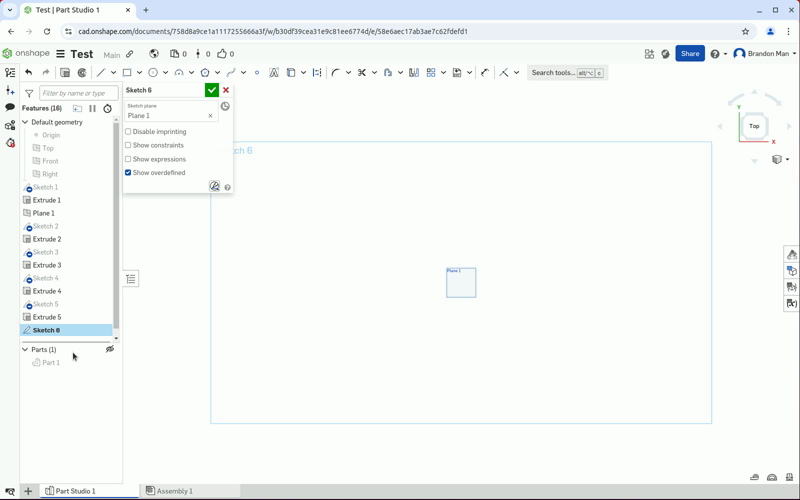
key(c)
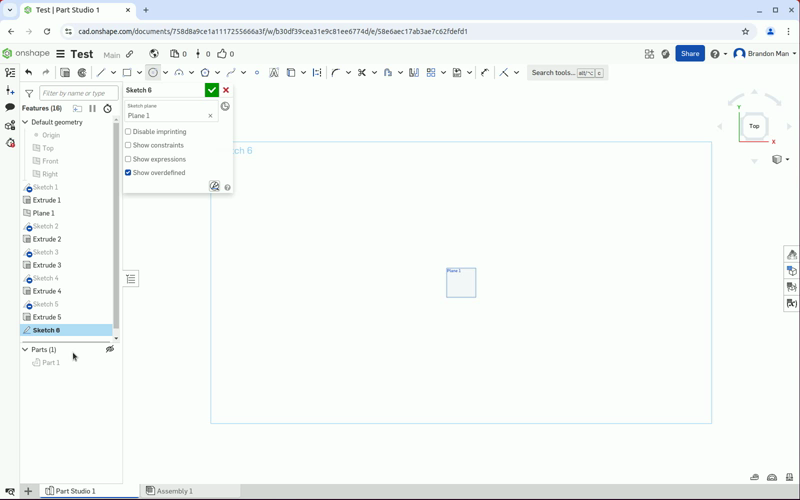
key_down(shift)
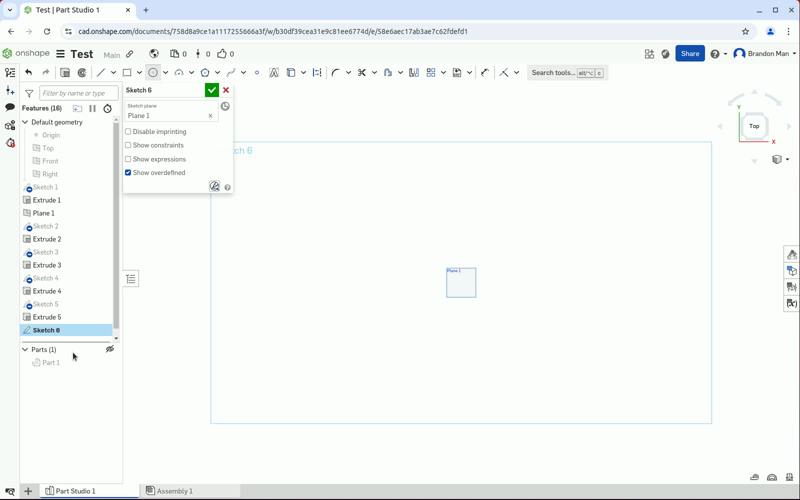
mouse_move(412, 303)
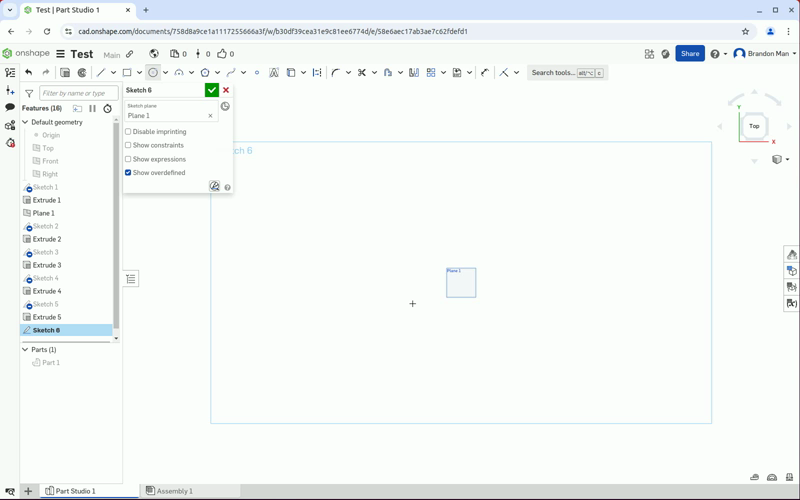
click(412, 303)
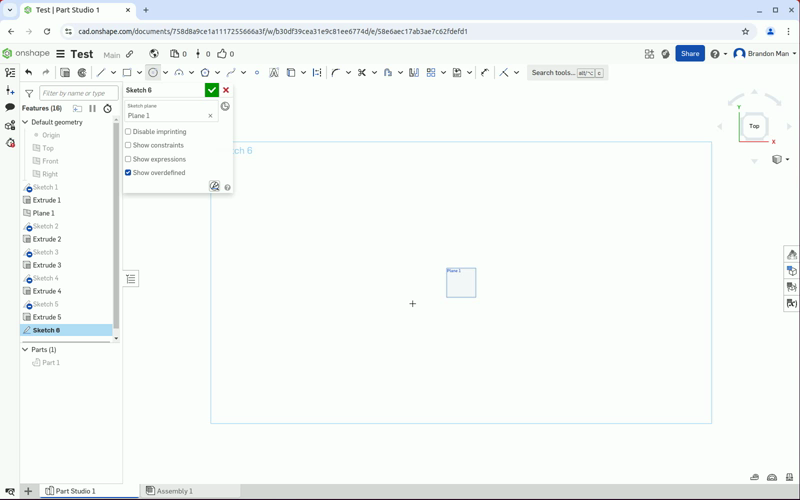
key_up(shift)
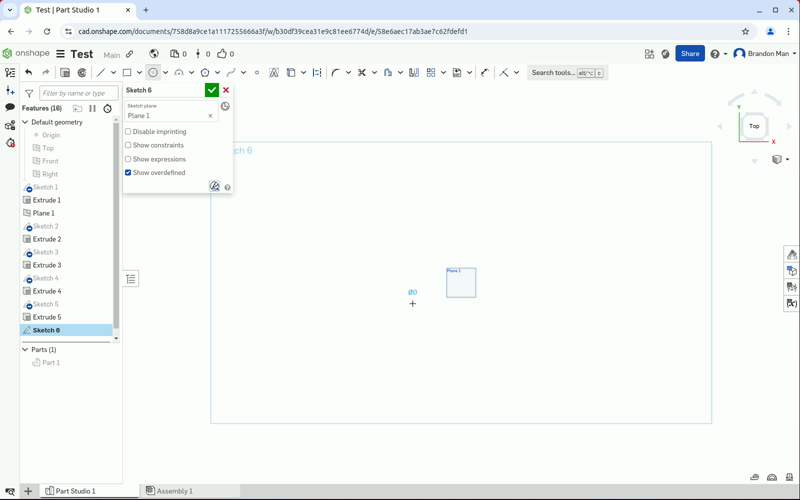
mouse_move(413, 303)
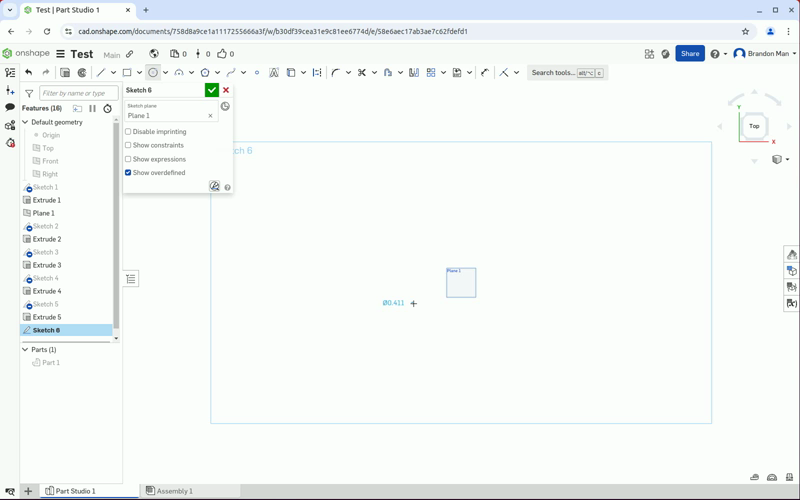
scroll(6)
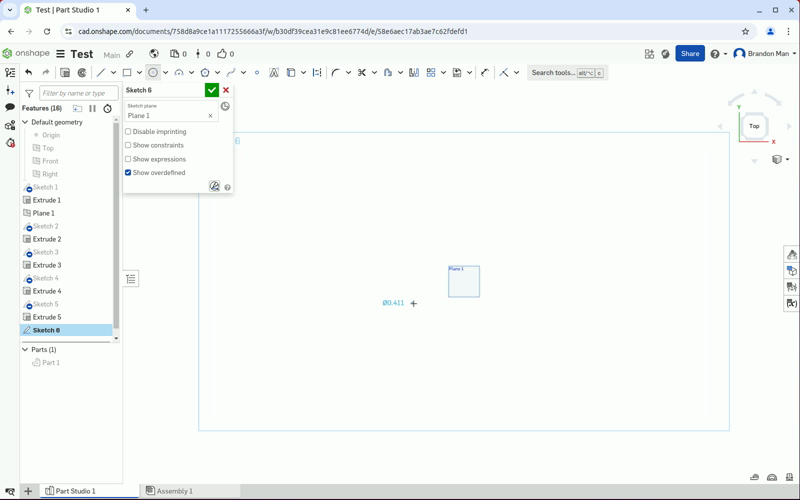
scroll(6)
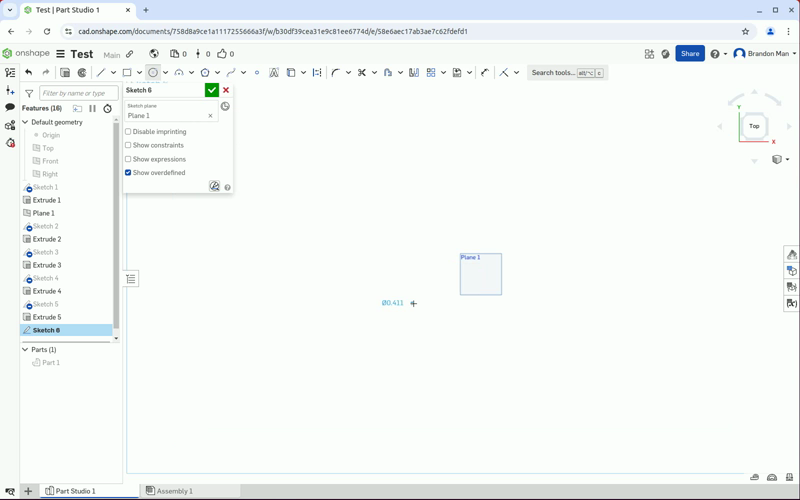
scroll(6)
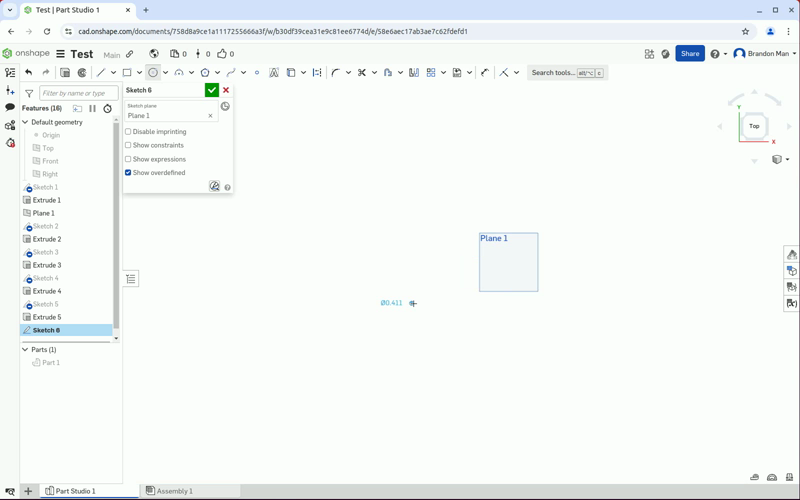
scroll(6)
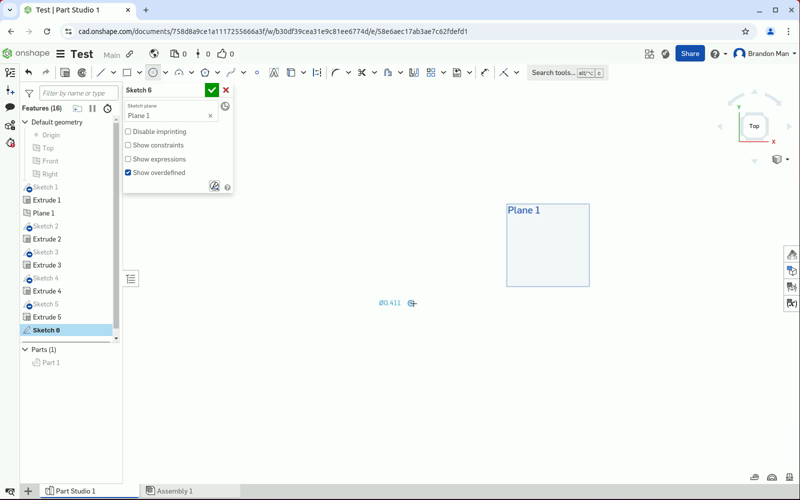
scroll(6)
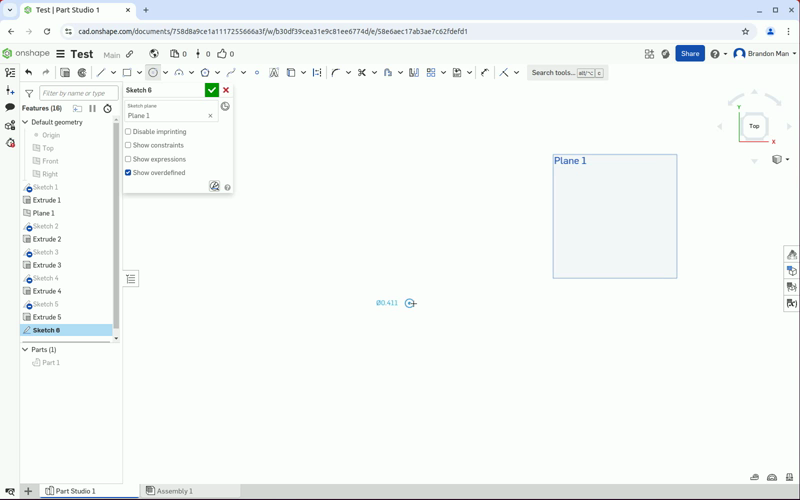
scroll(6)
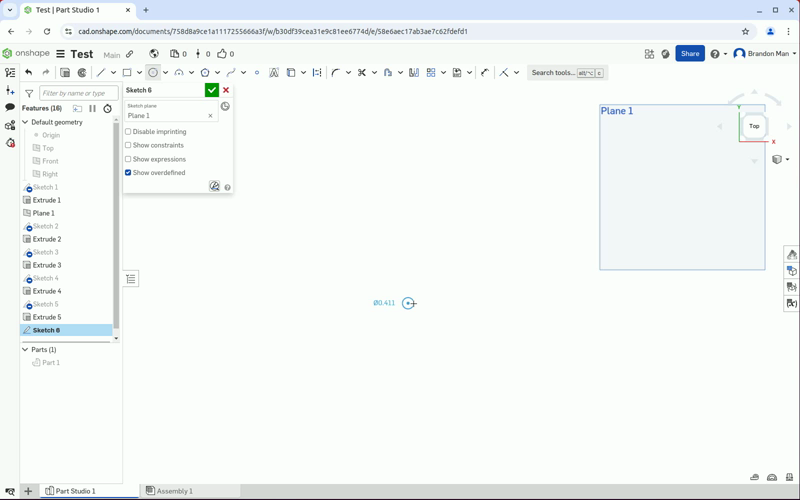
scroll(6)
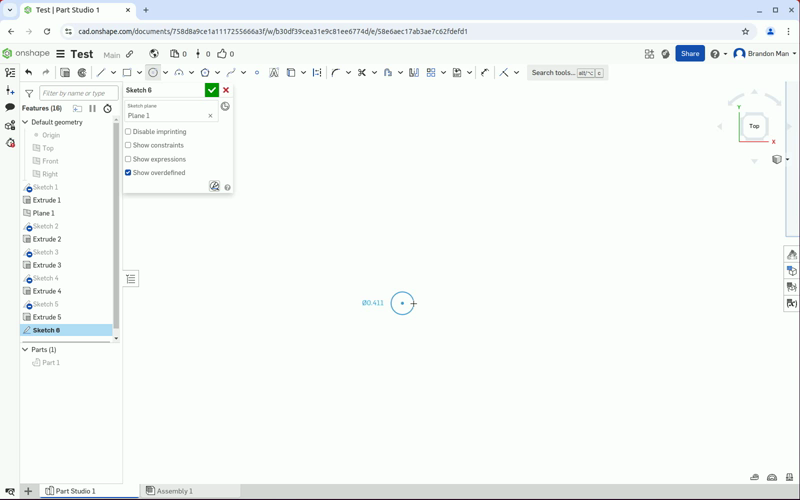
click(413, 303)
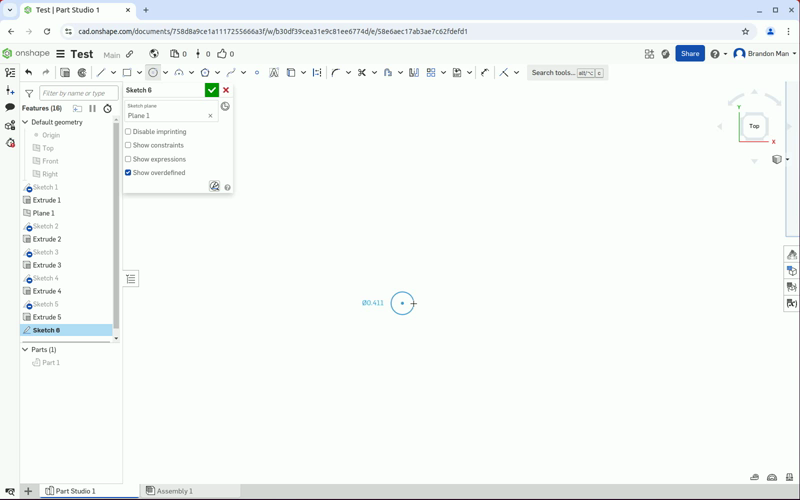
scroll(-6)
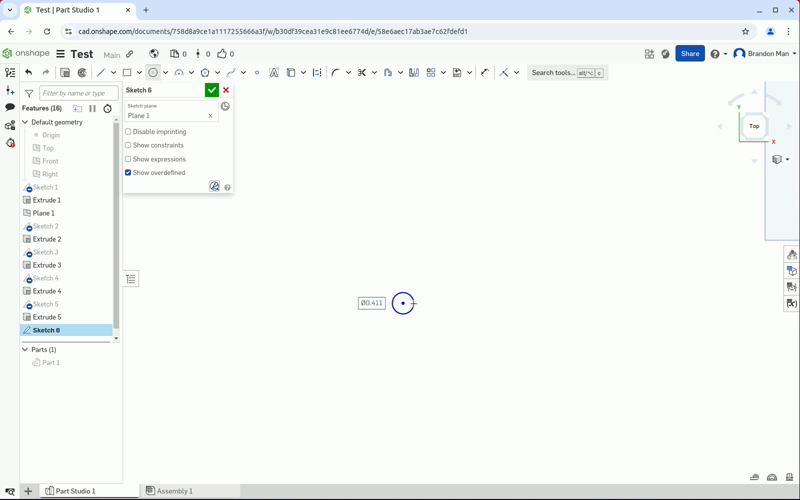
scroll(-6)
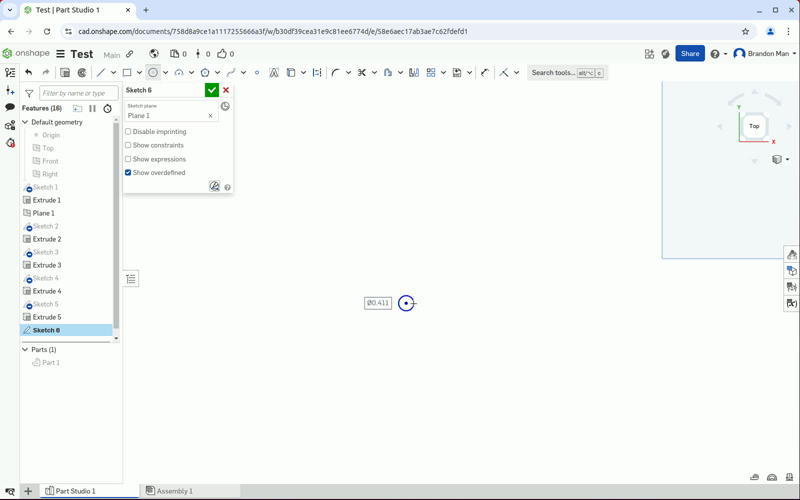
scroll(-6)
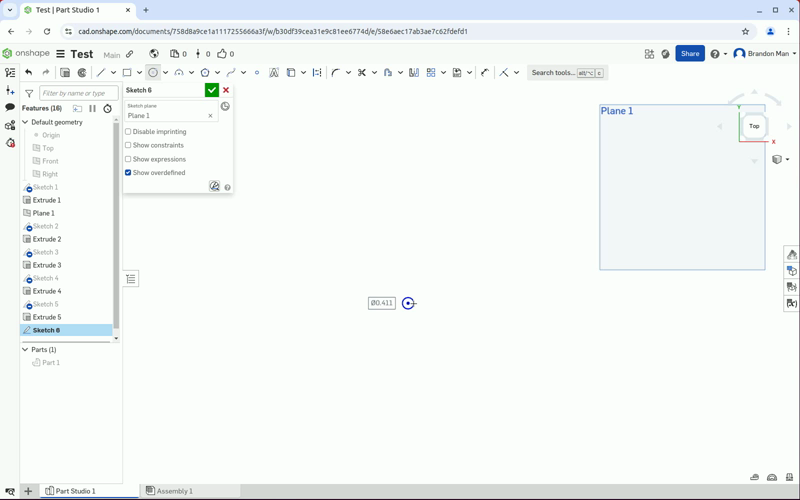
scroll(-6)
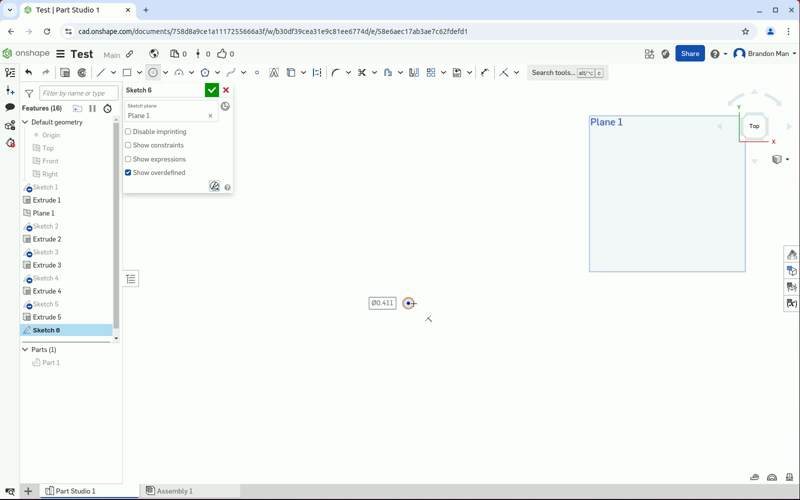
scroll(-6)
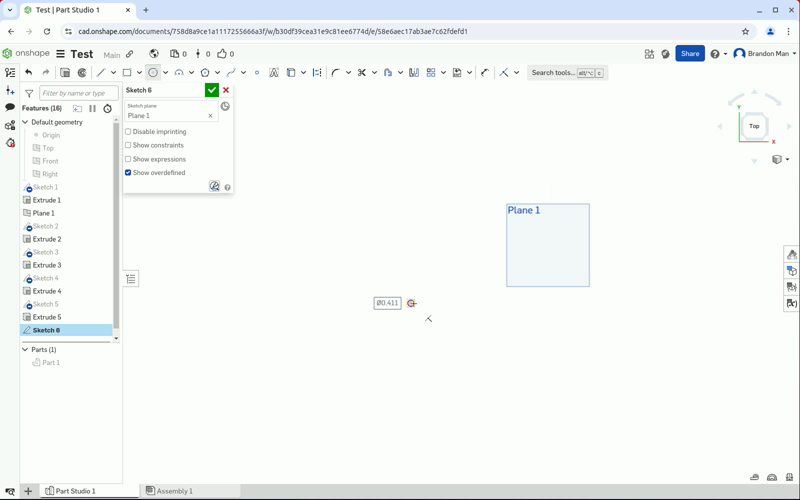
scroll(-6)
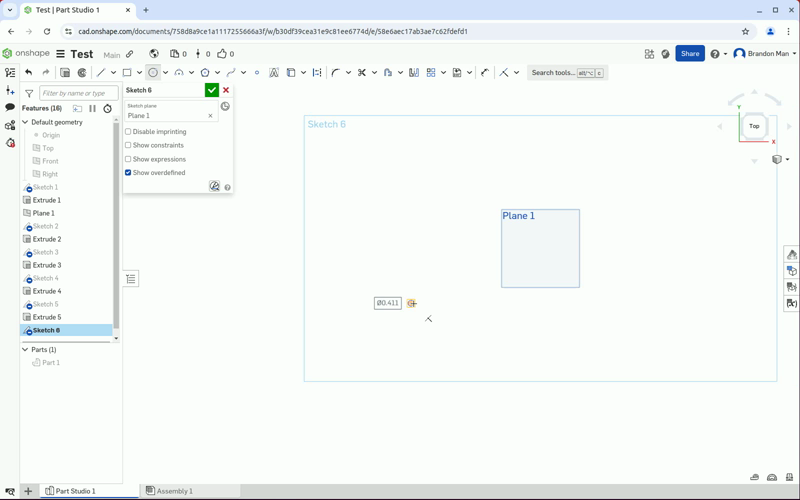
scroll(-6)
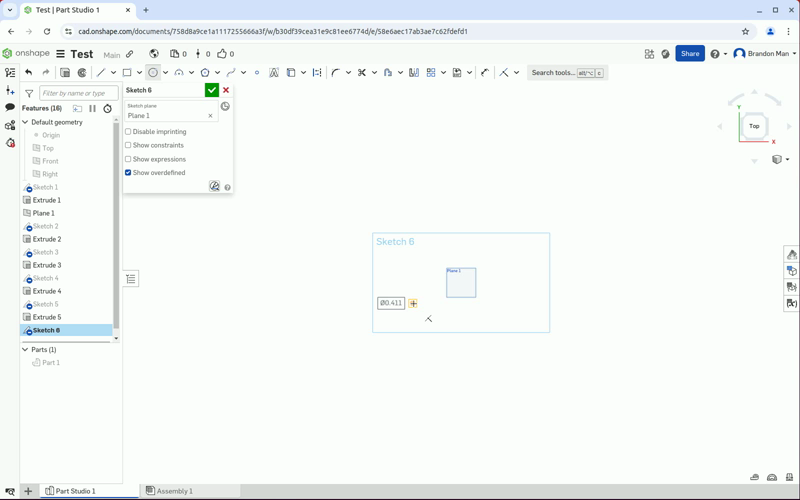
key(esc)
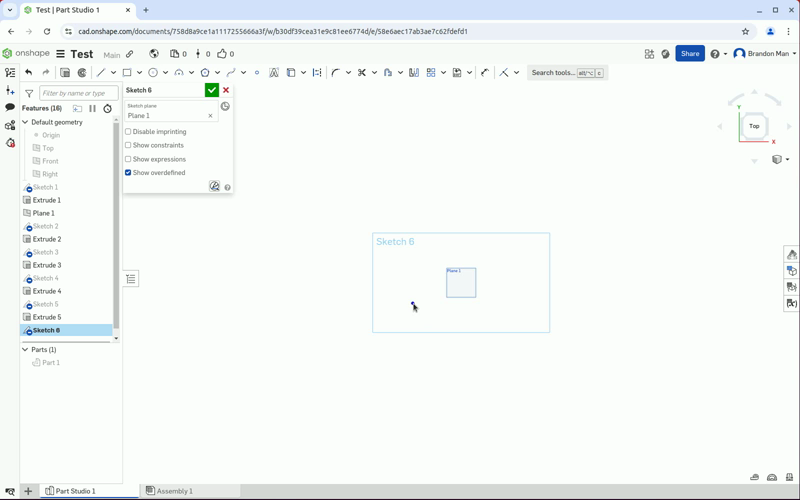
mouse_move(412, 303)
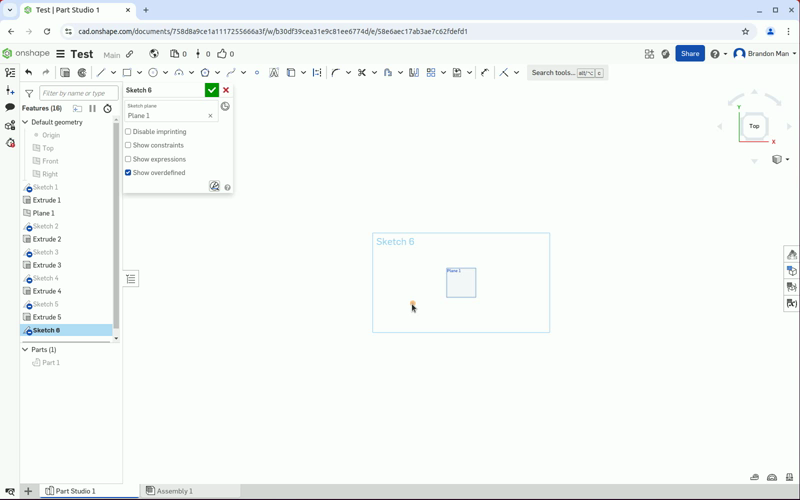
scroll(6)
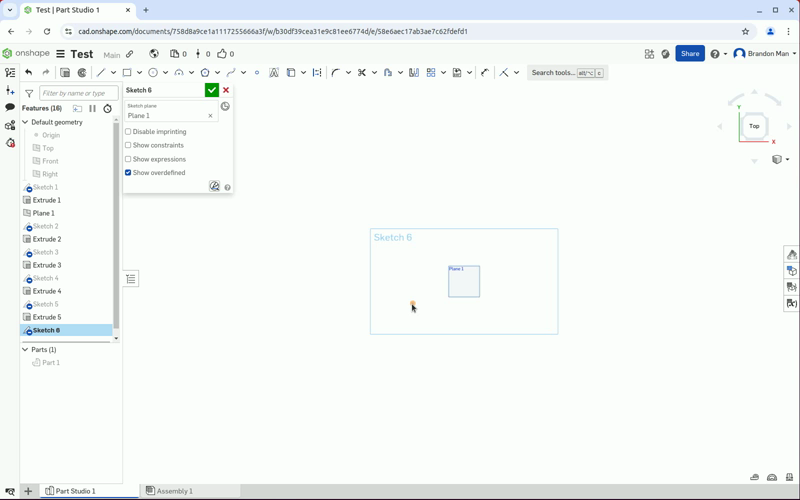
scroll(6)
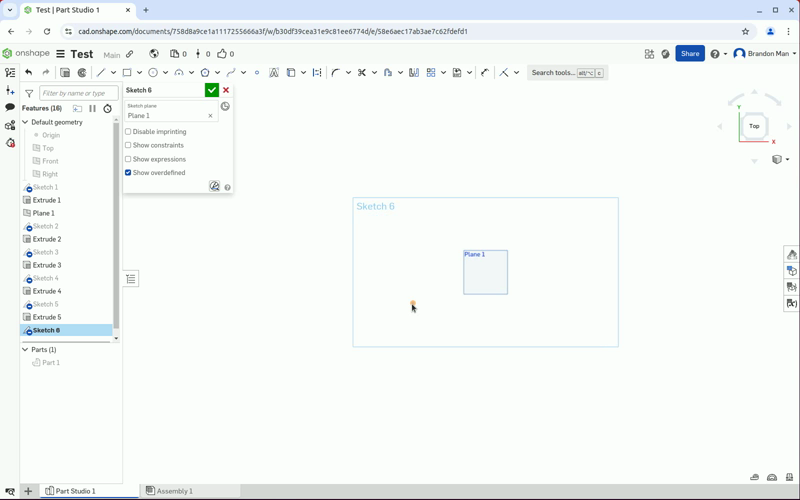
scroll(6)
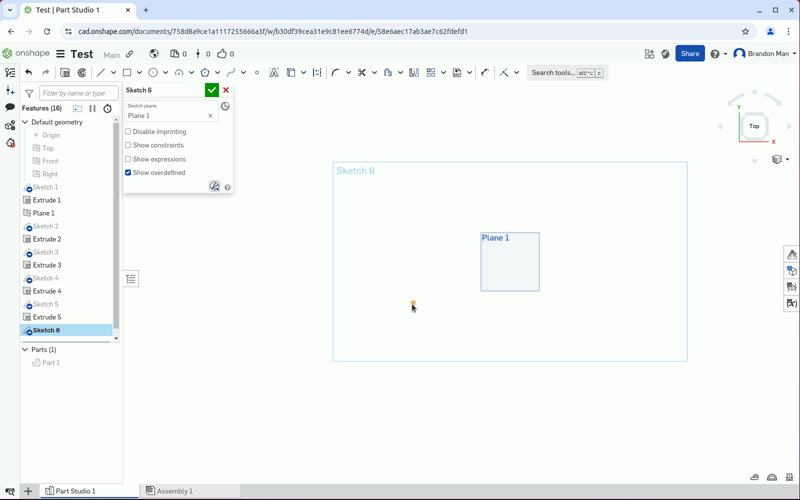
scroll(6)
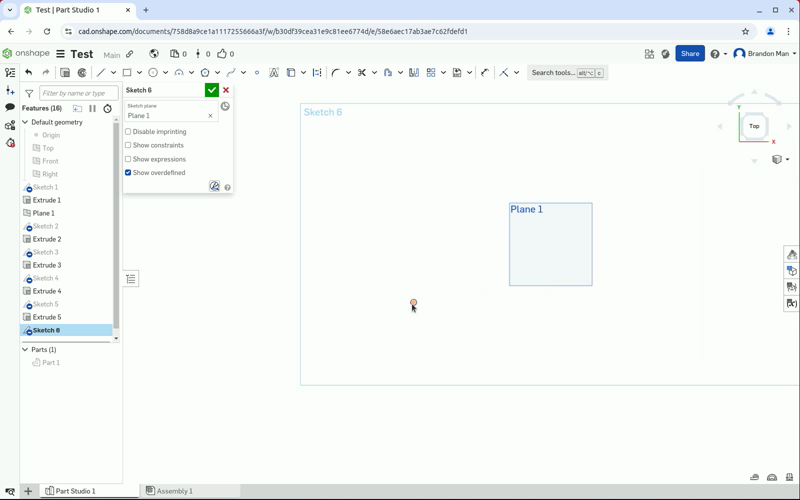
scroll(6)
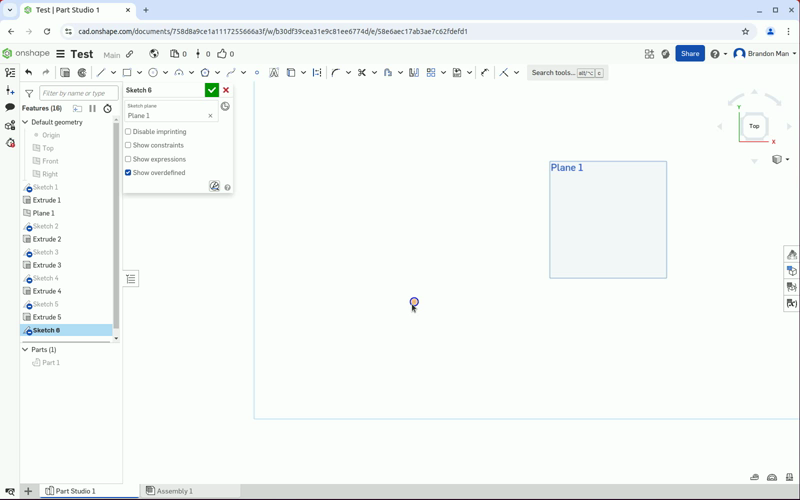
scroll(6)
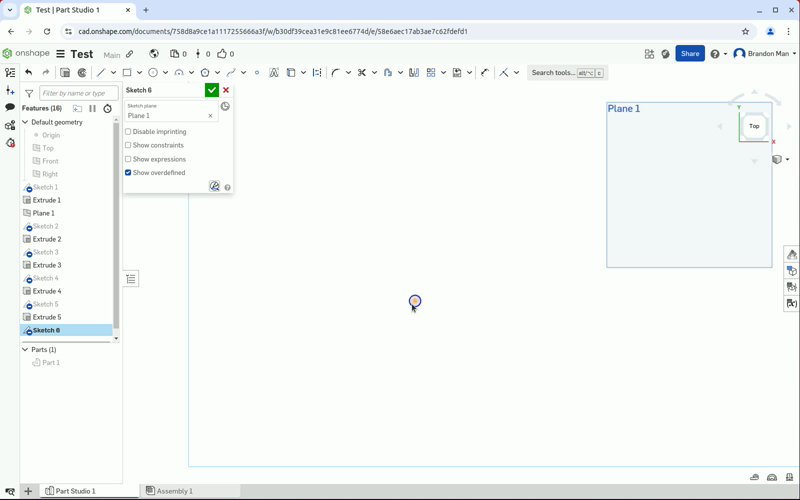
scroll(6)
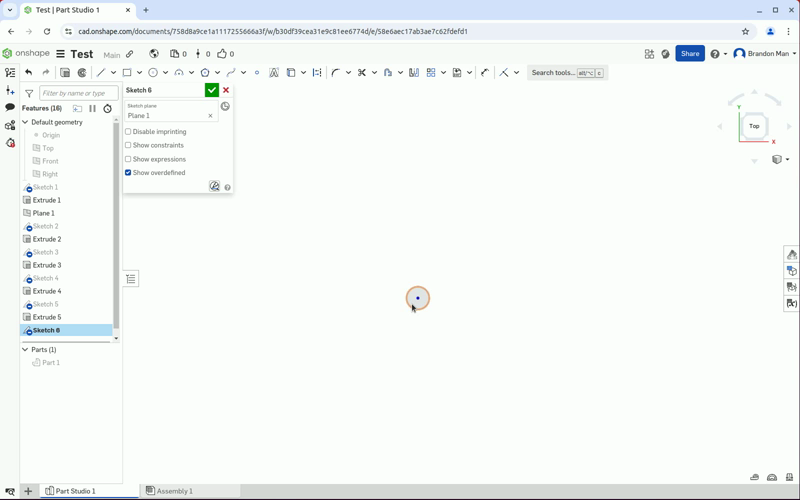
click(412, 303)
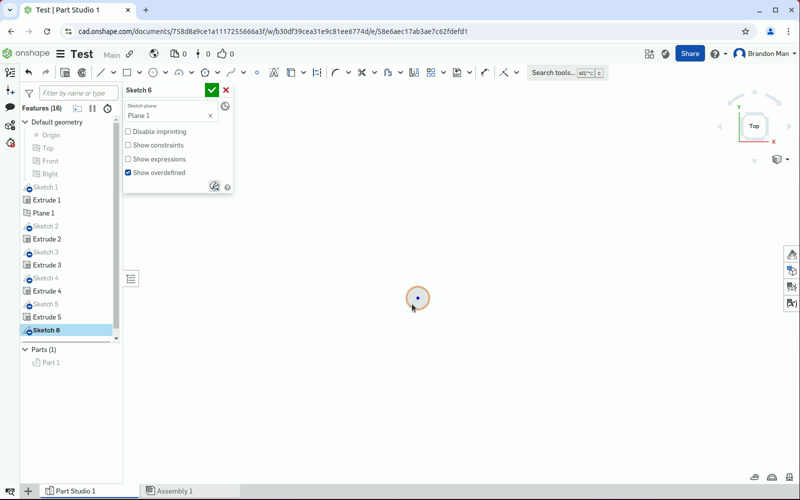
scroll(-6)
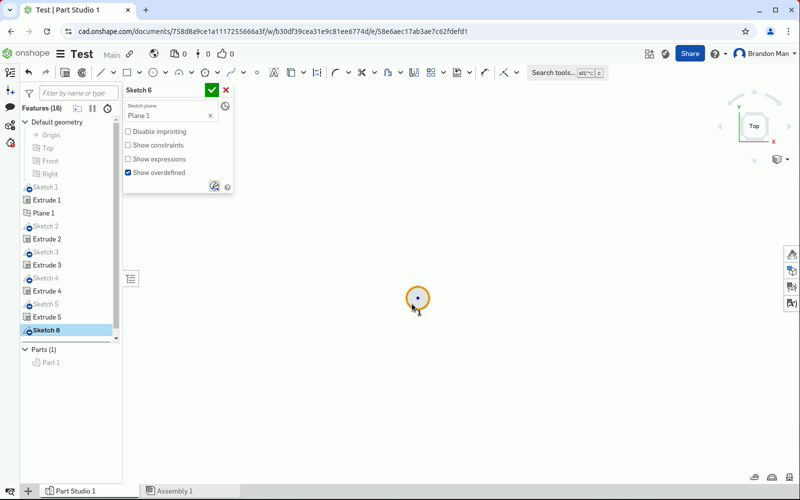
scroll(-6)
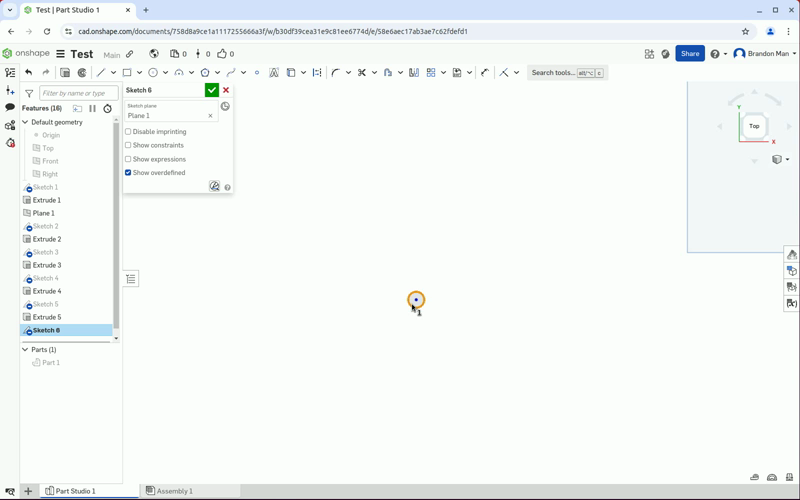
scroll(-6)
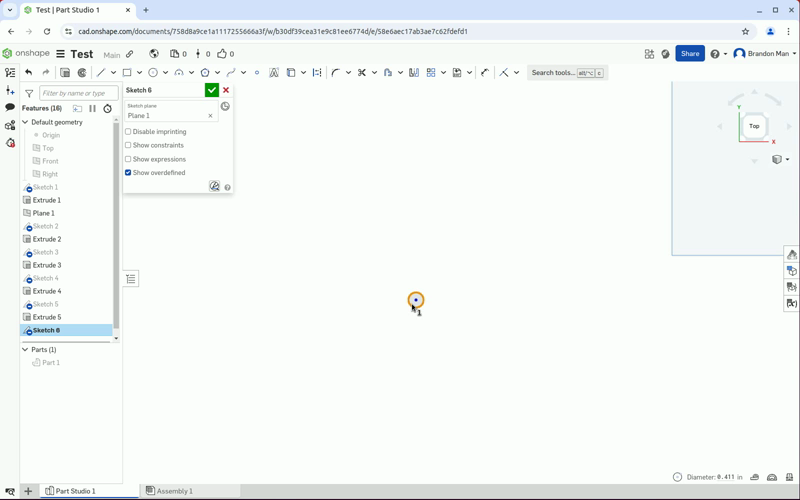
scroll(-6)
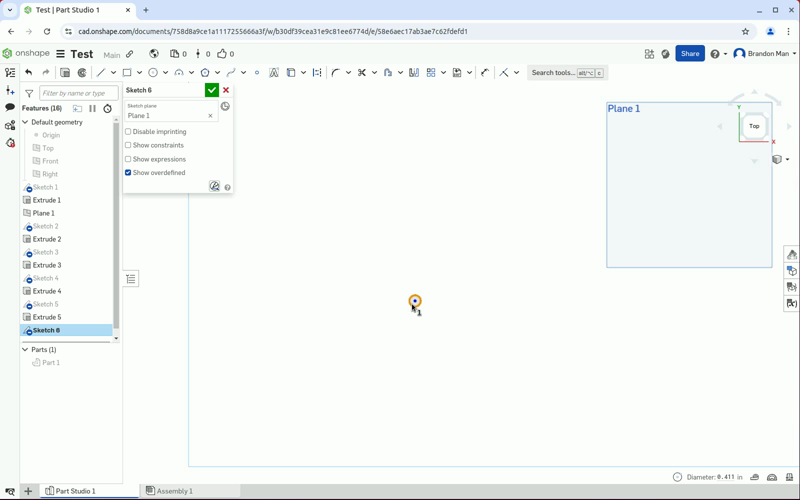
scroll(-6)
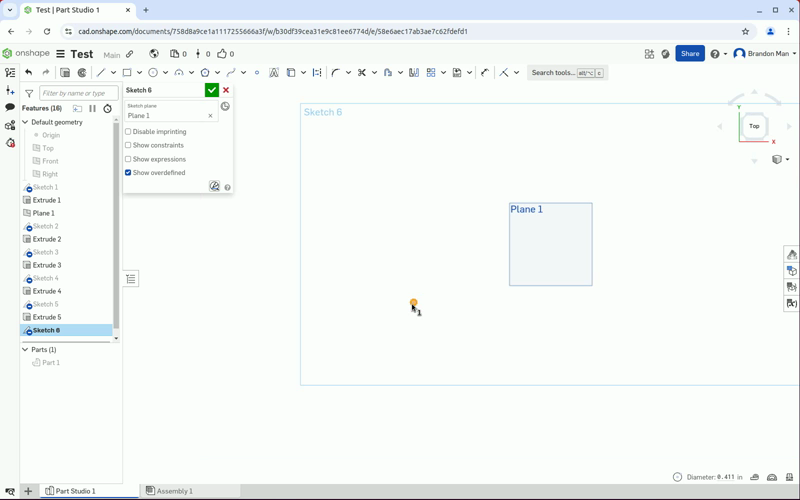
scroll(-6)
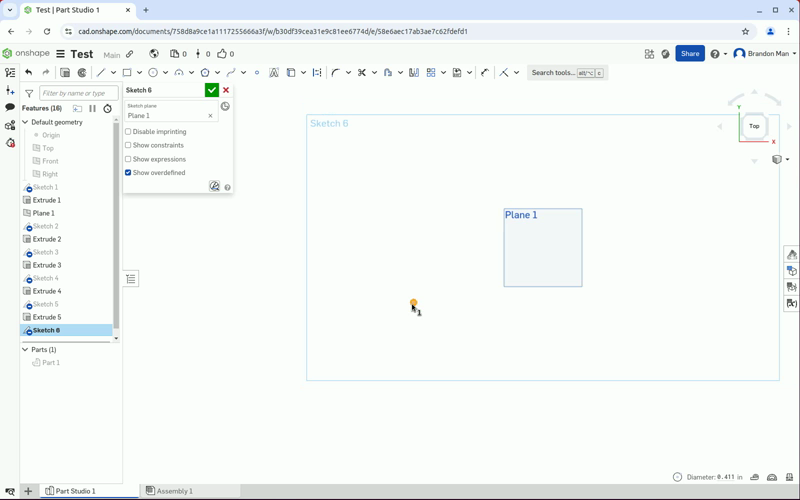
scroll(-6)
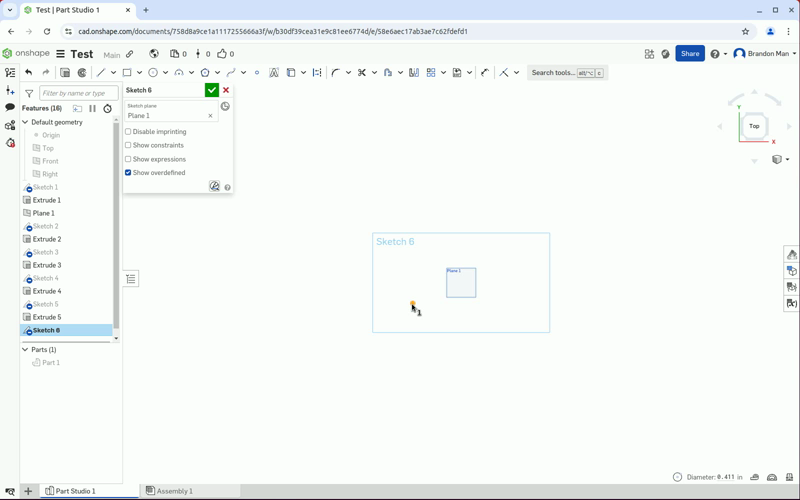
mouse_move(73, 352)
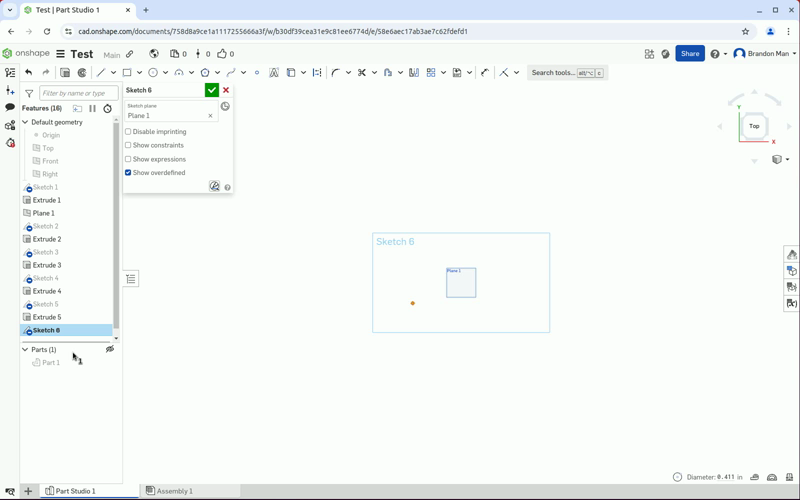
key(shift+y)
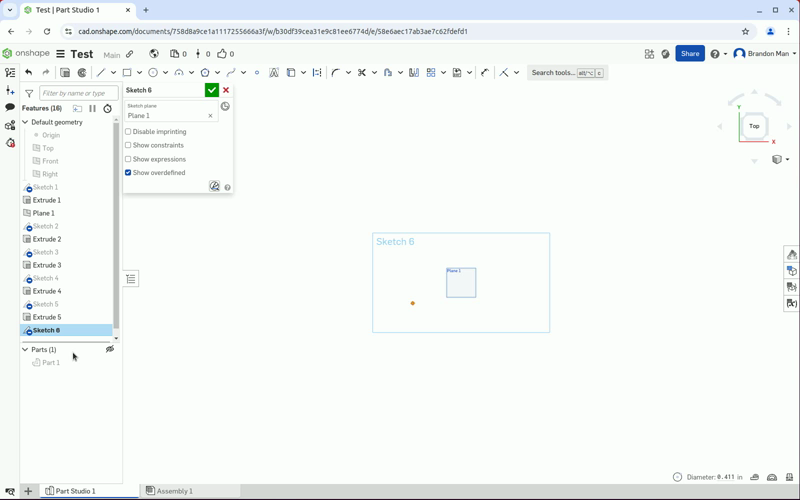
key(shift+e)
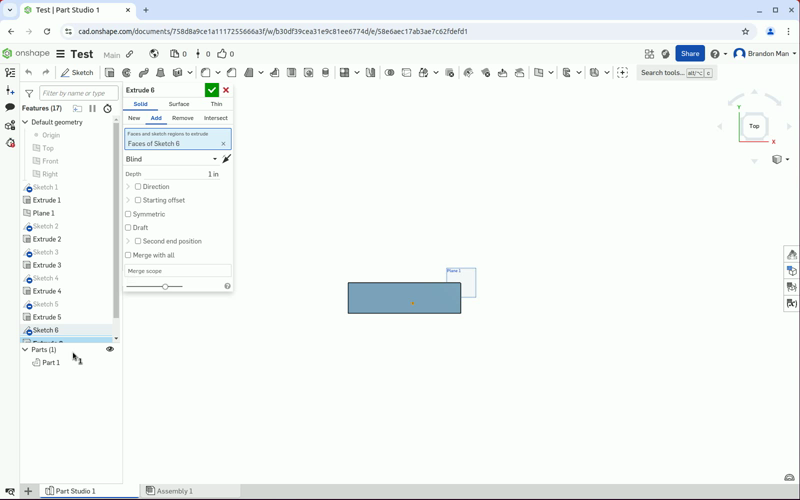
mouse_move(143, 106)
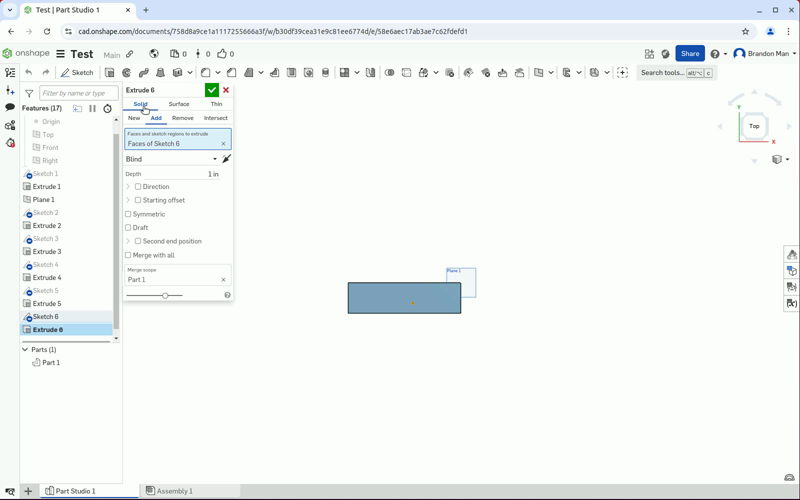
click(143, 106)
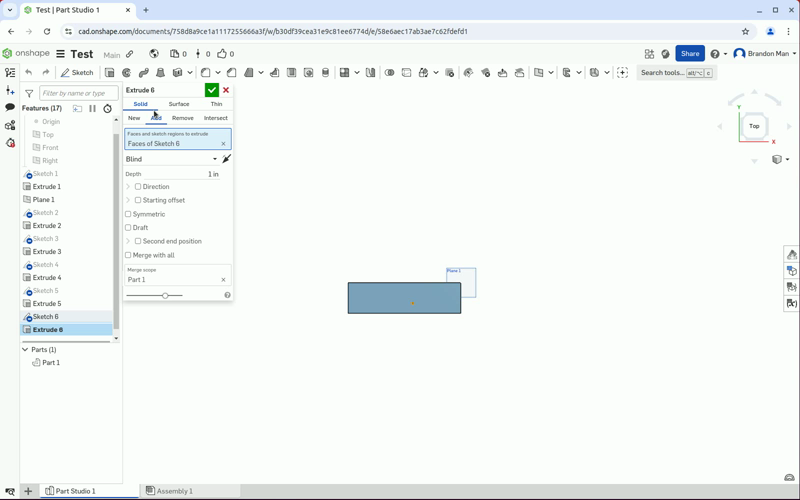
mouse_move(186, 120)
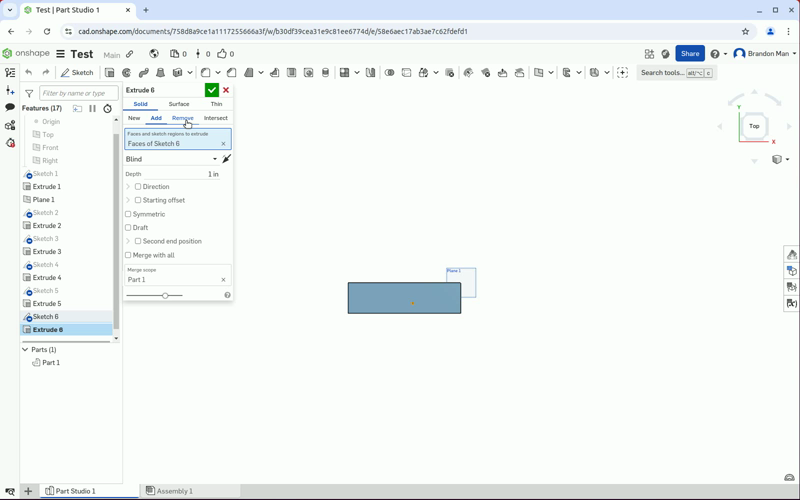
click(186, 120)
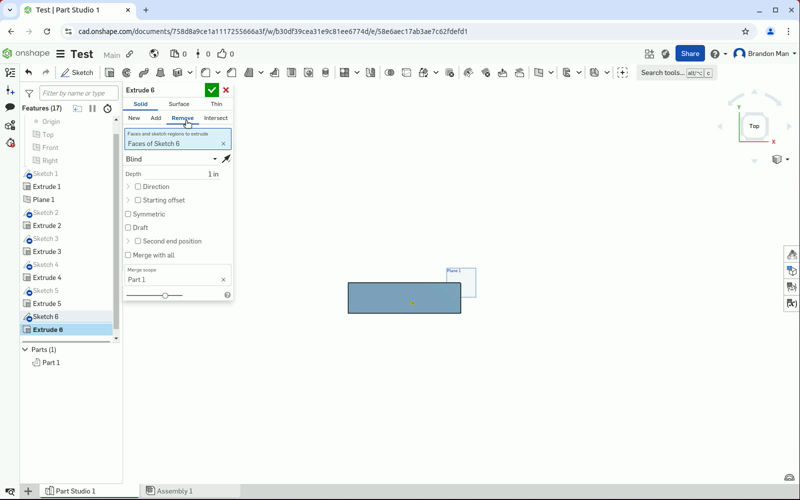
key(tab, 4)
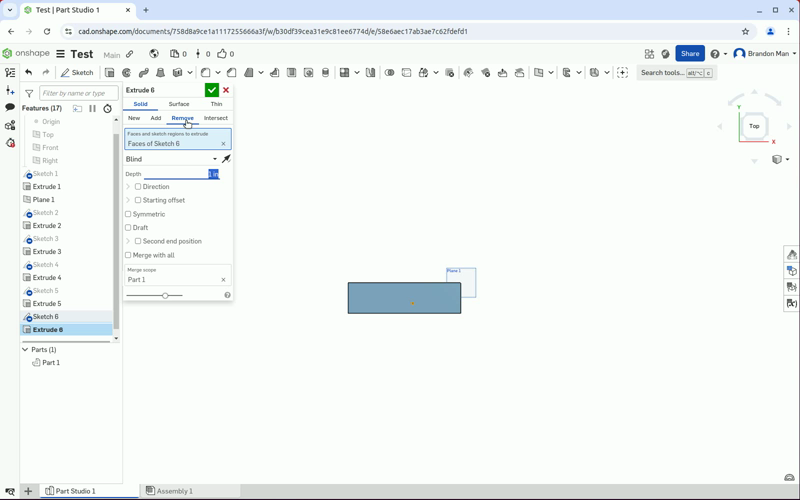
text(2.166)
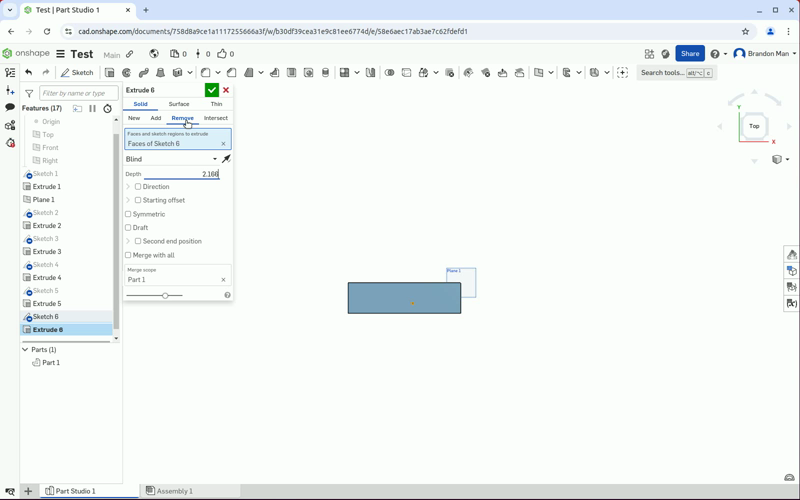
key(tab, 6)
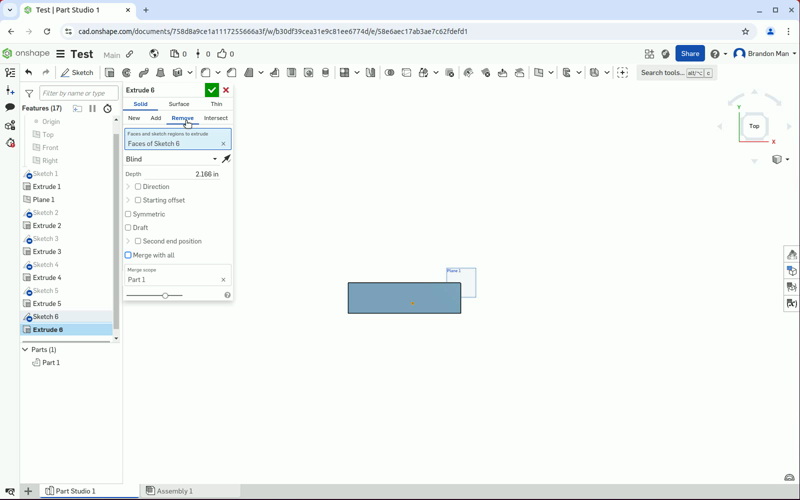
key(space)
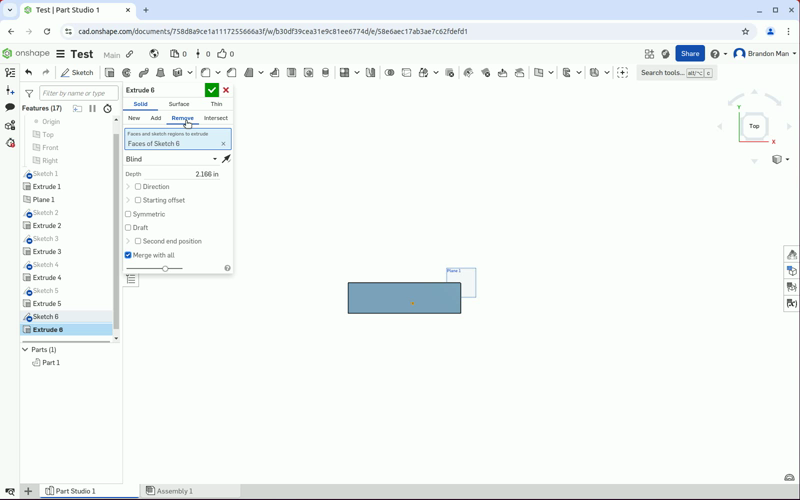
key(enter)
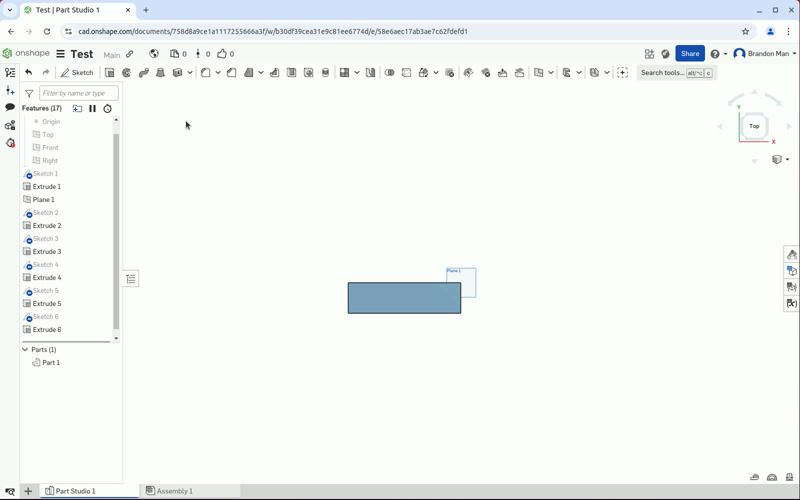
key(shift+h)
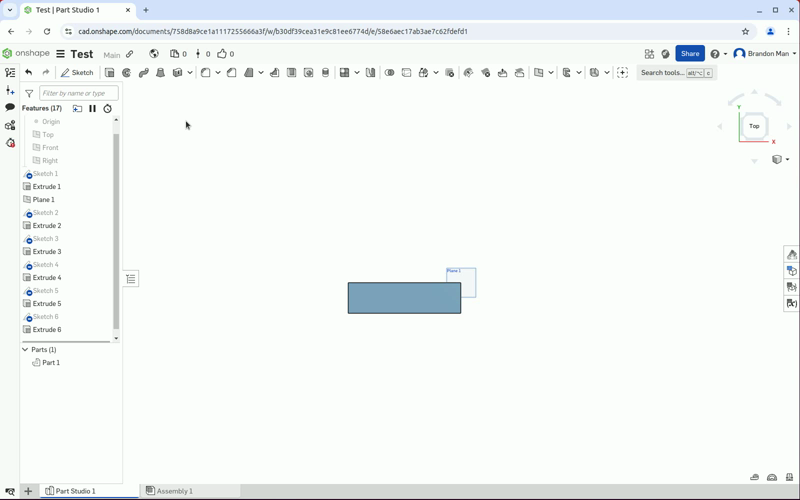
key(shift+h)
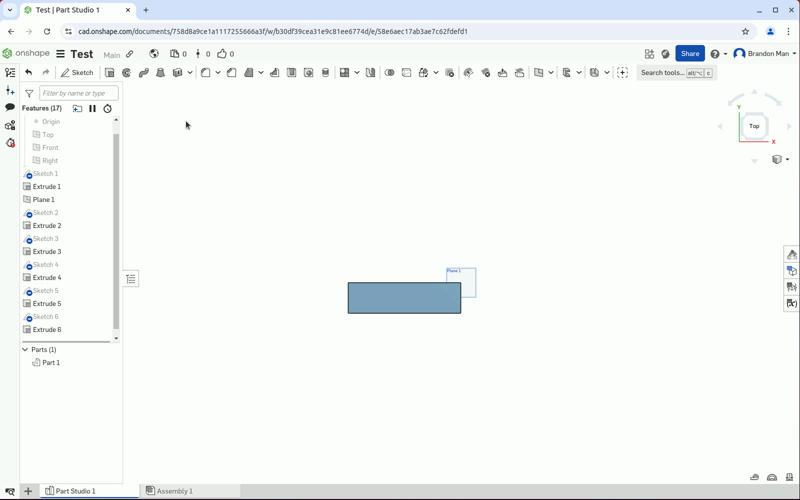
mouse_move(69, 176)
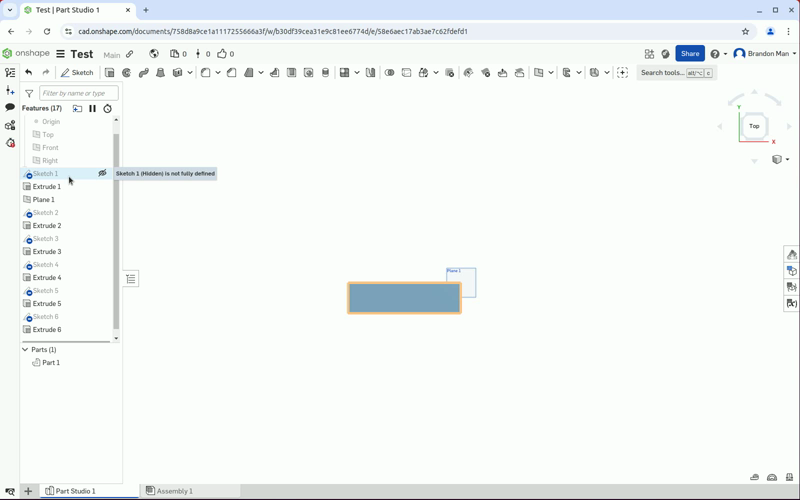
click(69, 176)
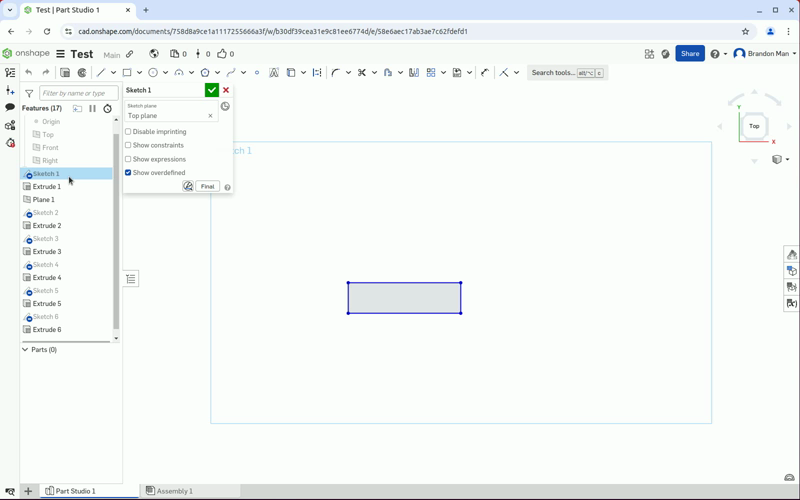
mouse_move(229, 92)
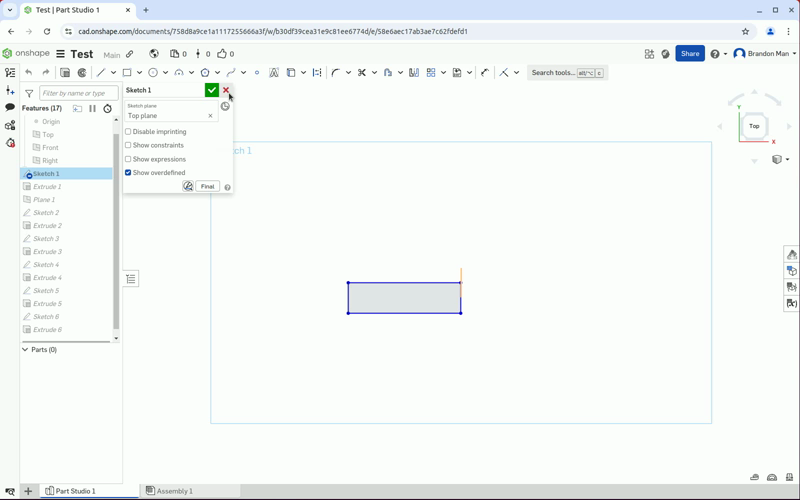
click(229, 92)
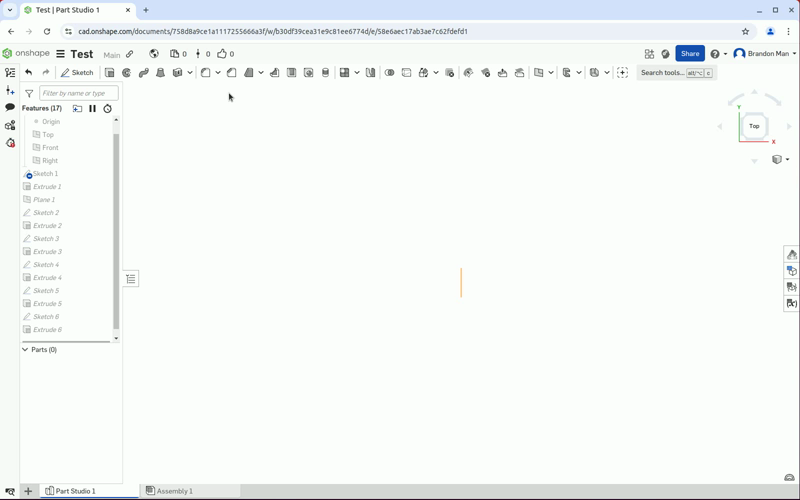
key(shift+s)
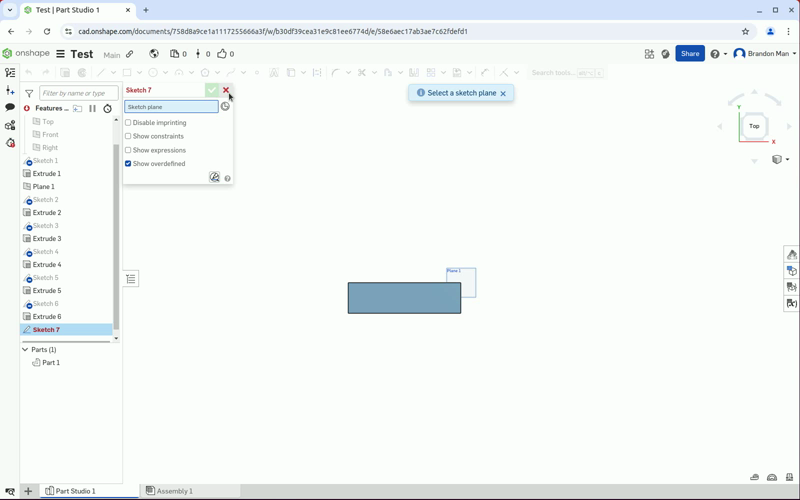
mouse_move(69, 189)
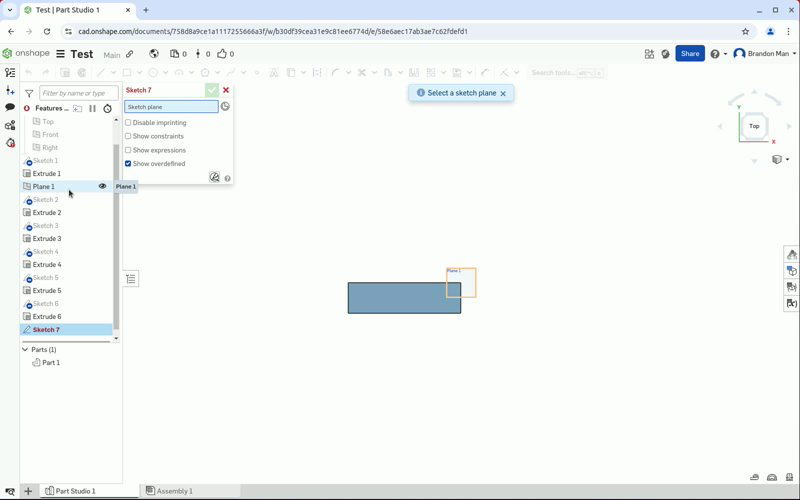
click(69, 189)
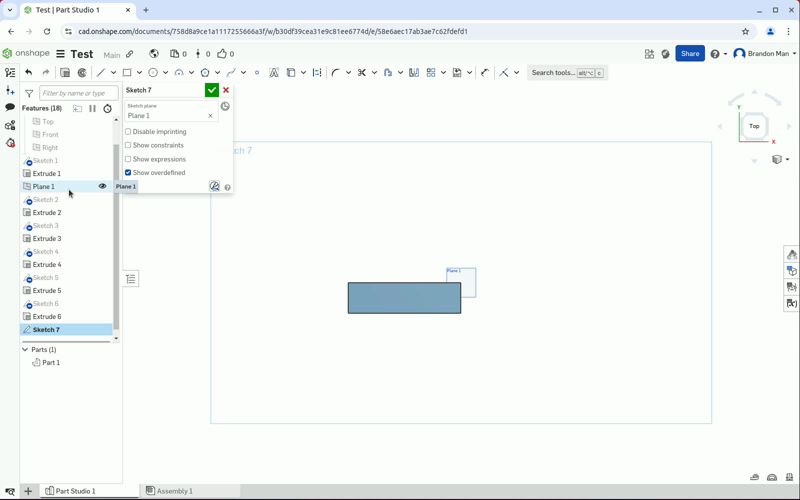
mouse_move(73, 352)
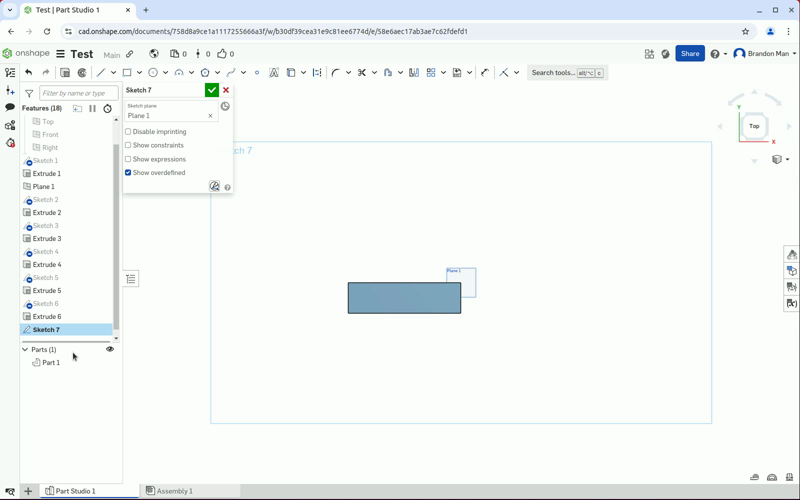
key(y)
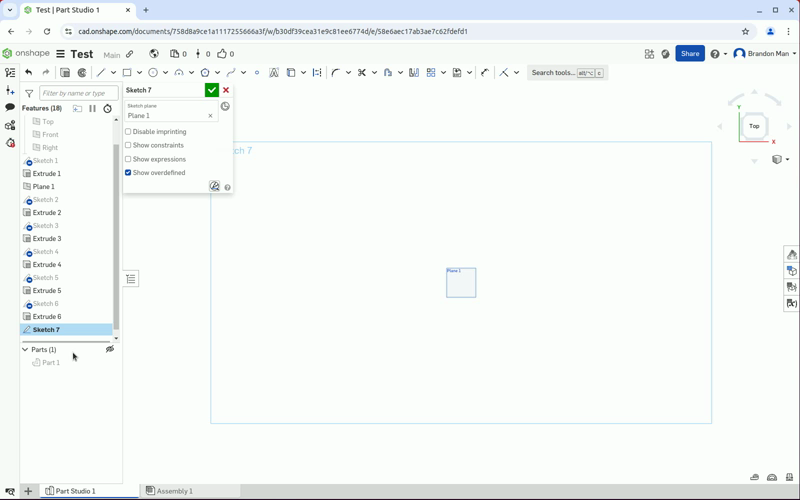
key(c)
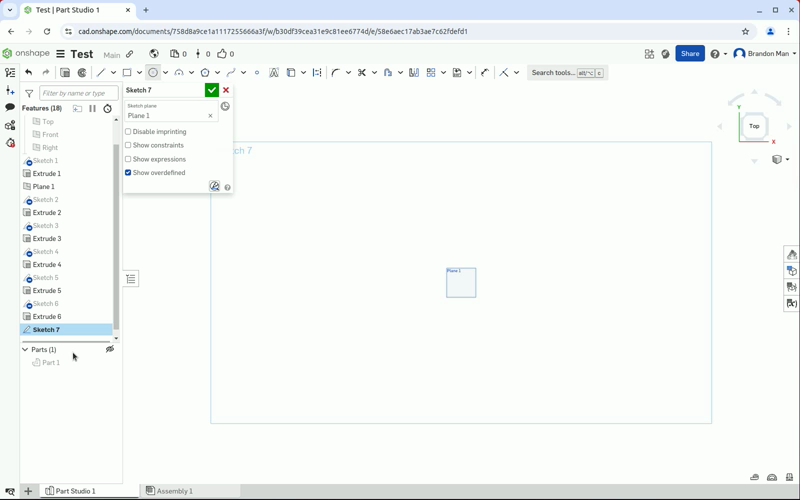
key_down(shift)
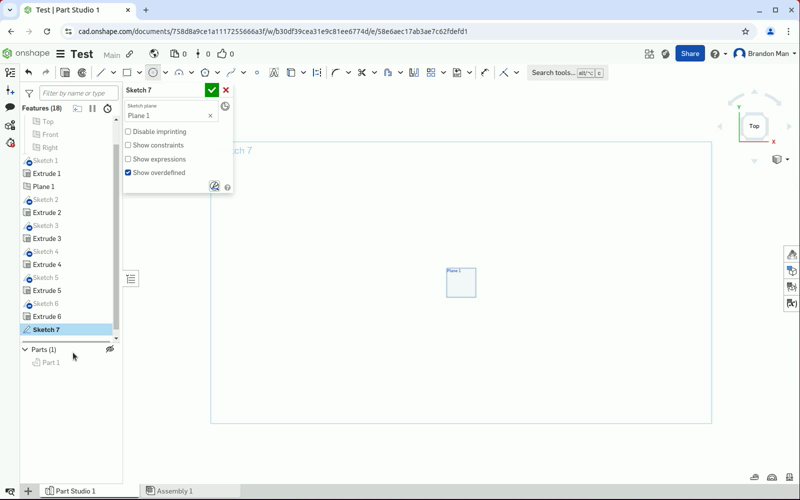
mouse_move(412, 293)
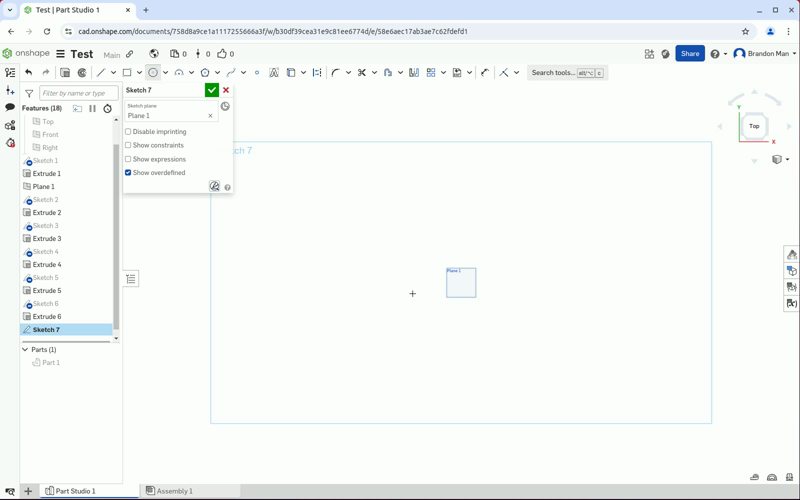
click(412, 293)
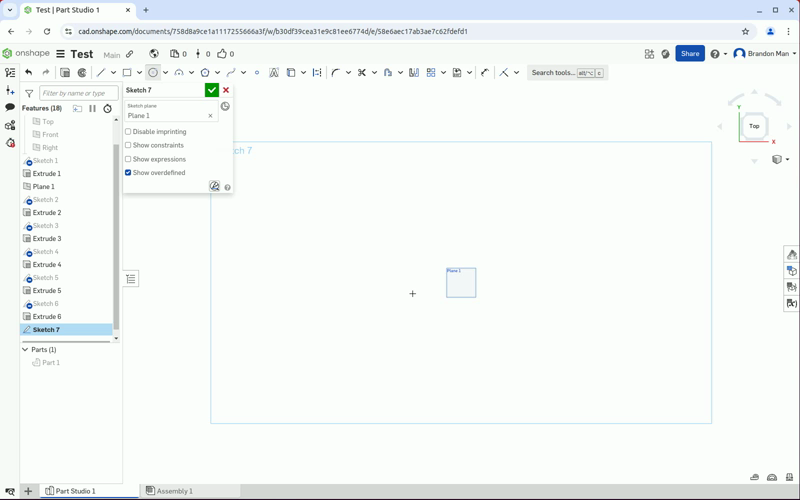
key_up(shift)
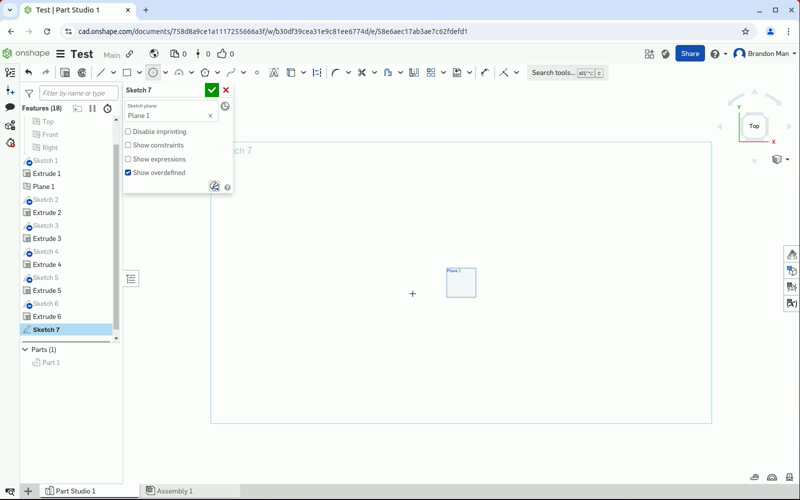
mouse_move(413, 293)
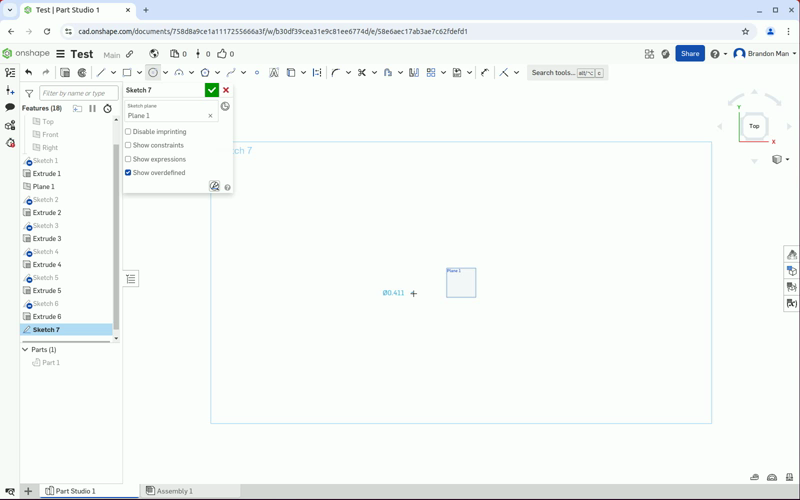
scroll(6)
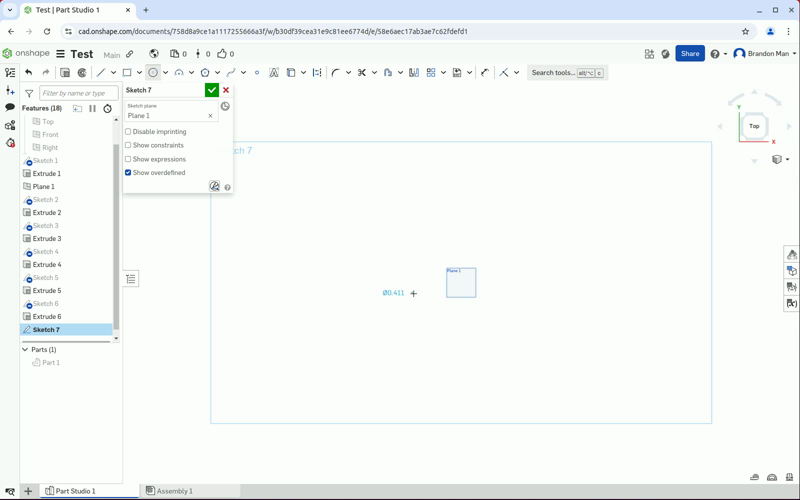
scroll(6)
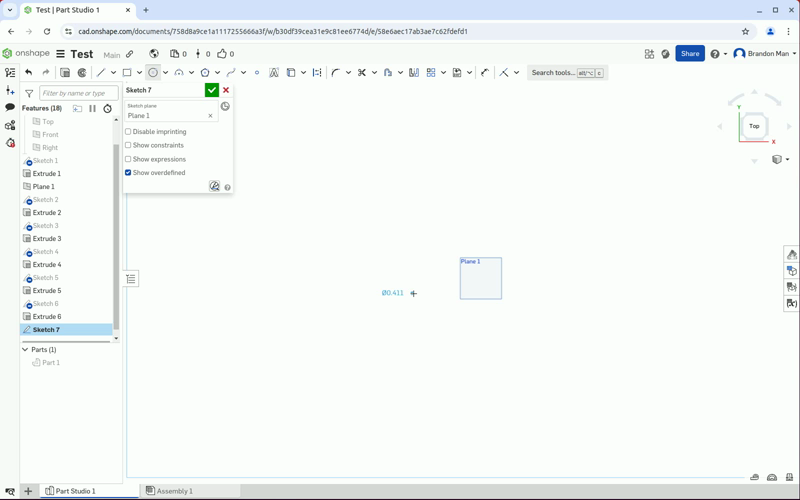
scroll(6)
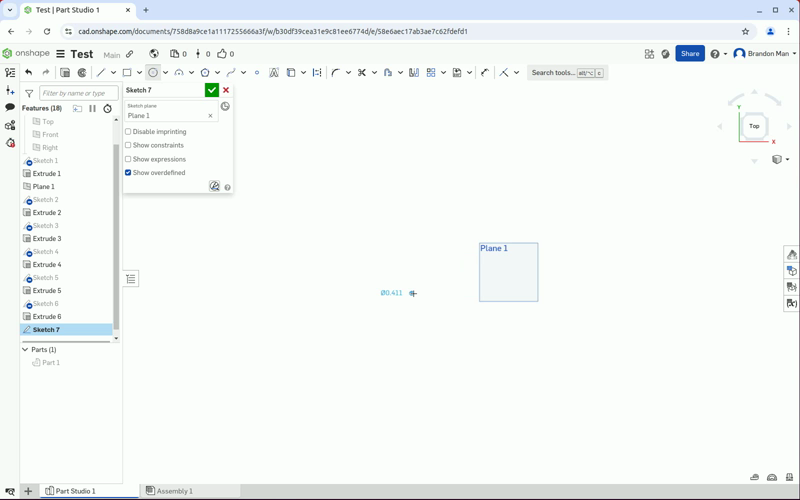
scroll(6)
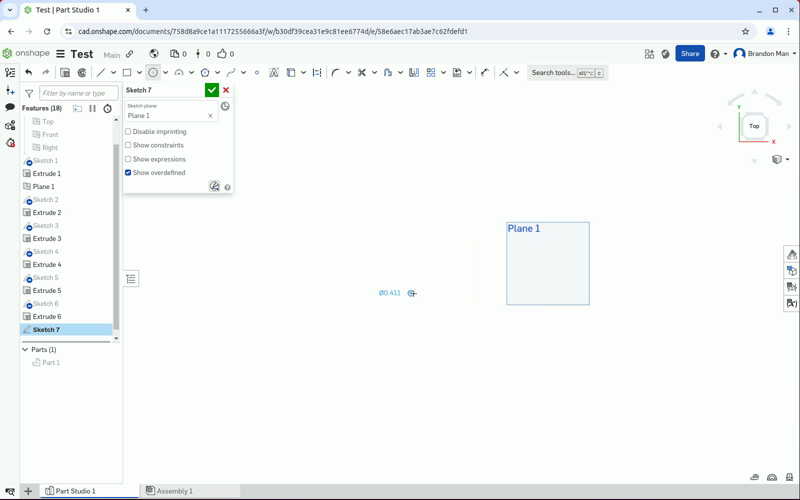
scroll(6)
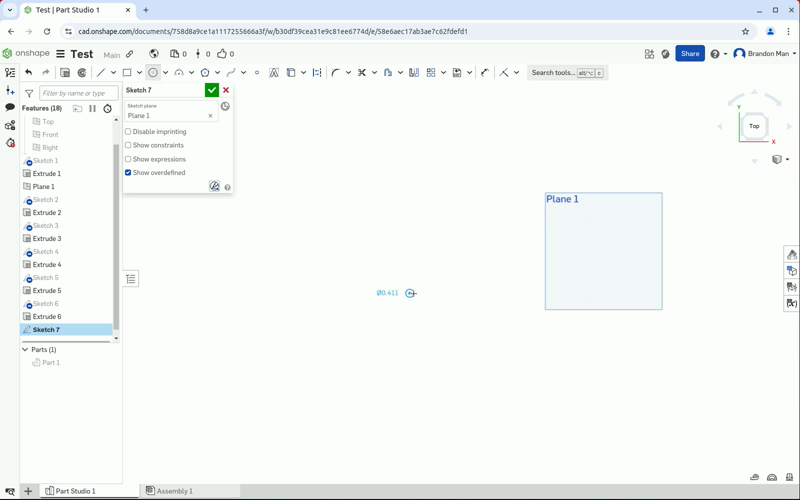
scroll(6)
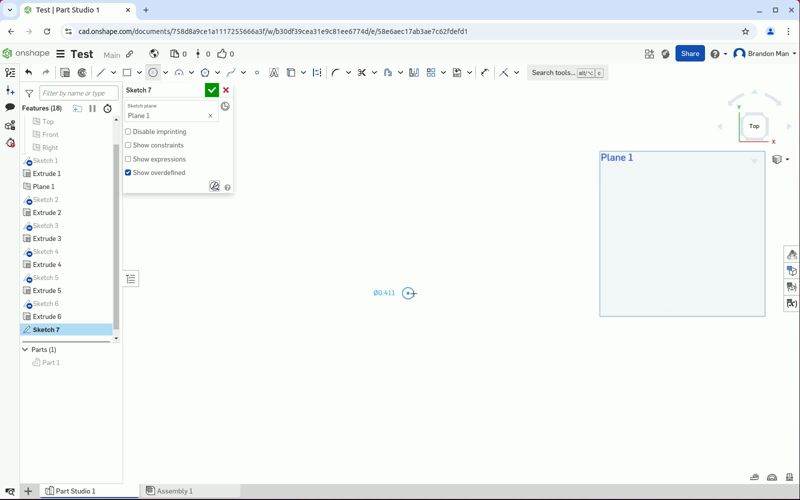
scroll(6)
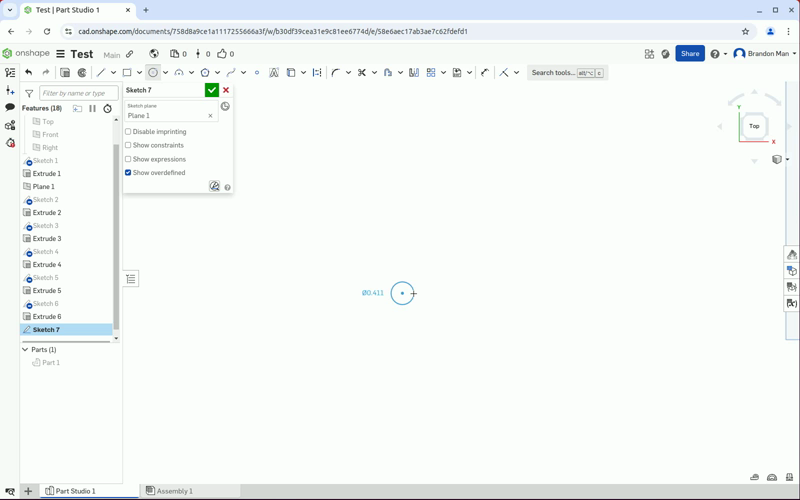
click(413, 293)
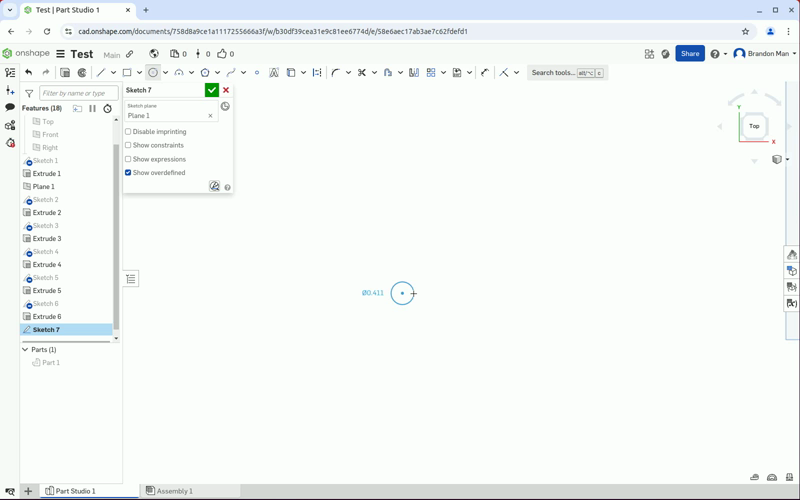
scroll(-6)
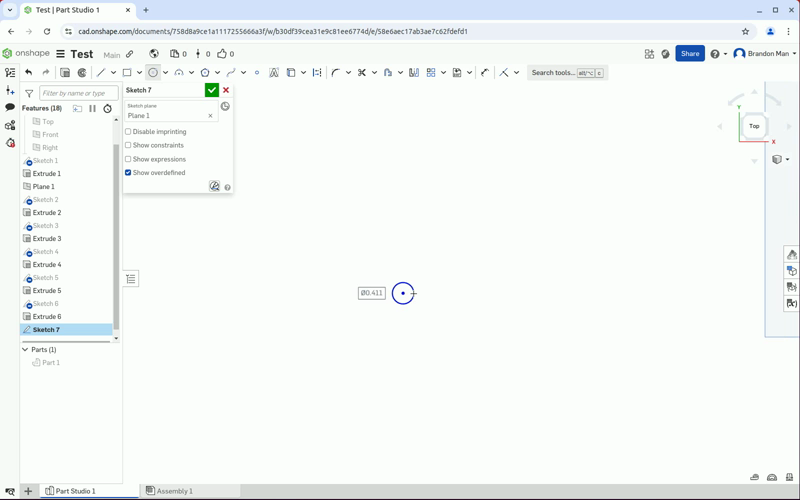
scroll(-6)
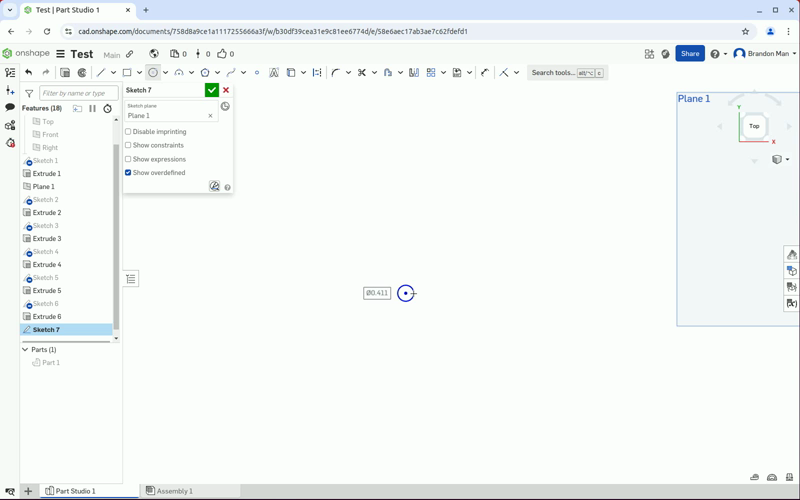
scroll(-6)
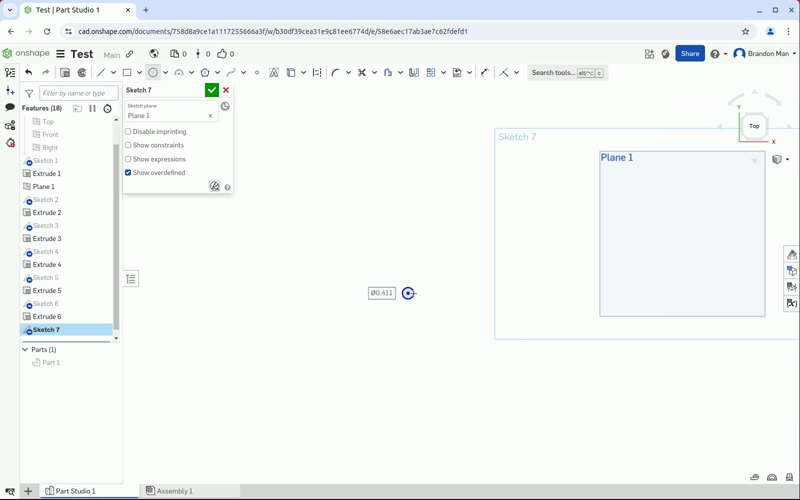
scroll(-6)
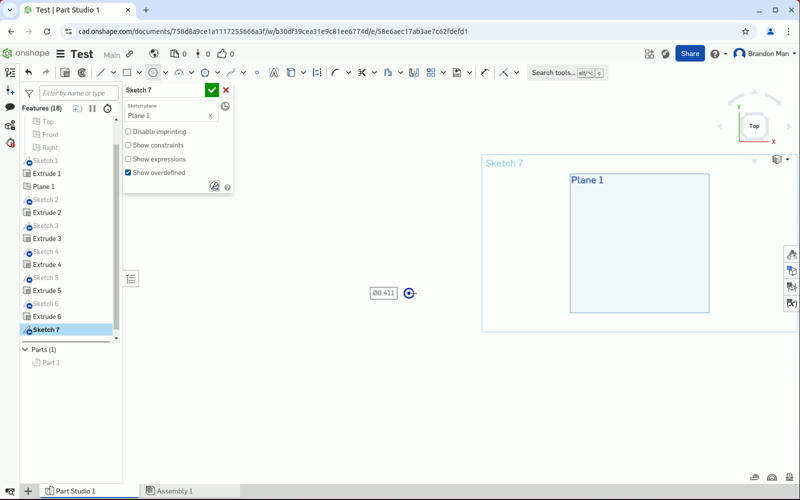
scroll(-6)
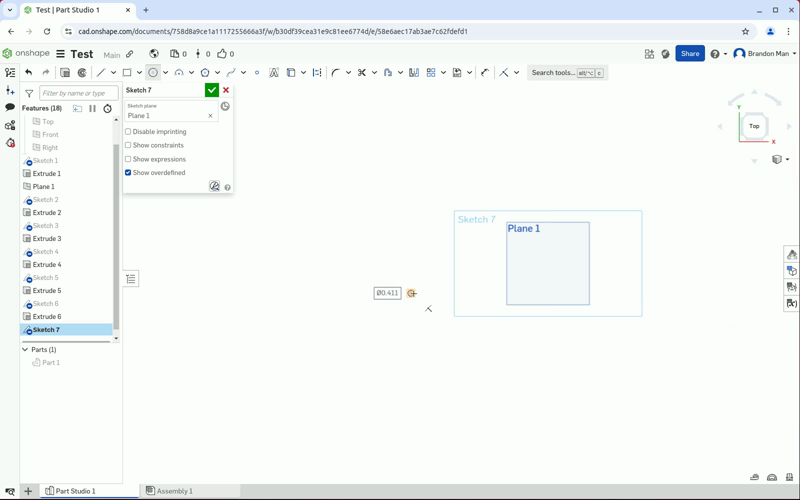
scroll(-6)
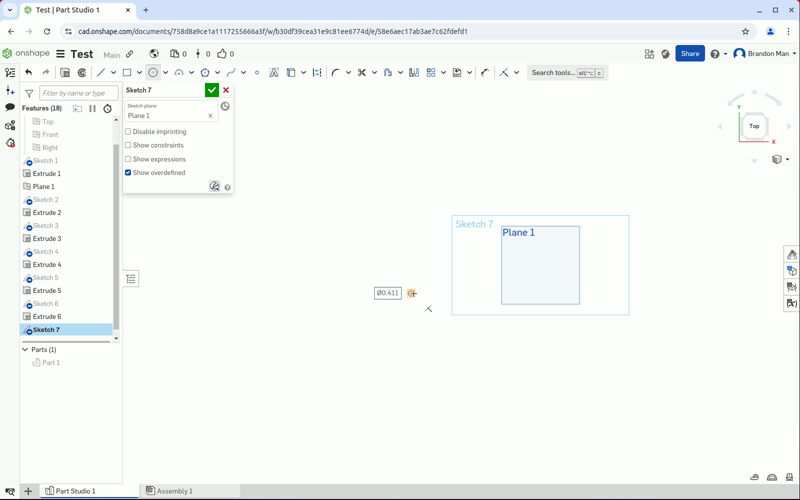
scroll(-6)
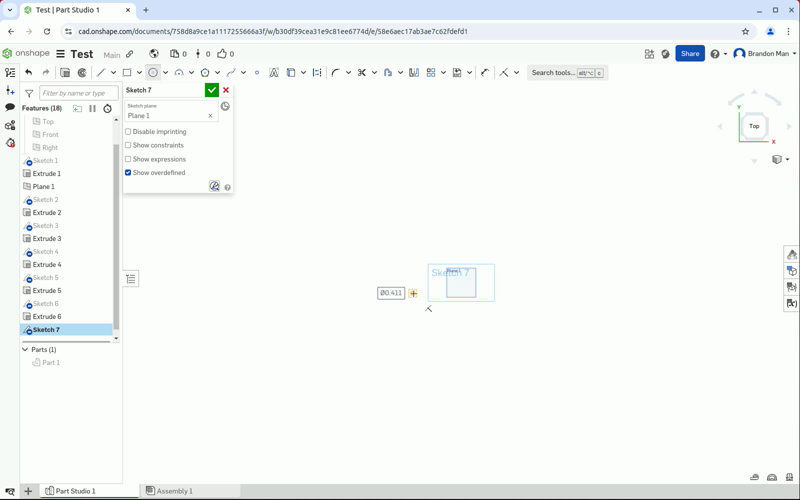
key(esc)
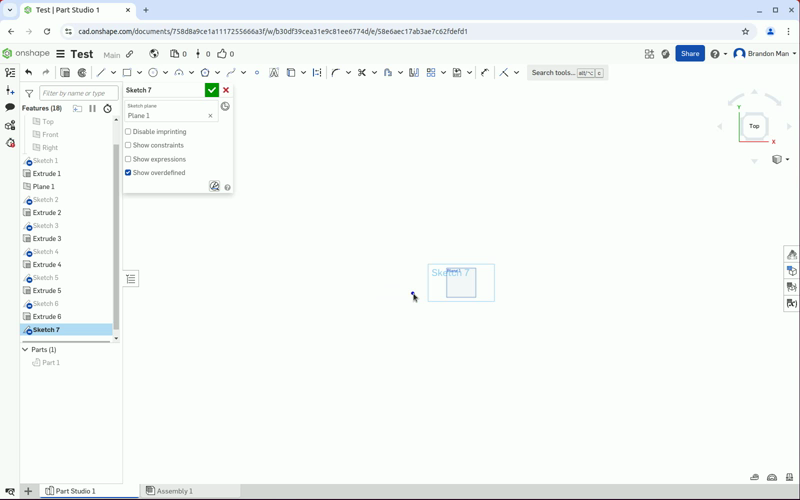
mouse_move(413, 293)
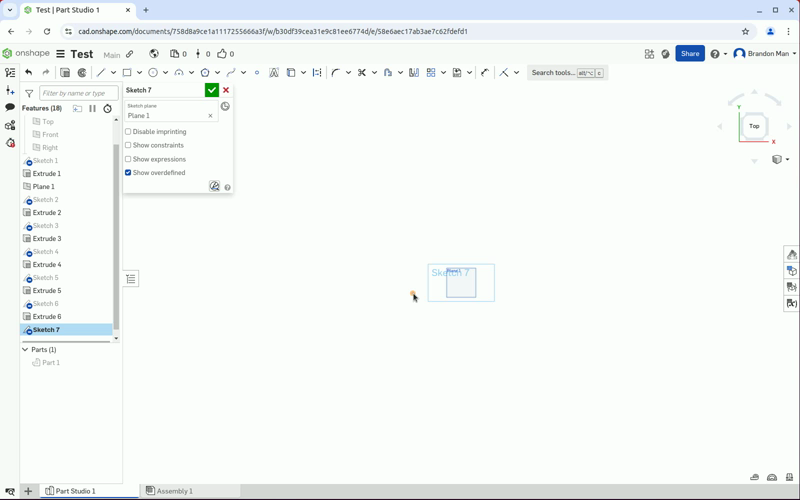
scroll(6)
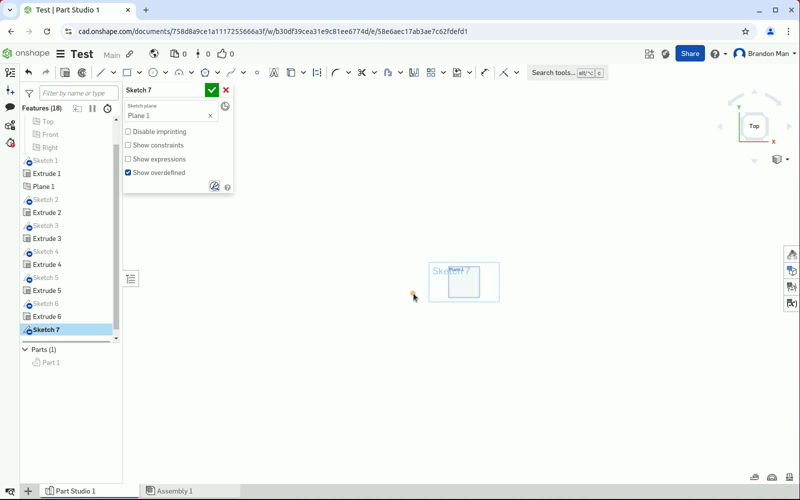
scroll(6)
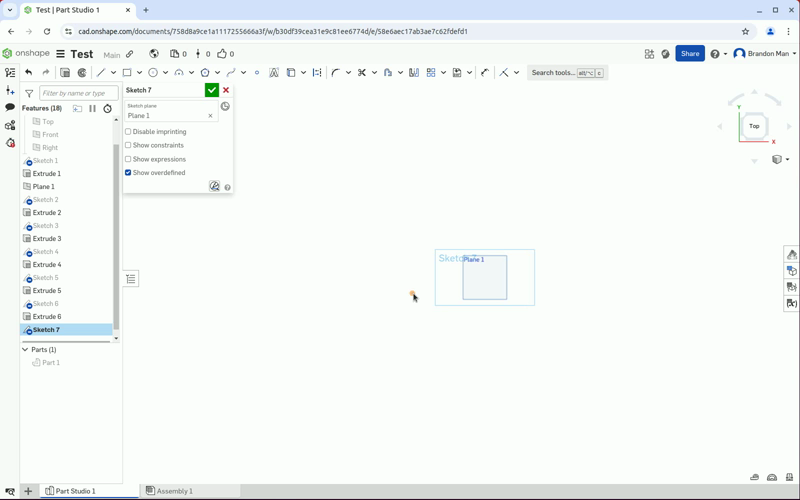
scroll(6)
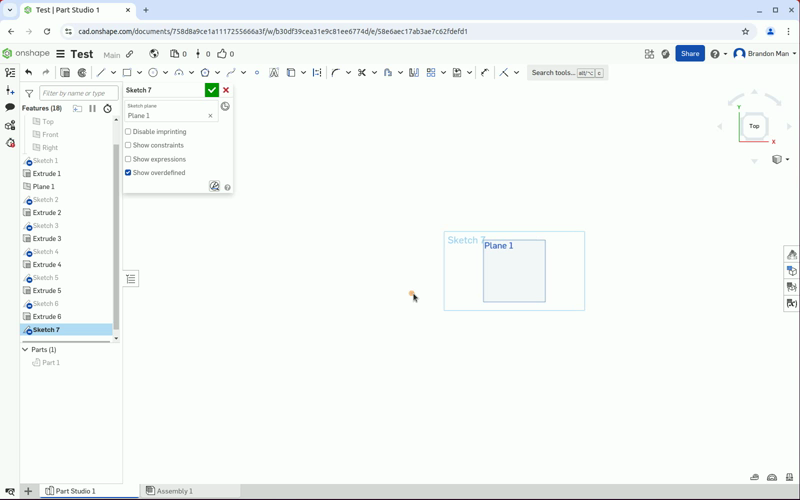
scroll(6)
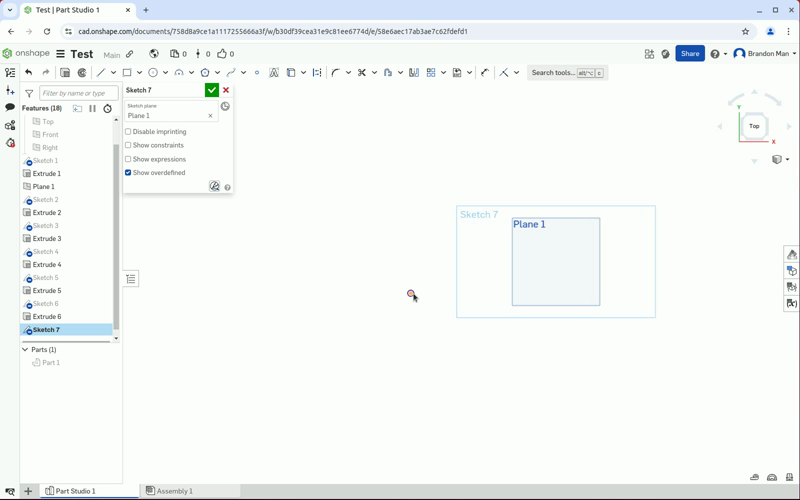
scroll(6)
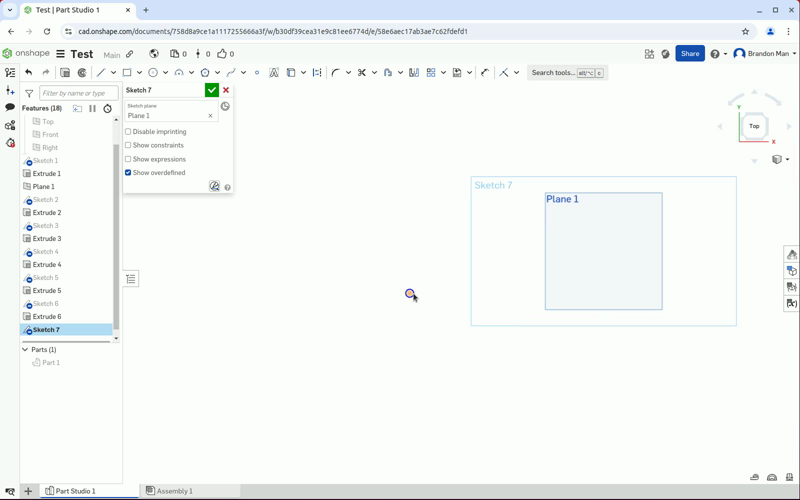
scroll(6)
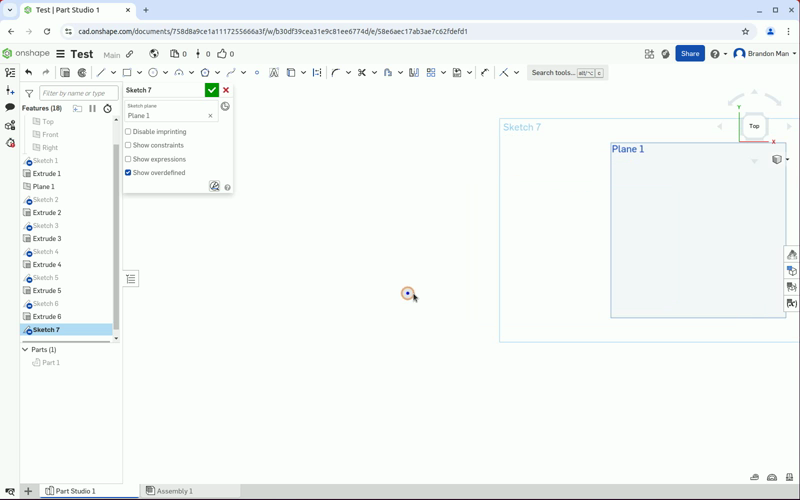
scroll(6)
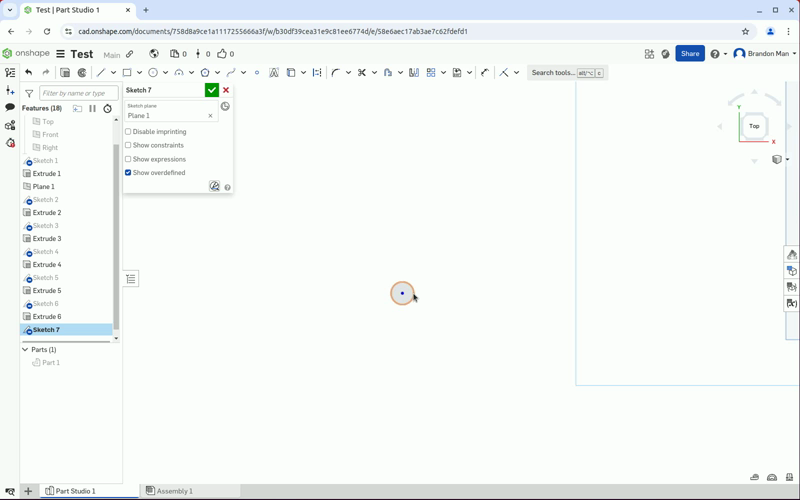
click(413, 293)
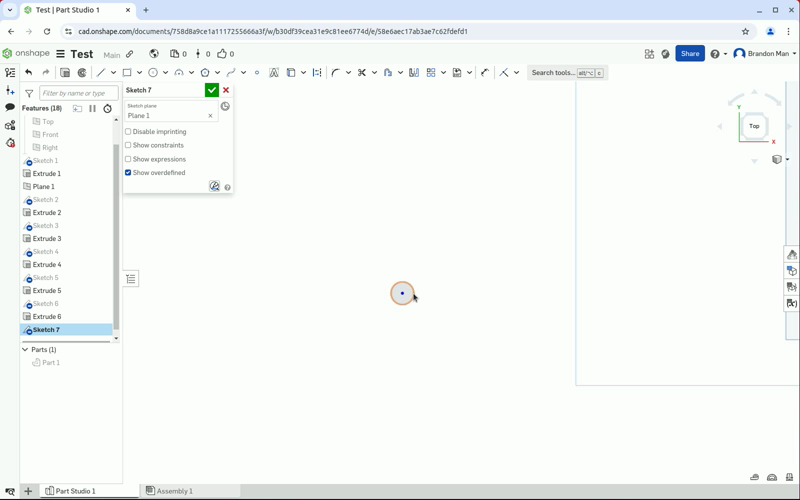
scroll(-6)
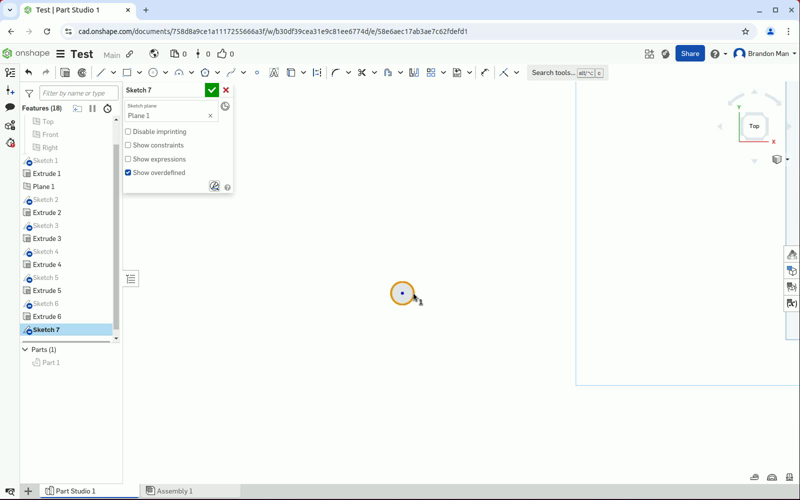
scroll(-6)
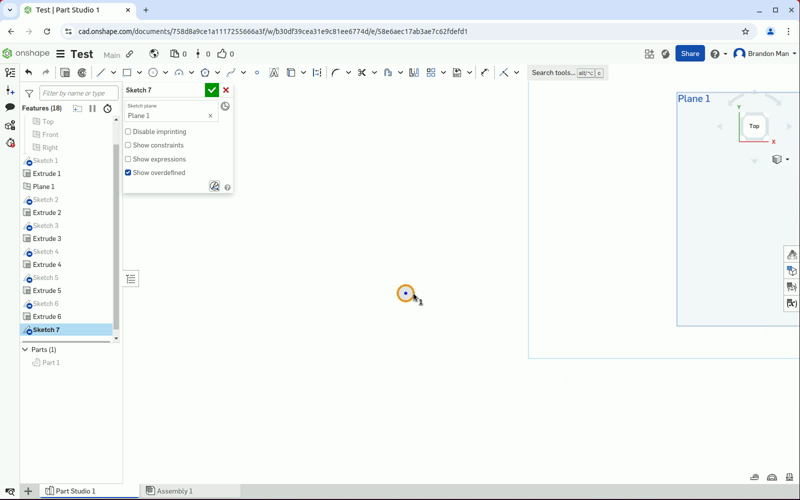
scroll(-6)
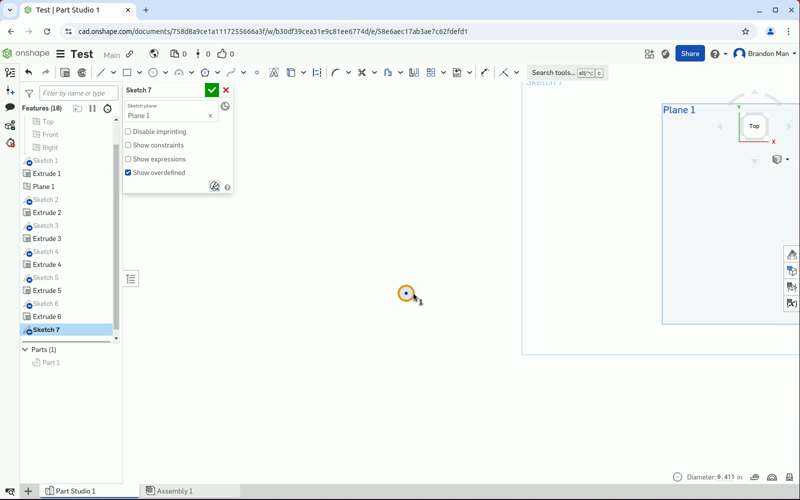
scroll(-6)
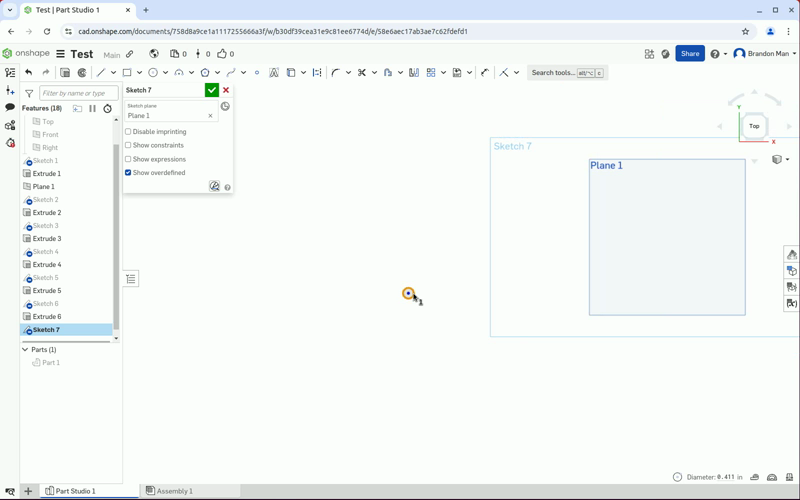
scroll(-6)
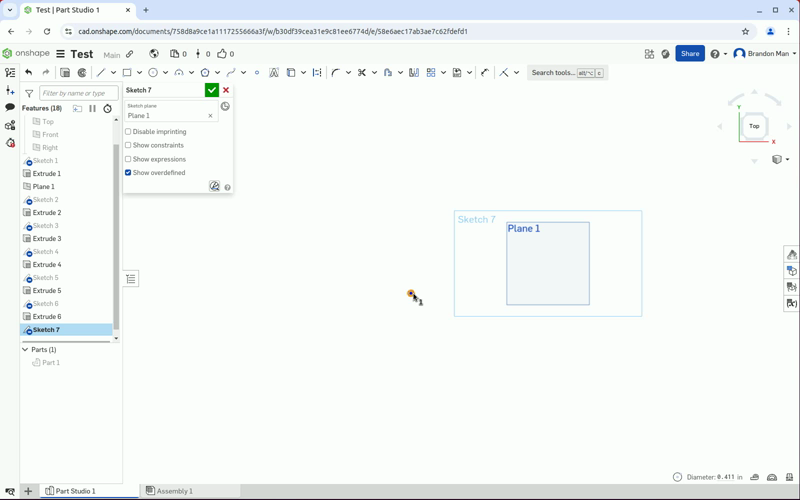
scroll(-6)
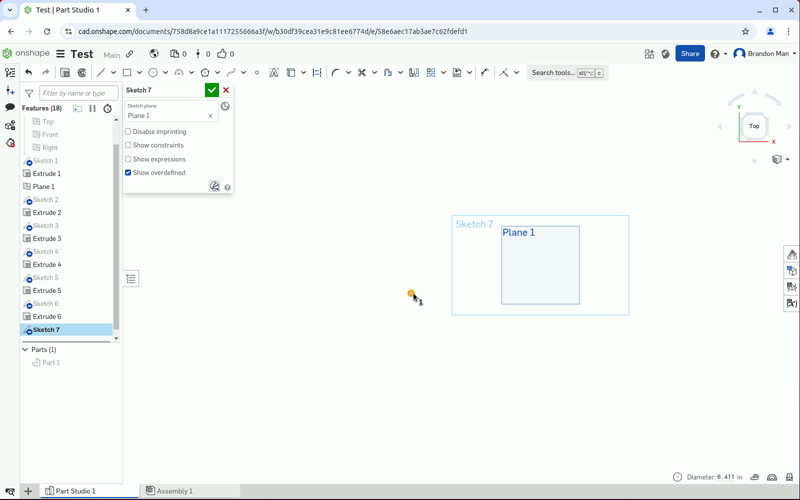
scroll(-6)
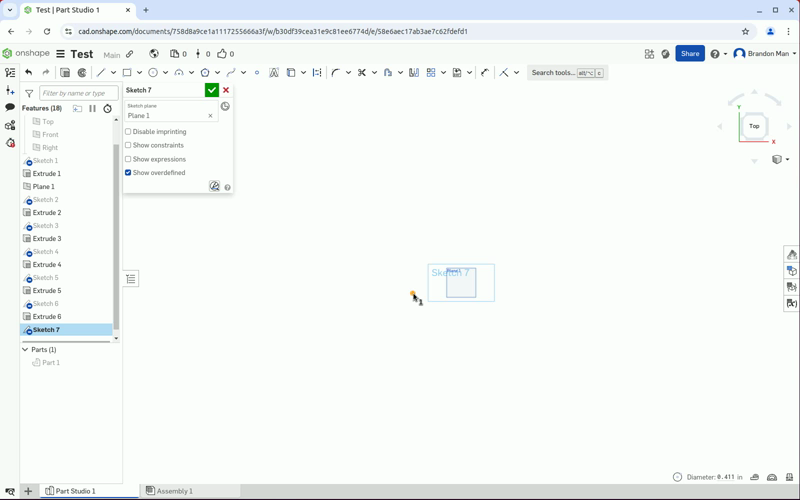
mouse_move(73, 352)
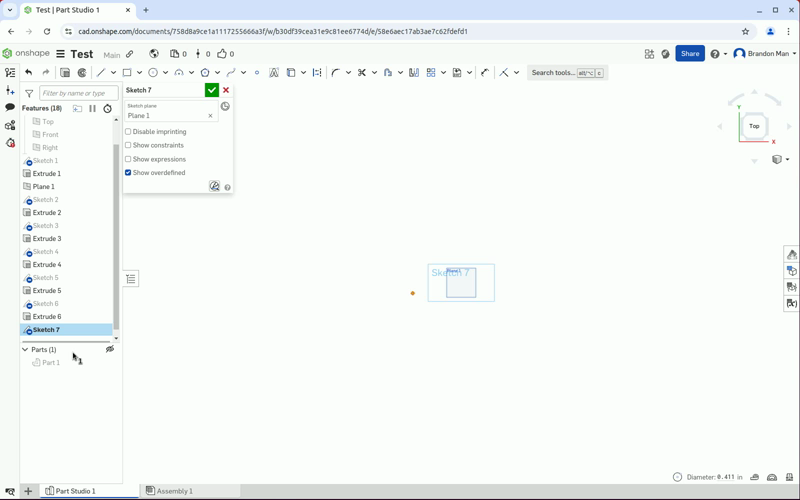
key(shift+y)
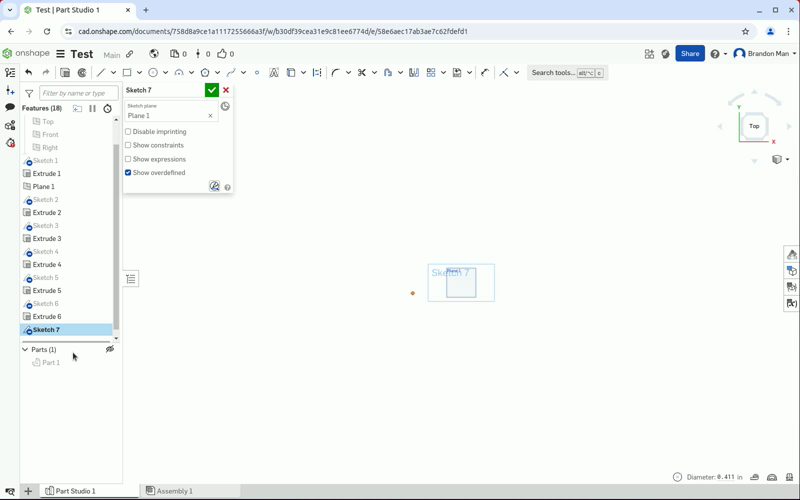
key(shift+e)
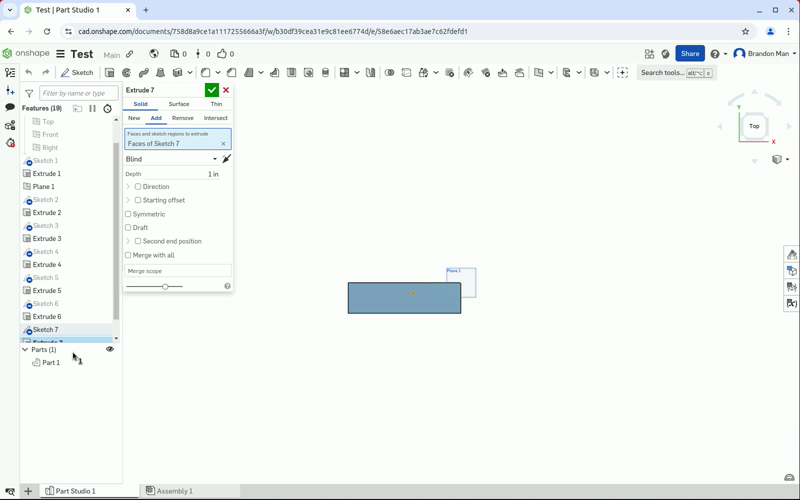
mouse_move(143, 106)
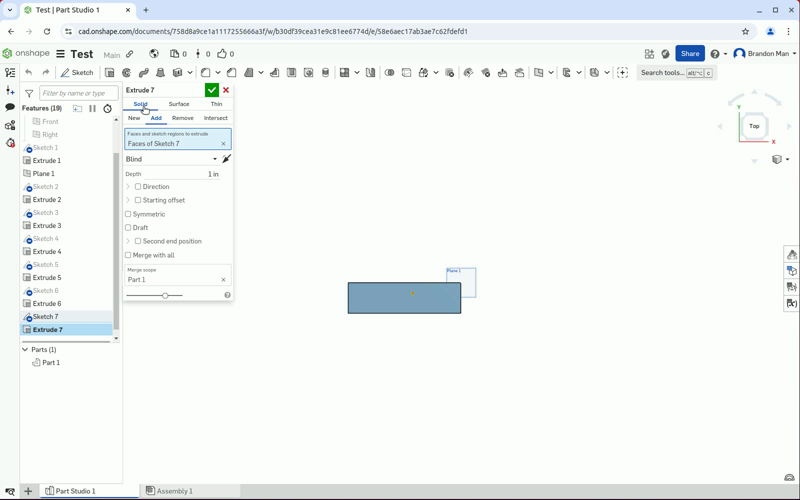
click(143, 106)
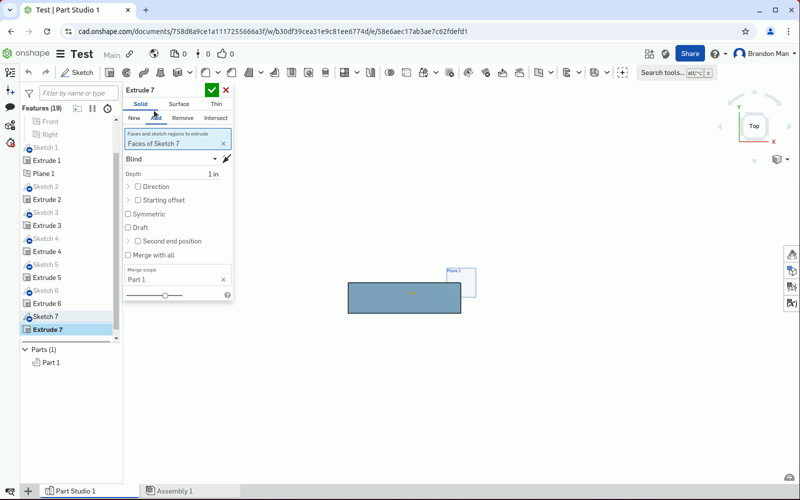
mouse_move(186, 120)
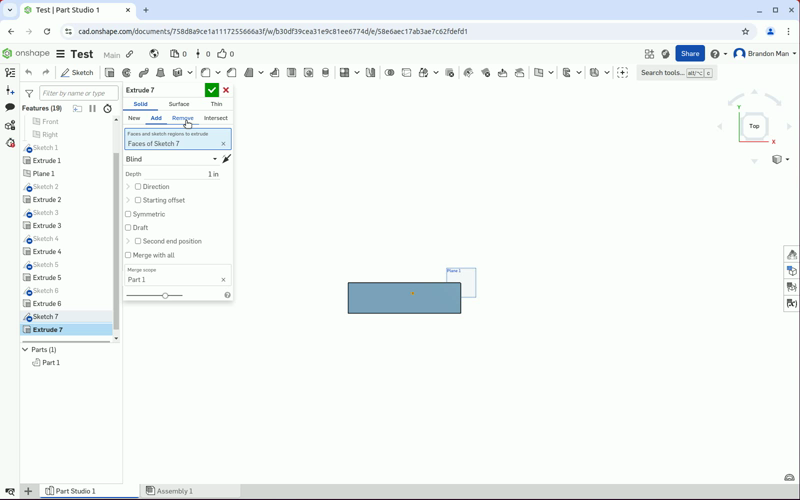
click(186, 120)
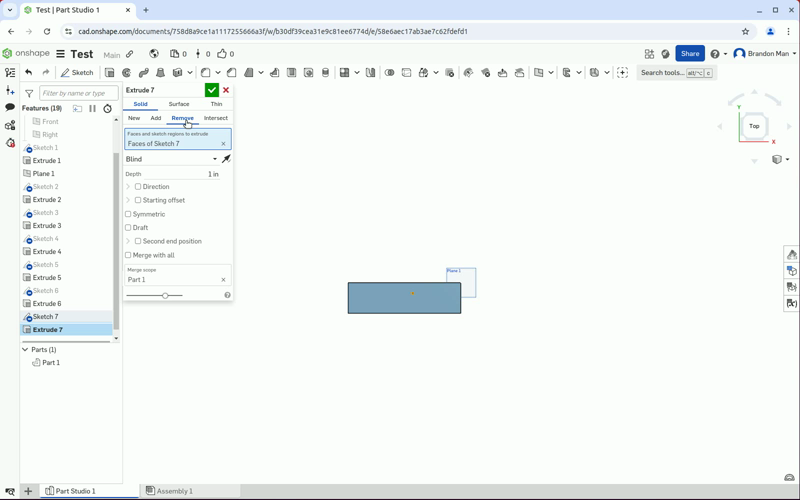
key(tab, 4)
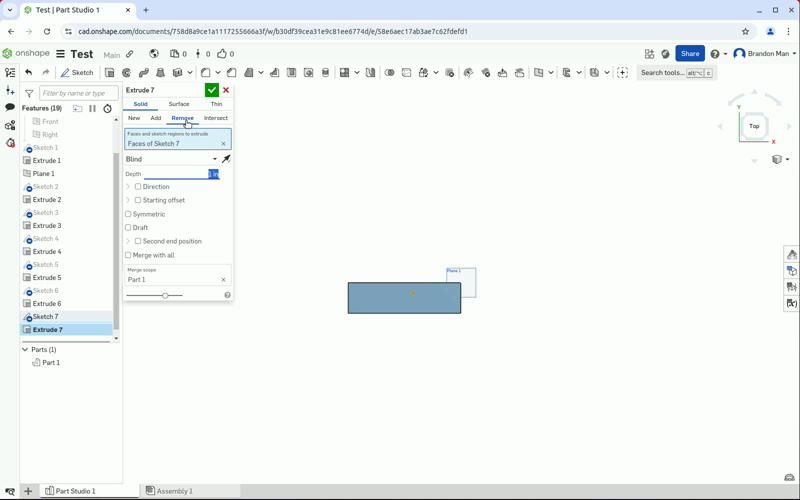
text(2.166)
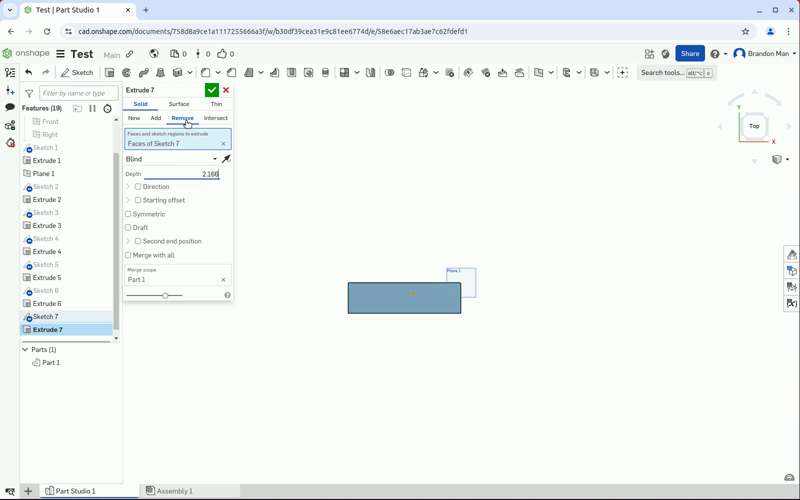
key(tab, 6)
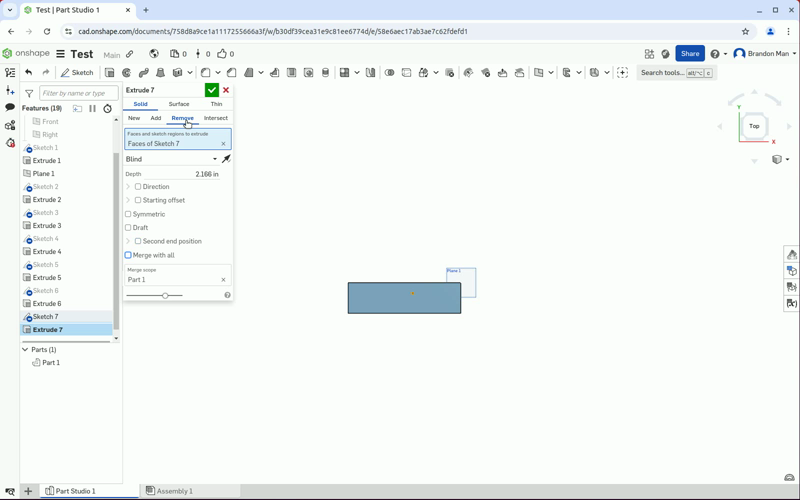
key(space)
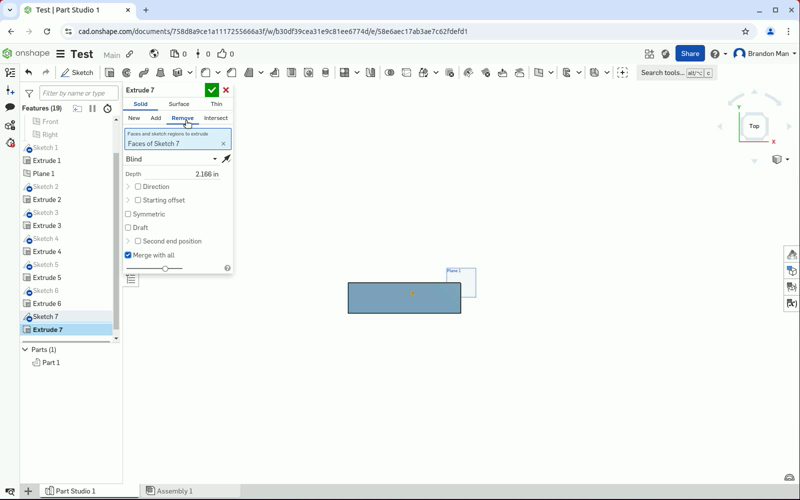
key(enter)
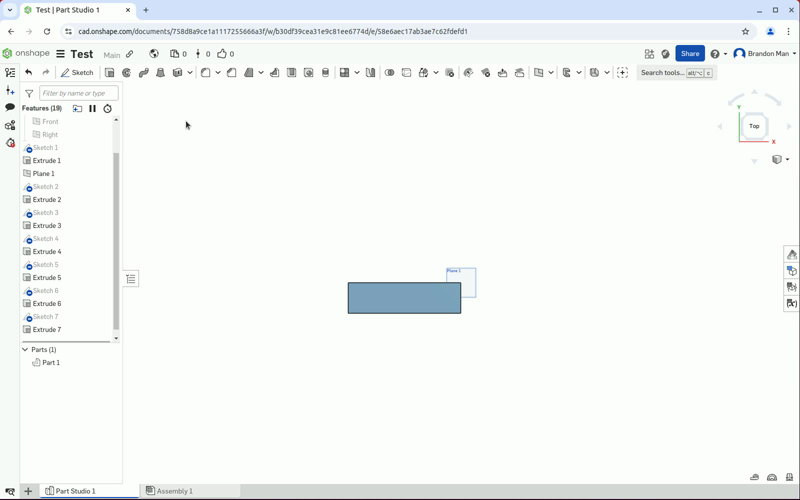
key(shift+h)
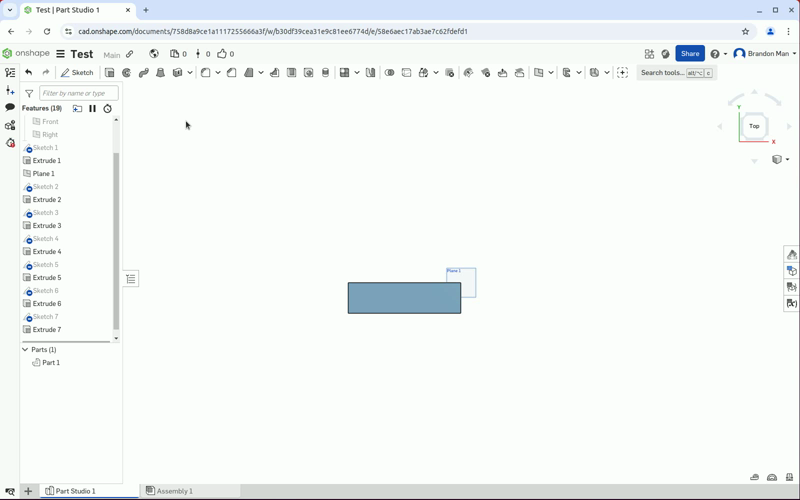
key(shift+h)
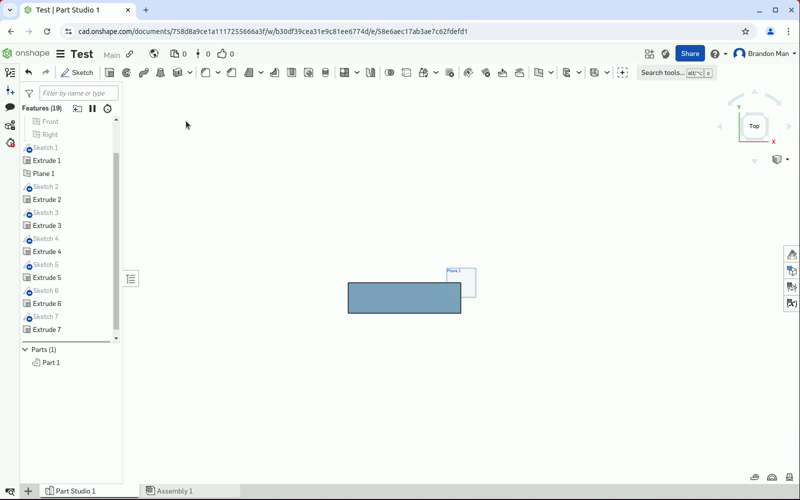
mouse_move(69, 150)
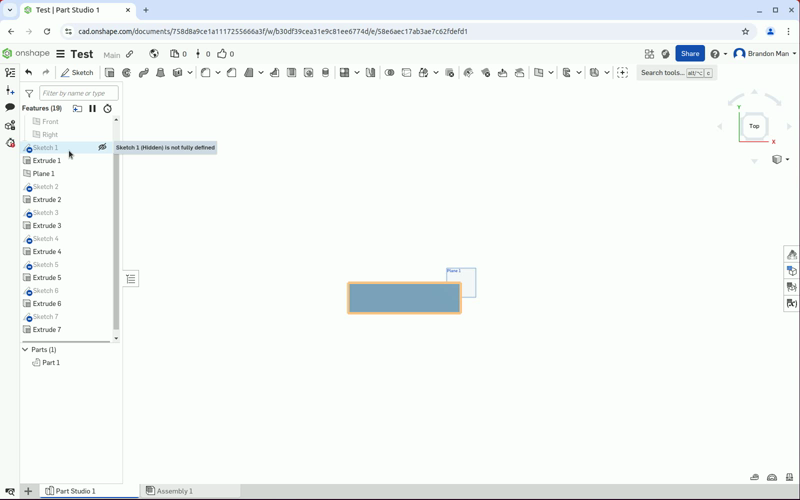
click(69, 150)
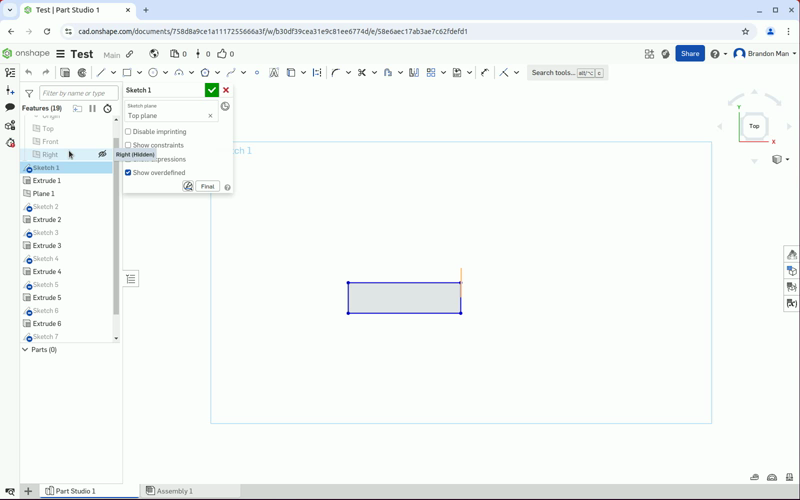
mouse_move(229, 92)
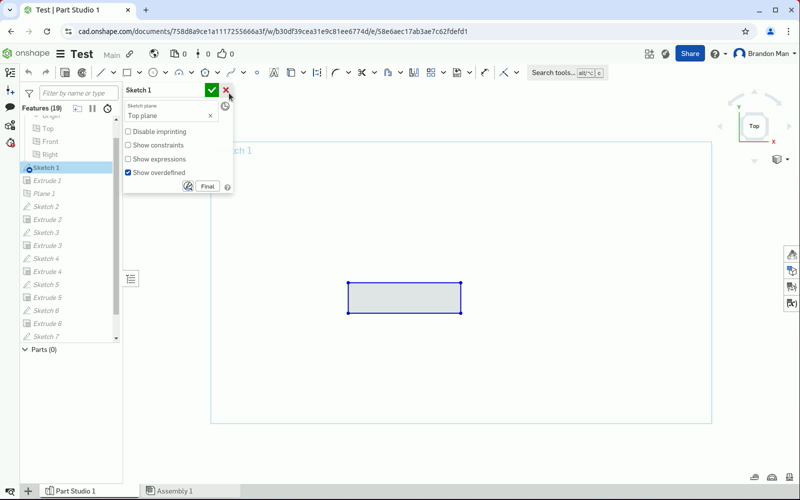
click(229, 92)
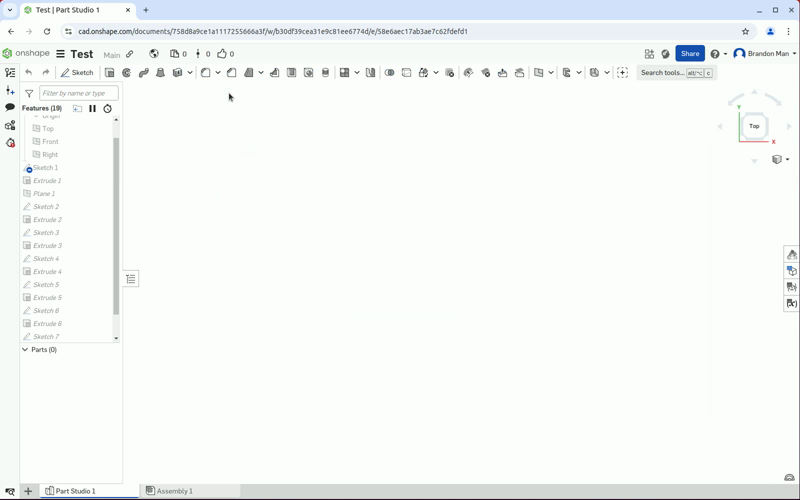
key(shift+s)
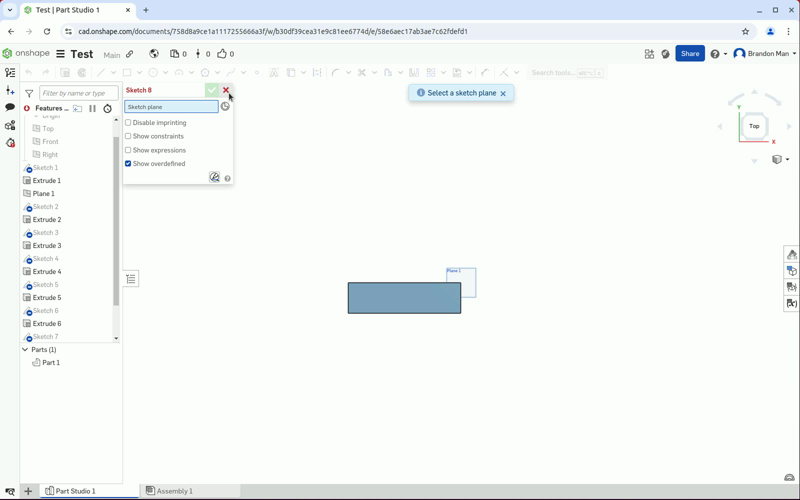
mouse_move(69, 163)
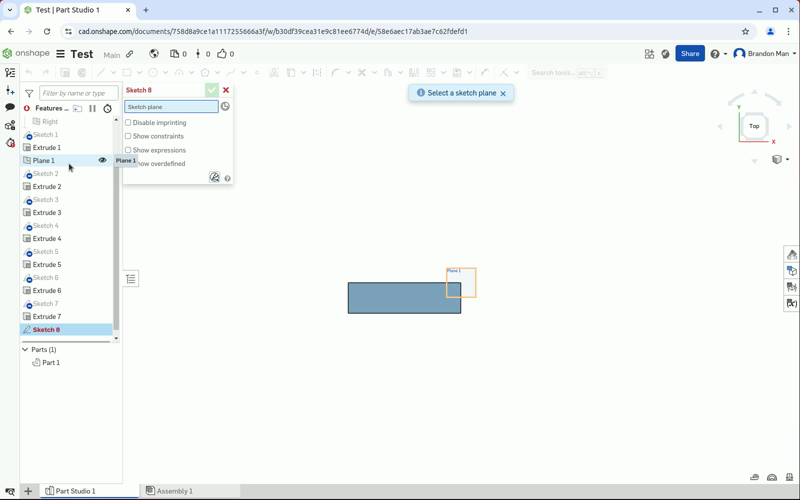
click(69, 163)
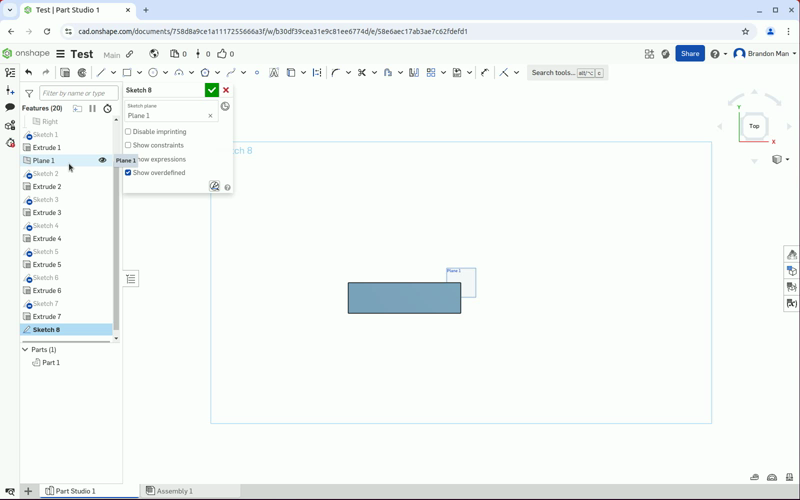
mouse_move(73, 352)
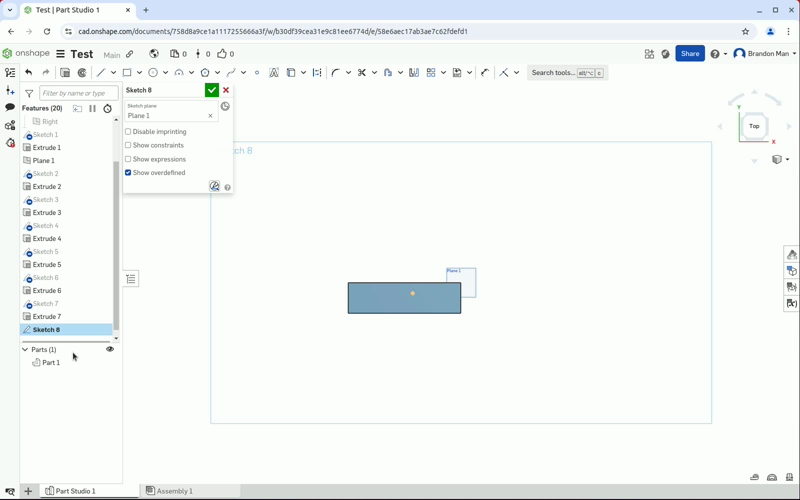
key(y)
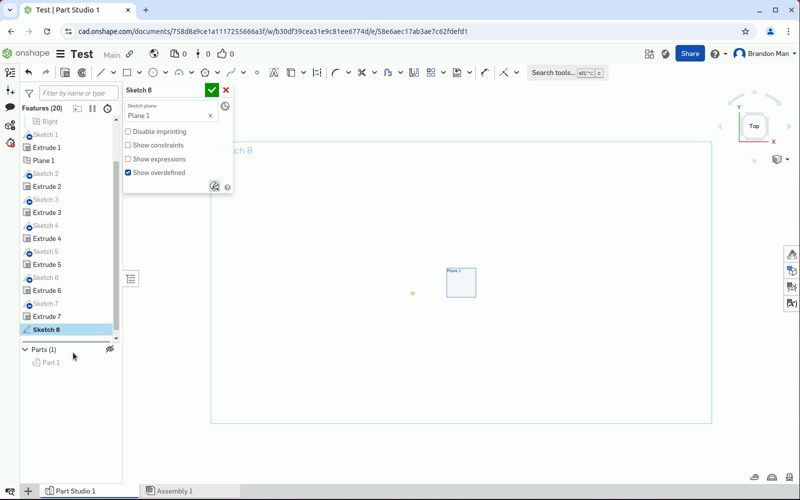
key(c)
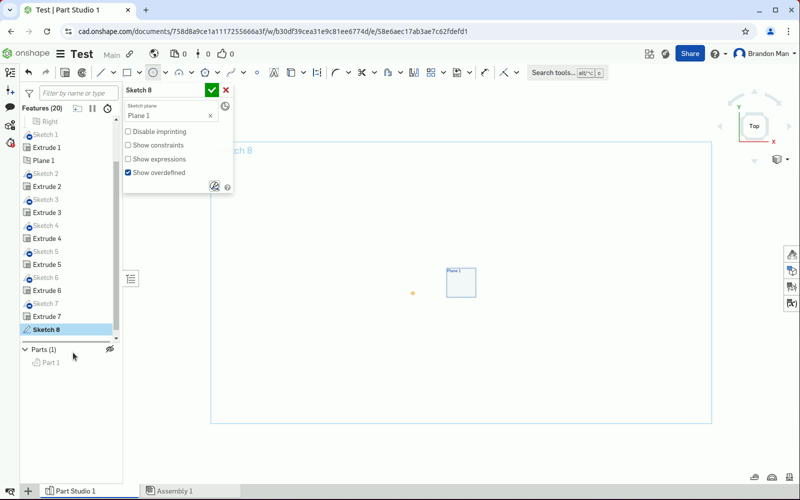
key_down(shift)
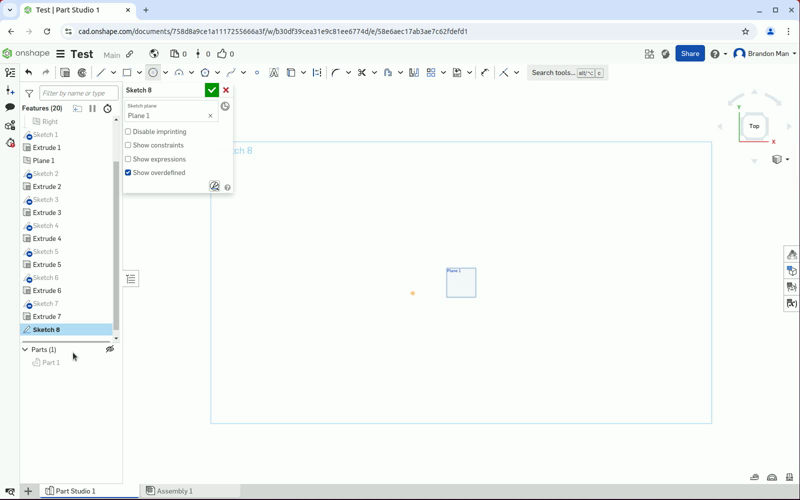
mouse_move(386, 303)
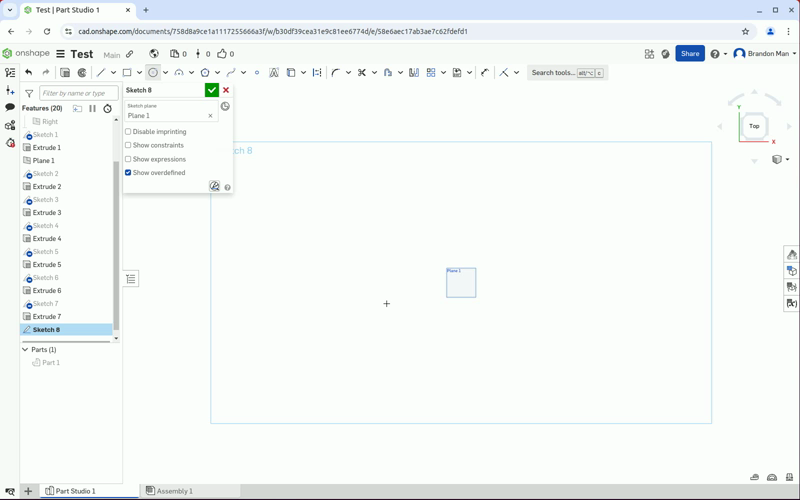
click(386, 303)
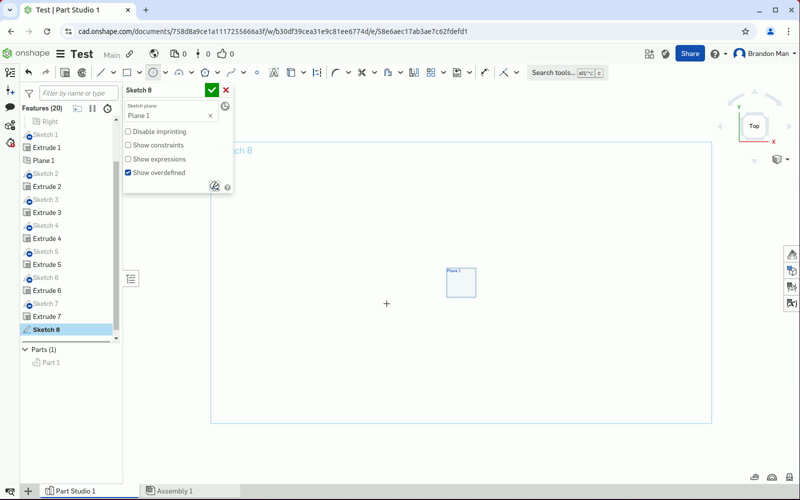
key_up(shift)
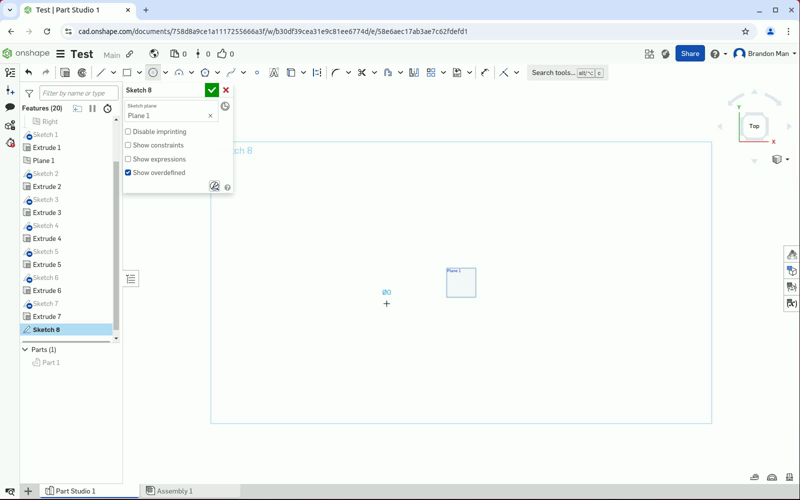
mouse_move(388, 303)
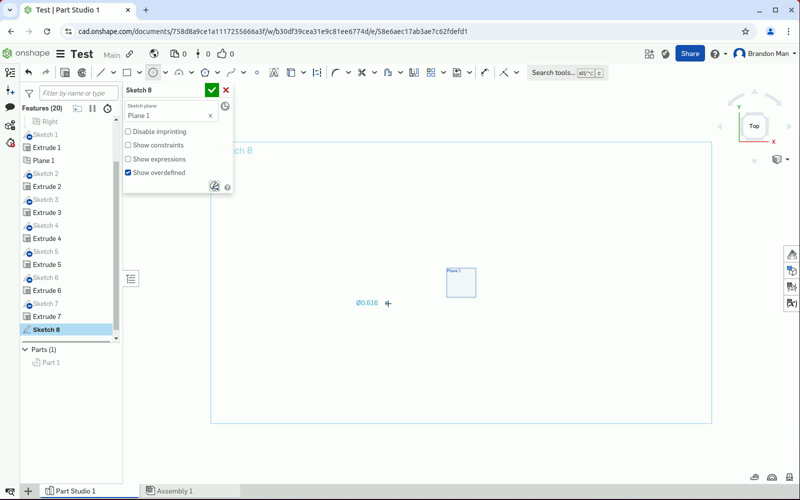
scroll(6)
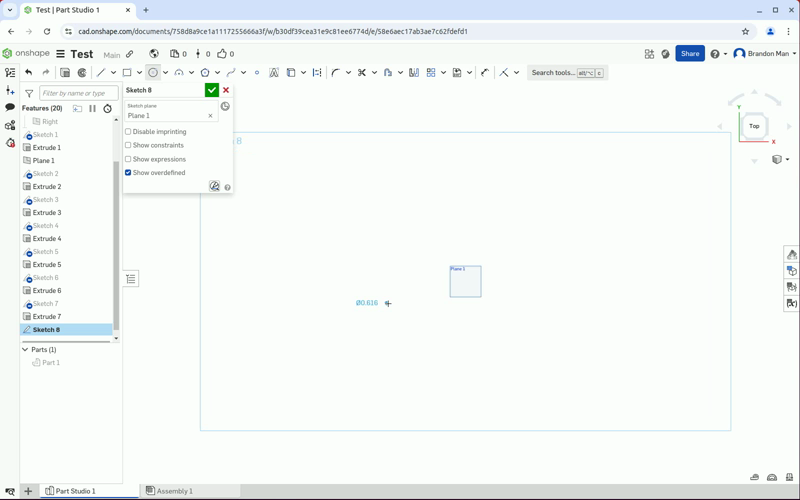
scroll(6)
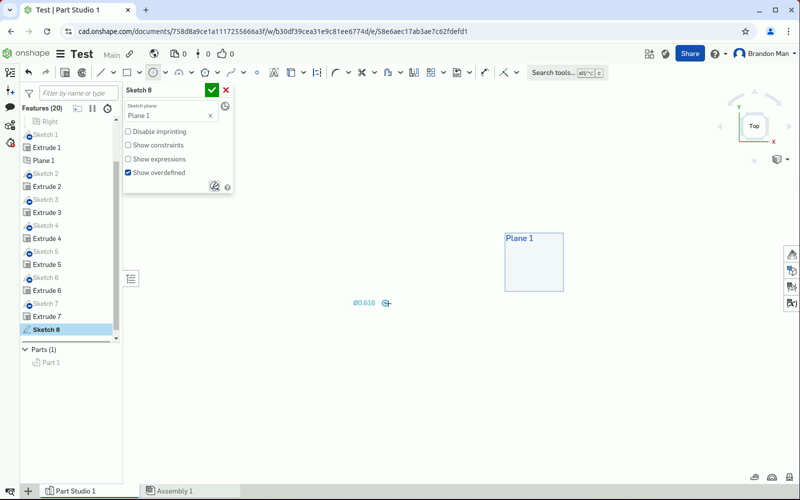
scroll(6)
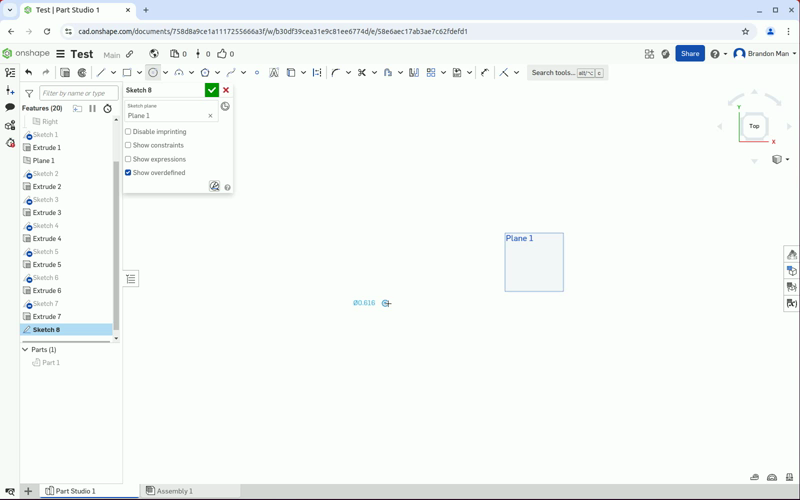
scroll(6)
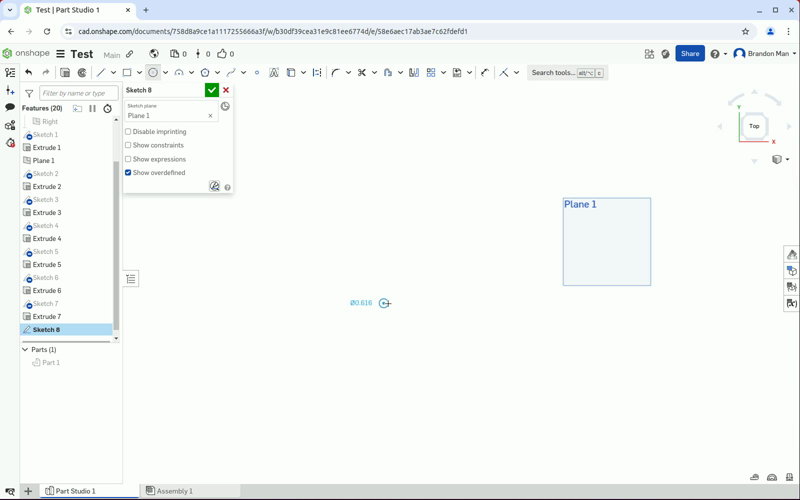
scroll(6)
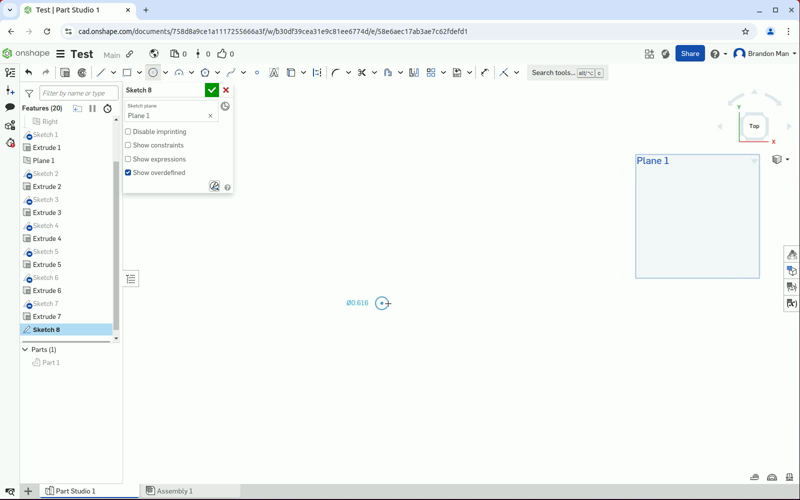
scroll(6)
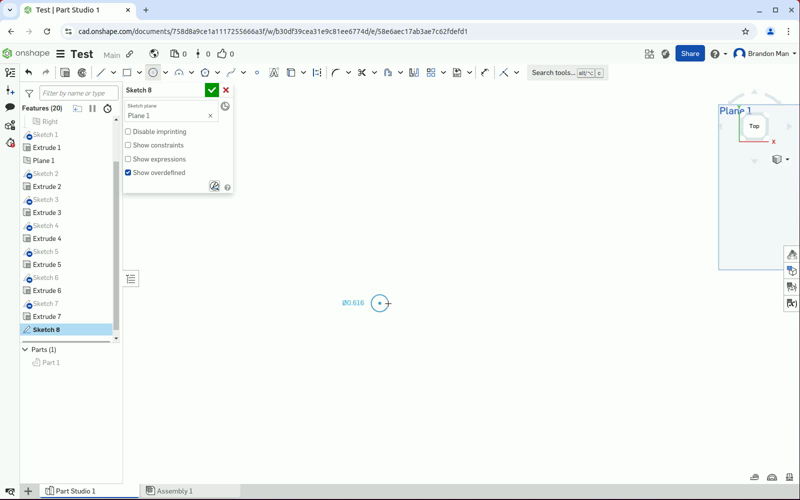
scroll(6)
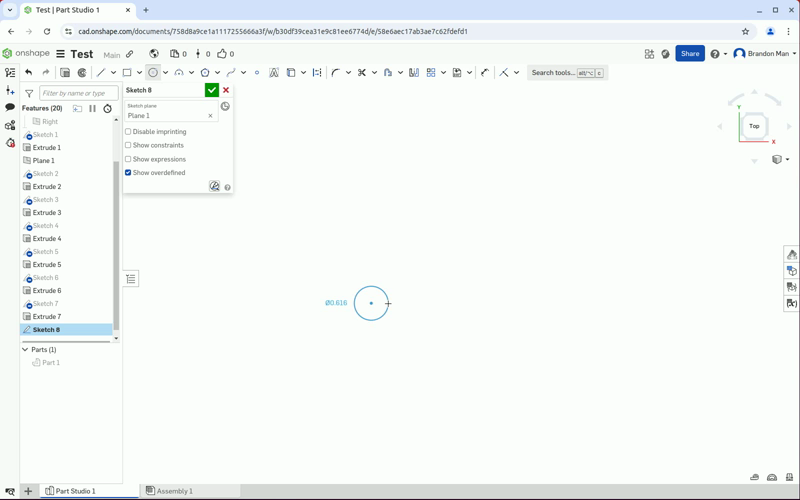
click(388, 303)
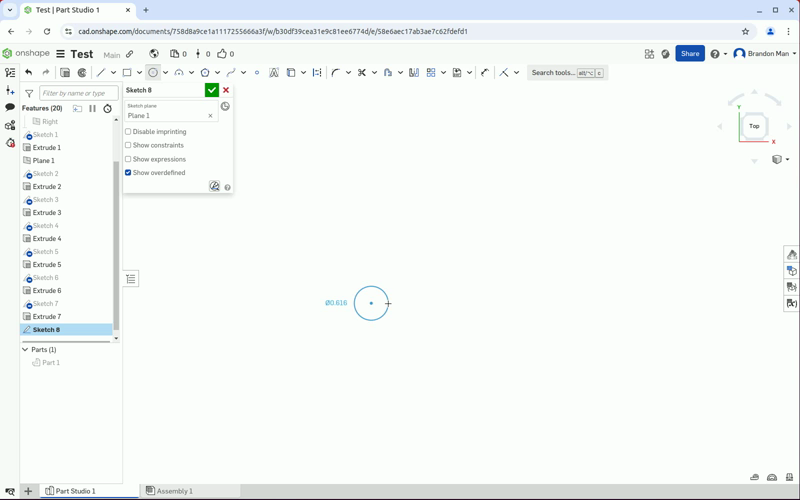
scroll(-6)
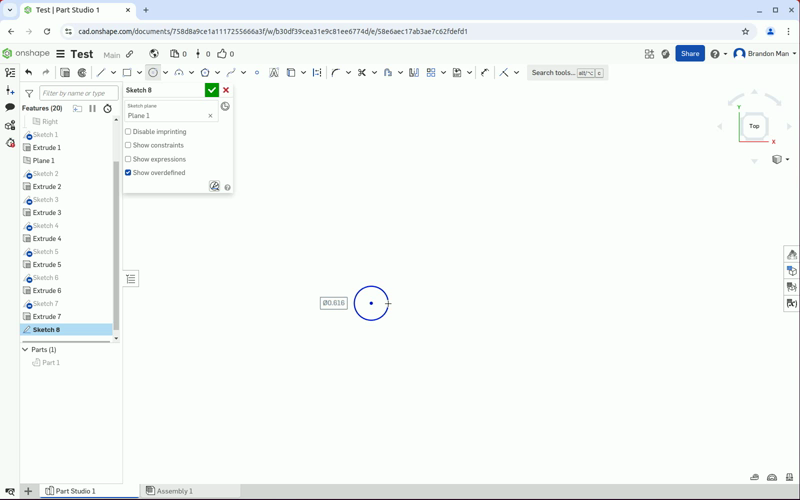
scroll(-6)
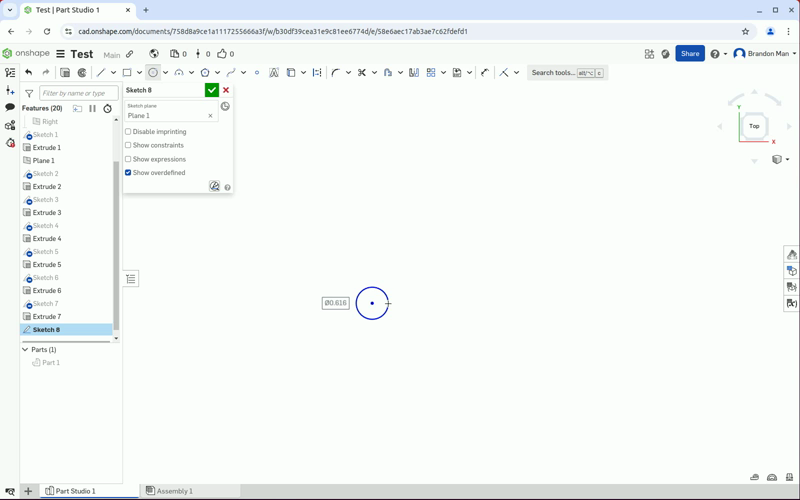
scroll(-6)
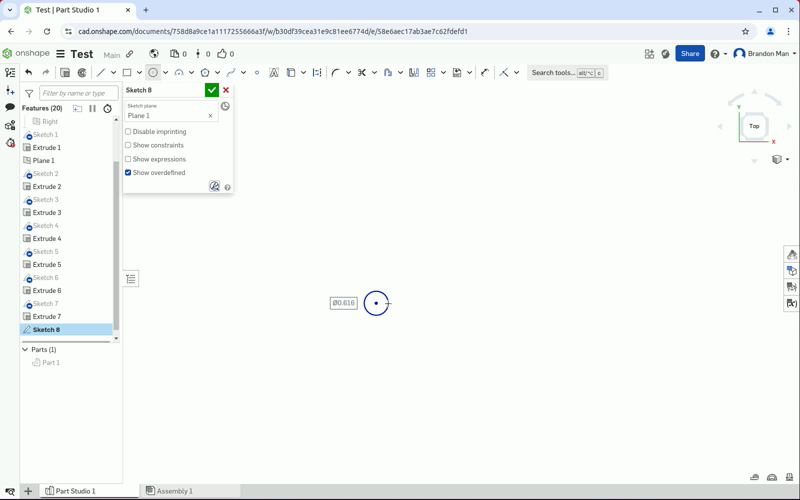
scroll(-6)
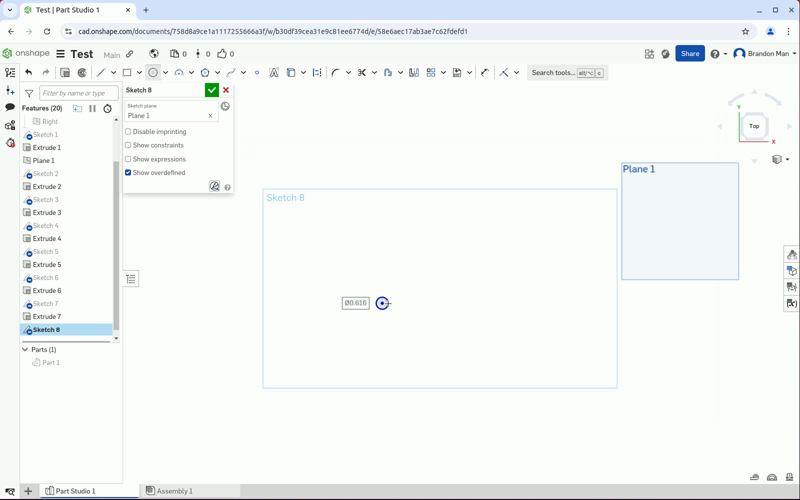
scroll(-6)
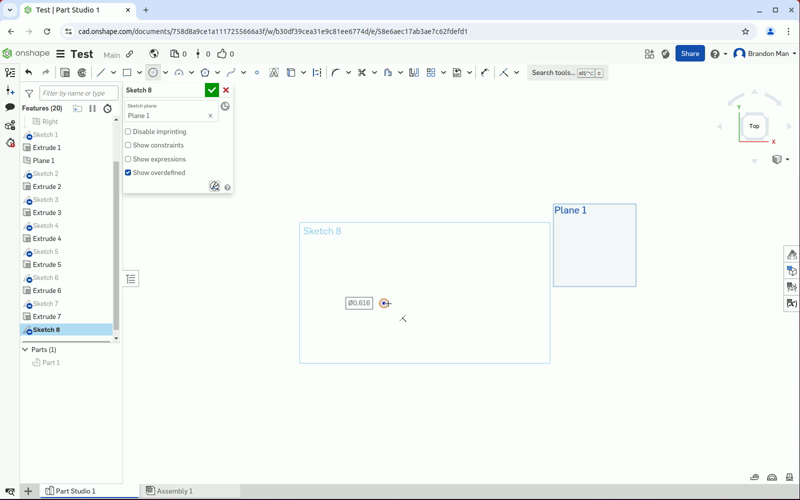
scroll(-6)
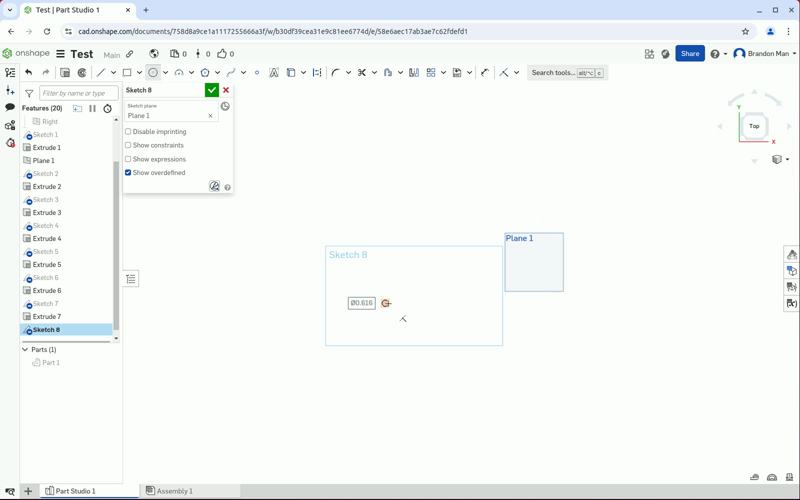
scroll(-6)
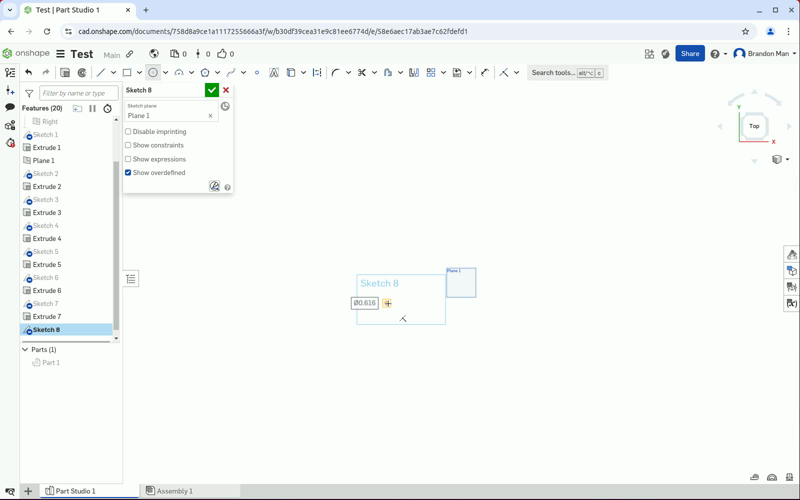
key(esc)
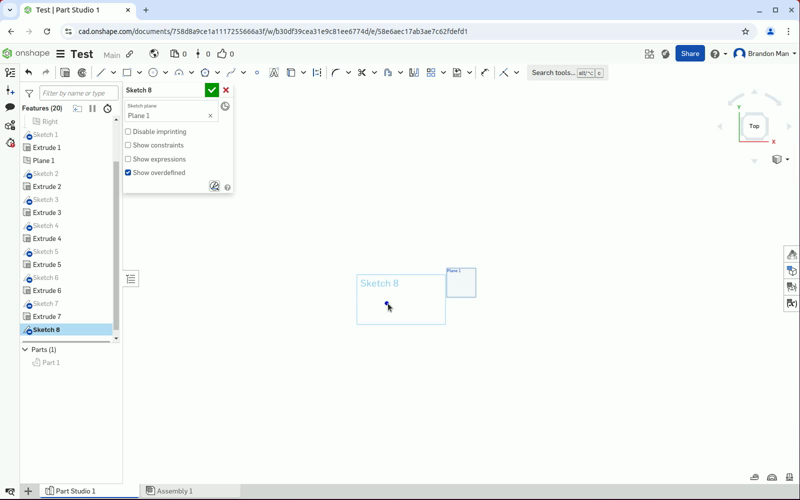
mouse_move(385, 302)
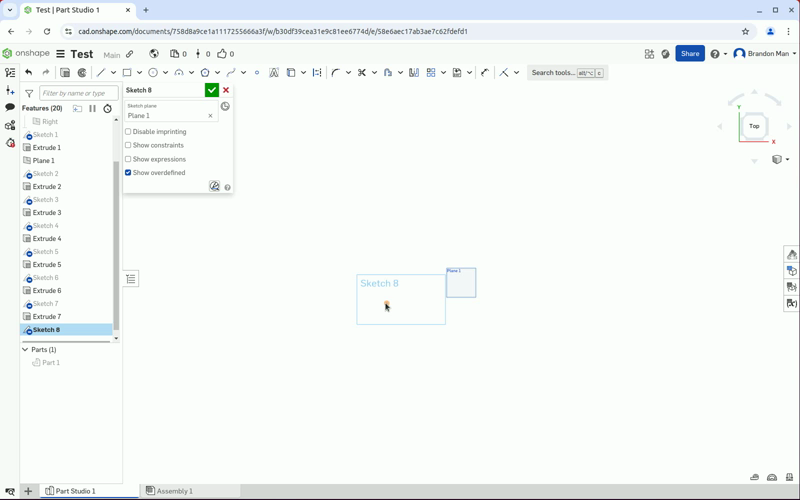
scroll(6)
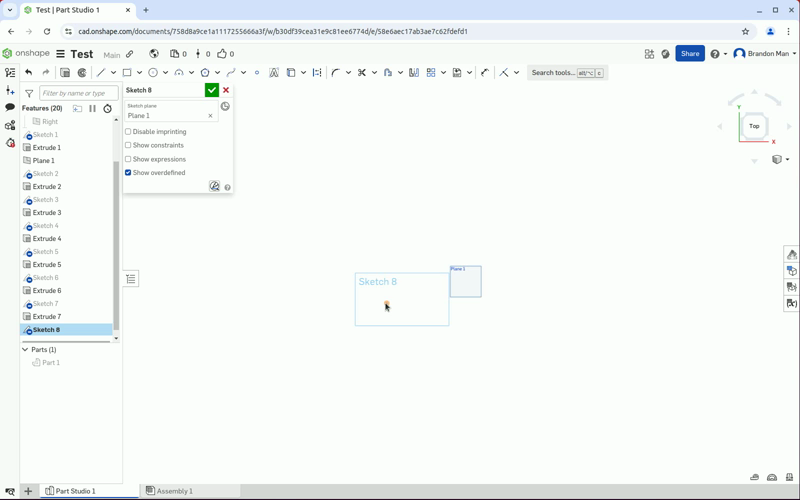
scroll(6)
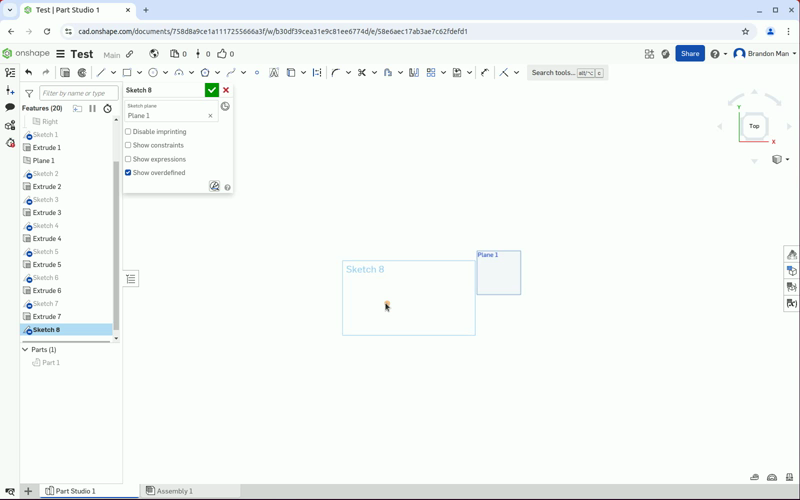
scroll(6)
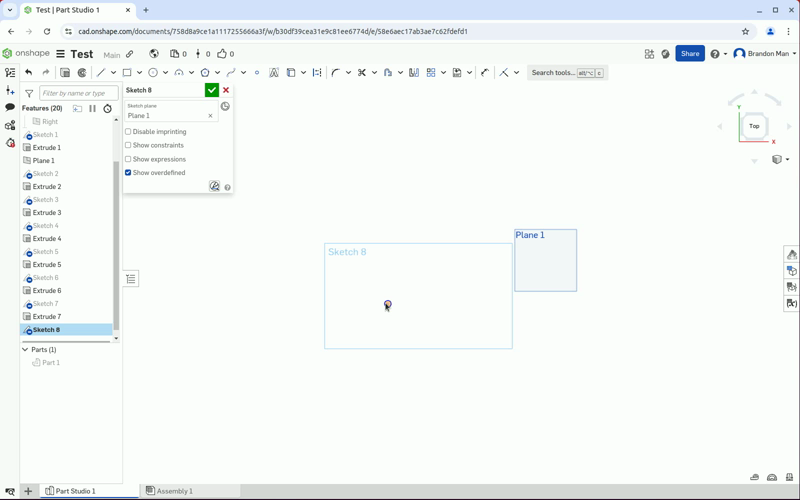
scroll(6)
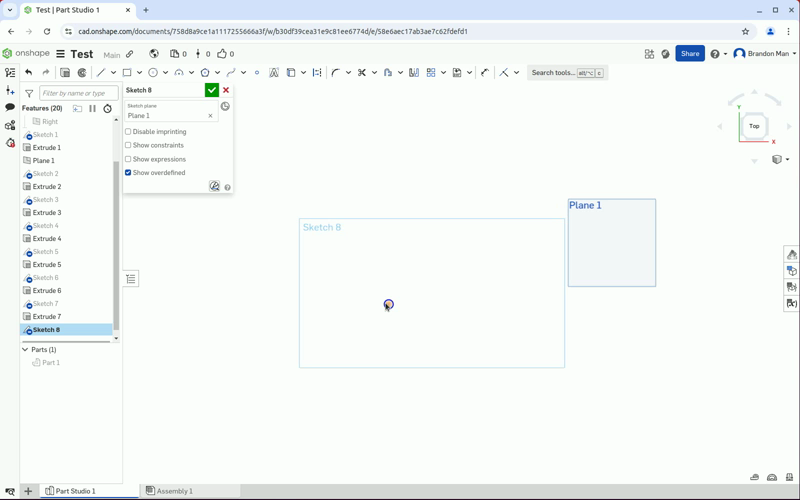
scroll(6)
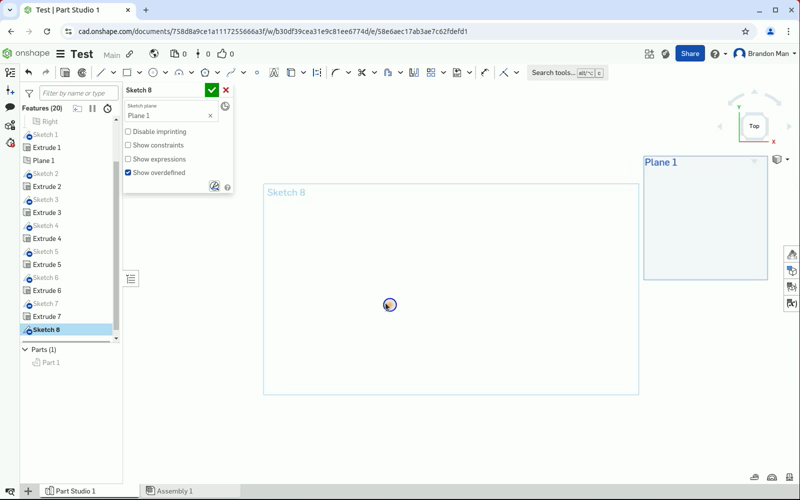
scroll(6)
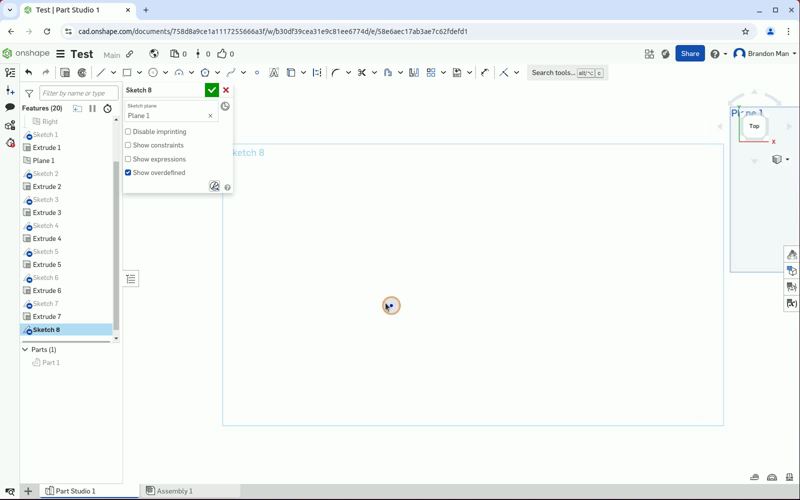
scroll(6)
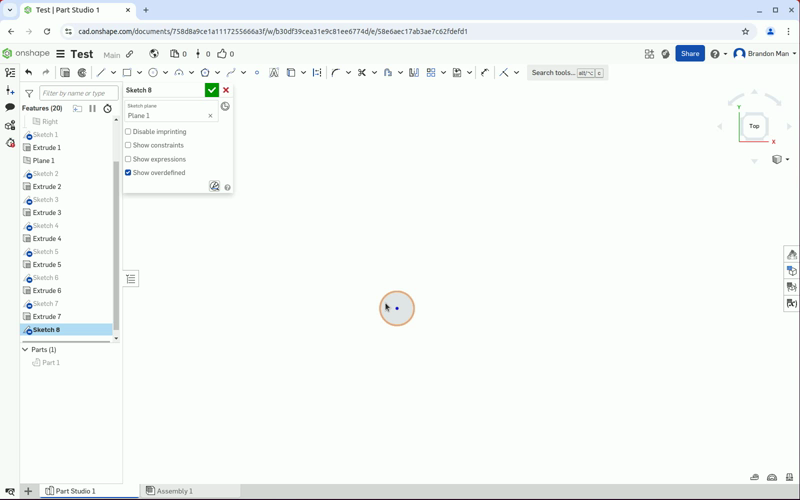
click(385, 302)
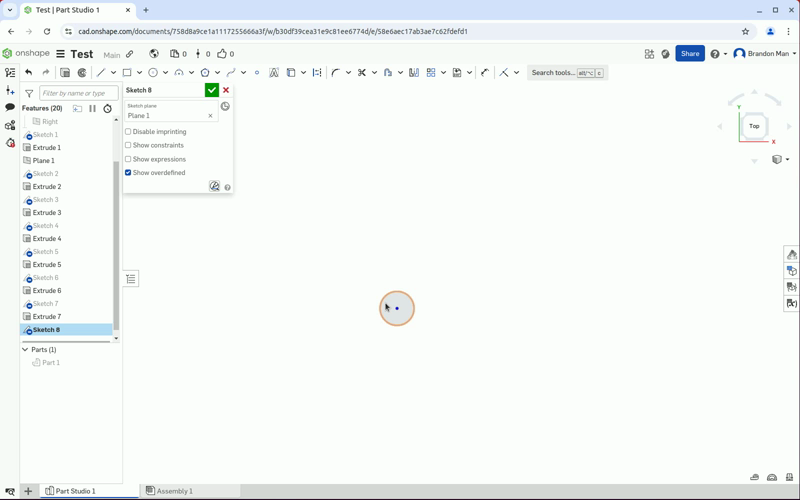
scroll(-6)
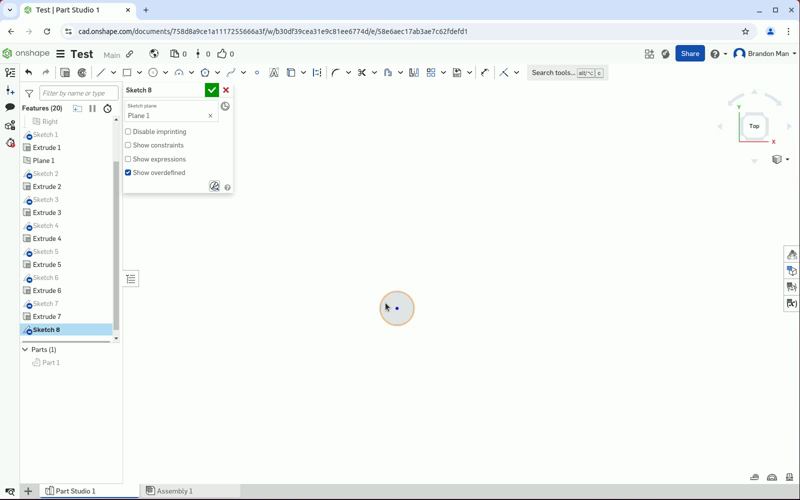
scroll(-6)
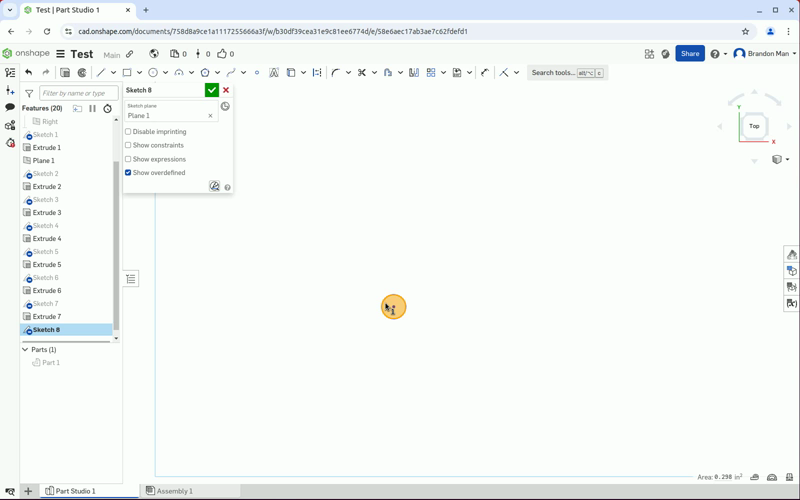
scroll(-6)
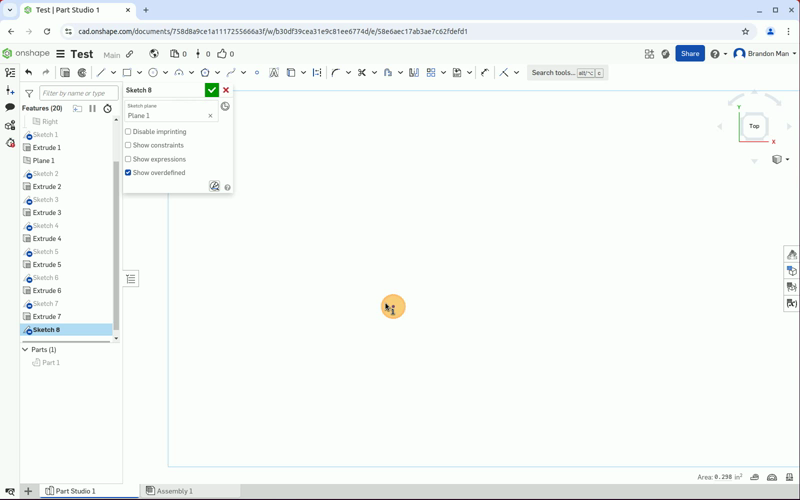
scroll(-6)
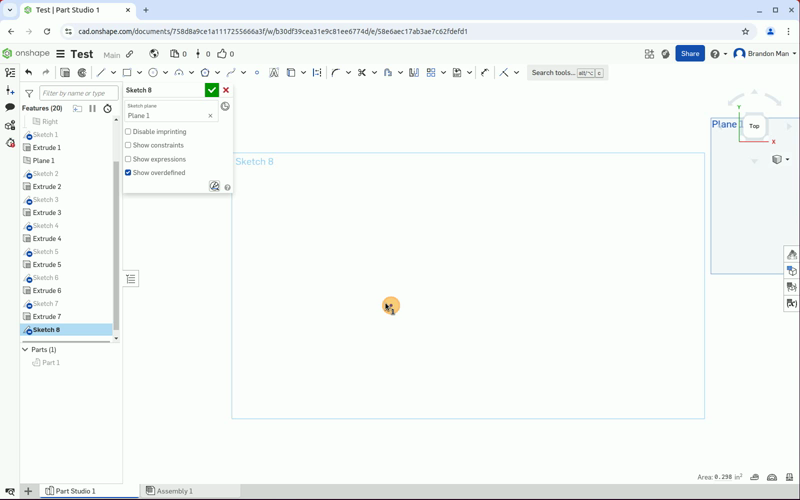
scroll(-6)
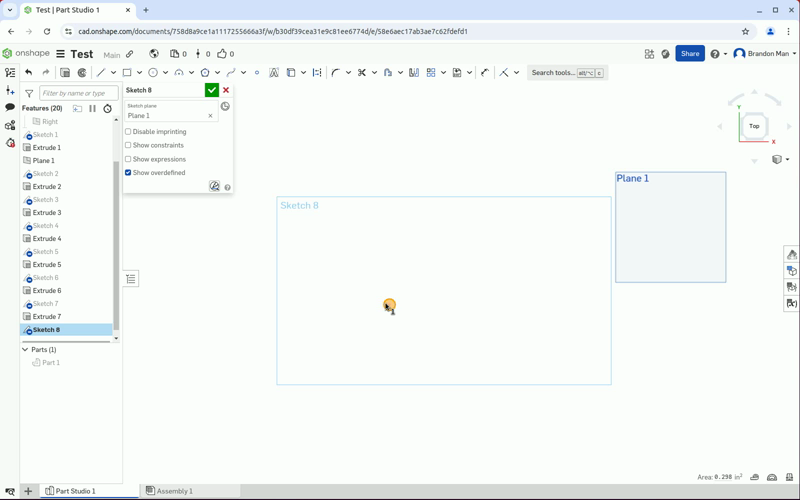
scroll(-6)
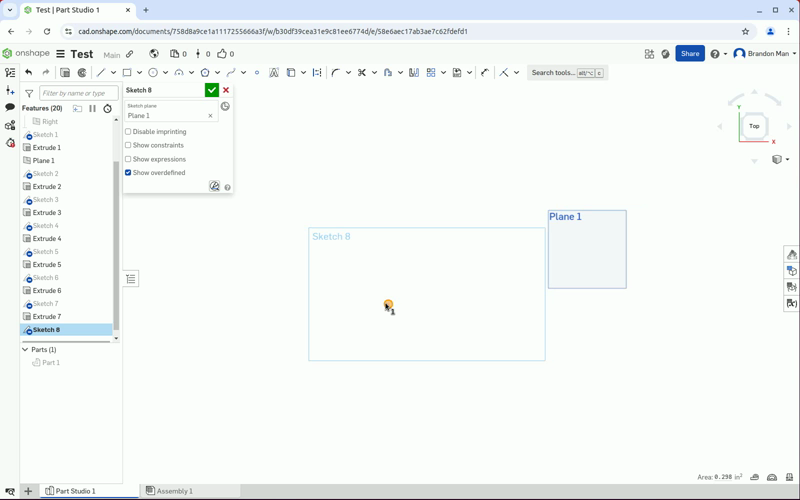
scroll(-6)
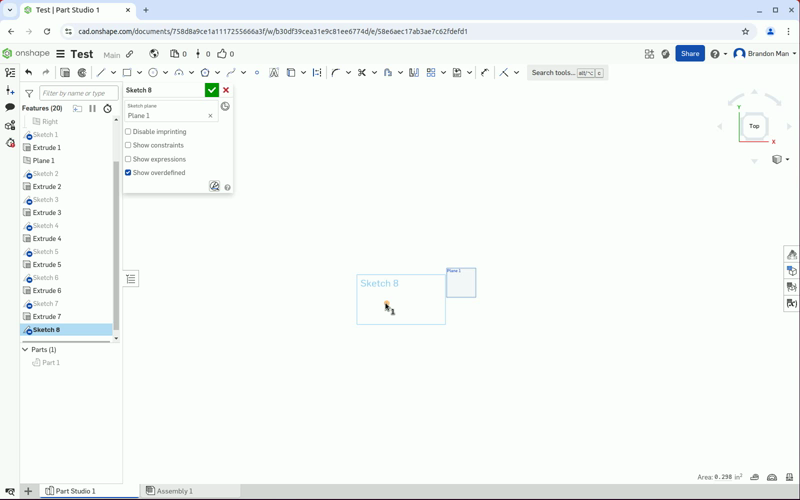
mouse_move(73, 352)
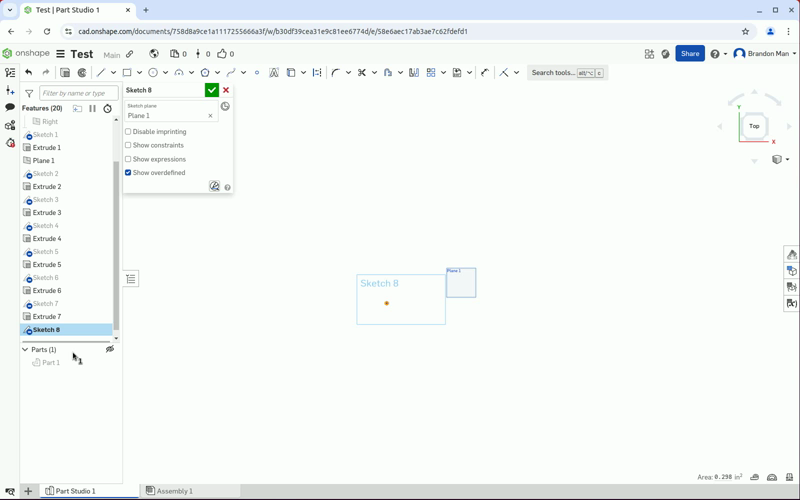
key(shift+y)
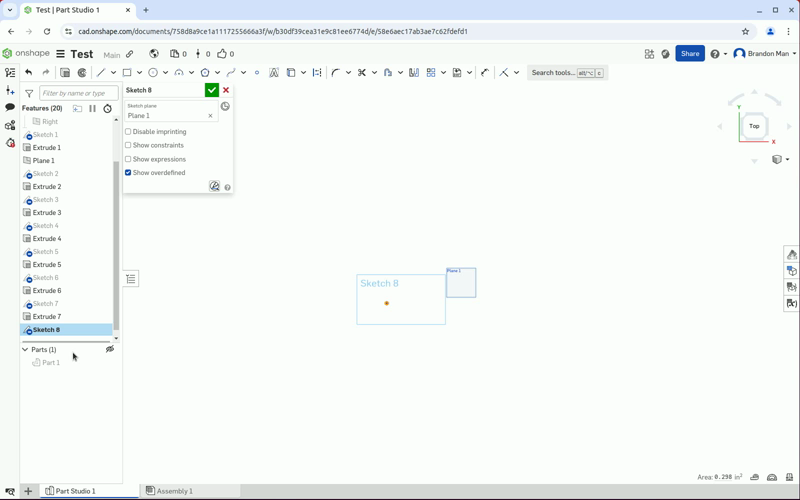
key(shift+e)
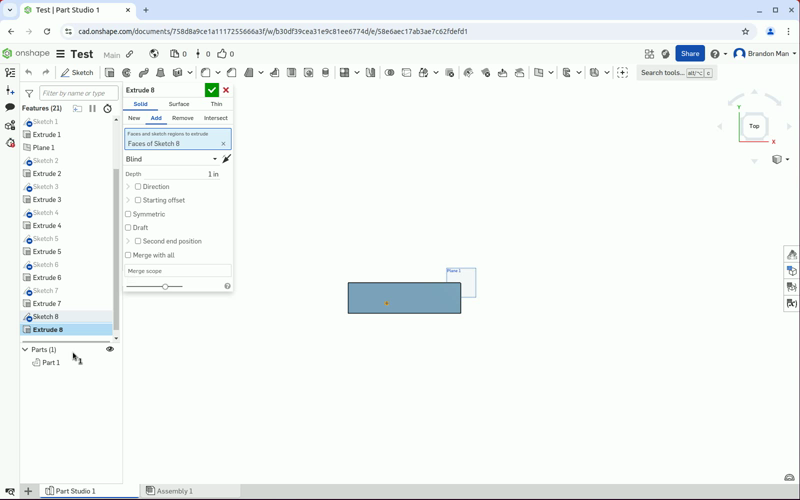
mouse_move(143, 106)
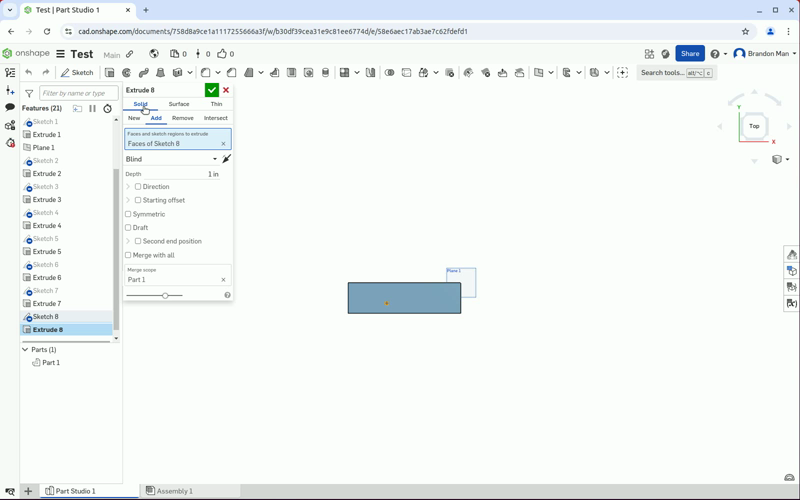
click(143, 106)
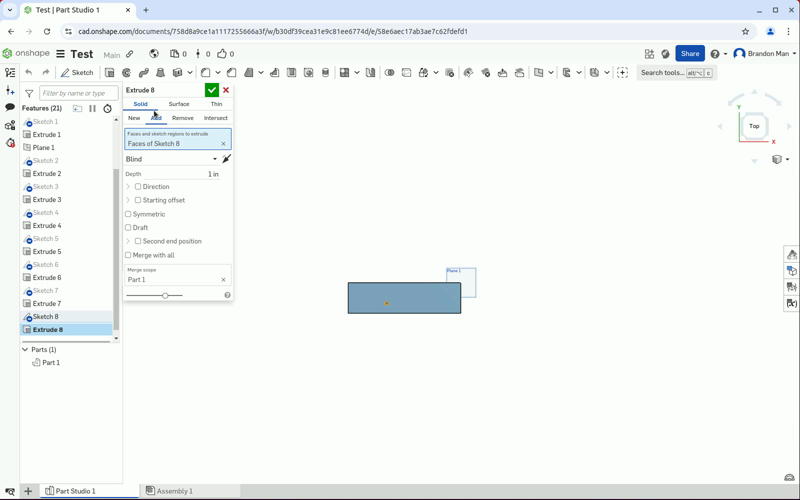
mouse_move(186, 120)
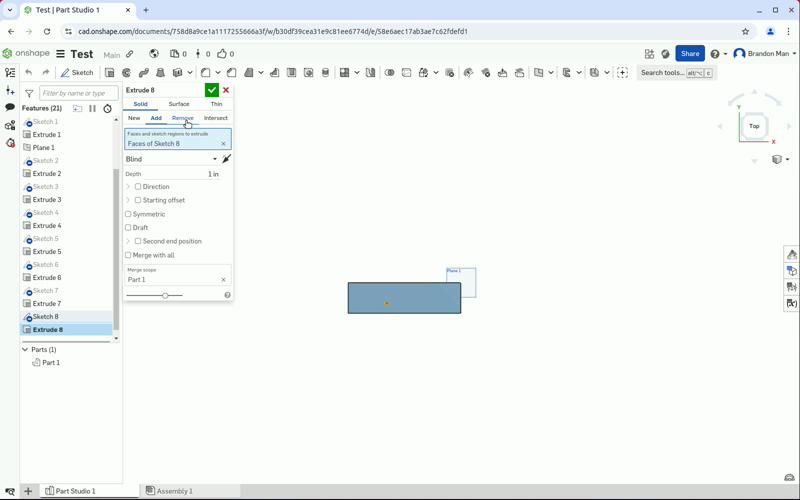
click(186, 120)
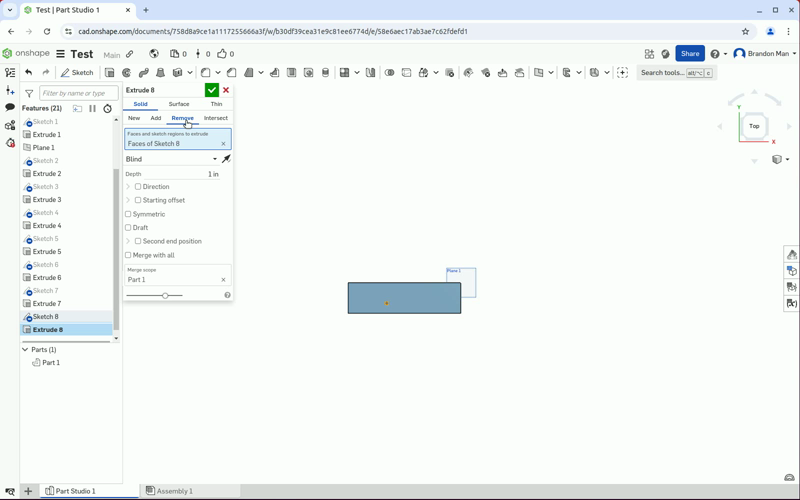
key(tab, 4)
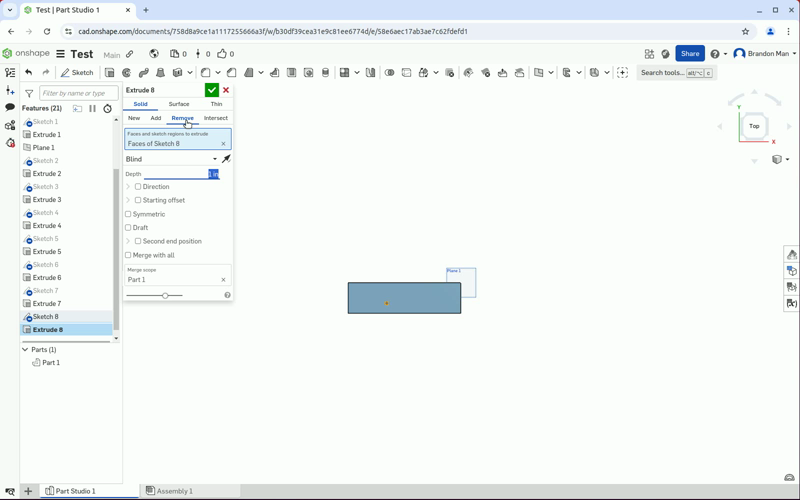
text(2.166)
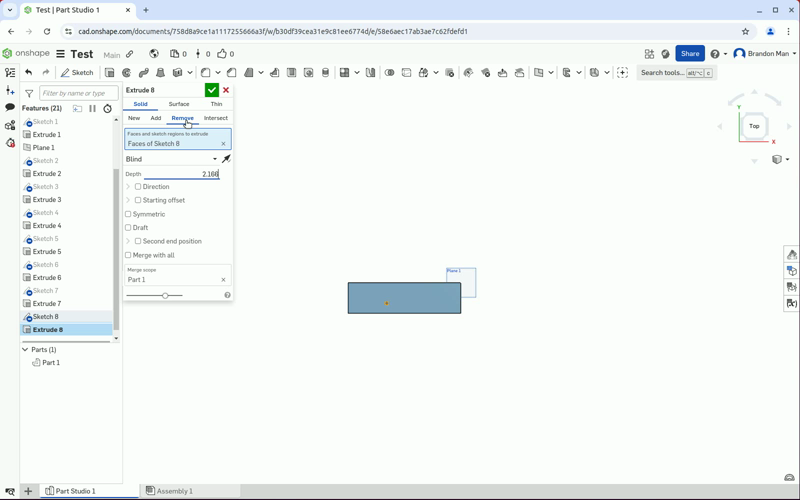
key(tab, 6)
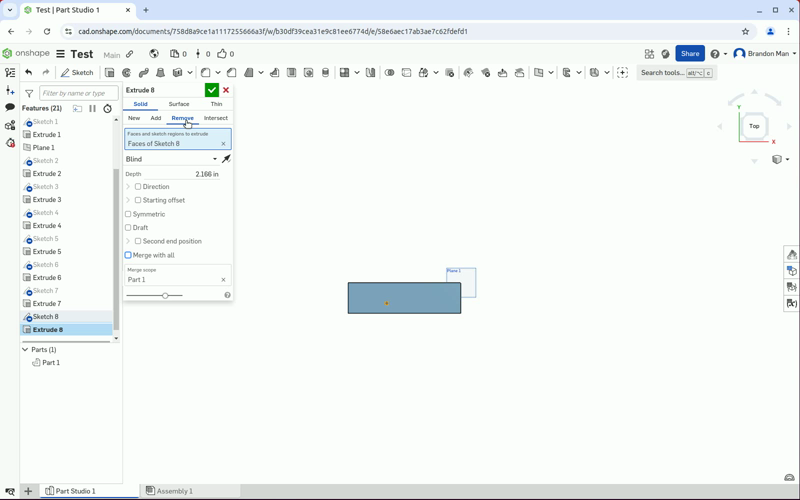
key(space)
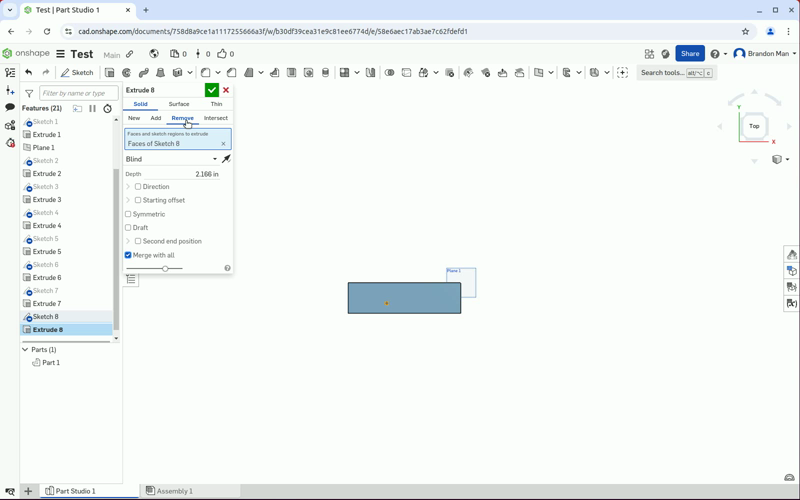
key(enter)
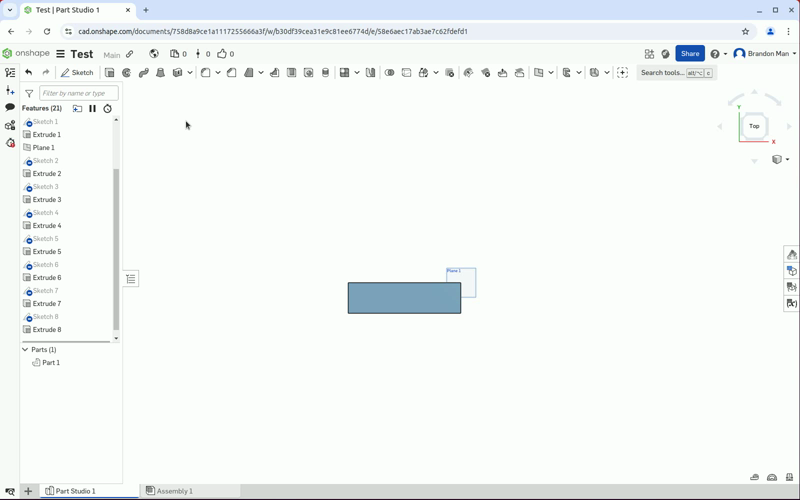
key(shift+h)
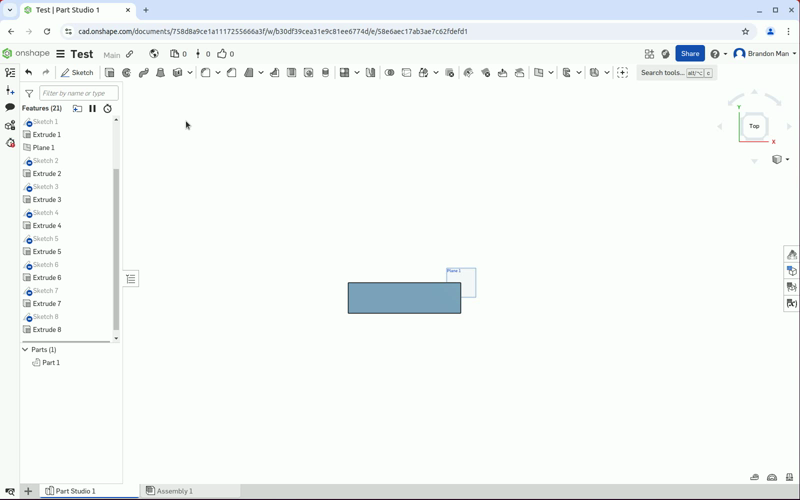
key(shift+h)
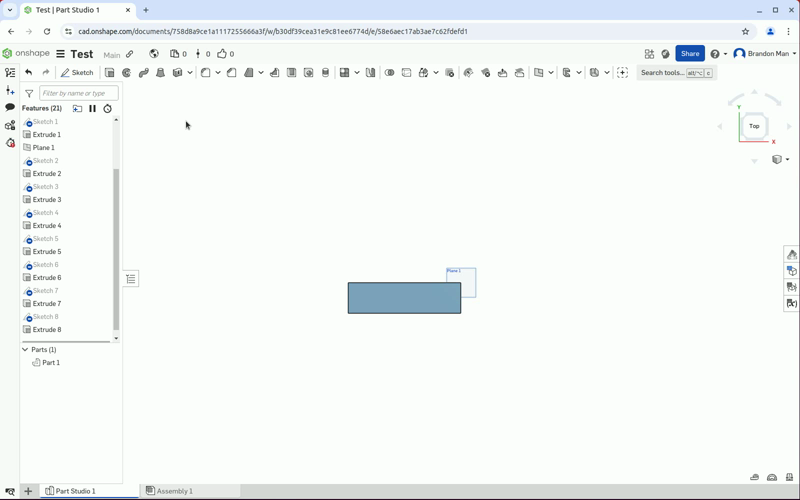
mouse_move(69, 124)
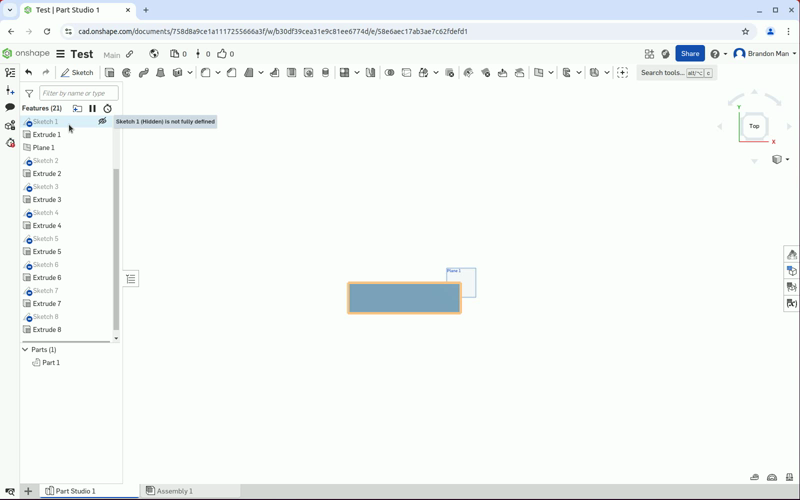
click(69, 124)
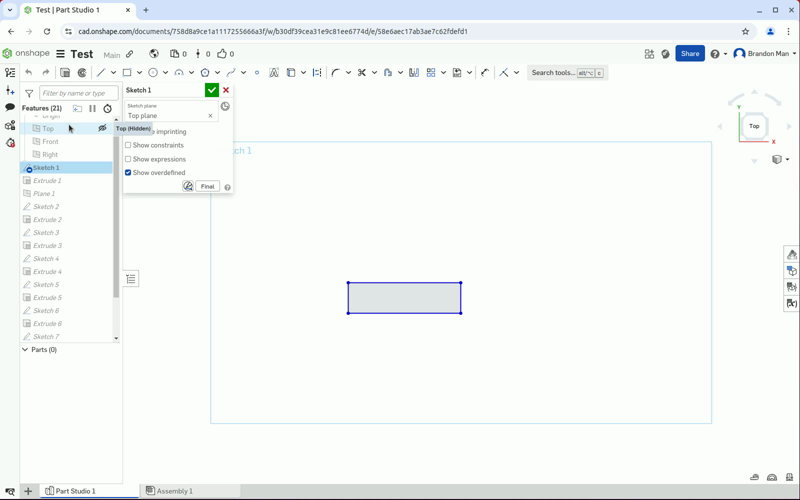
mouse_move(229, 92)
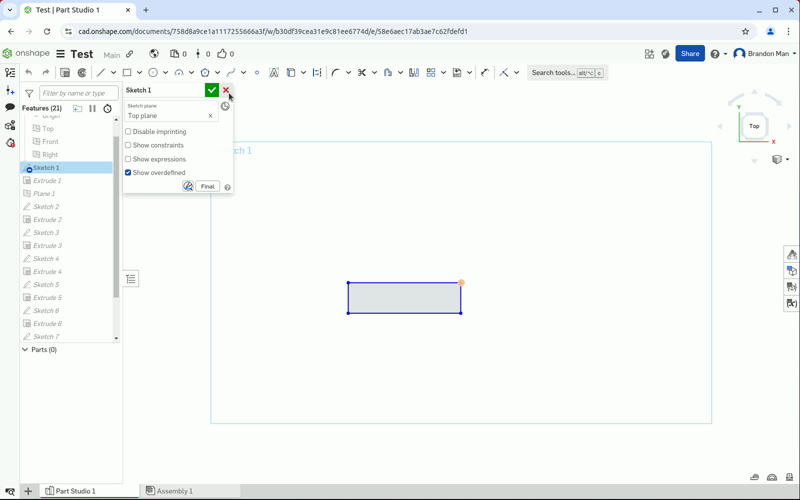
click(229, 92)
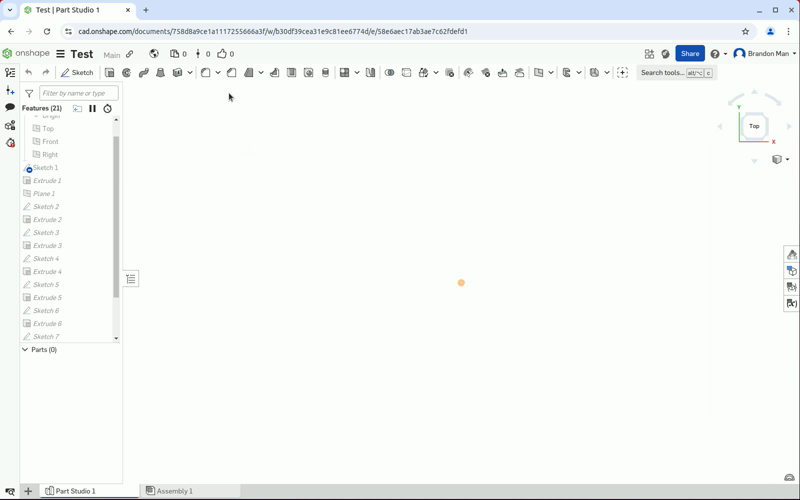
key(shift+s)
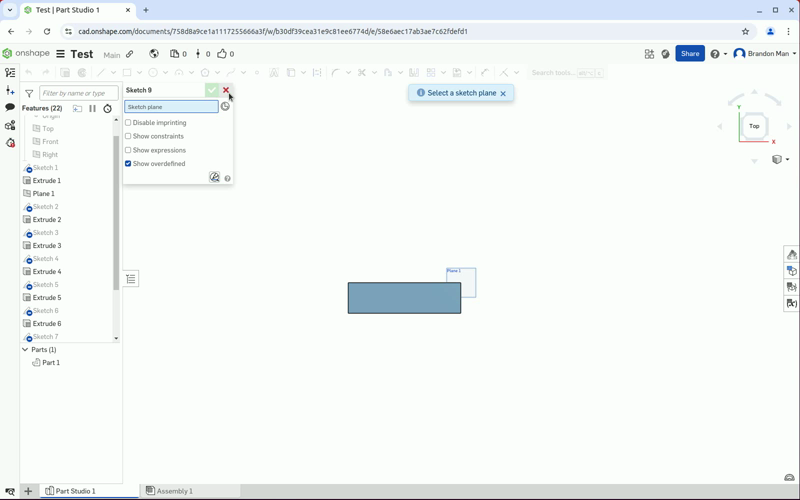
mouse_move(69, 137)
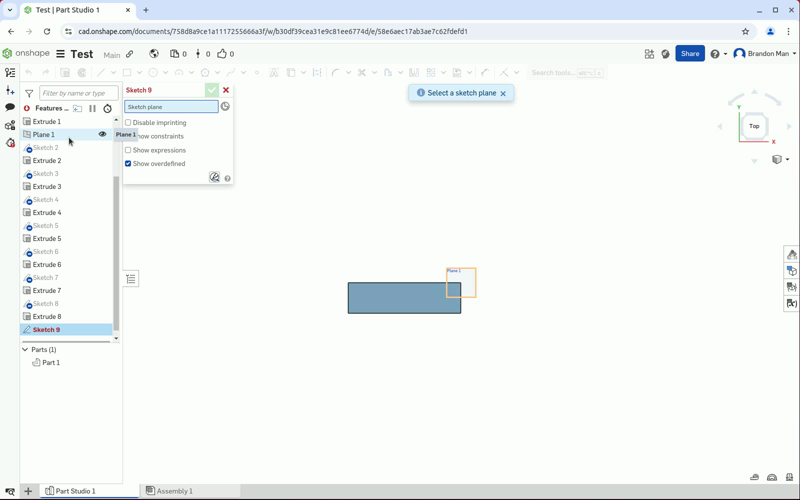
click(69, 137)
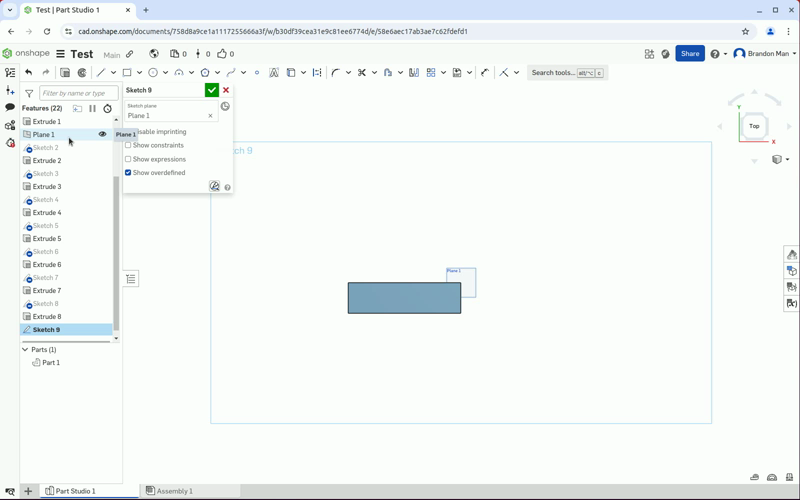
mouse_move(73, 352)
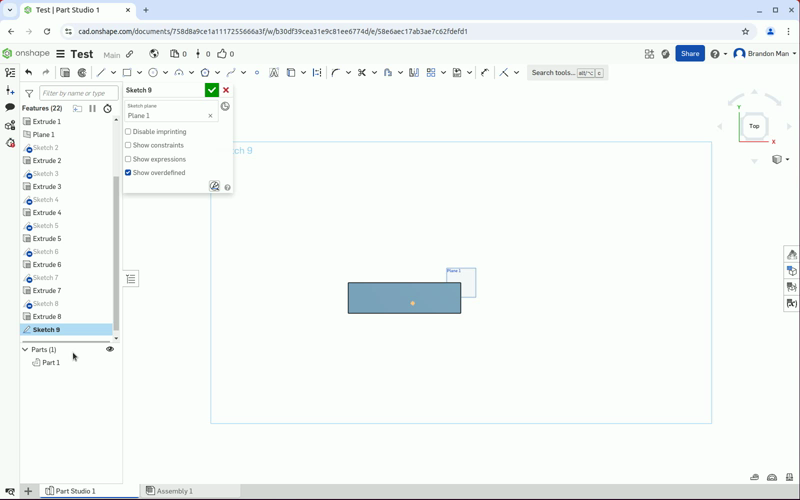
key(y)
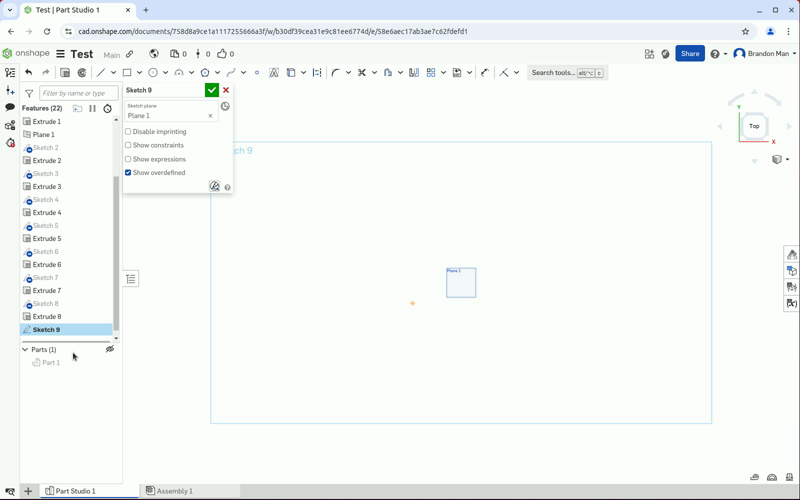
key(c)
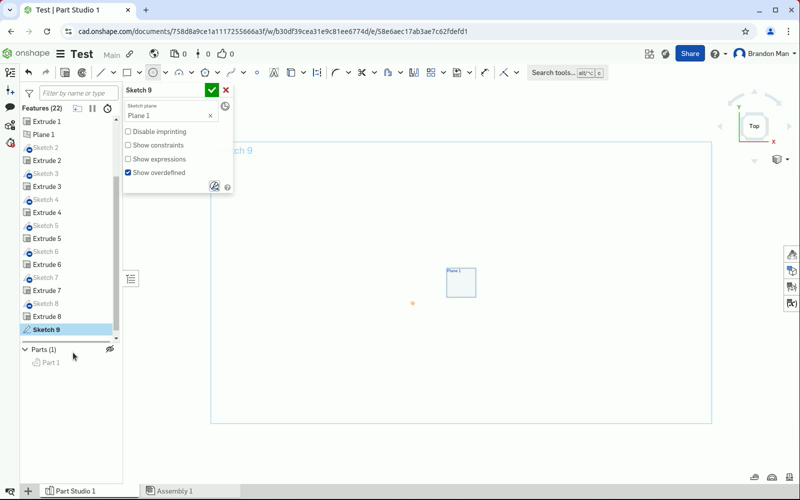
key_down(shift)
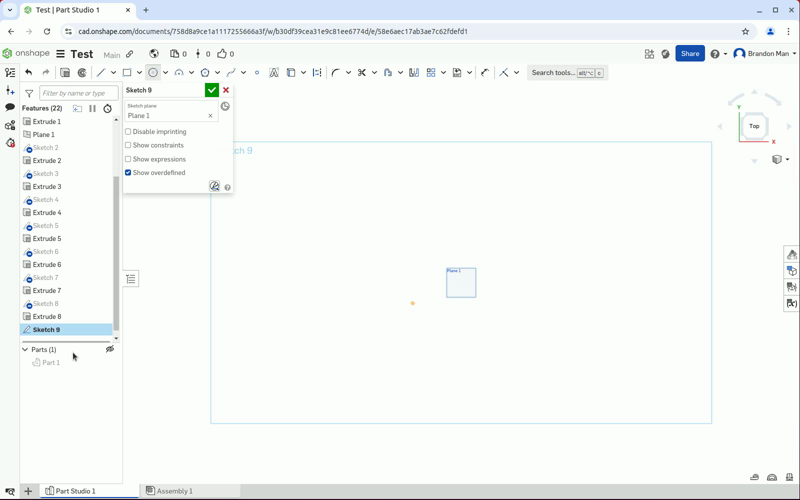
mouse_move(386, 293)
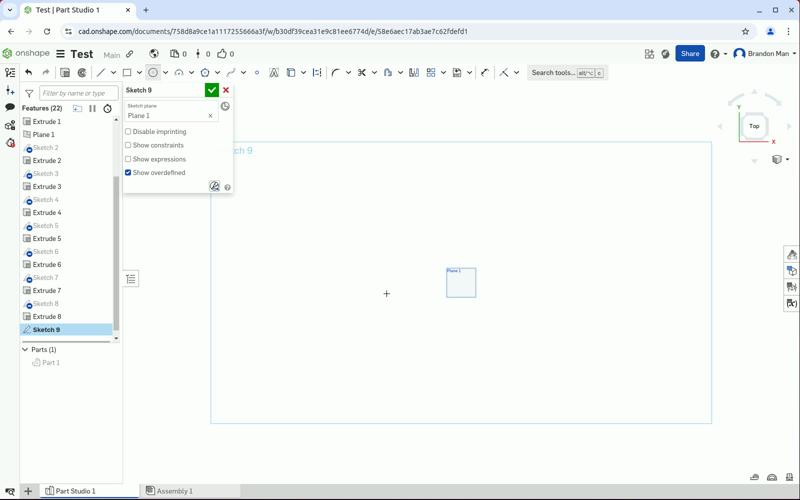
click(386, 293)
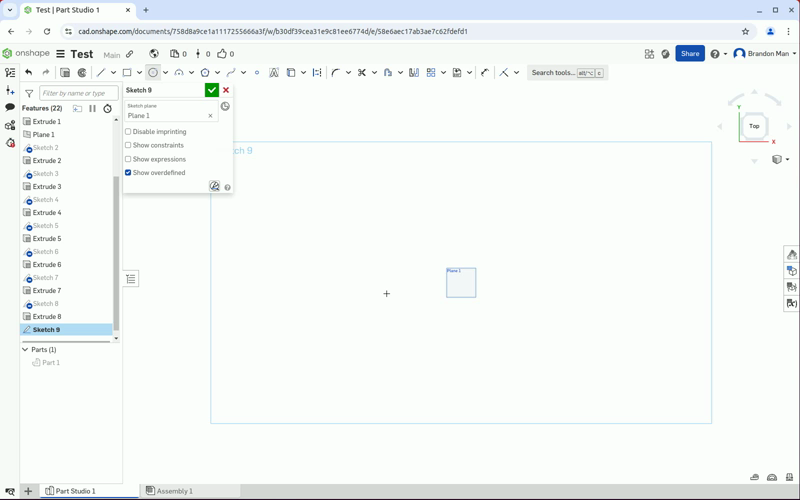
key_up(shift)
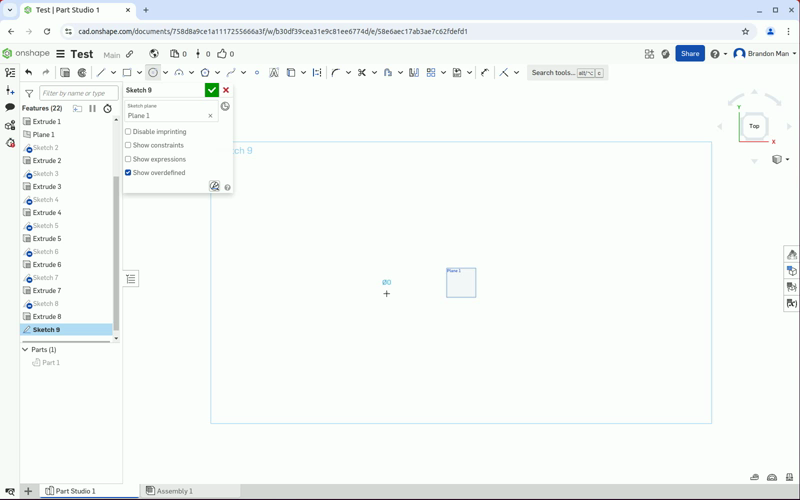
mouse_move(388, 293)
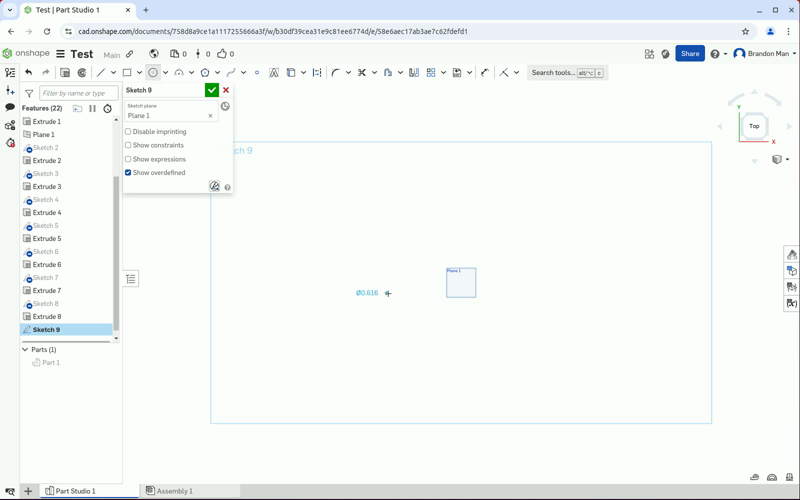
scroll(6)
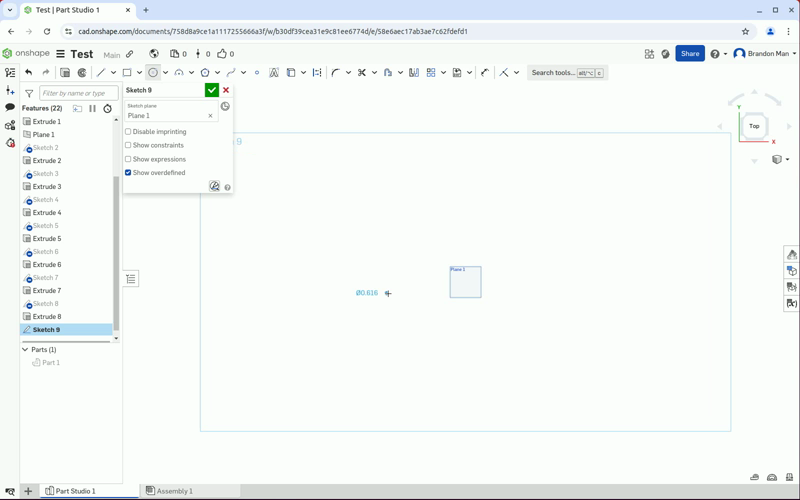
scroll(6)
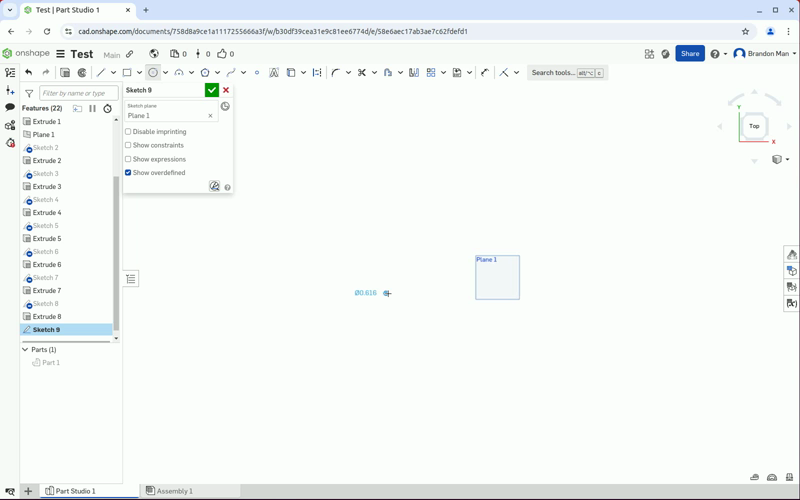
scroll(6)
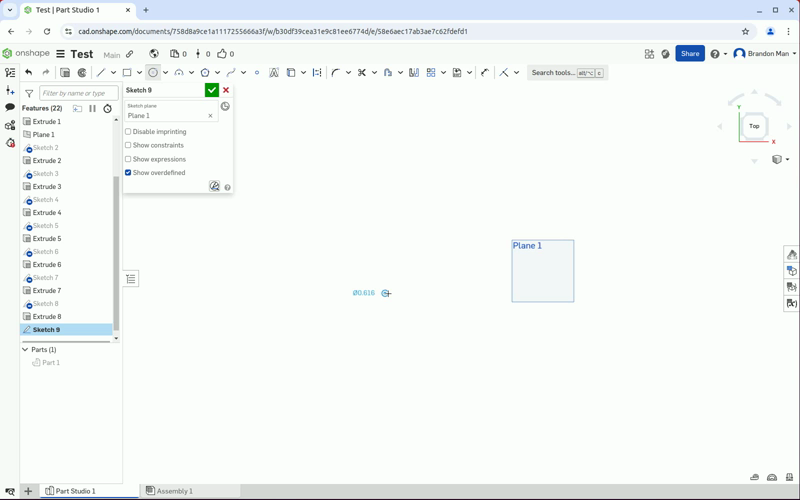
scroll(6)
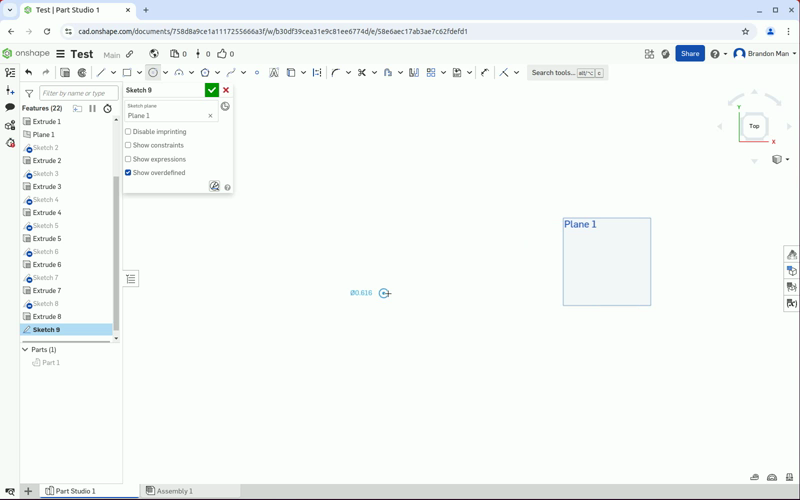
scroll(6)
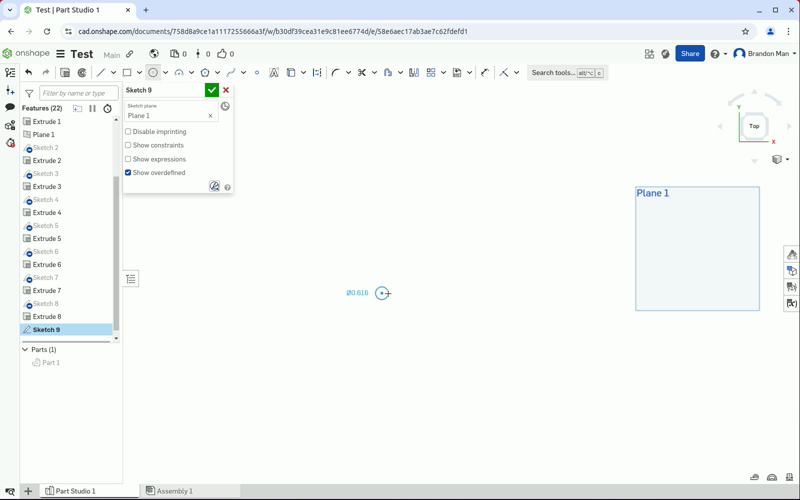
scroll(6)
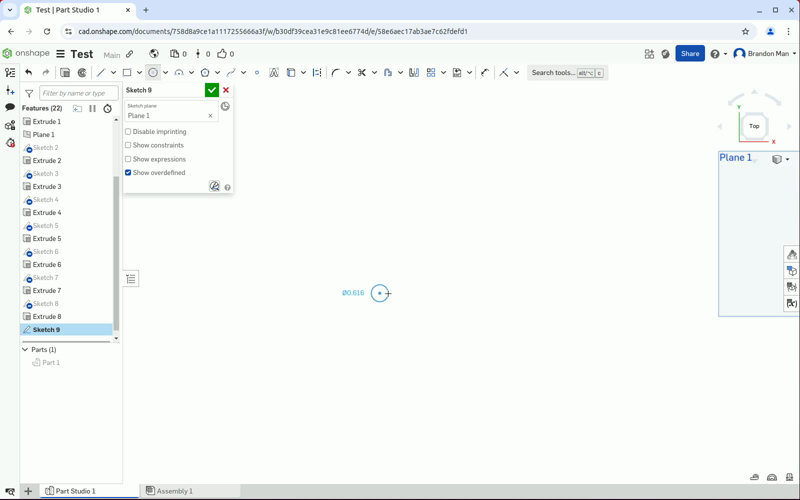
scroll(6)
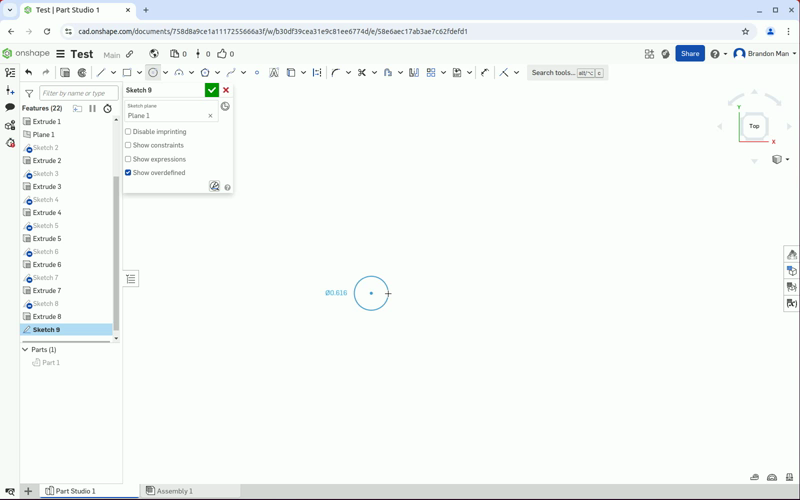
click(388, 293)
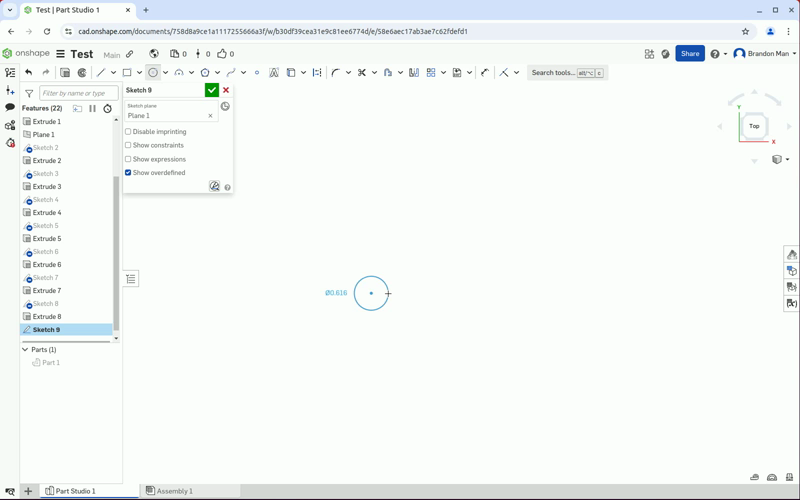
scroll(-6)
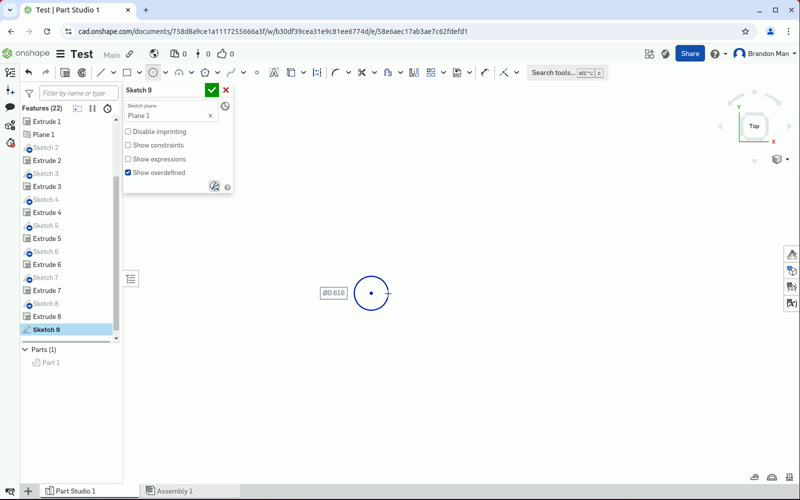
scroll(-6)
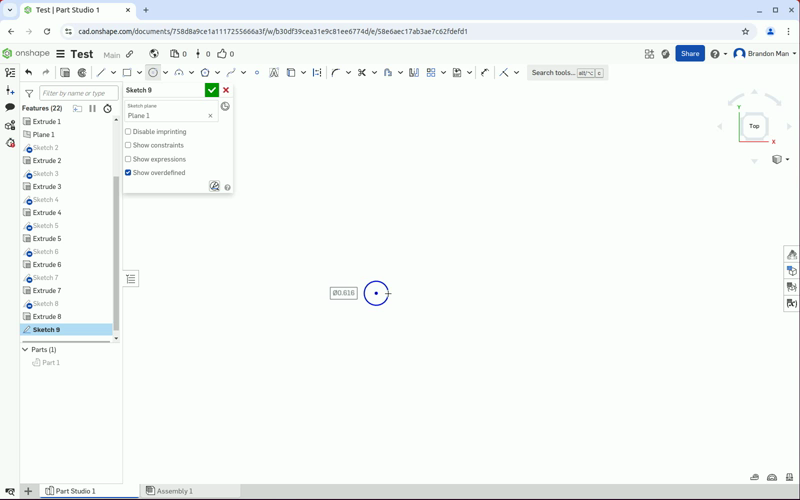
scroll(-6)
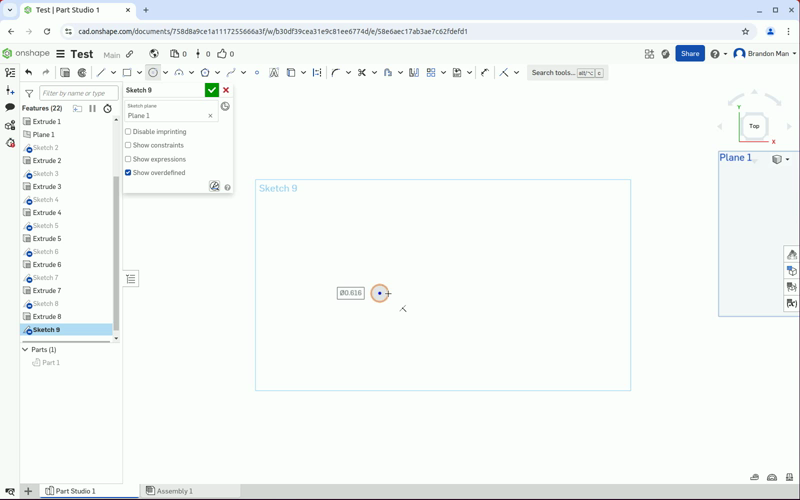
scroll(-6)
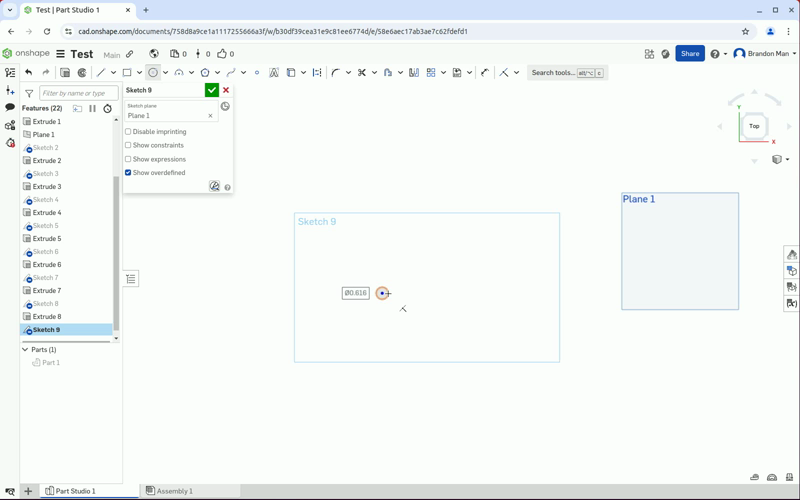
scroll(-6)
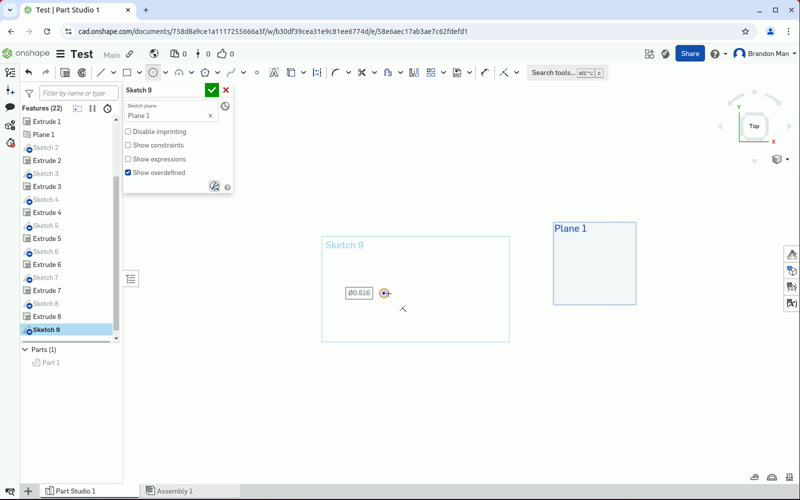
scroll(-6)
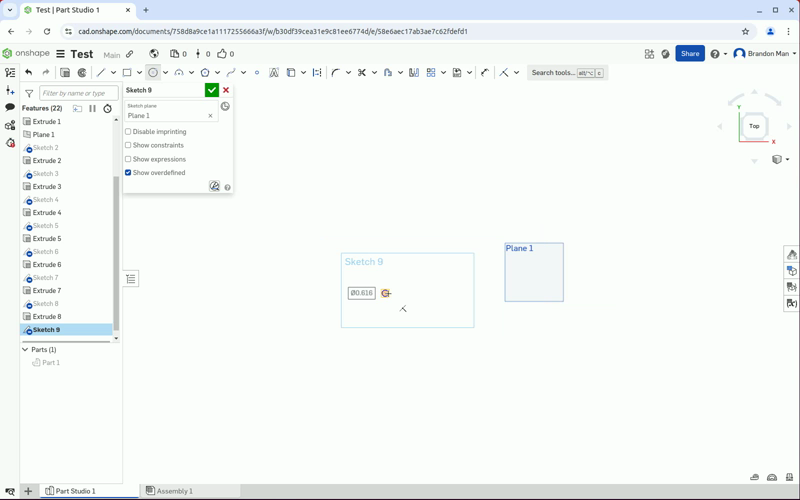
scroll(-6)
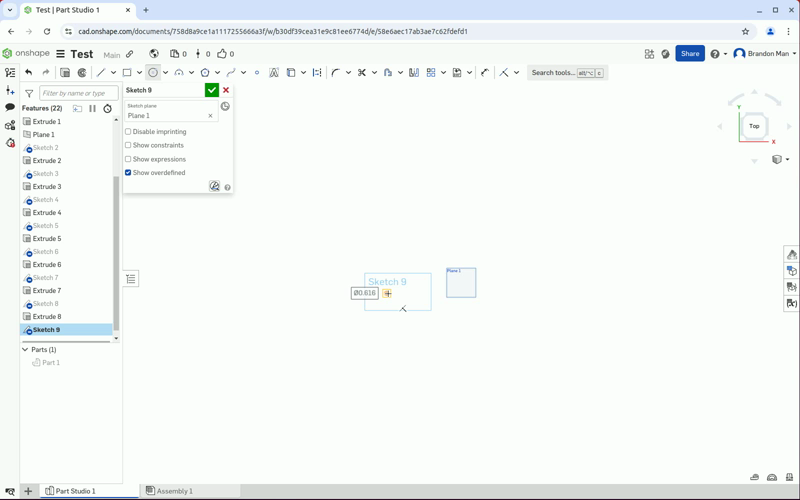
key(esc)
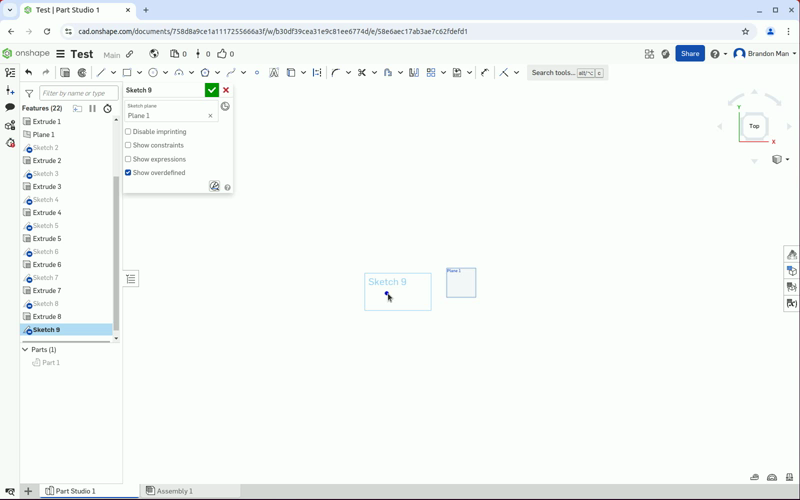
mouse_move(385, 293)
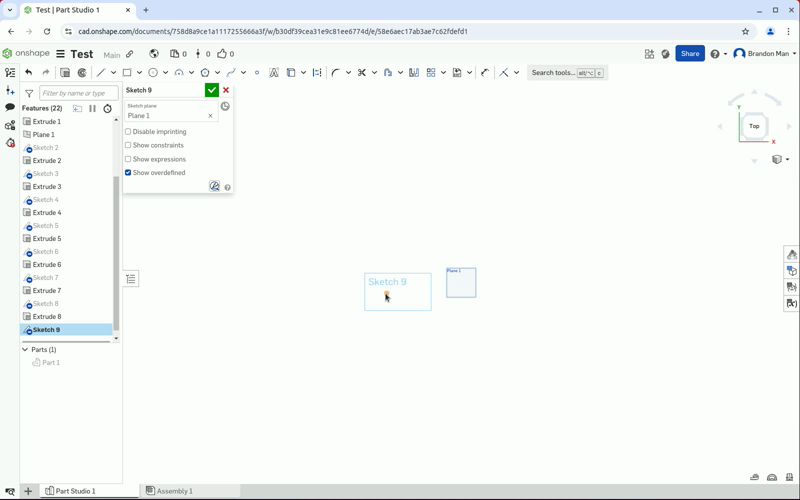
scroll(6)
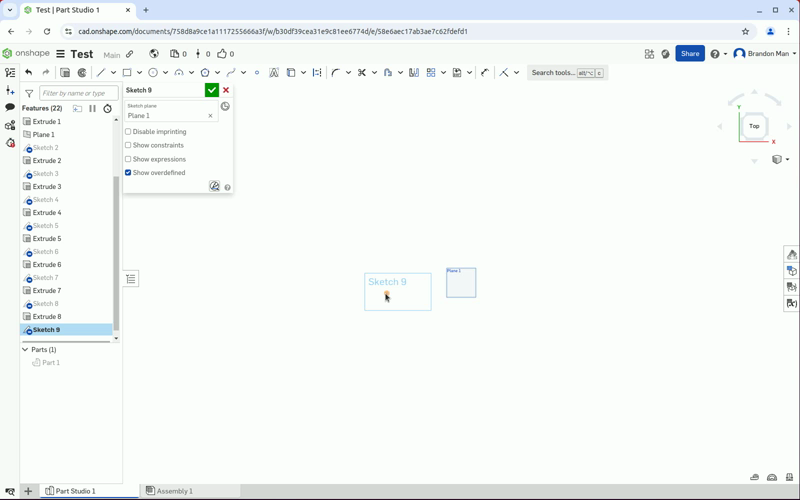
scroll(6)
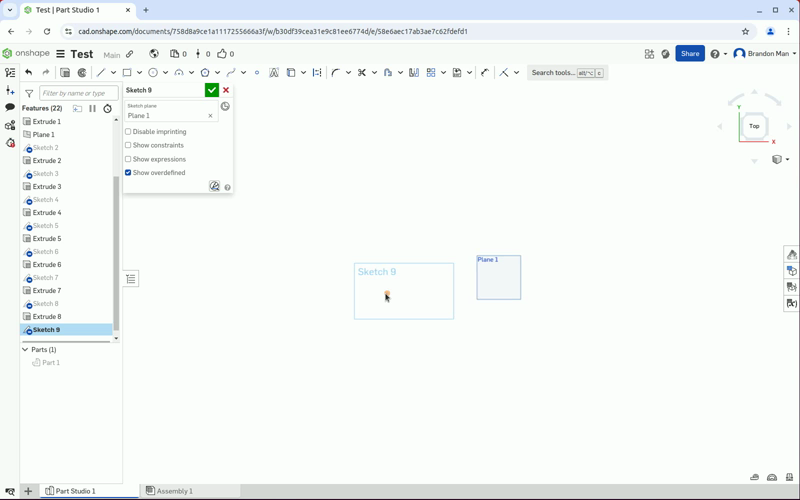
scroll(6)
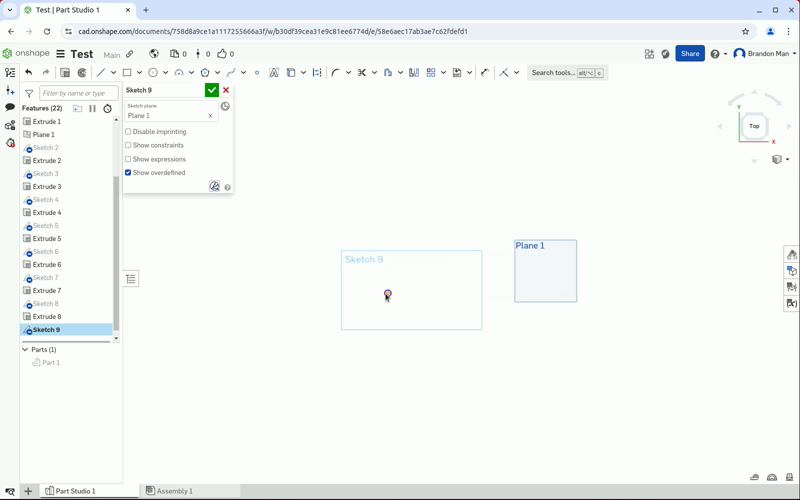
scroll(6)
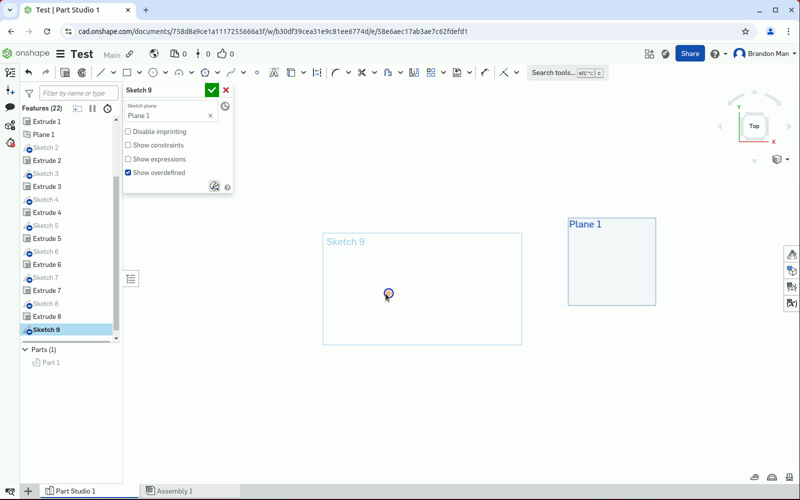
scroll(6)
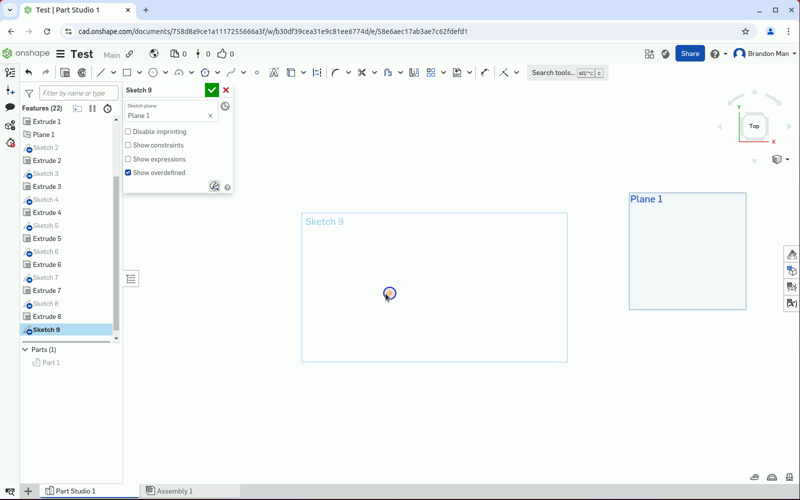
scroll(6)
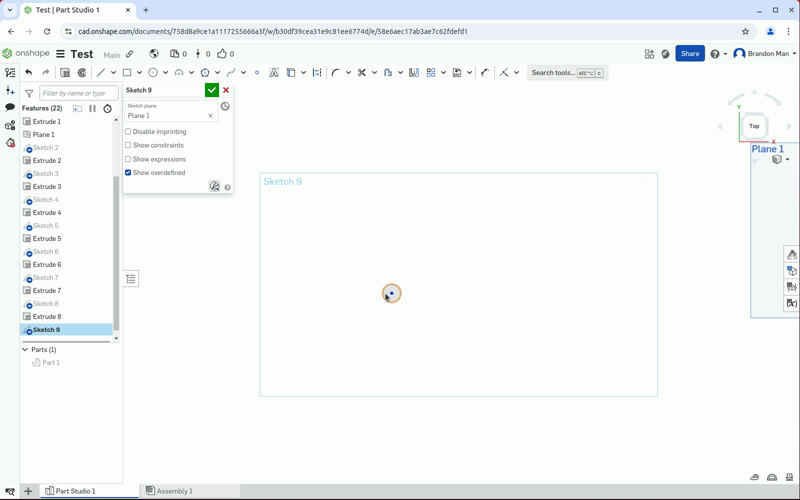
scroll(6)
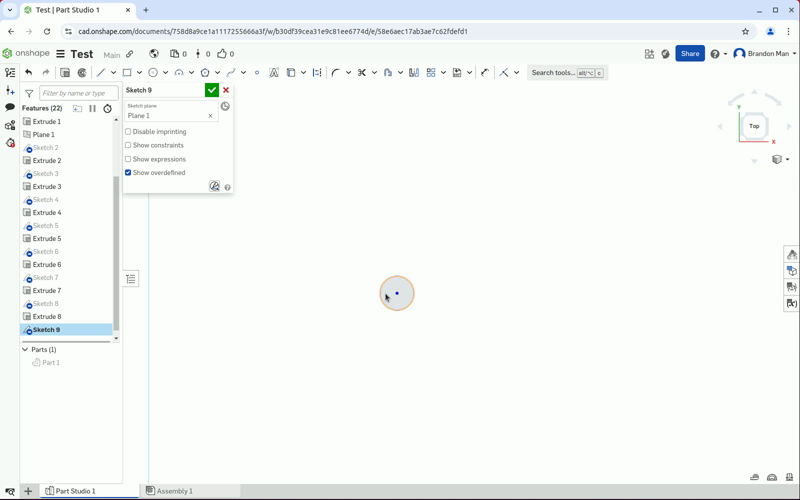
click(385, 293)
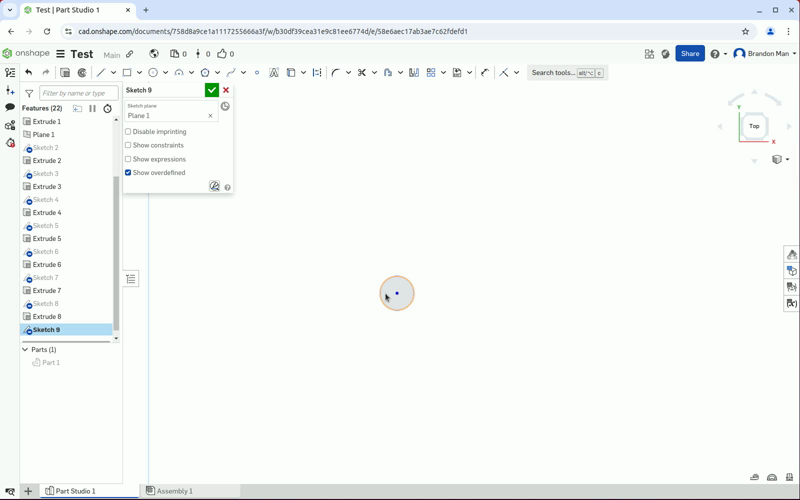
scroll(-6)
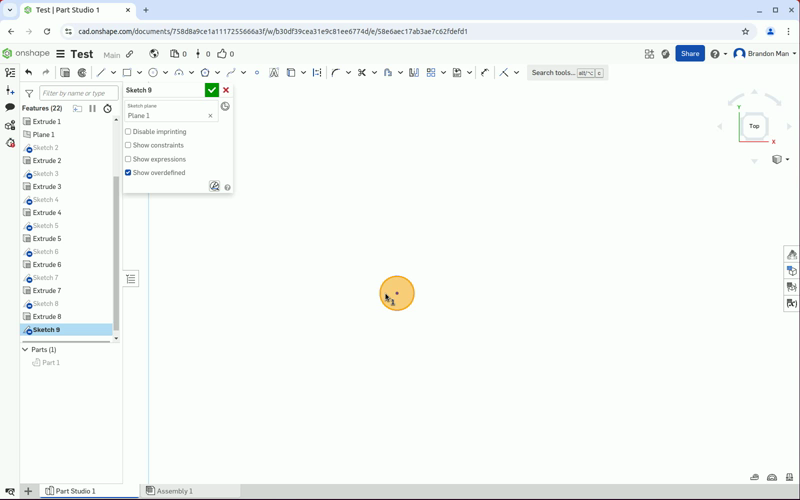
scroll(-6)
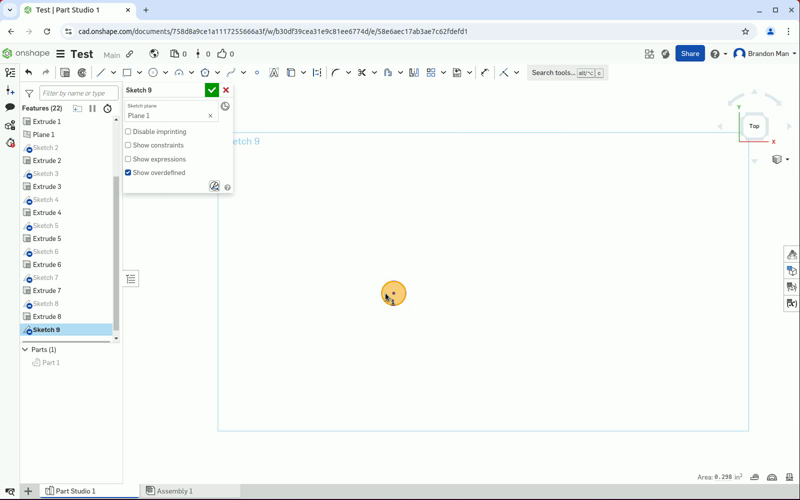
scroll(-6)
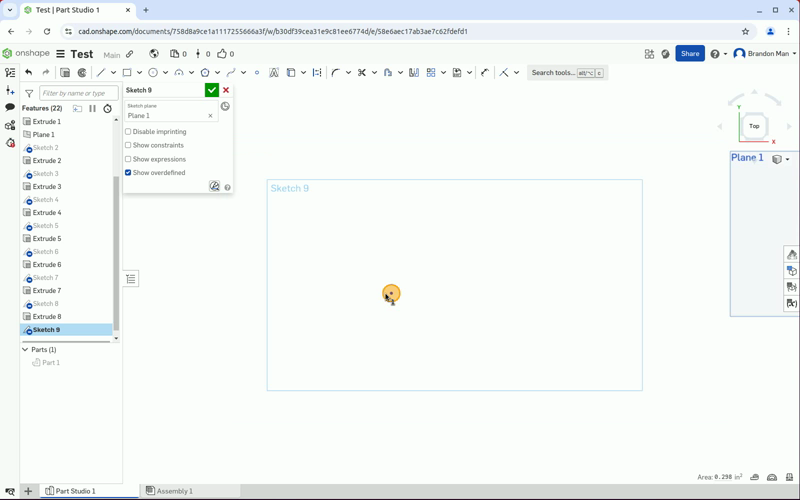
scroll(-6)
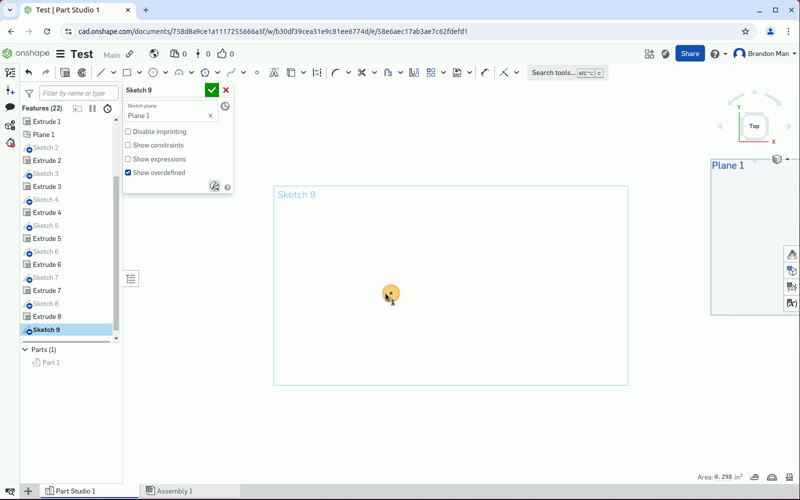
scroll(-6)
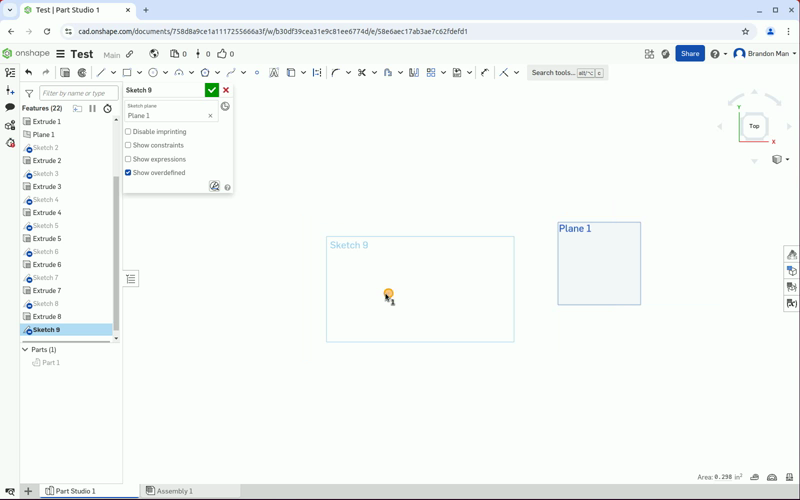
scroll(-6)
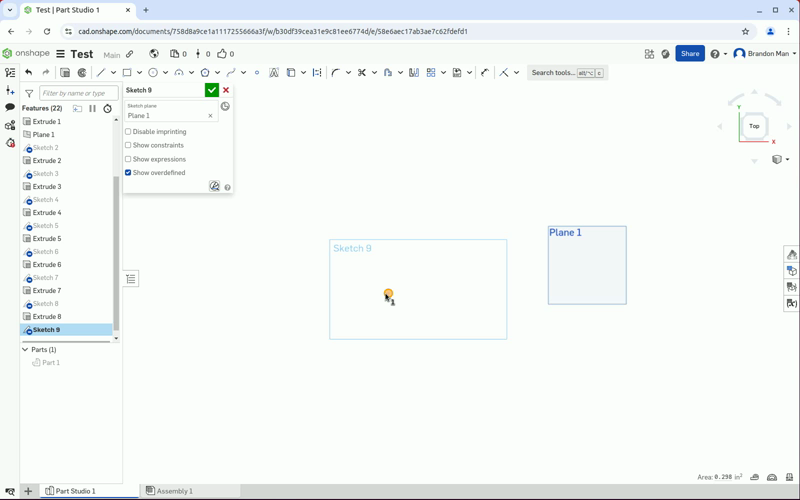
scroll(-6)
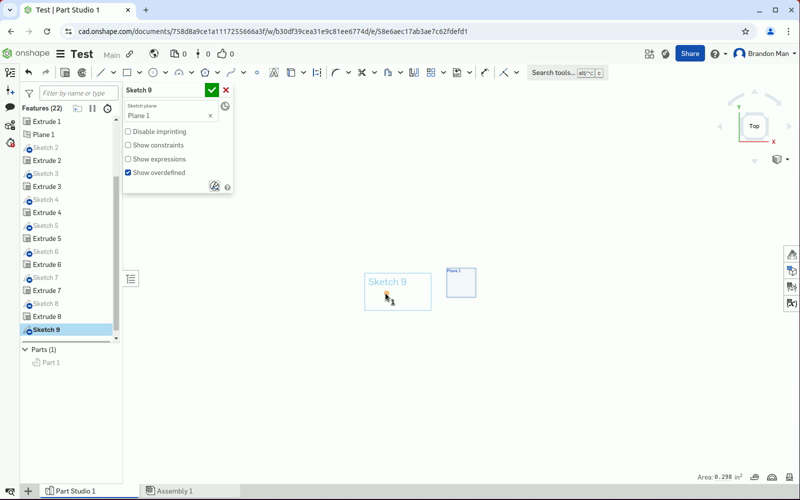
mouse_move(73, 352)
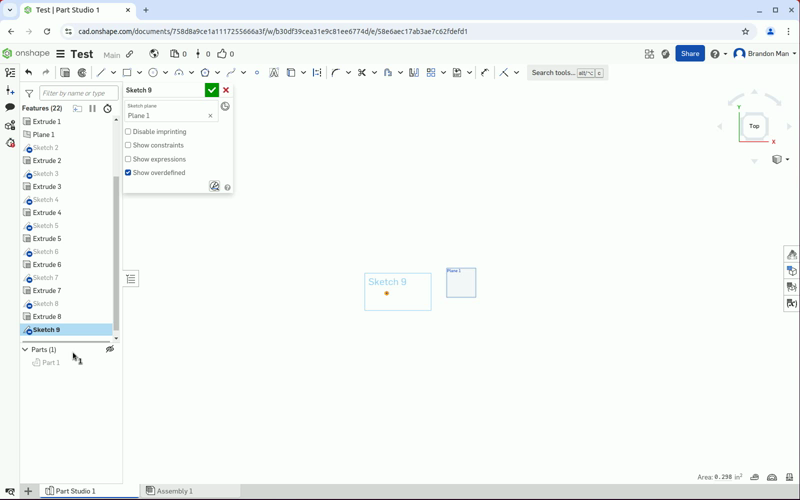
key(shift+y)
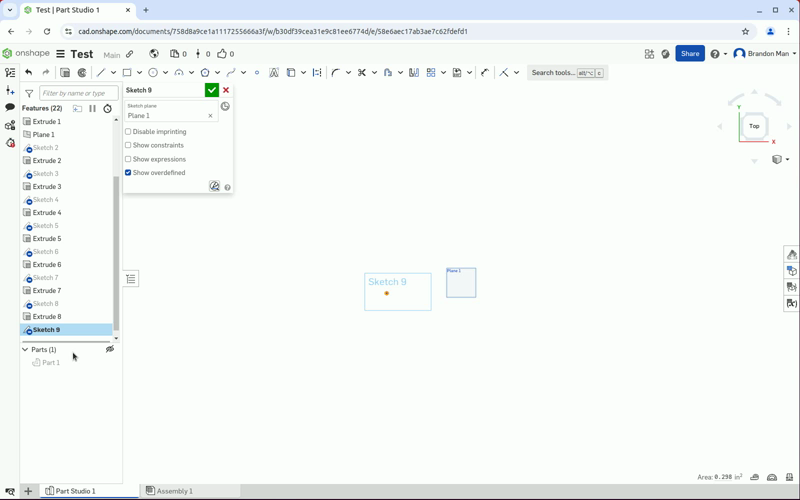
key(shift+e)
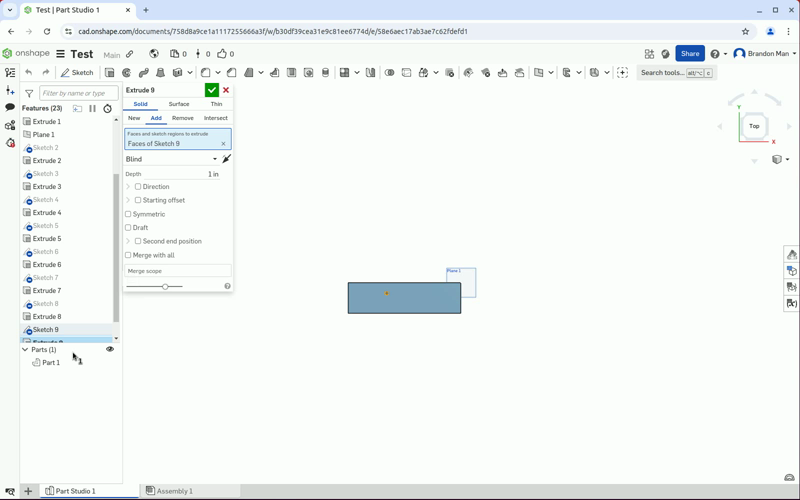
mouse_move(143, 106)
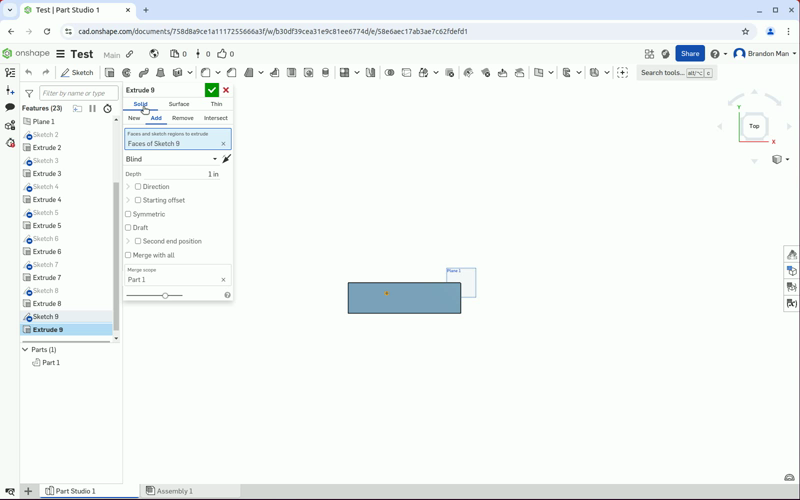
click(143, 106)
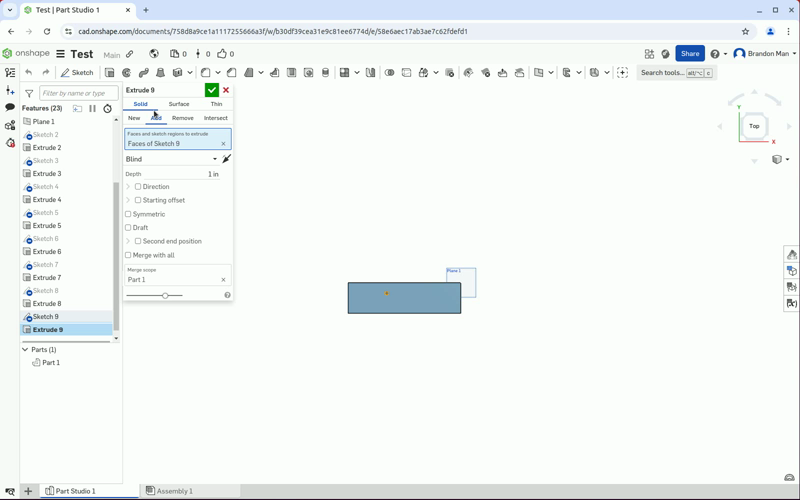
mouse_move(186, 120)
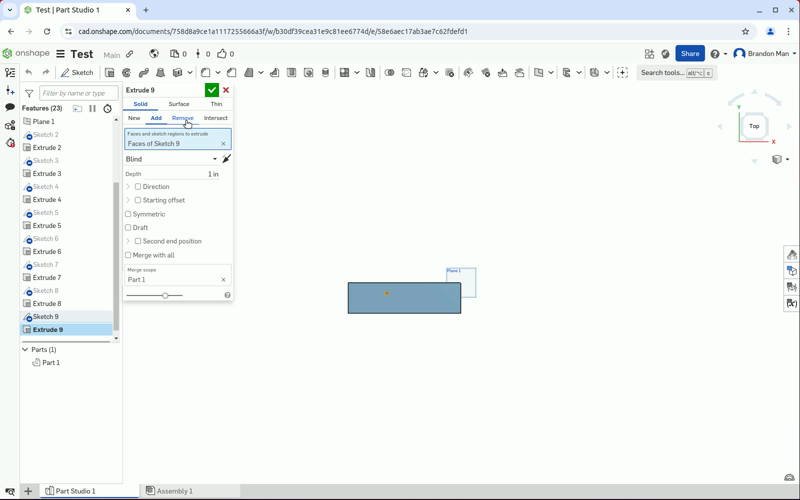
click(186, 120)
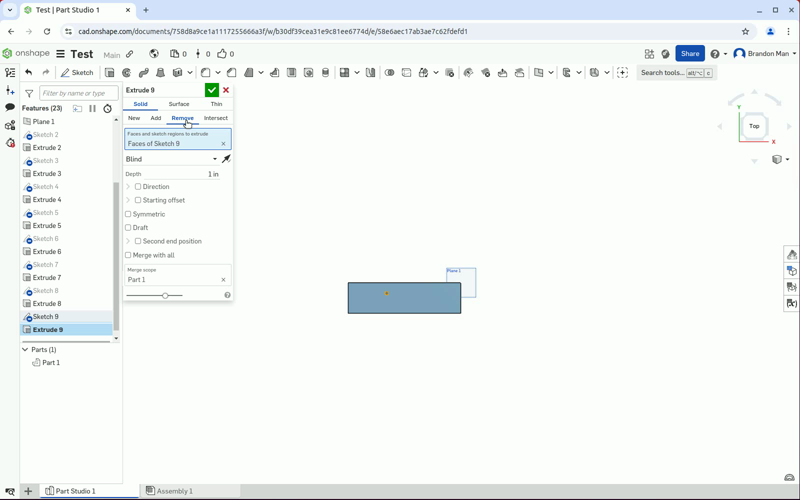
key(tab, 4)
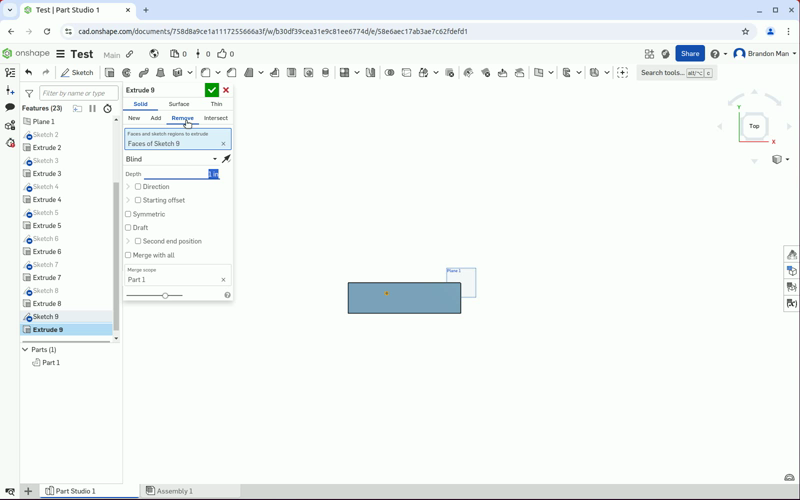
text(2.166)
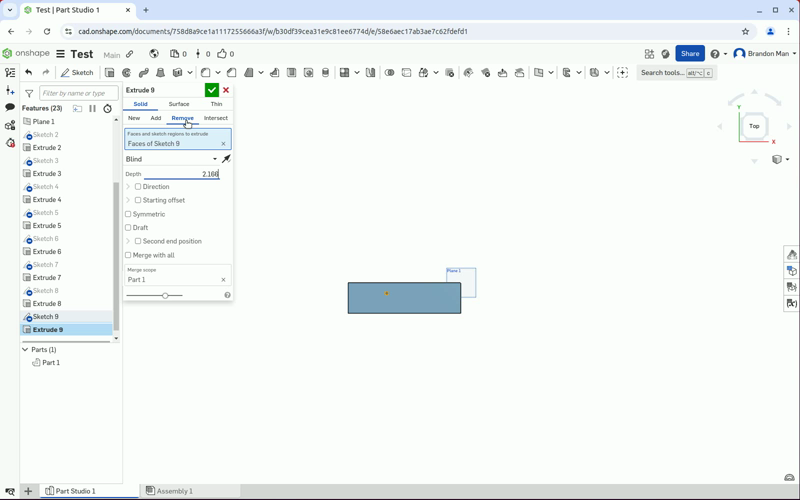
key(tab, 6)
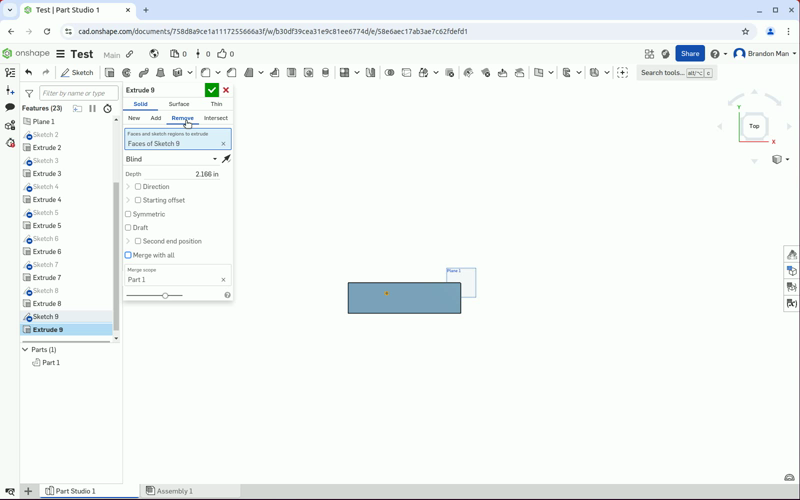
key(space)
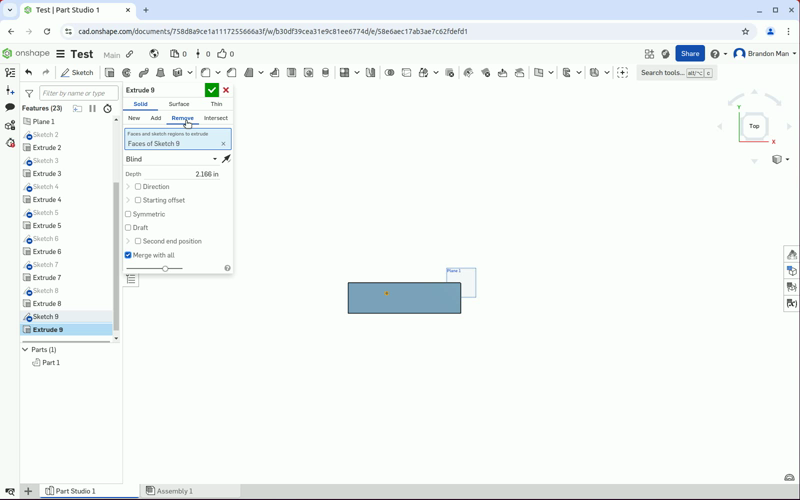
key(enter)
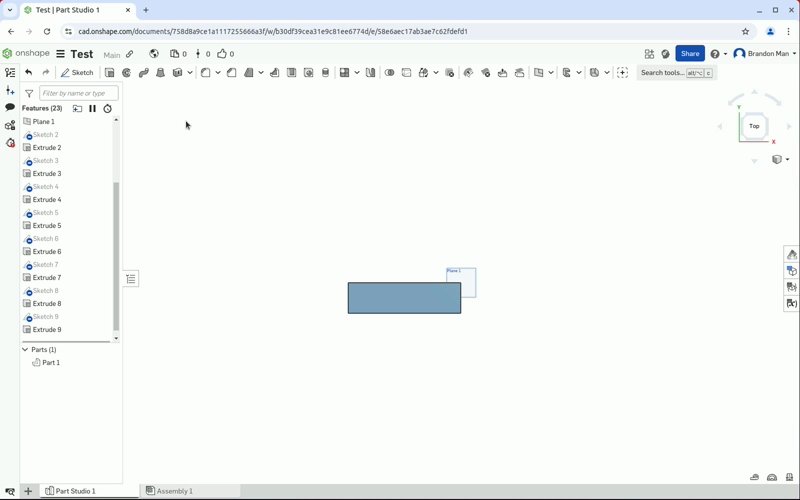
key(shift+h)
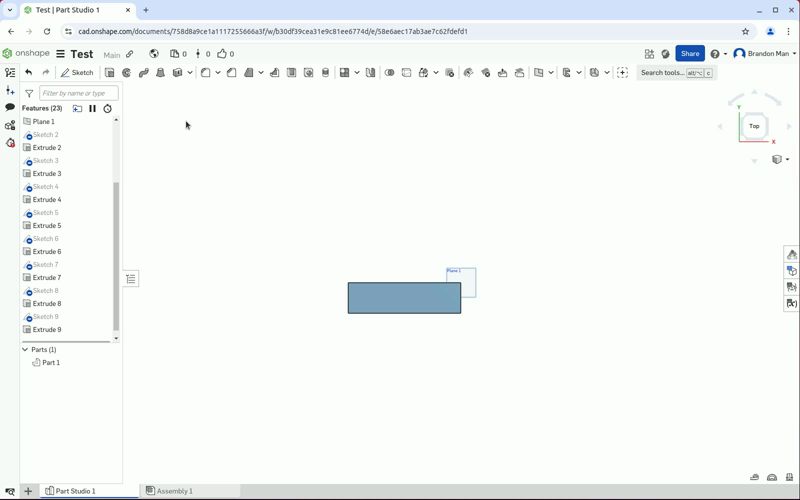
key(shift+h)
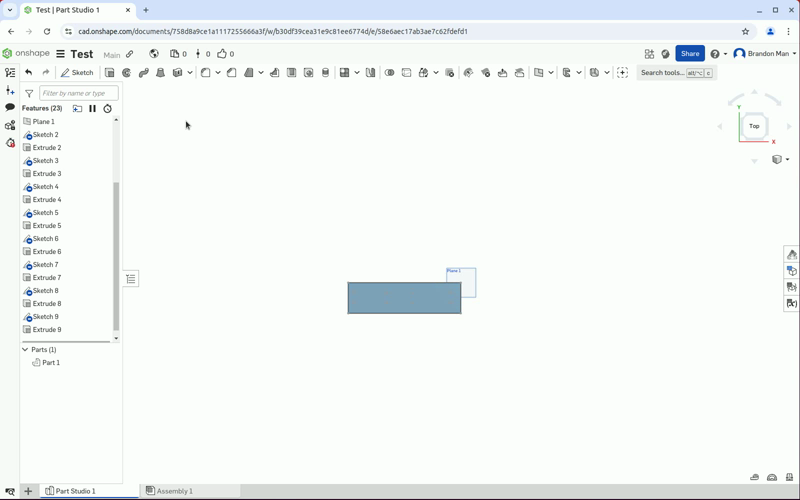
key(shift+7)
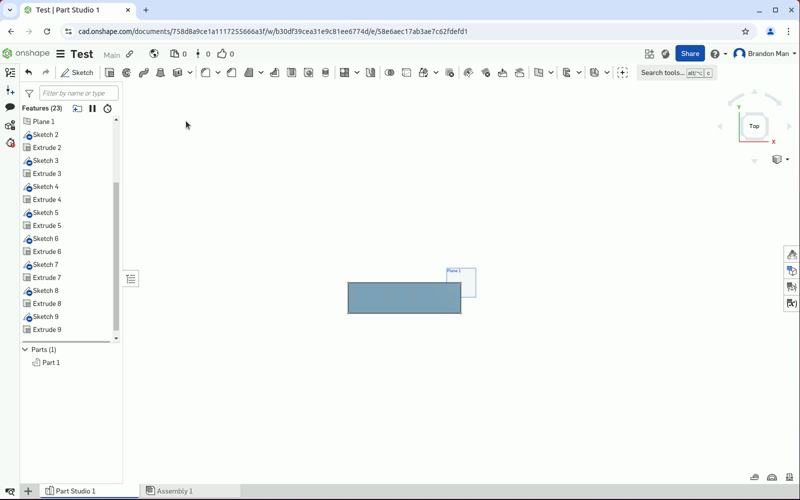
key(up, 3)
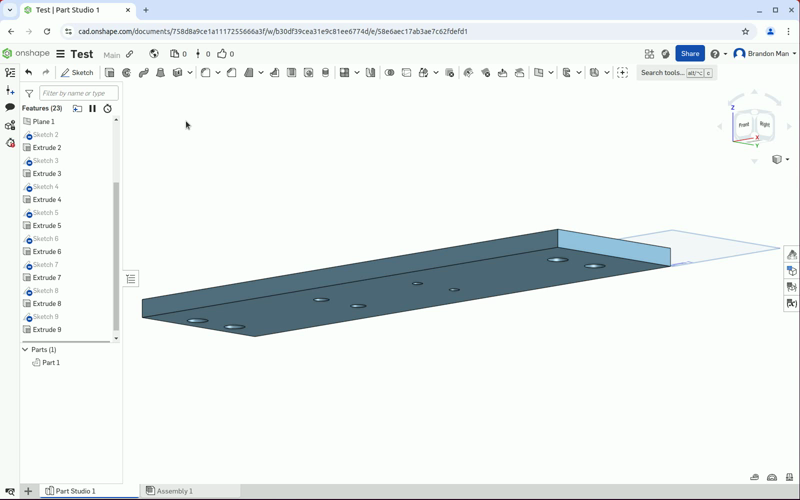
key(left, 3)
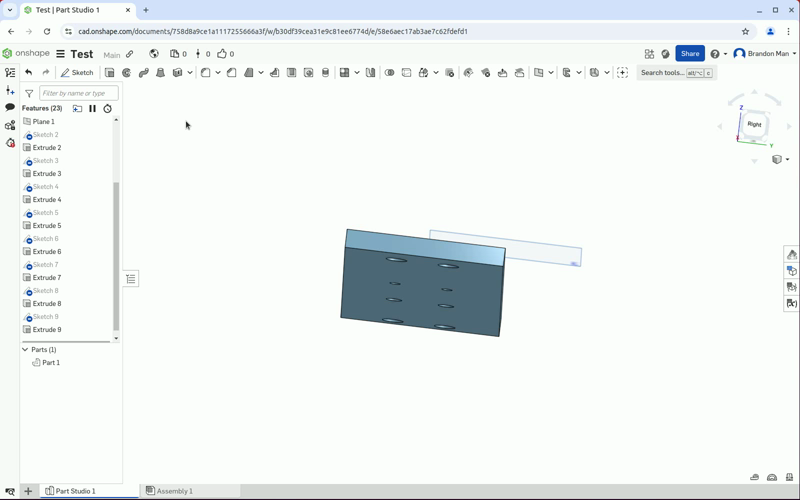
key(right, 3)
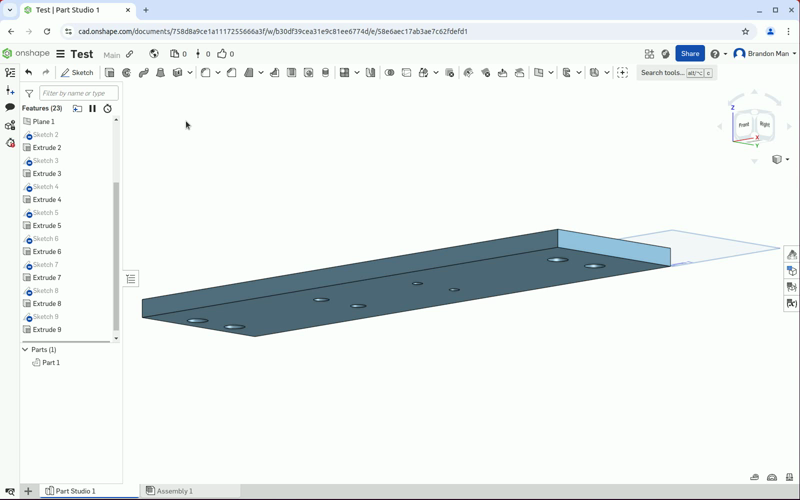
key(down, 3)
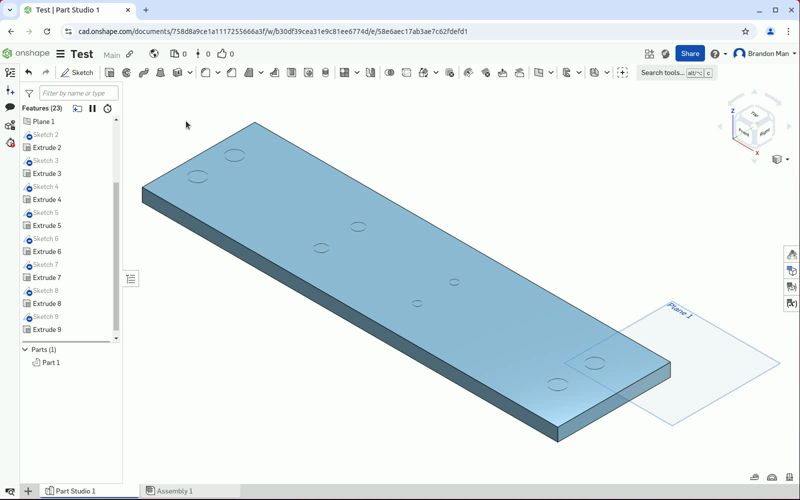
mouse_move(69, 98)
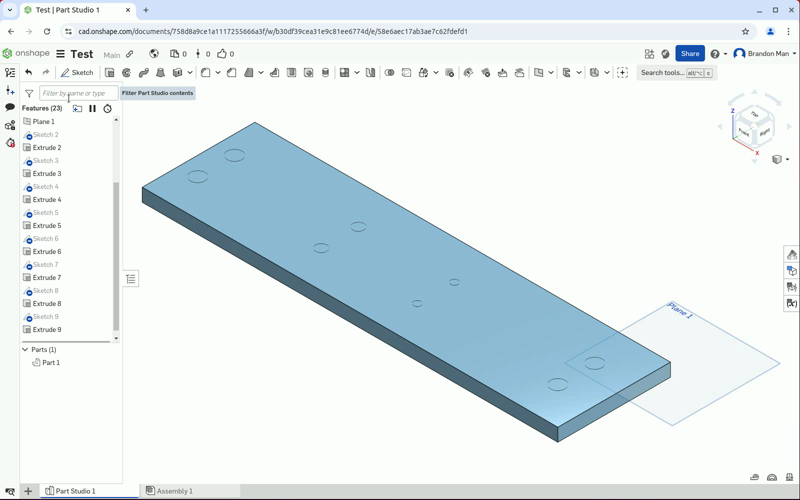
click(69, 98)